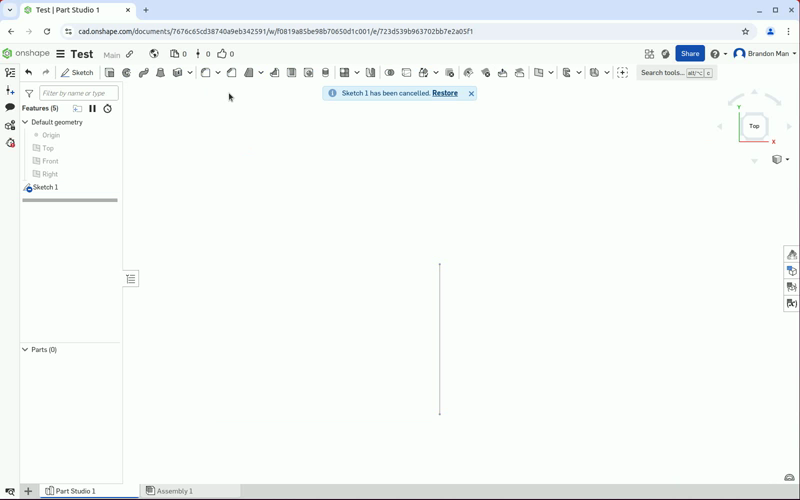
key(shift+h)
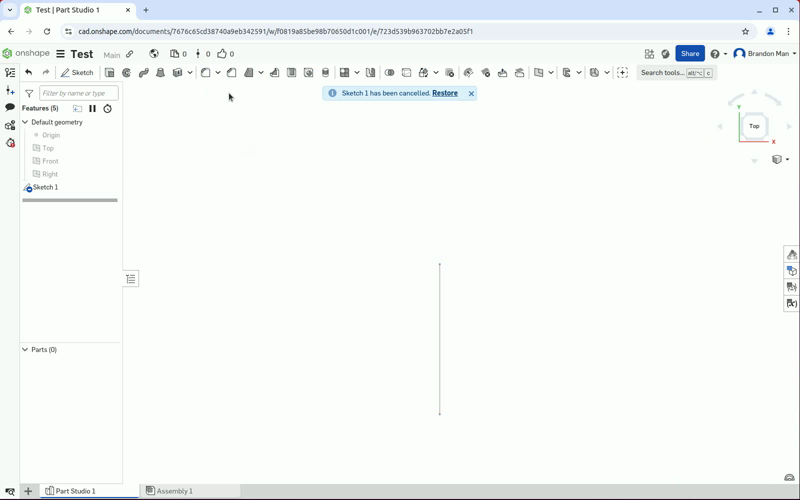
key(shift+s)
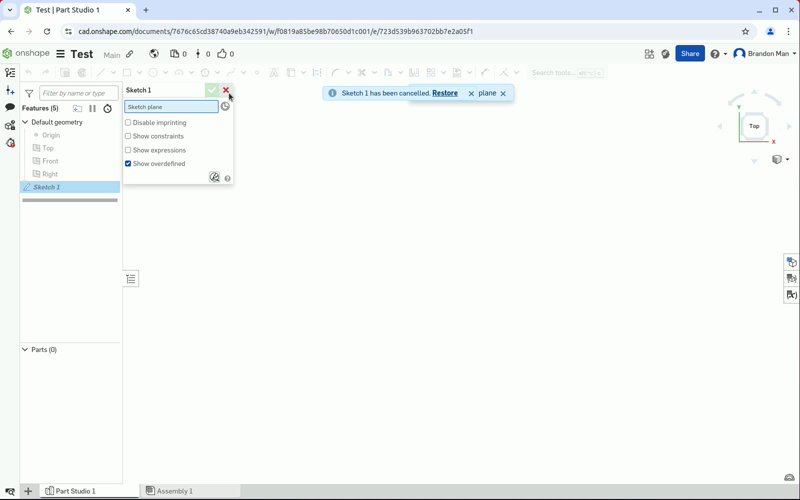
mouse_move(73, 150)
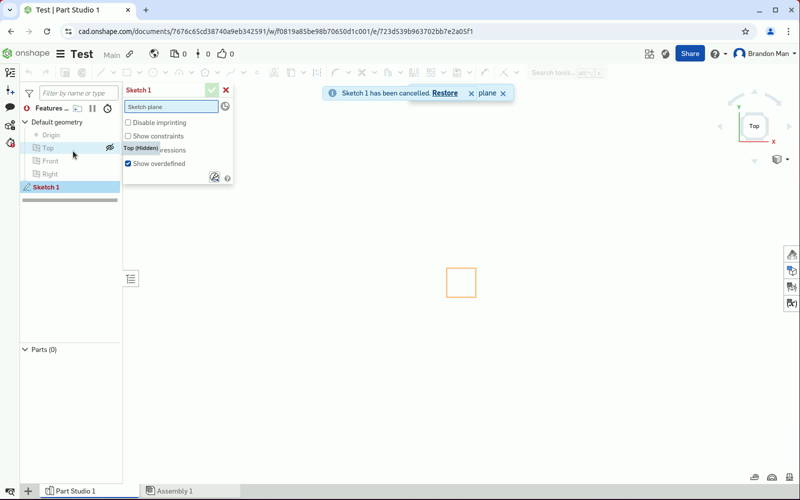
click(73, 150)
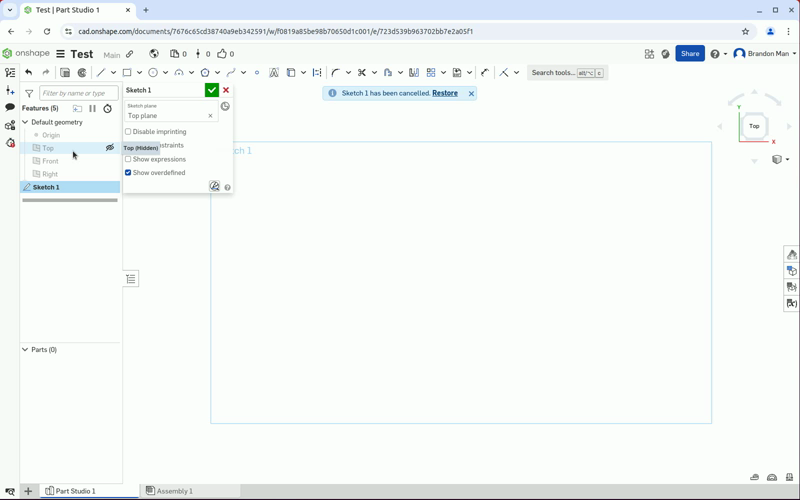
mouse_move(73, 352)
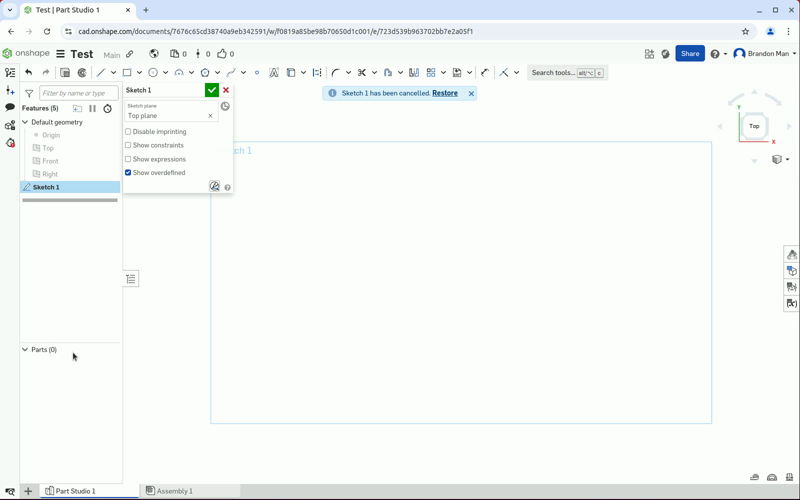
key(y)
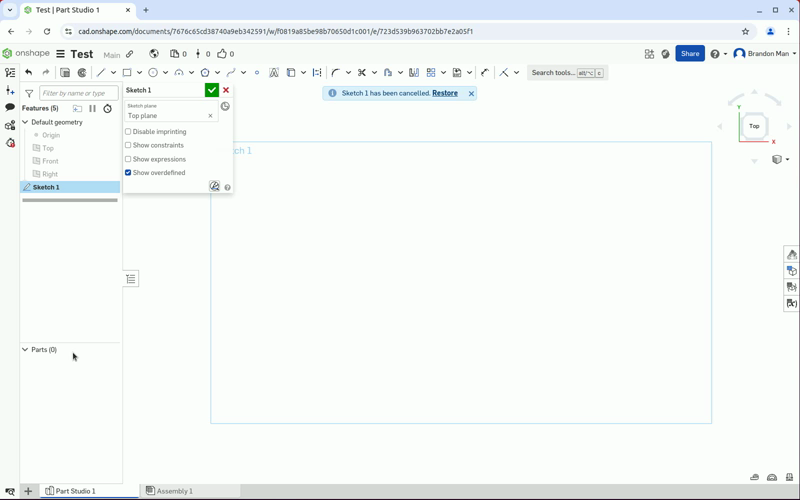
key(a)
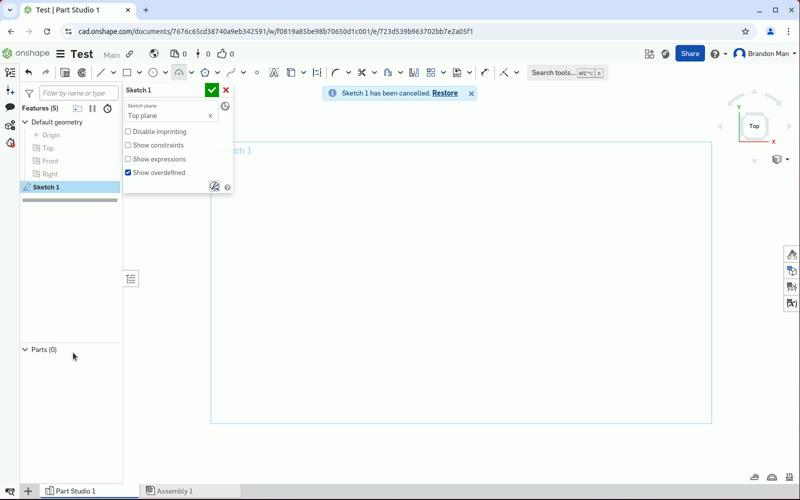
key_down(shift)
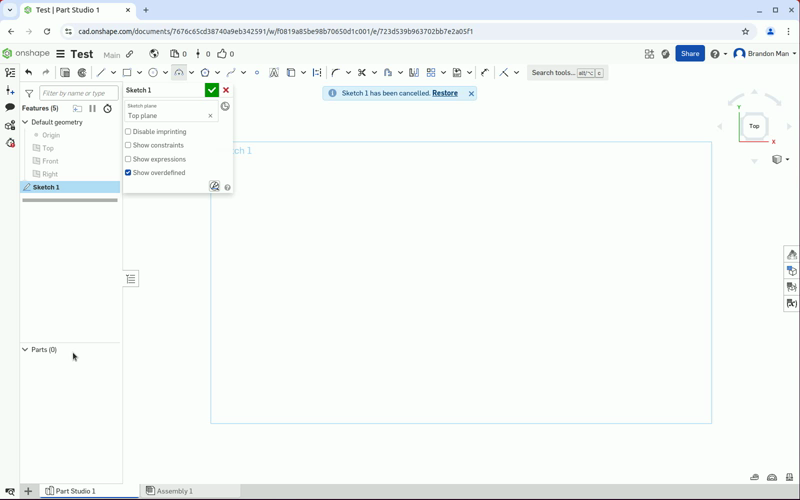
mouse_move(348, 334)
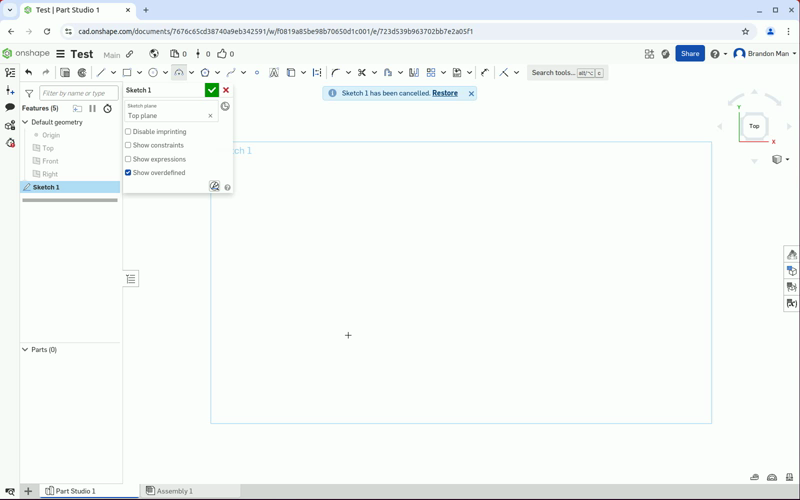
click(348, 334)
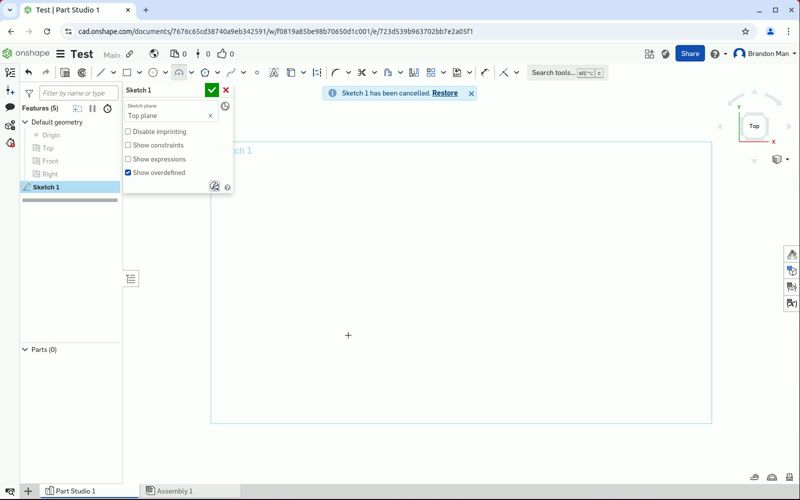
key_up(shift)
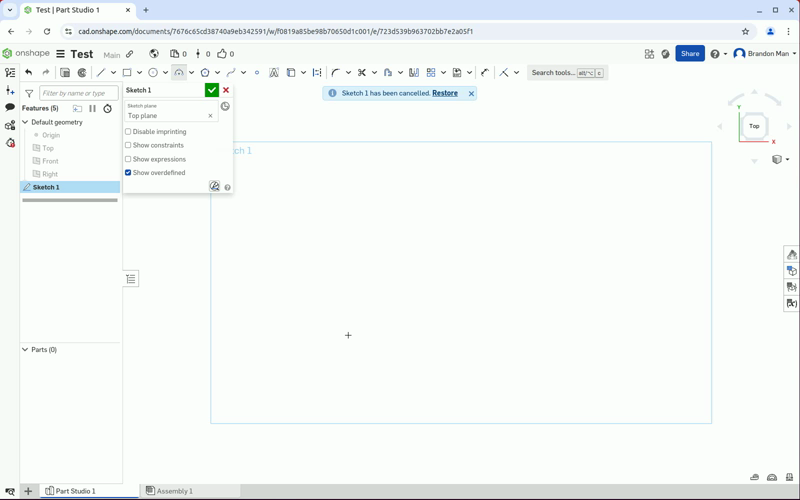
key_down(shift)
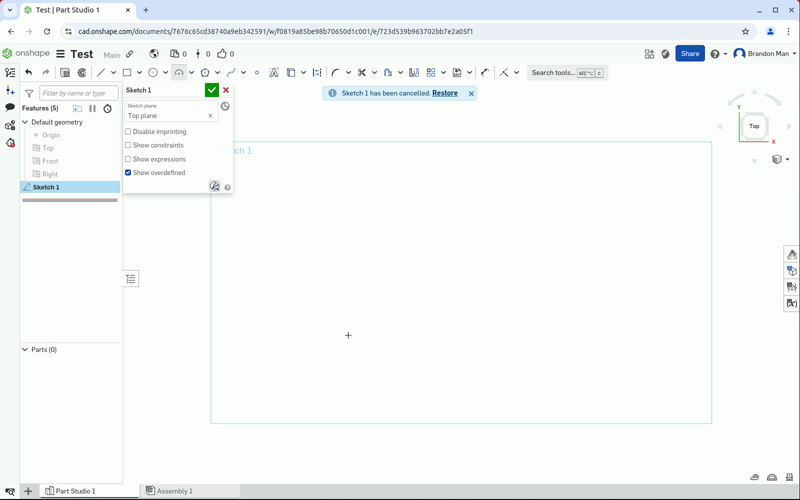
mouse_move(386, 372)
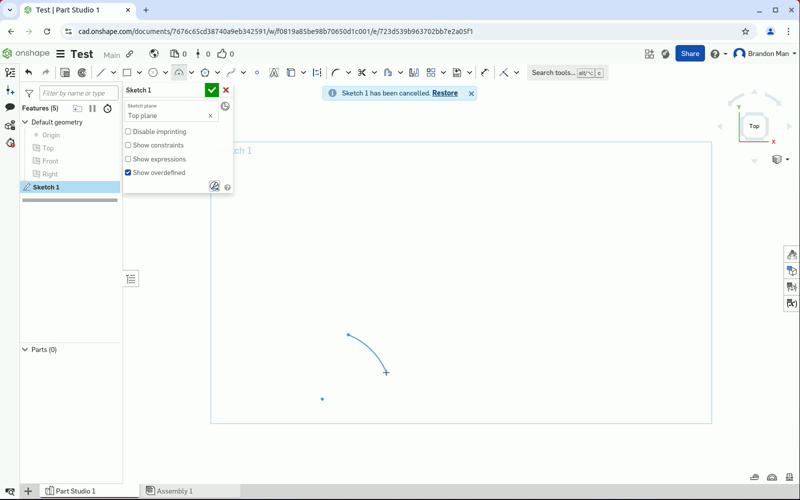
click(386, 372)
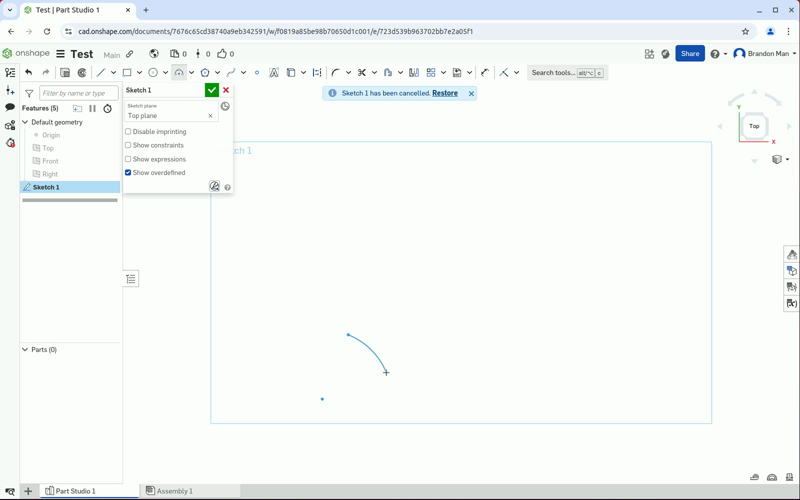
mouse_move(359, 361)
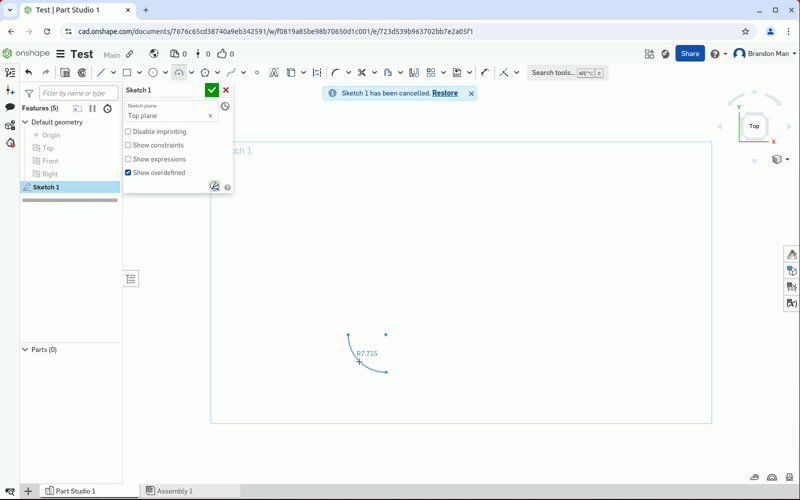
click(359, 361)
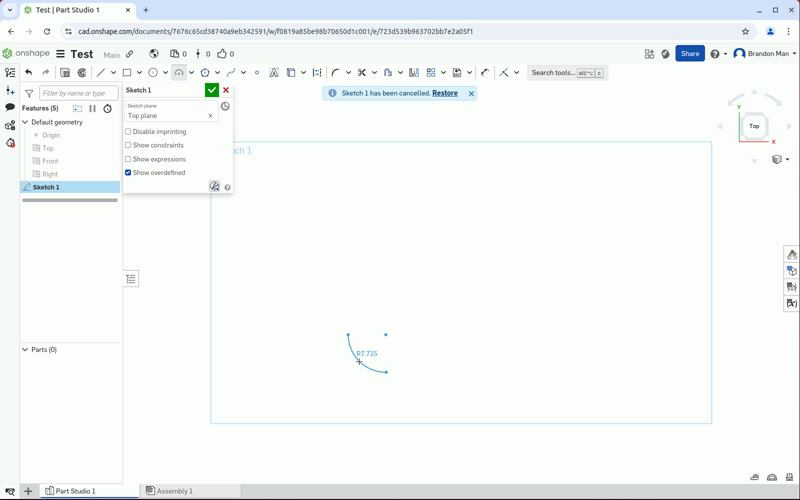
key_up(shift)
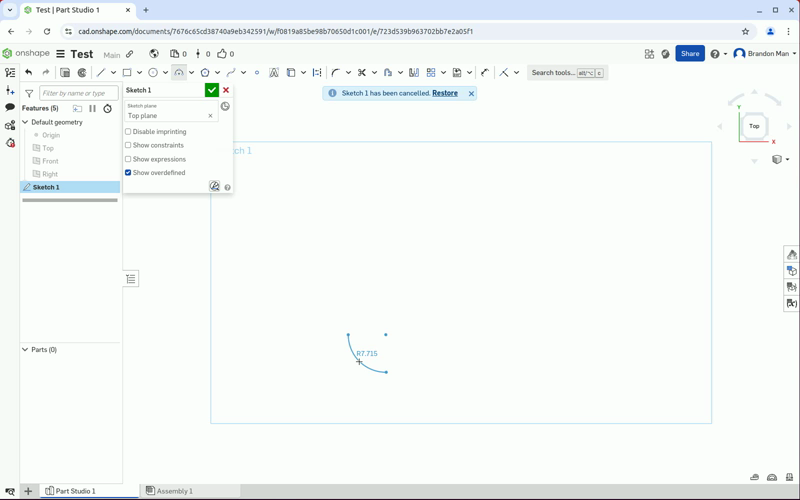
key(esc)
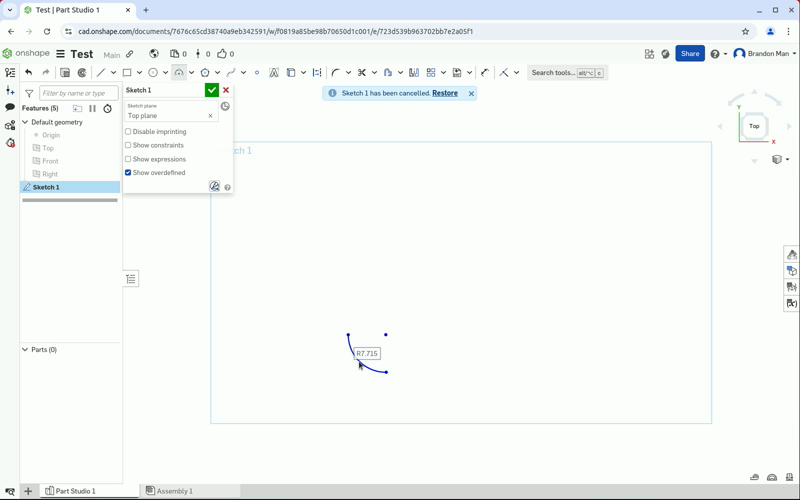
key(l)
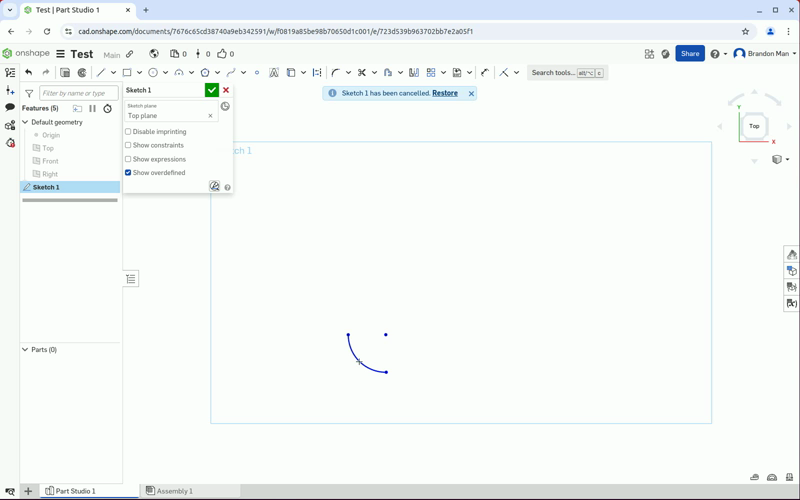
mouse_move(386, 372)
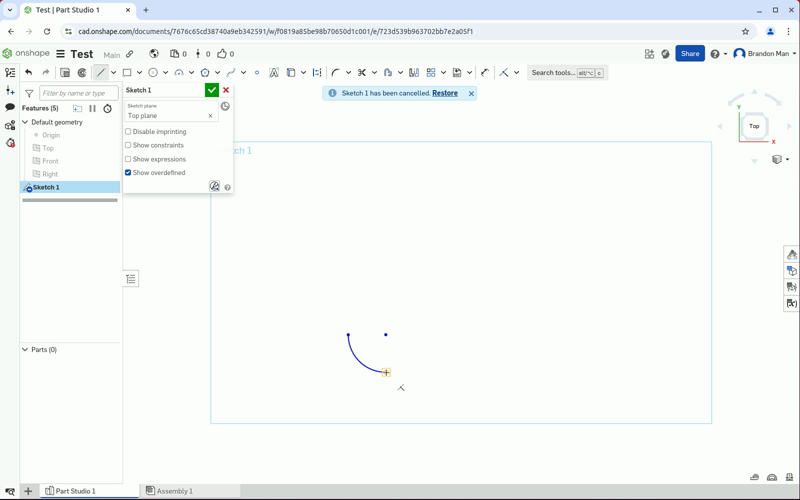
click(386, 372)
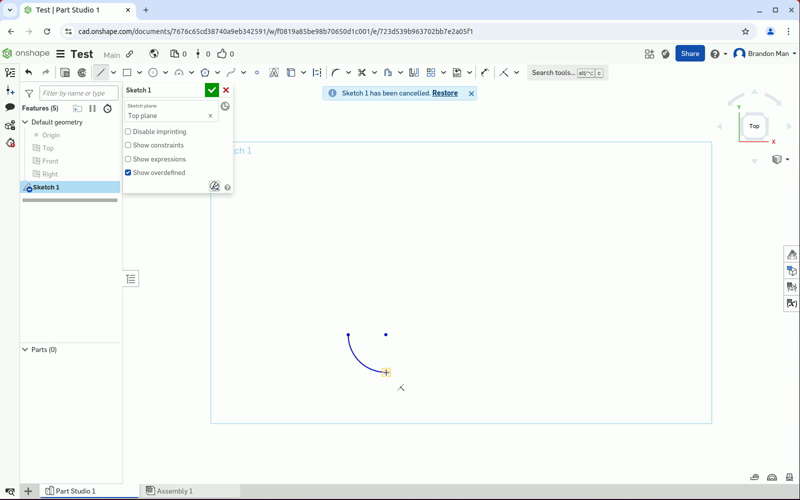
key_down(shift)
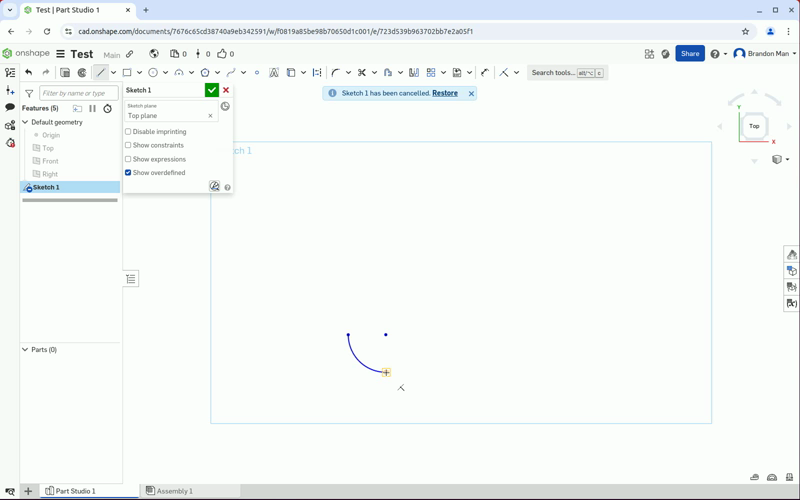
mouse_move(534, 372)
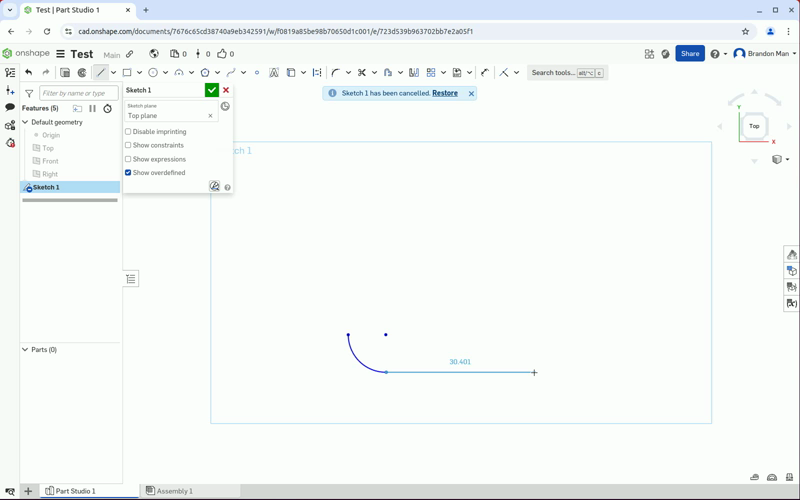
click(534, 372)
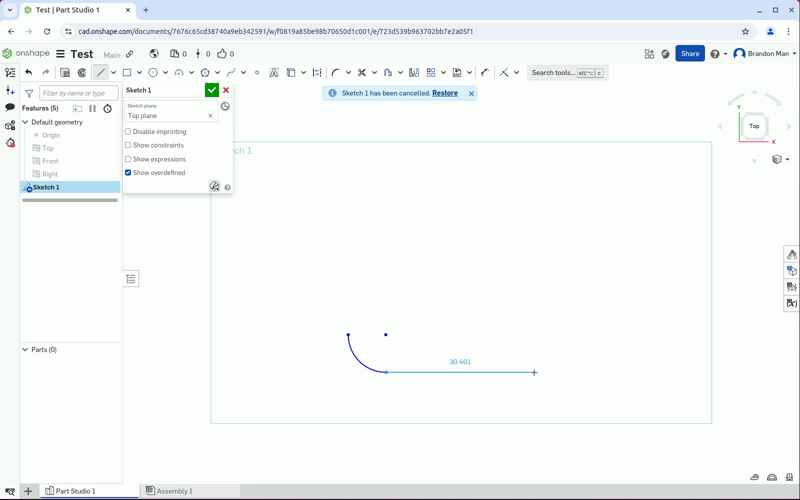
key_up(shift)
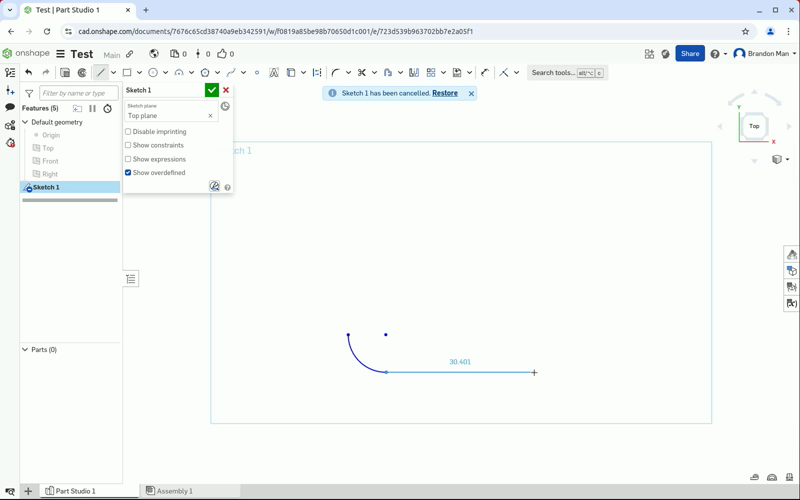
key(esc)
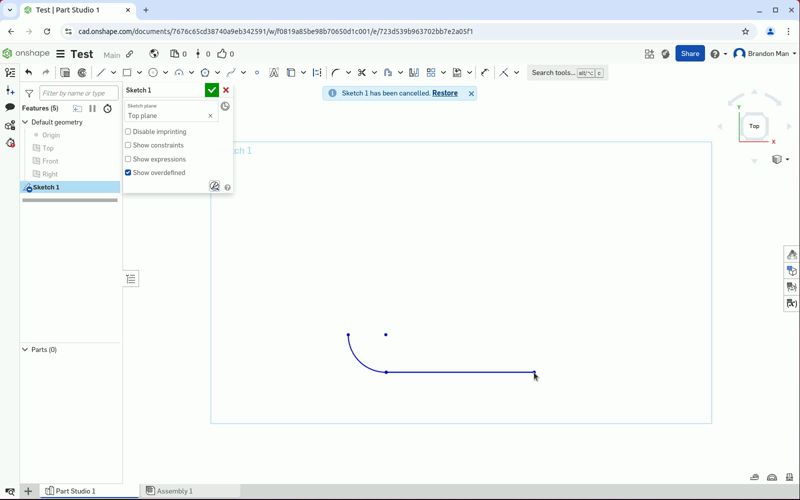
key(a)
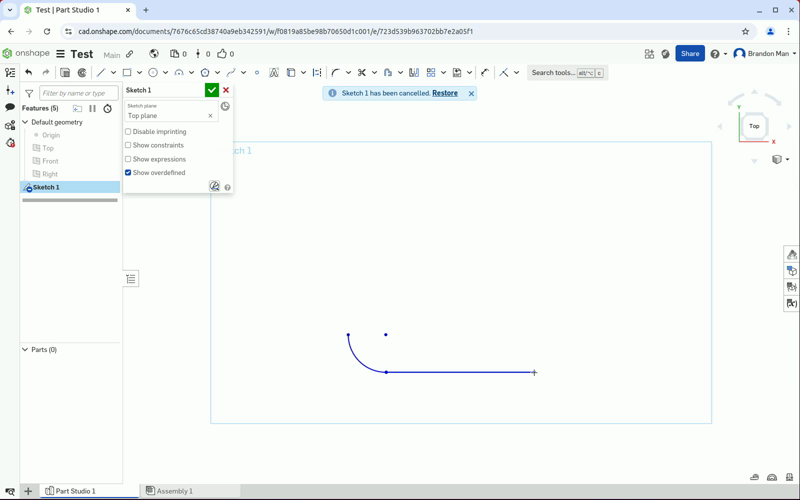
mouse_move(534, 372)
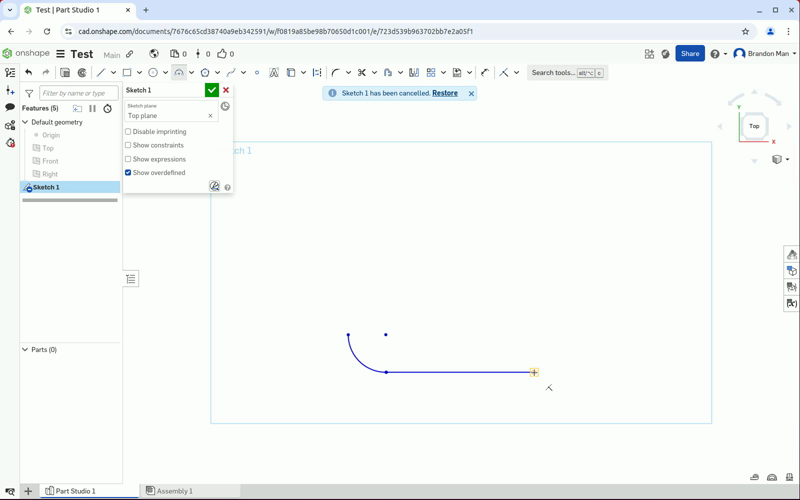
click(534, 372)
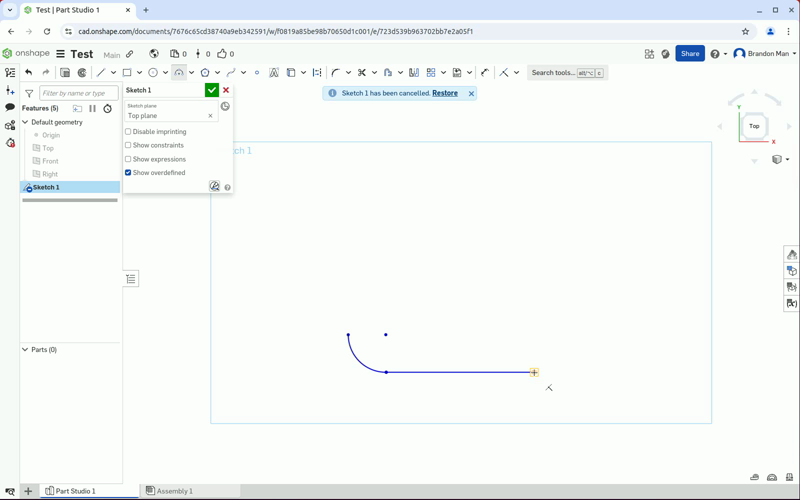
key_down(shift)
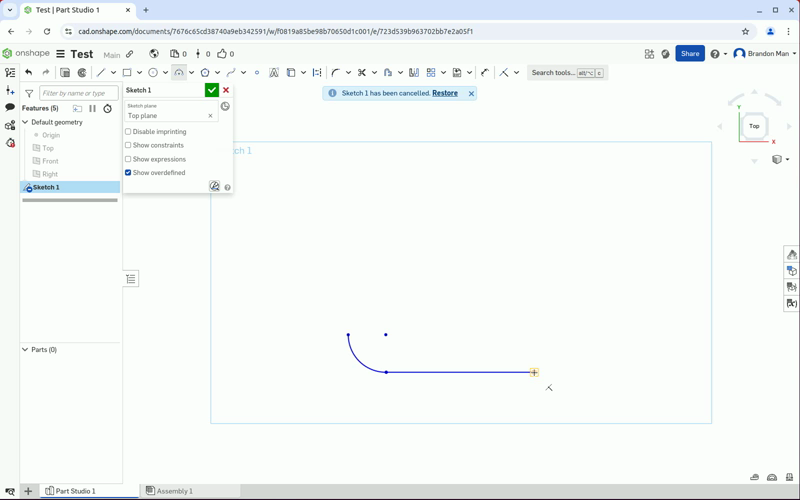
mouse_move(572, 334)
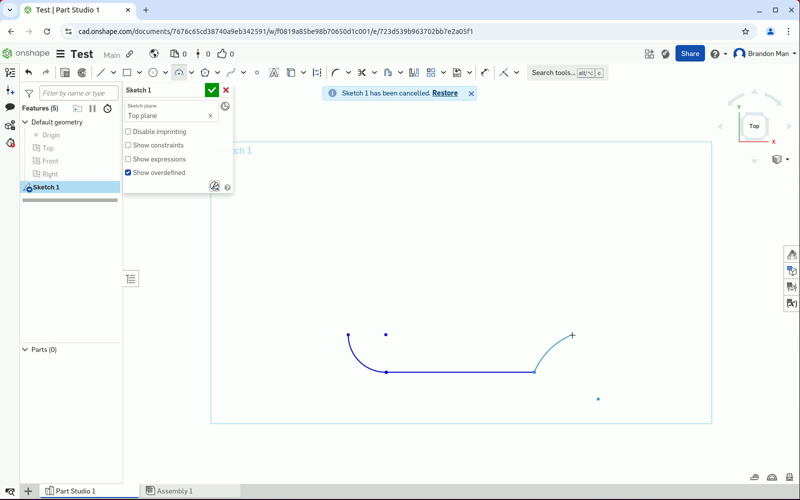
click(572, 334)
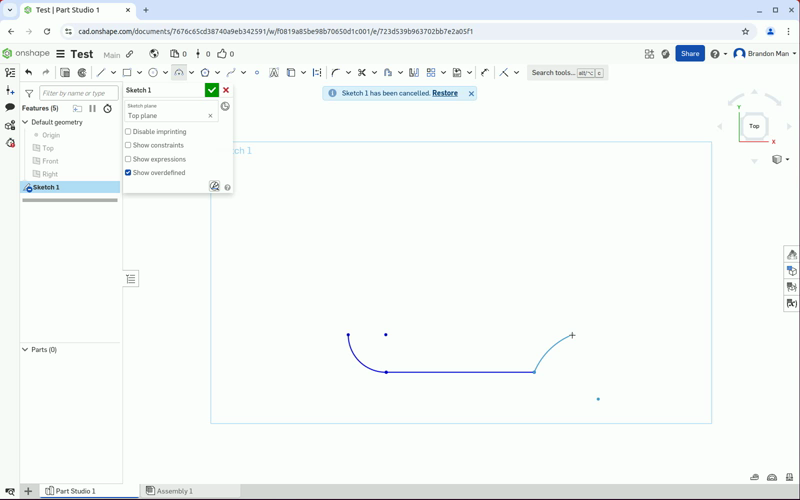
mouse_move(561, 361)
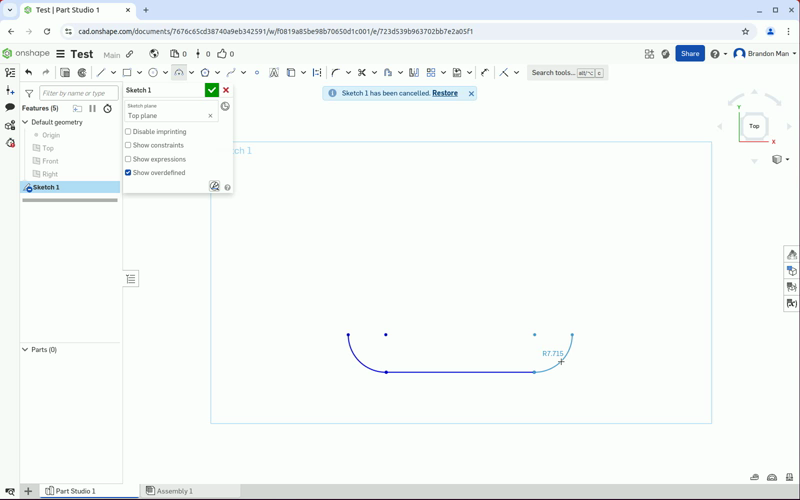
click(561, 361)
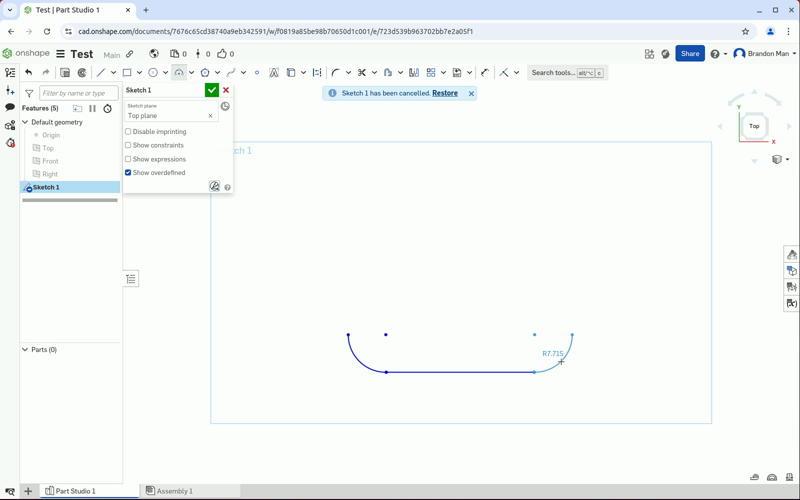
key_up(shift)
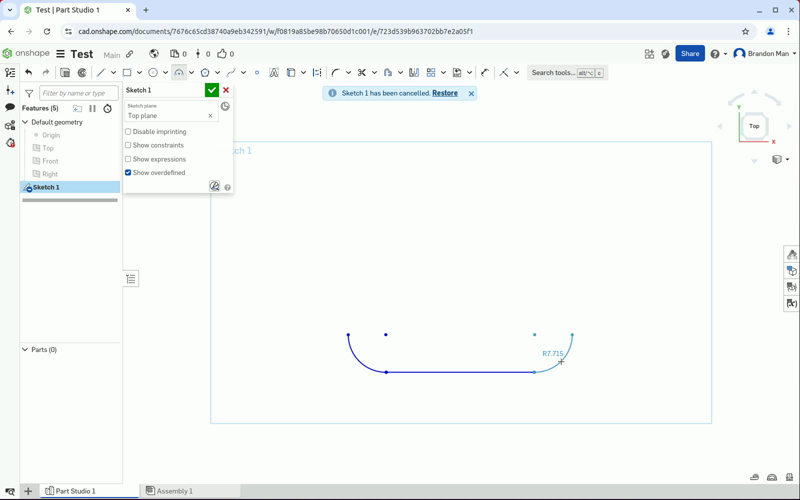
key(esc)
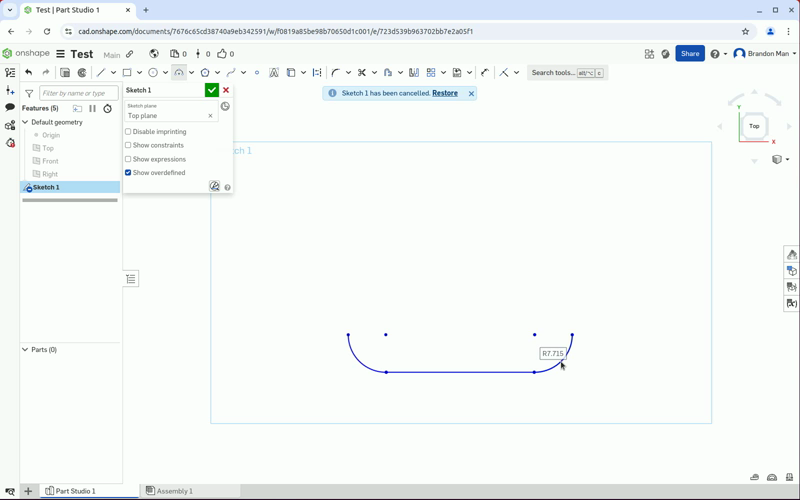
key(l)
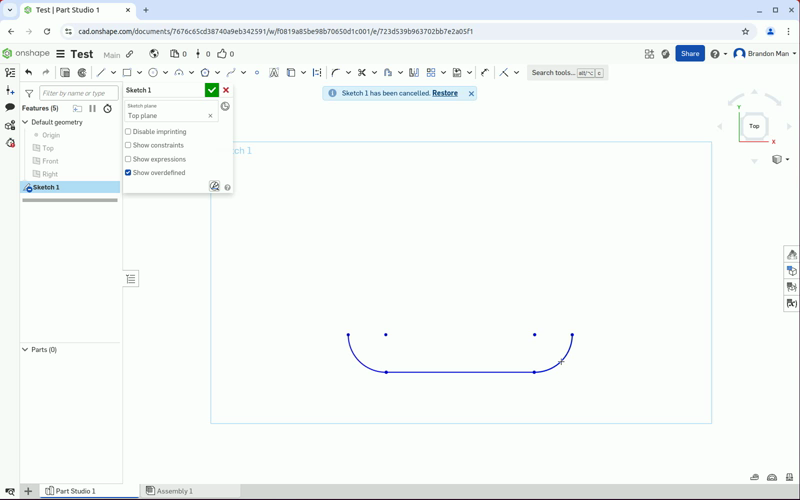
mouse_move(572, 334)
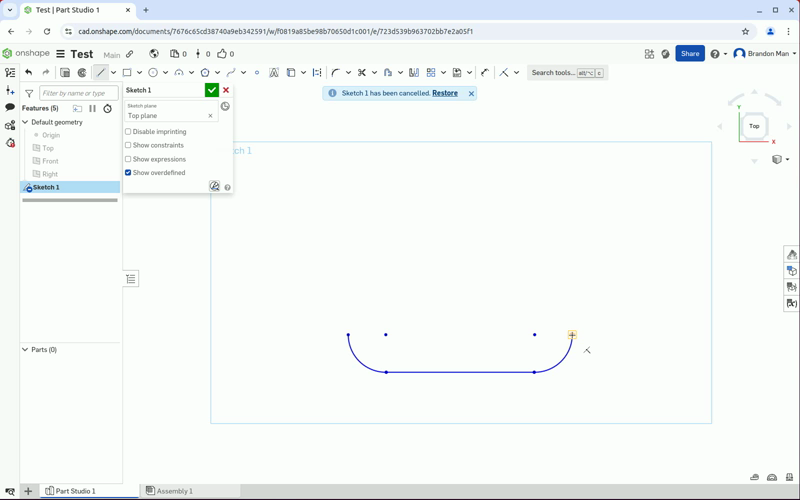
click(572, 334)
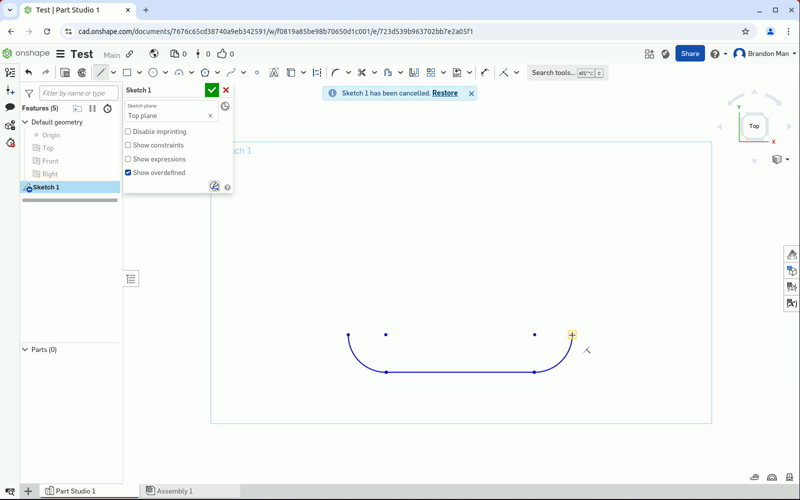
key_down(shift)
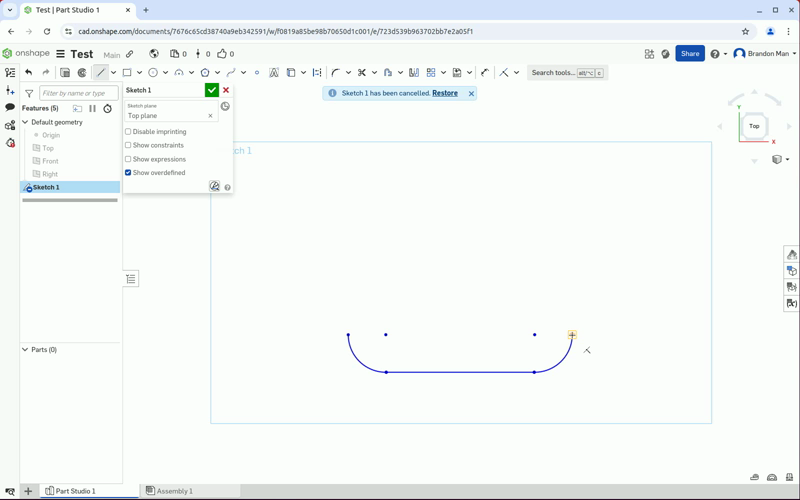
mouse_move(572, 230)
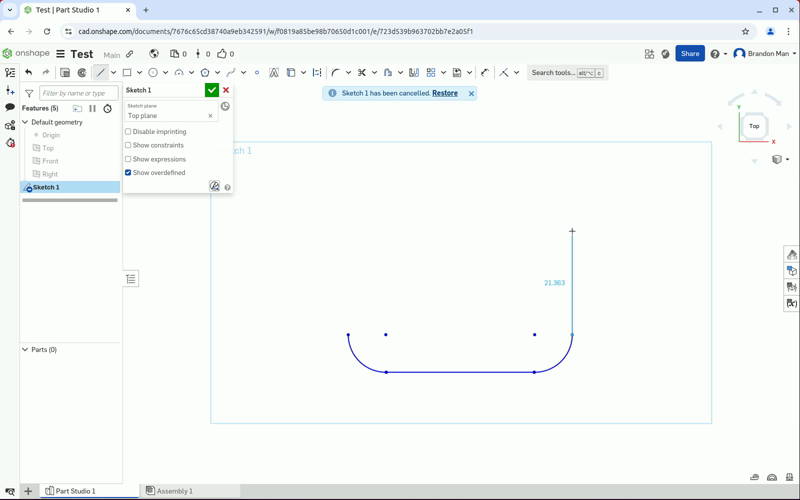
click(572, 230)
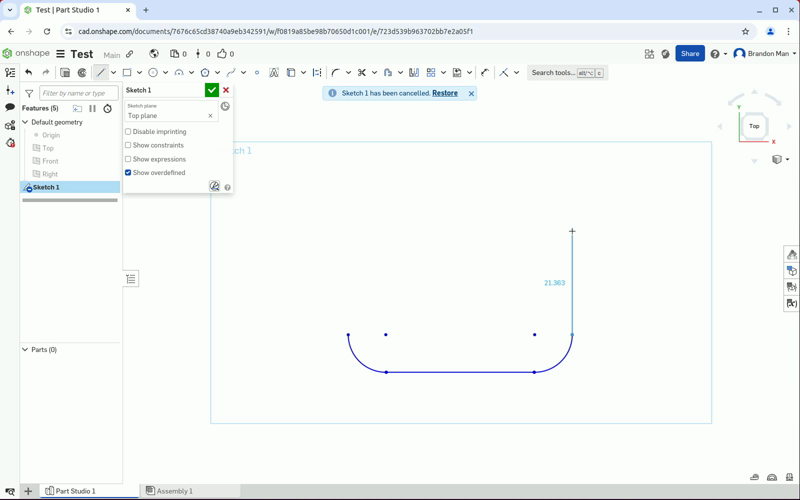
key_up(shift)
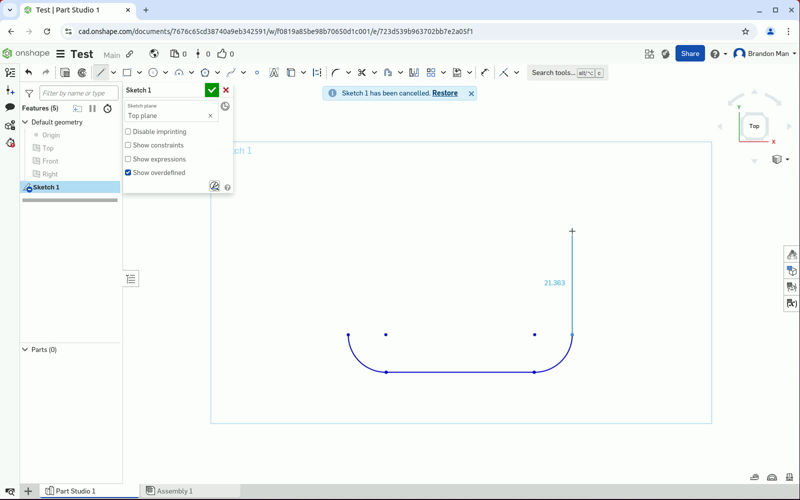
key(esc)
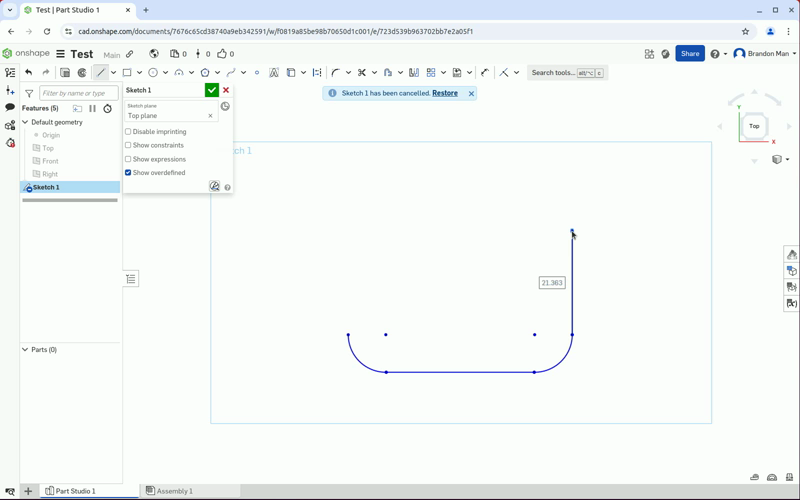
key(a)
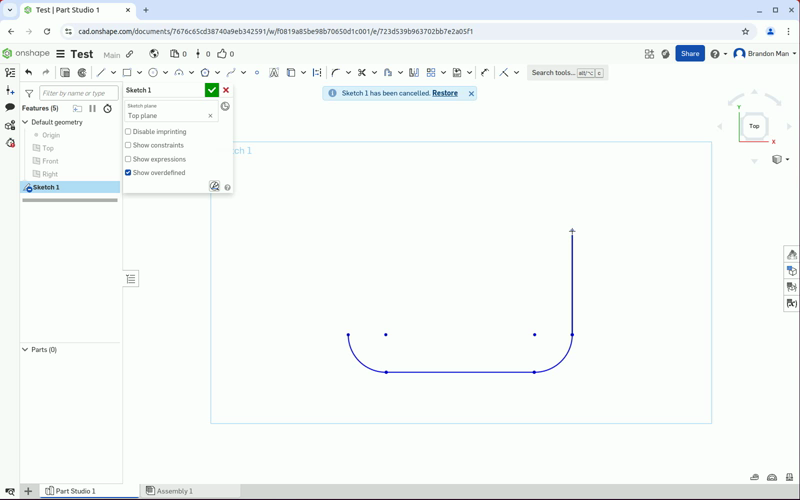
mouse_move(572, 230)
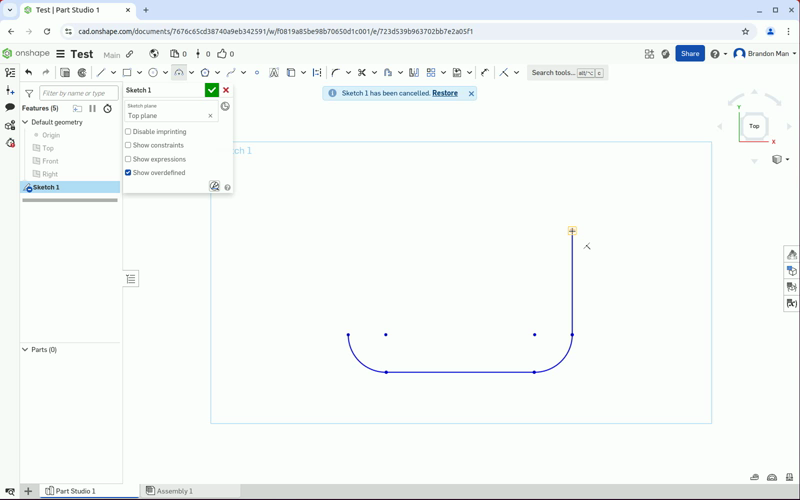
click(572, 230)
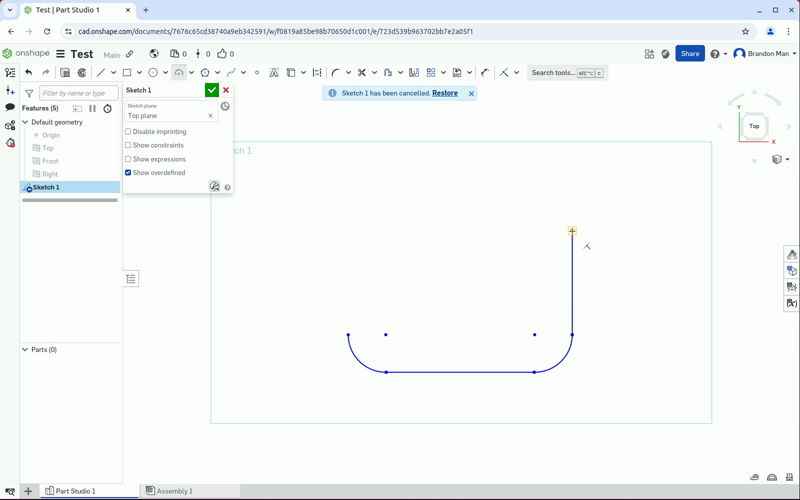
key_down(shift)
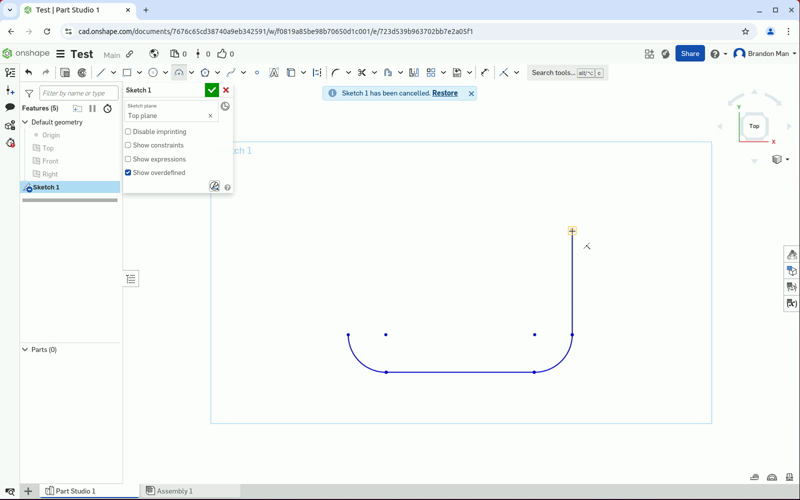
mouse_move(534, 195)
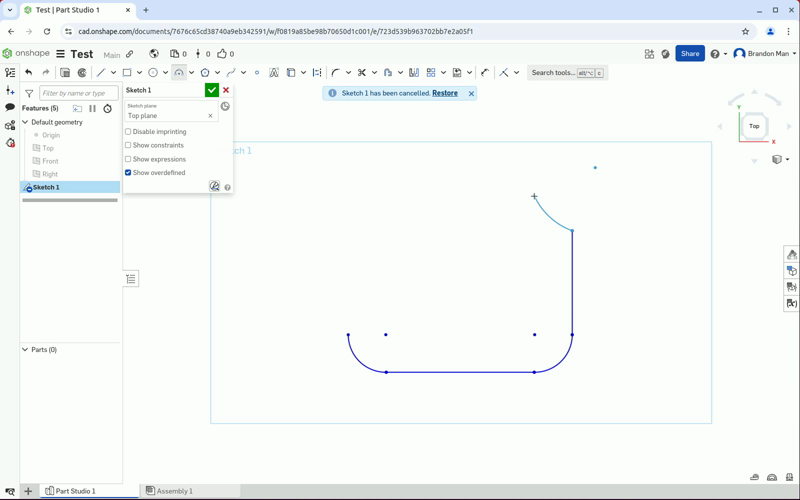
click(534, 195)
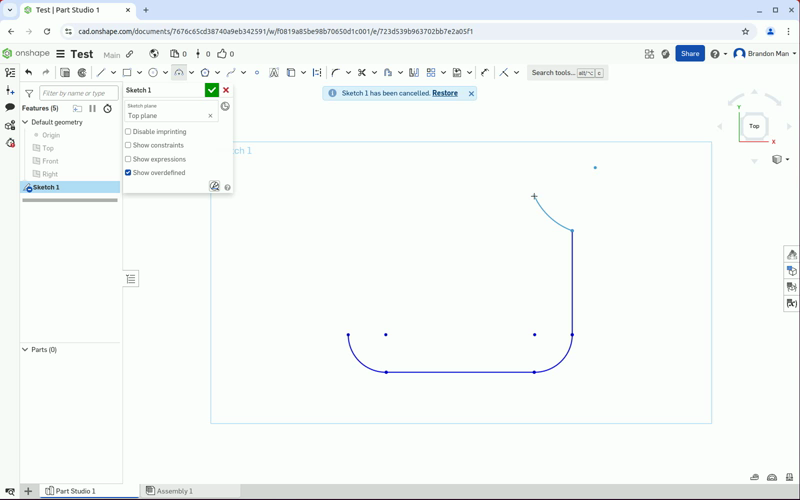
mouse_move(560, 205)
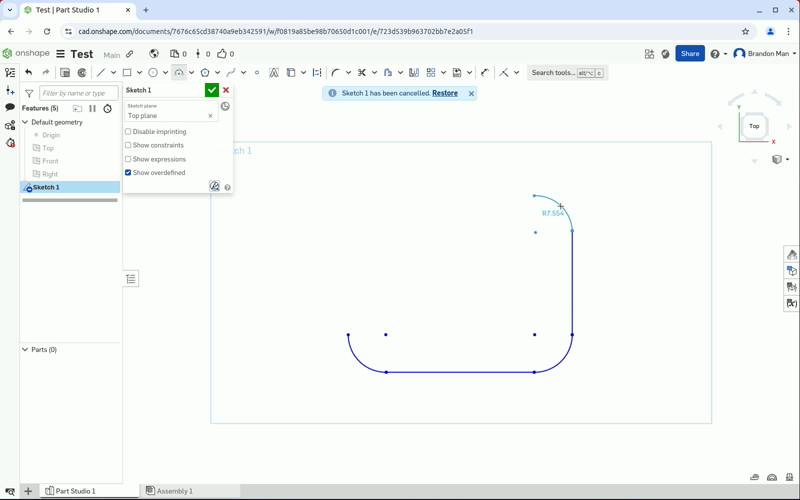
click(560, 205)
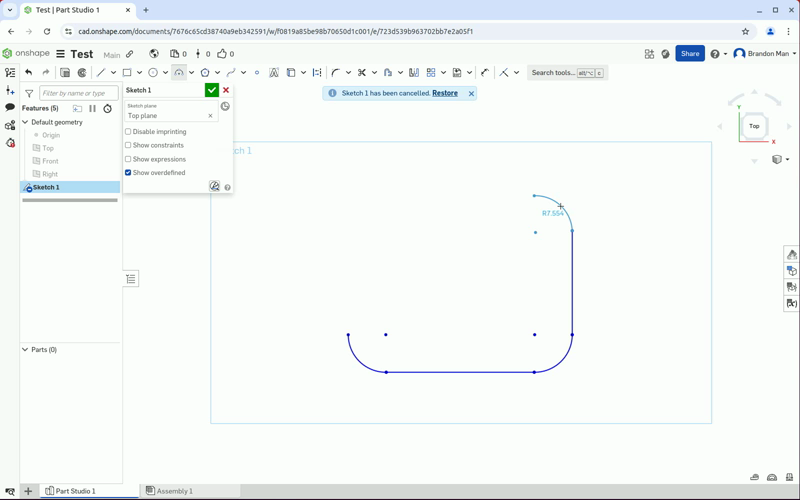
key_up(shift)
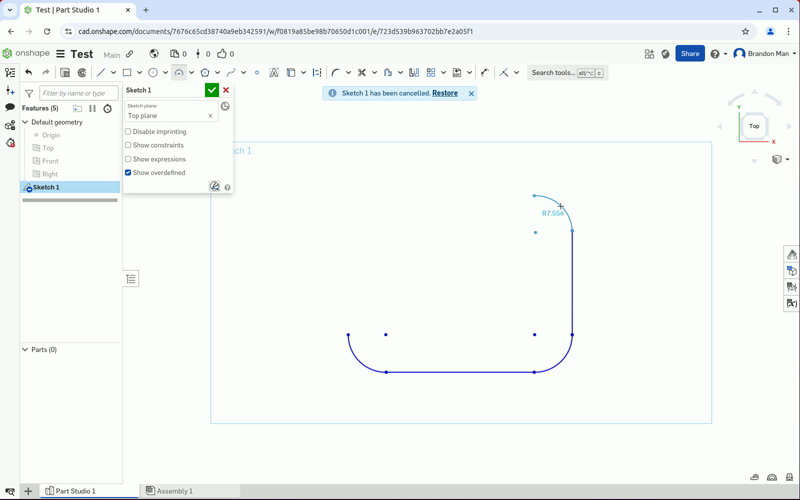
key(esc)
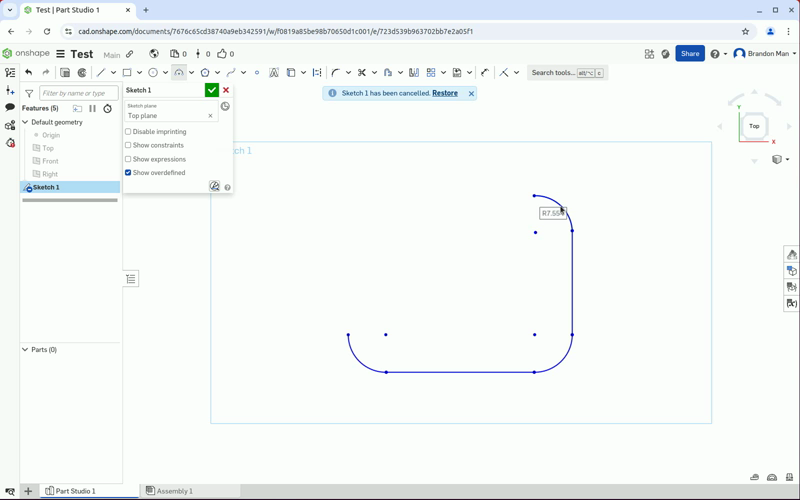
key(l)
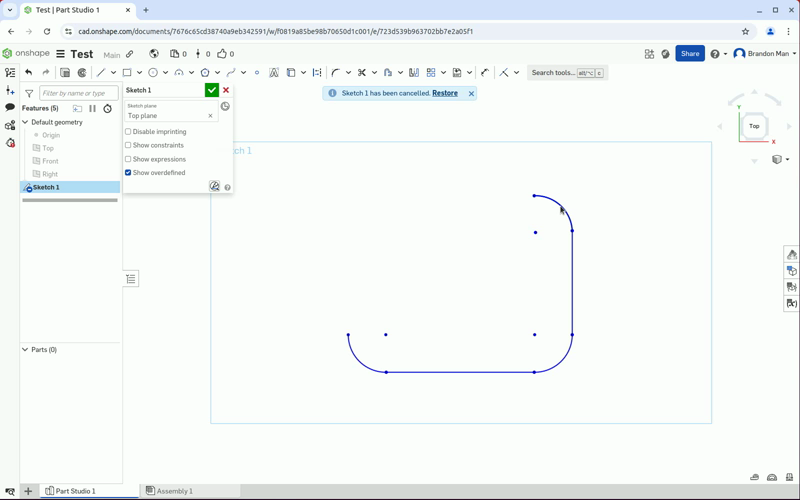
mouse_move(534, 195)
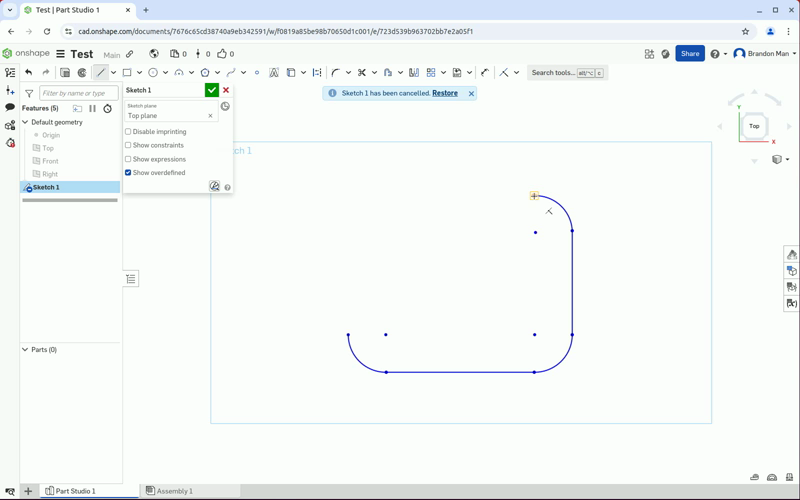
click(534, 195)
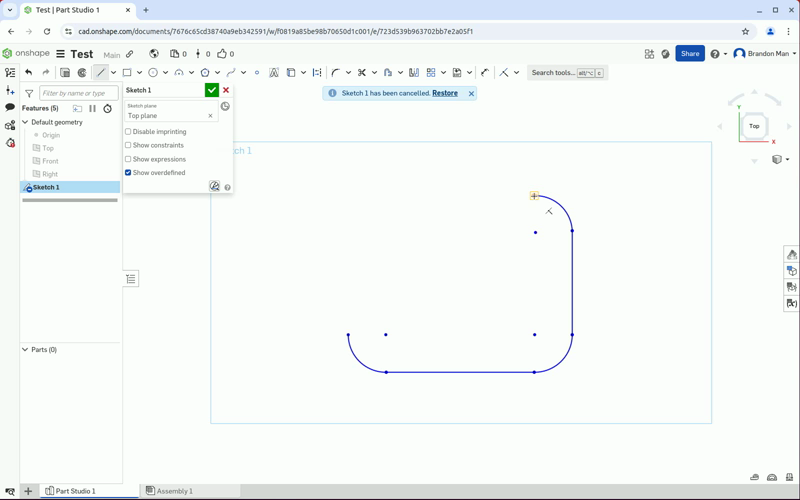
key_down(shift)
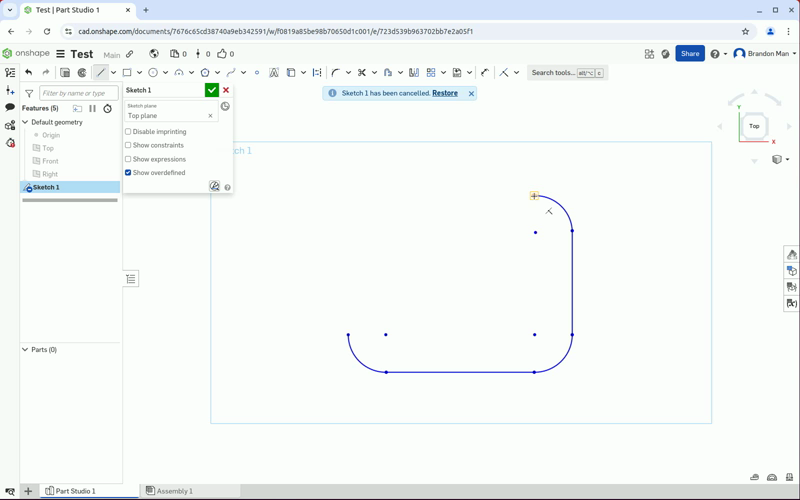
mouse_move(386, 195)
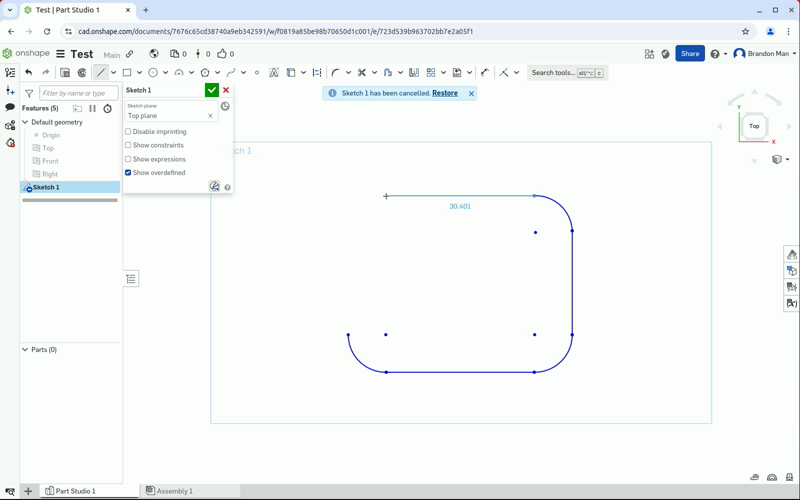
click(386, 195)
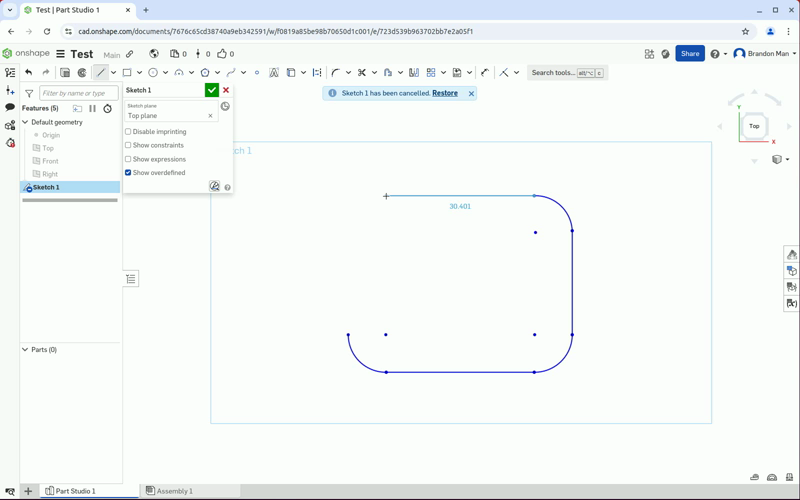
key_up(shift)
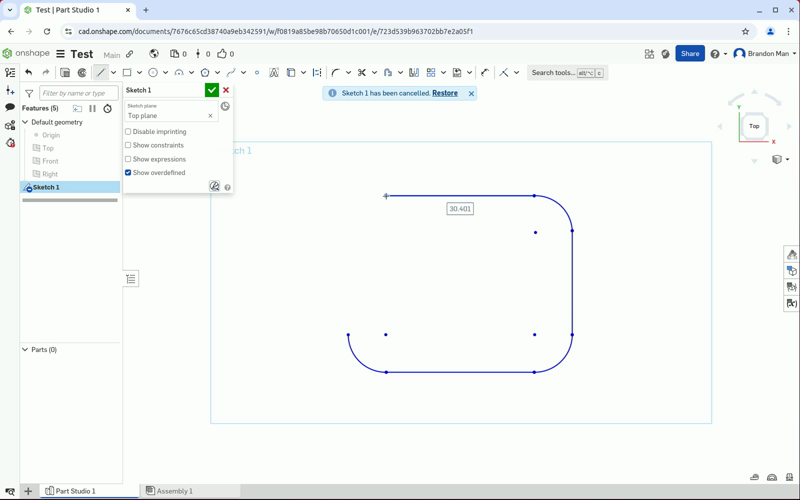
key(esc)
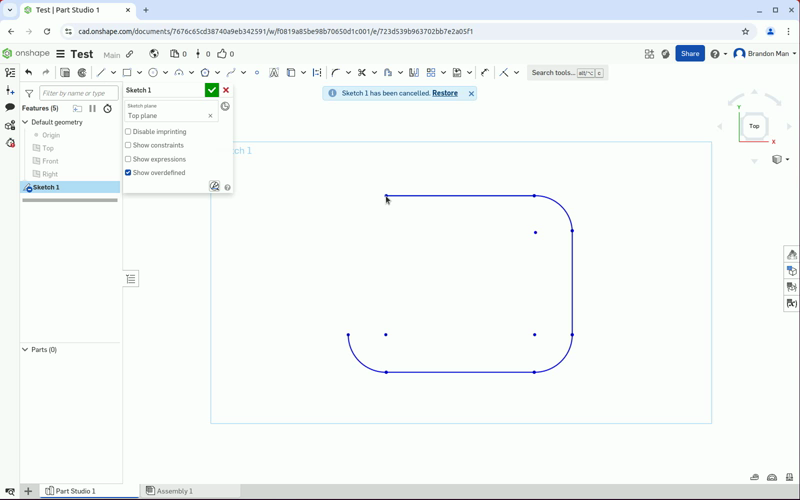
key(a)
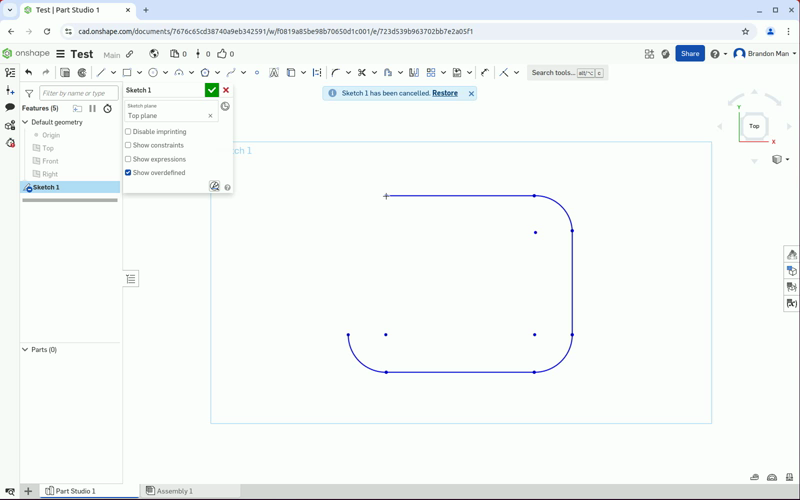
mouse_move(386, 195)
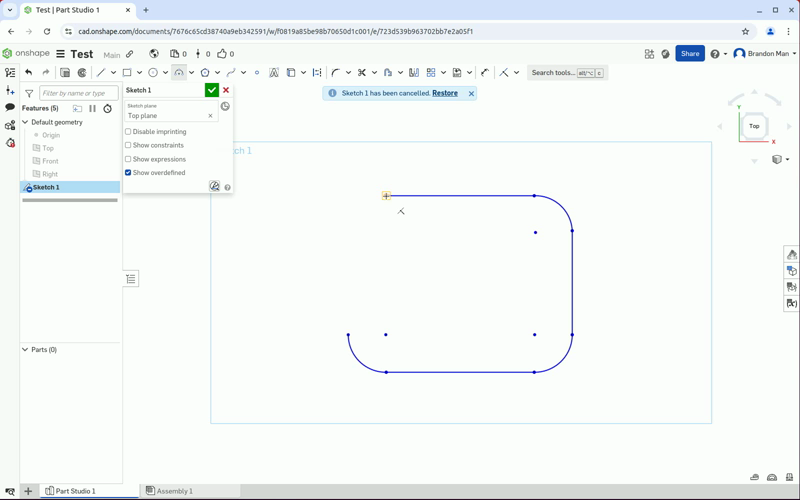
click(386, 195)
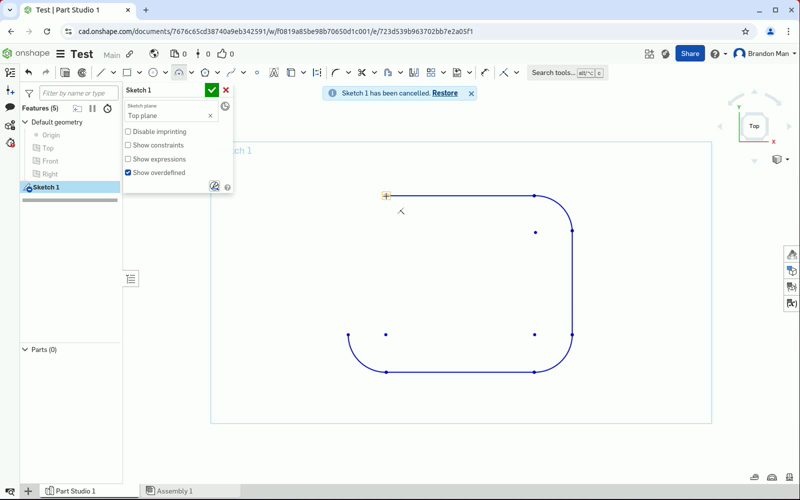
key_down(shift)
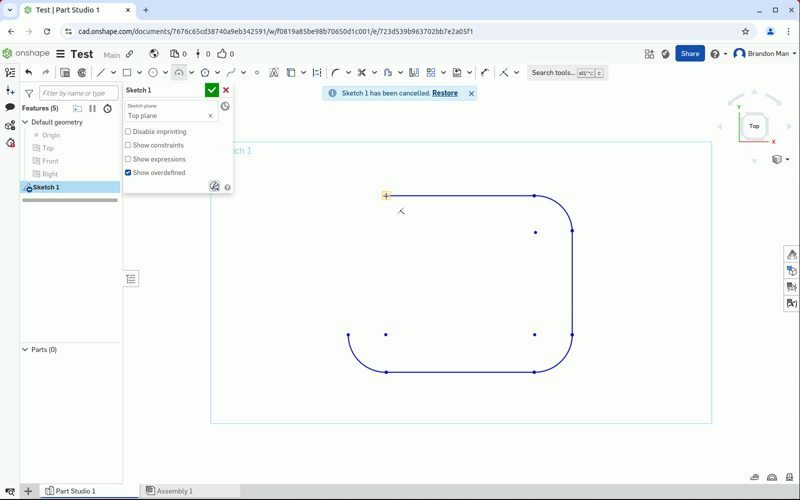
mouse_move(348, 230)
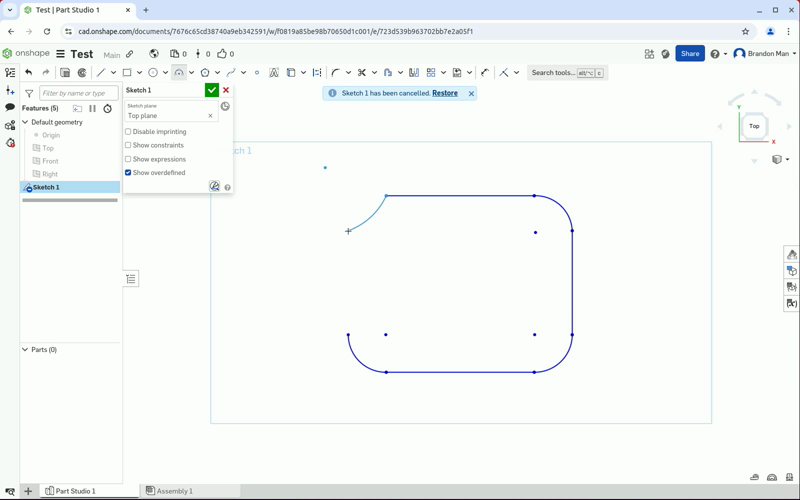
click(348, 230)
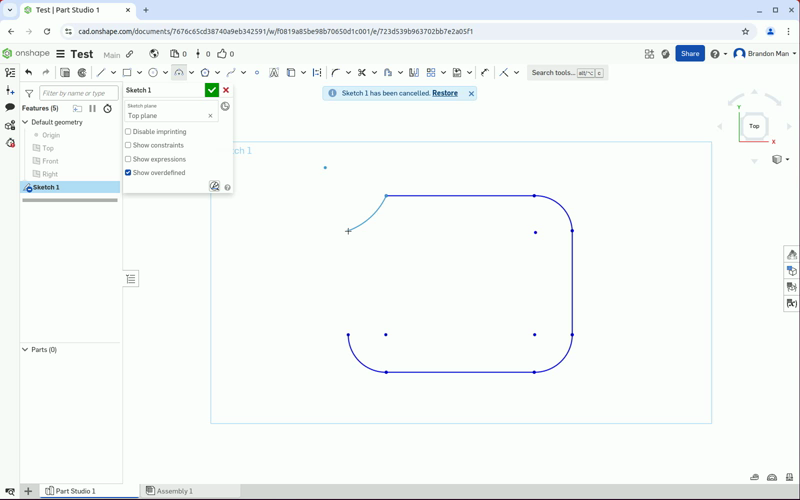
mouse_move(359, 205)
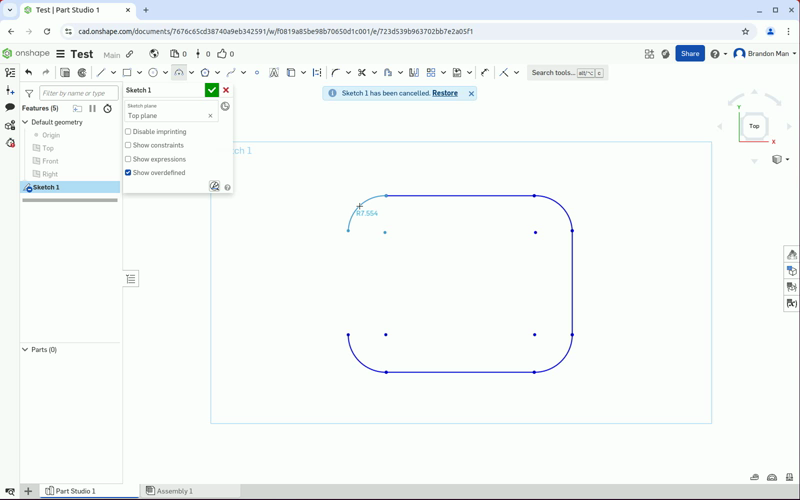
click(359, 205)
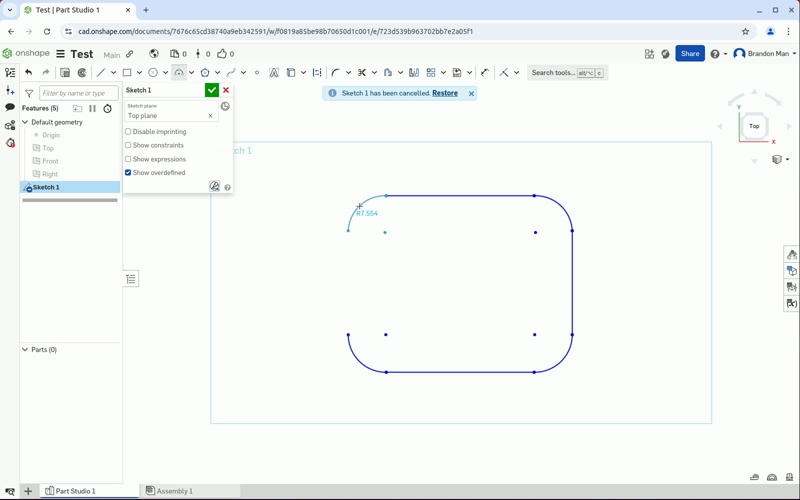
key_up(shift)
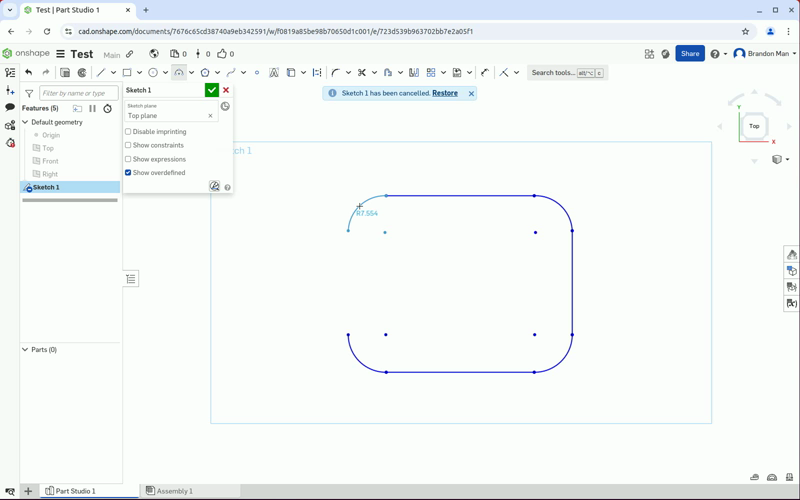
key(esc)
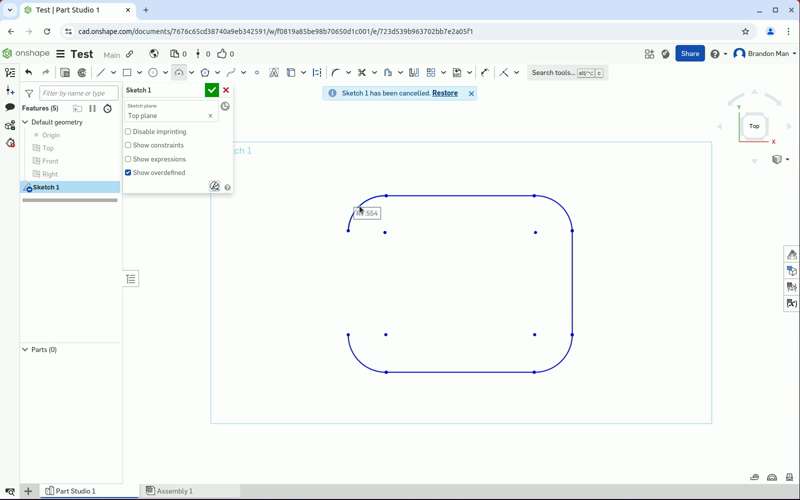
key(l)
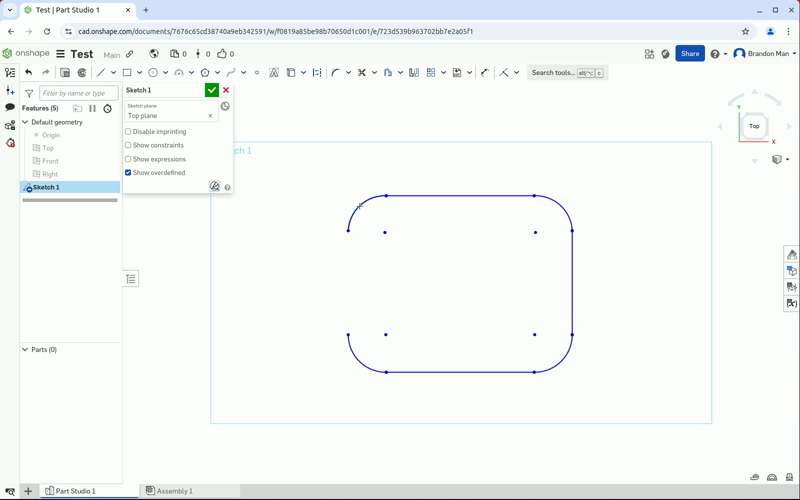
mouse_move(348, 230)
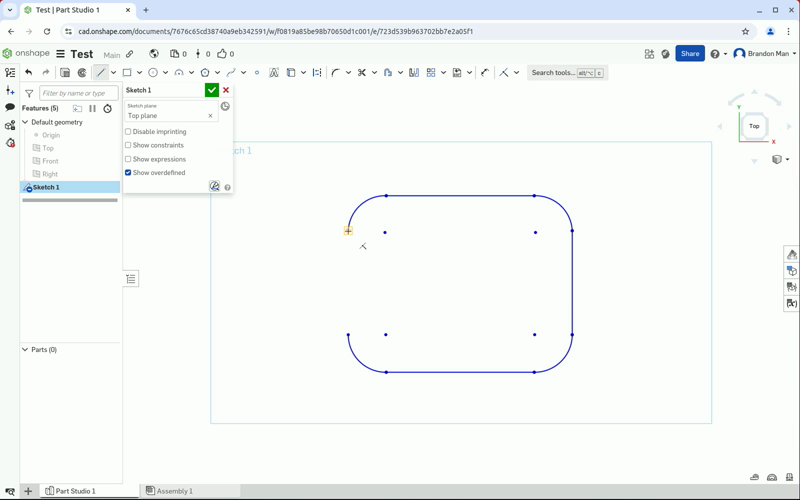
click(348, 230)
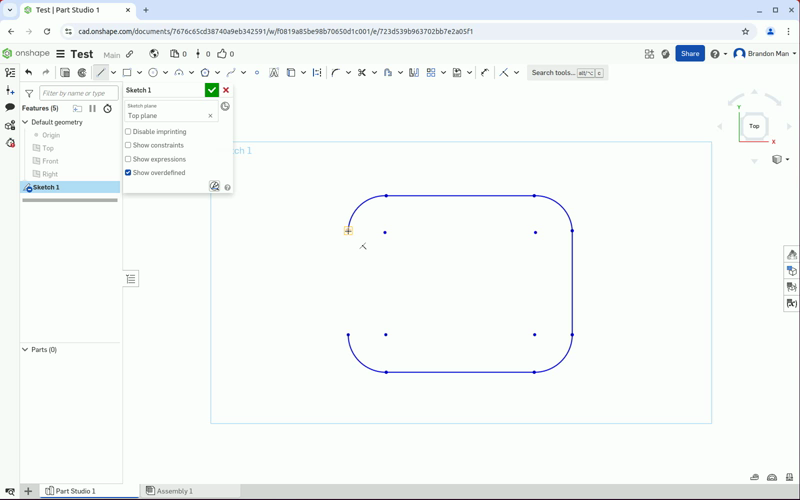
key_down(shift)
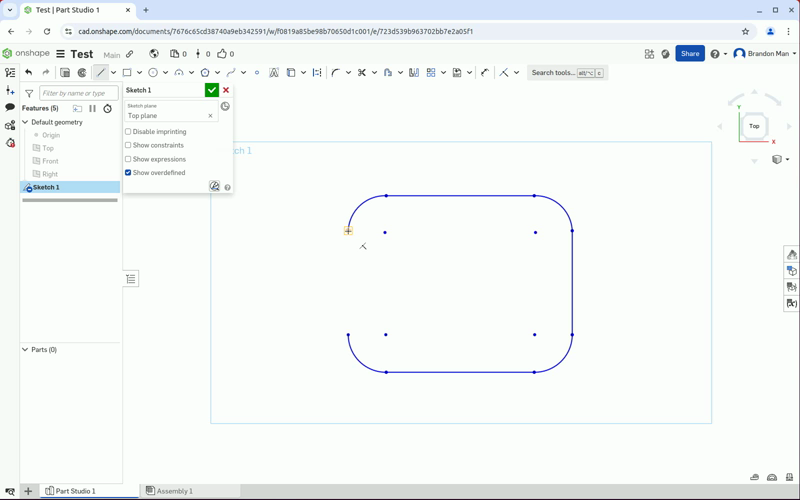
mouse_move(348, 334)
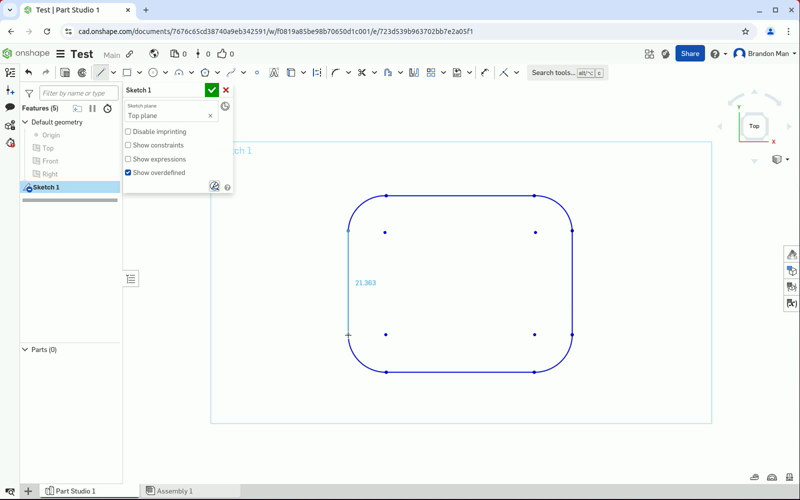
key_up(shift)
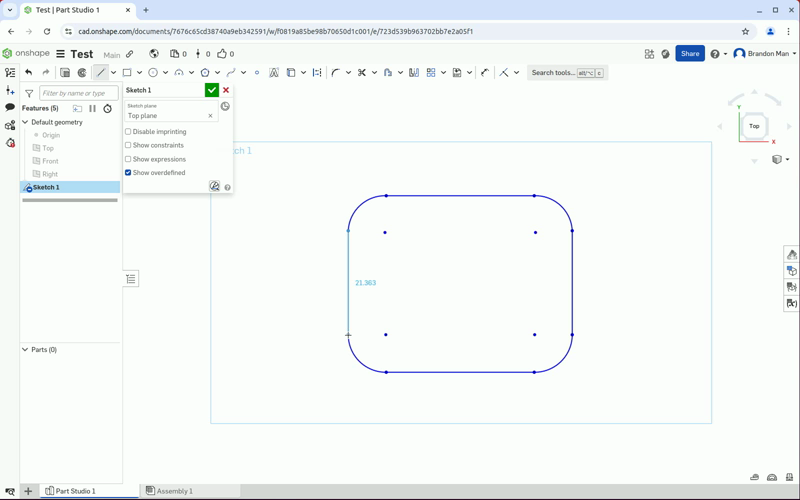
click(348, 334)
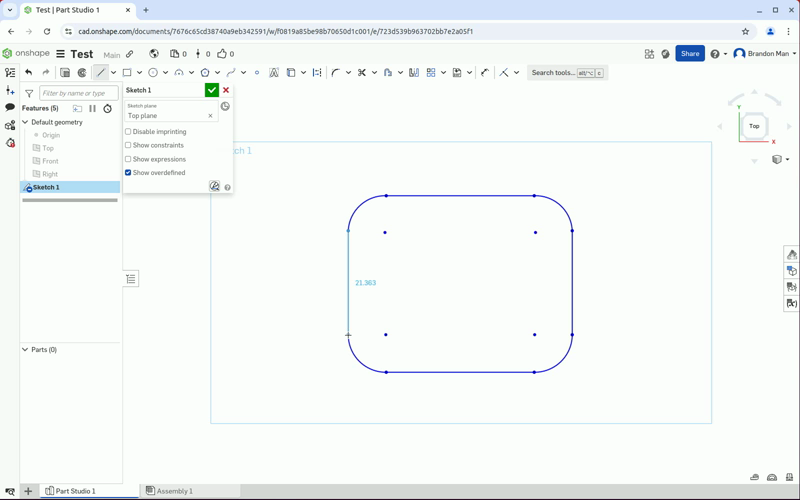
key(esc)
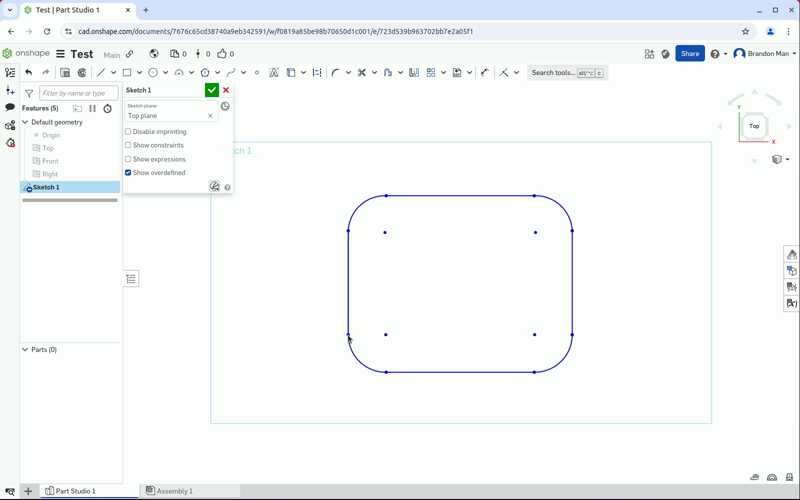
mouse_move(515, 310)
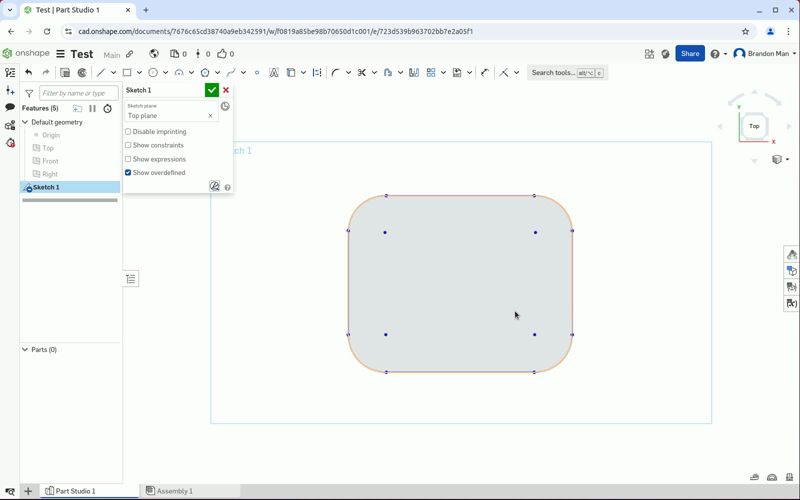
click(515, 310)
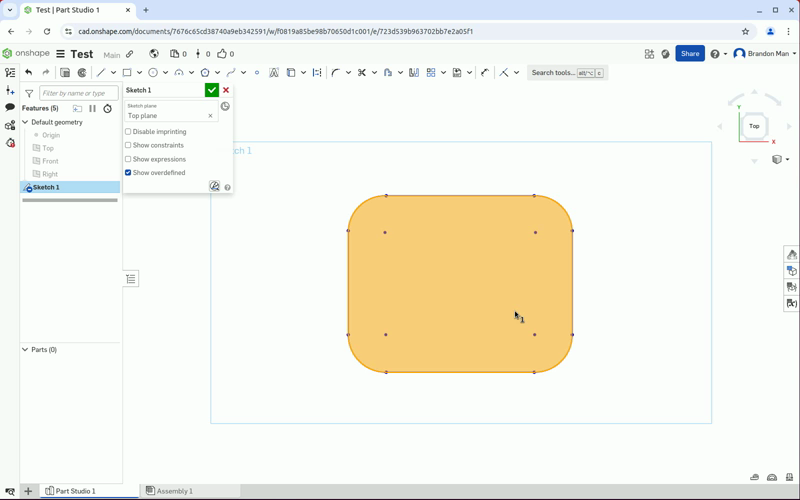
mouse_move(73, 352)
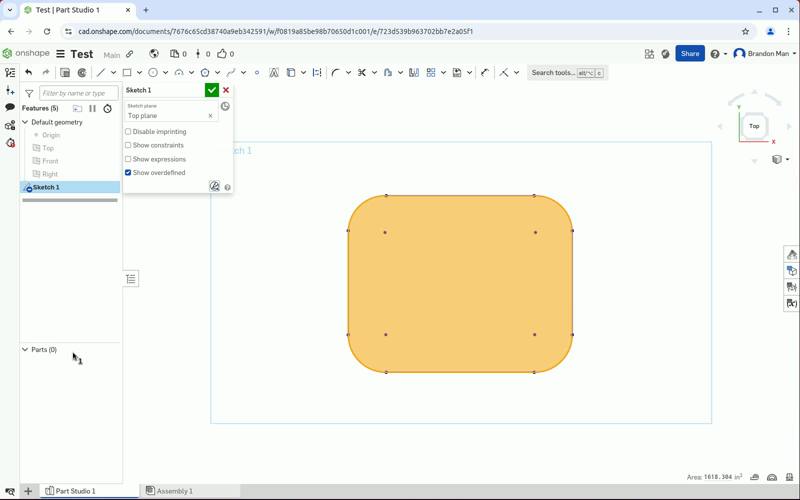
key(shift+y)
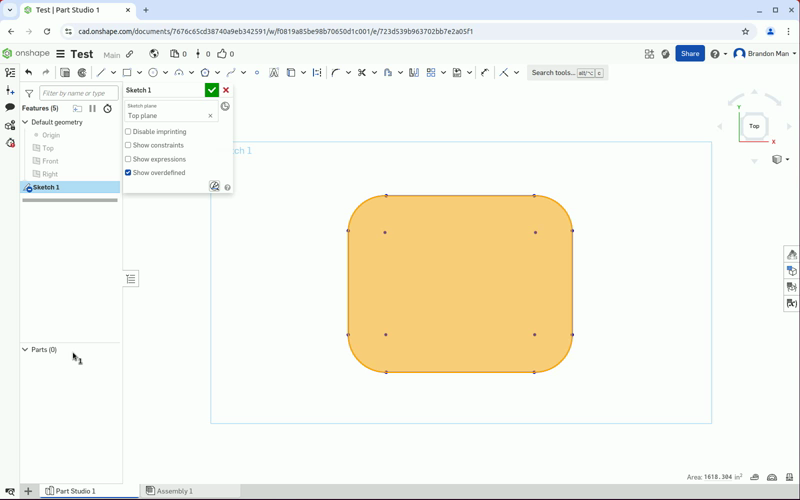
key(shift+e)
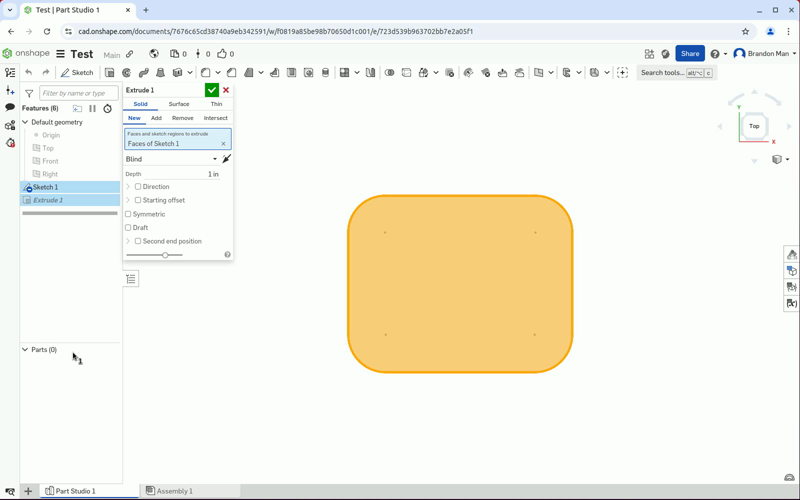
mouse_move(143, 106)
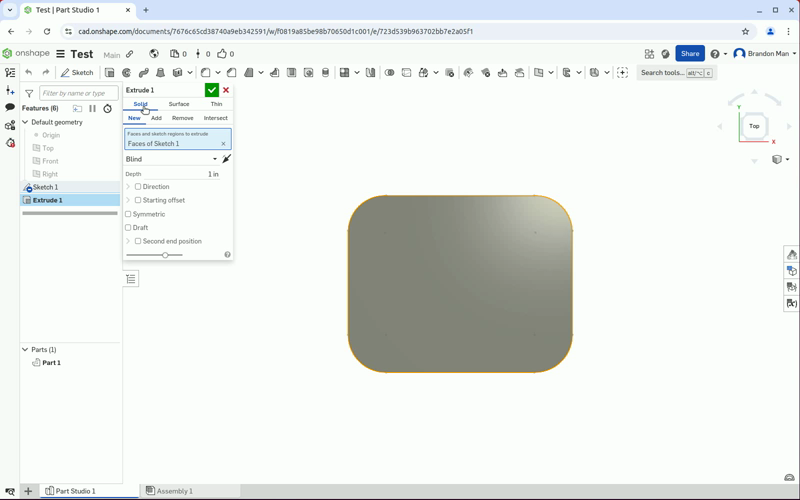
click(143, 106)
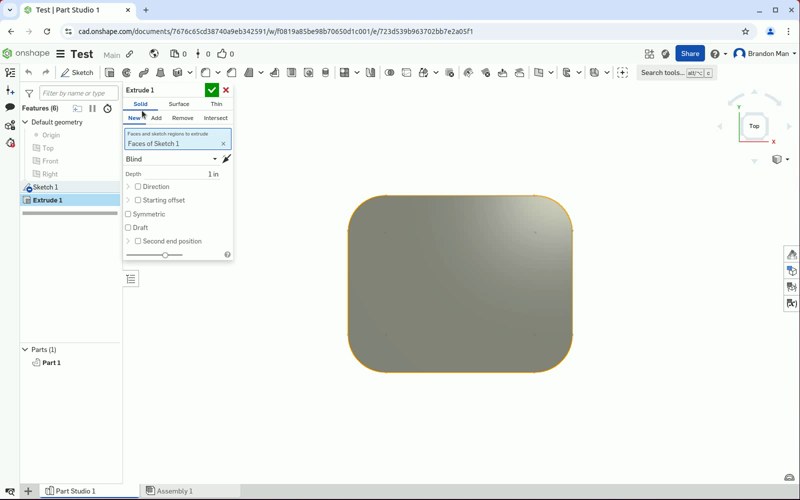
mouse_move(137, 120)
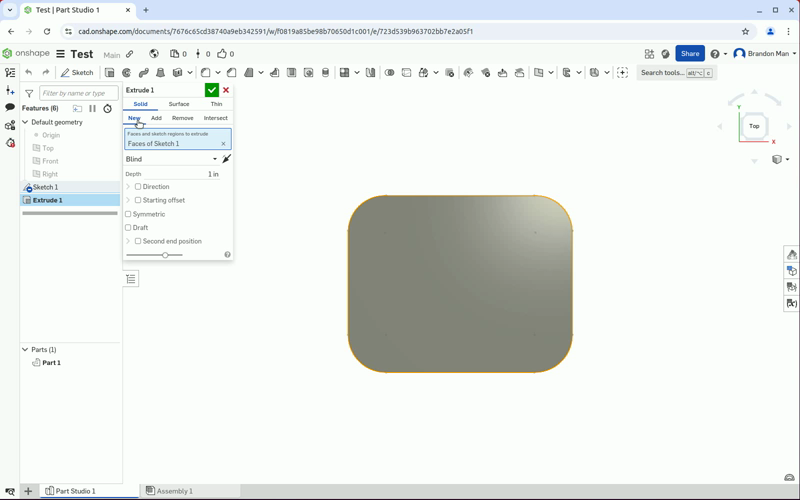
click(137, 120)
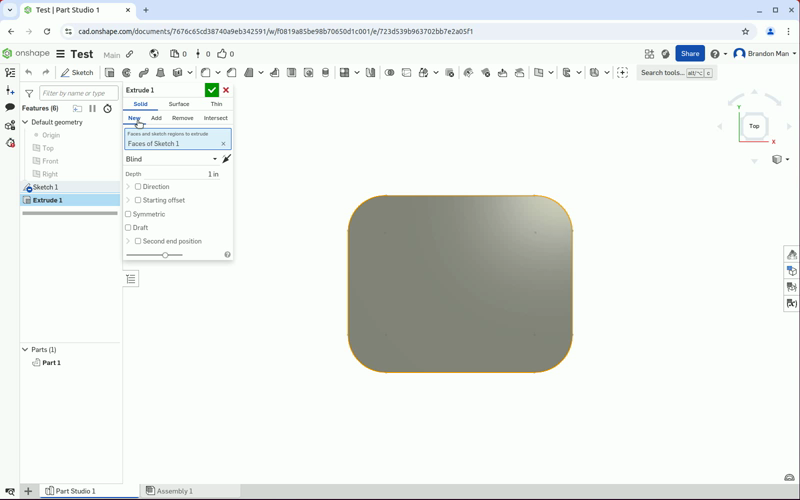
key(tab, 4)
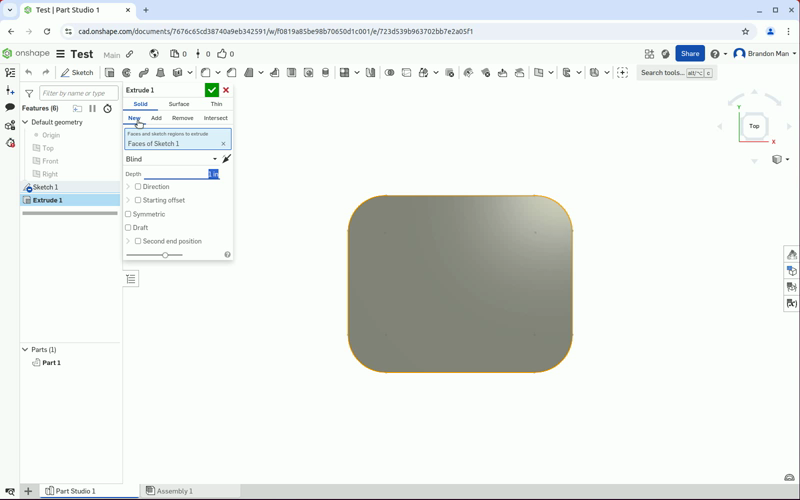
text(9.869)
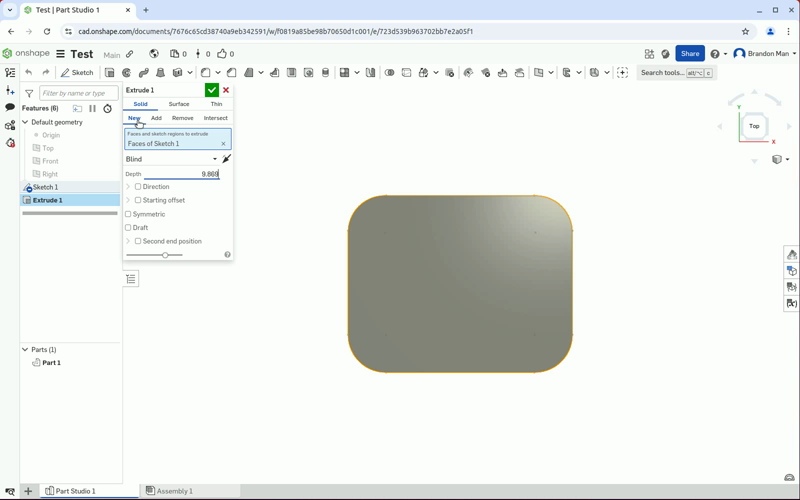
key(enter)
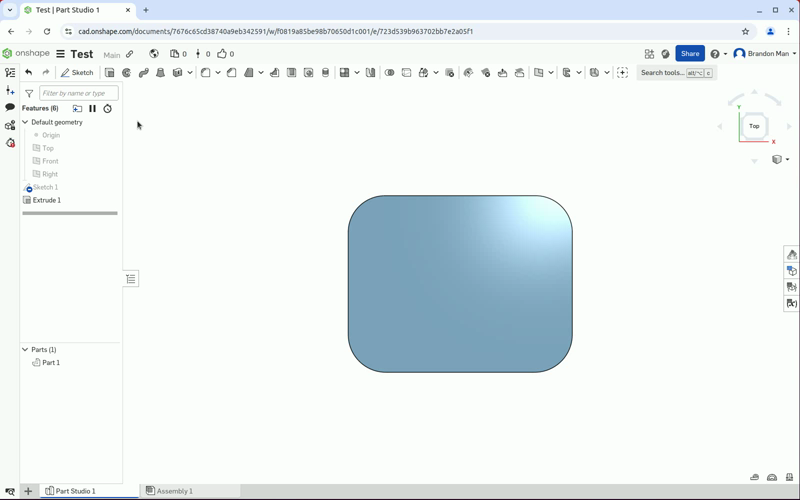
key(shift+h)
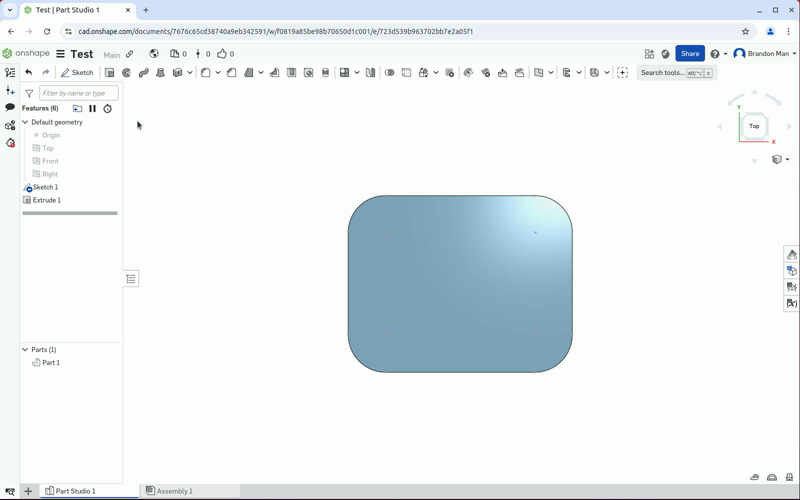
key(shift+h)
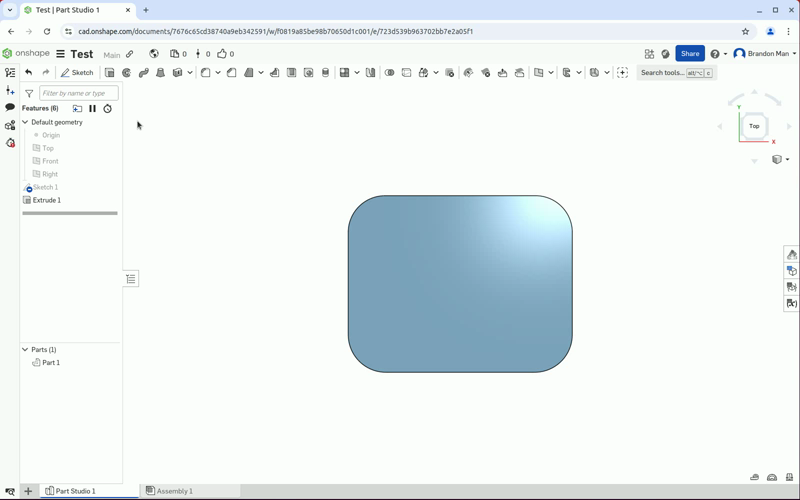
mouse_move(73, 189)
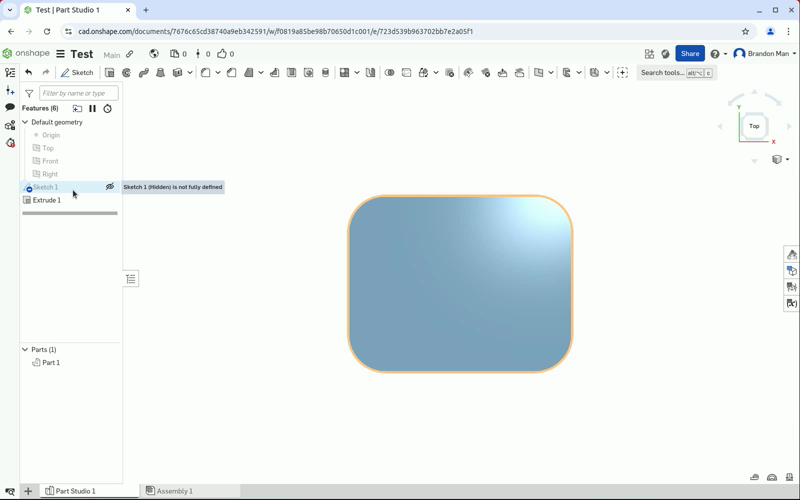
click(73, 189)
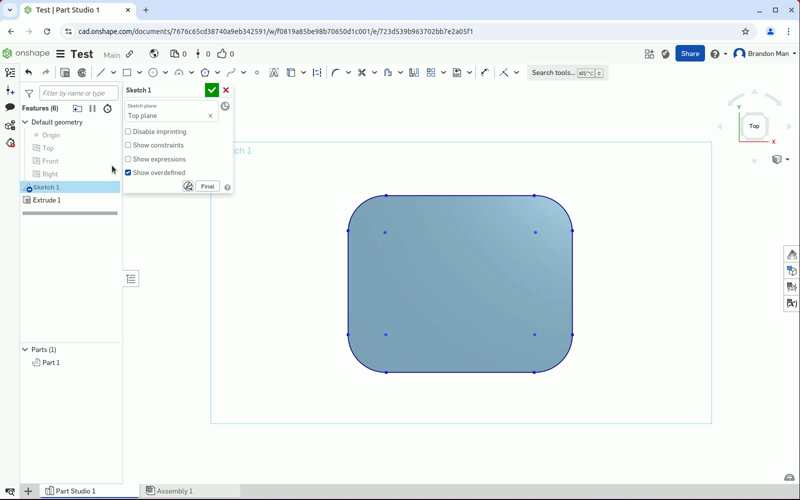
mouse_move(229, 92)
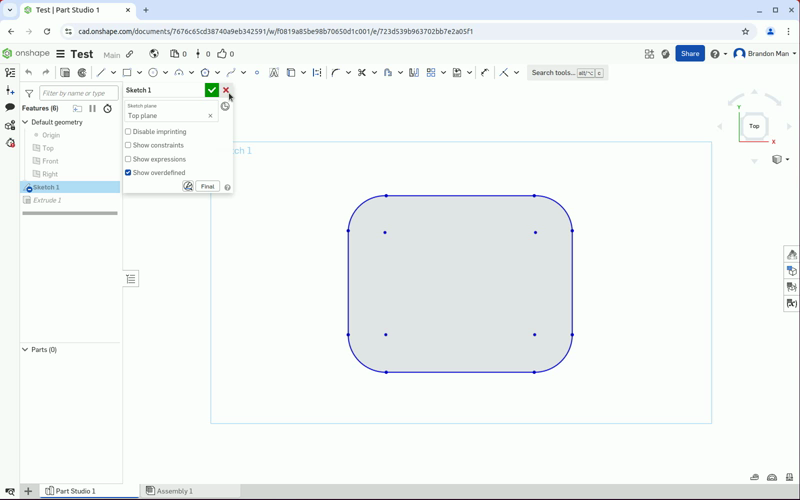
click(229, 92)
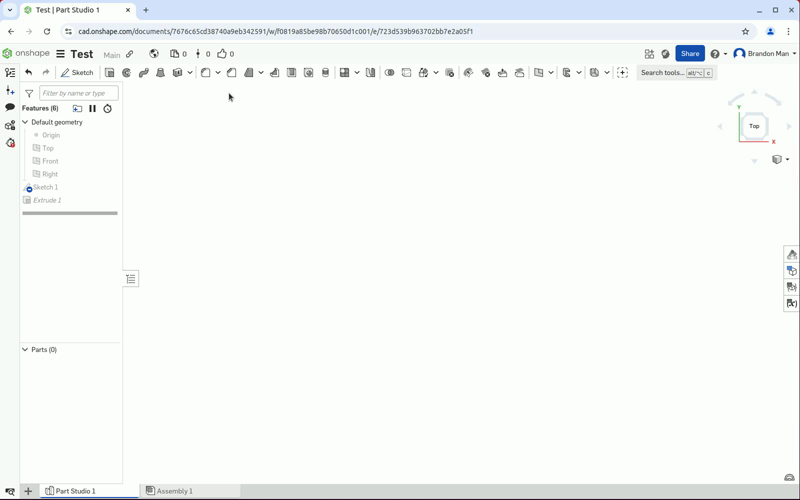
mouse_move(541, 75)
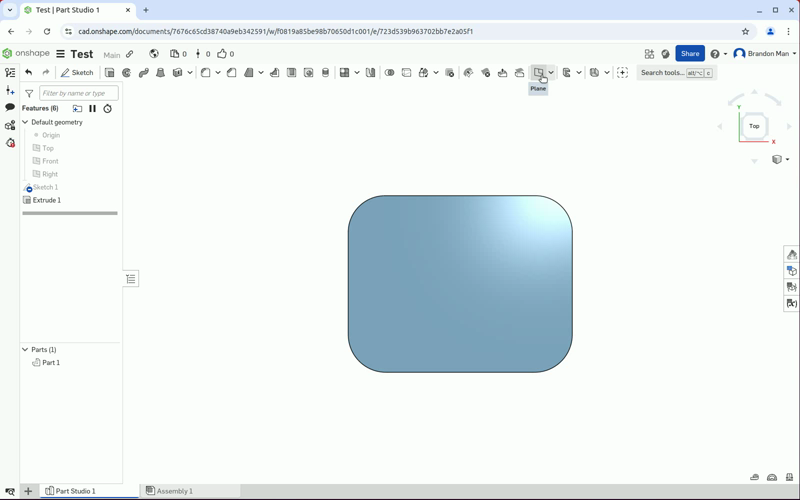
click(541, 75)
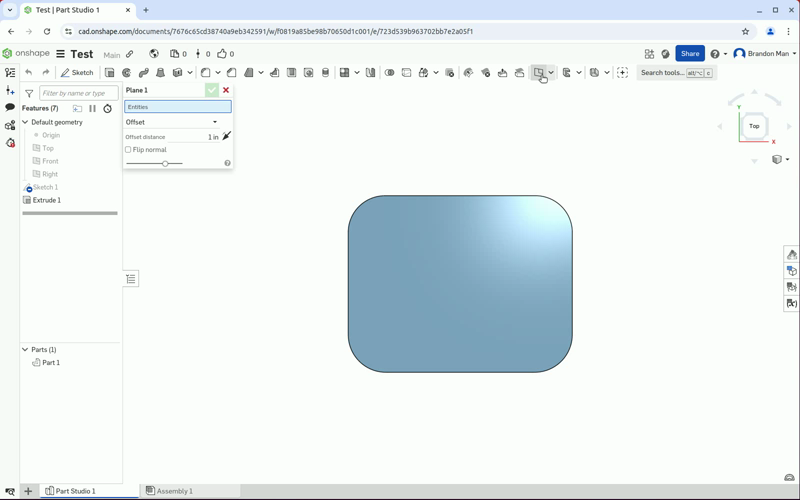
mouse_move(73, 150)
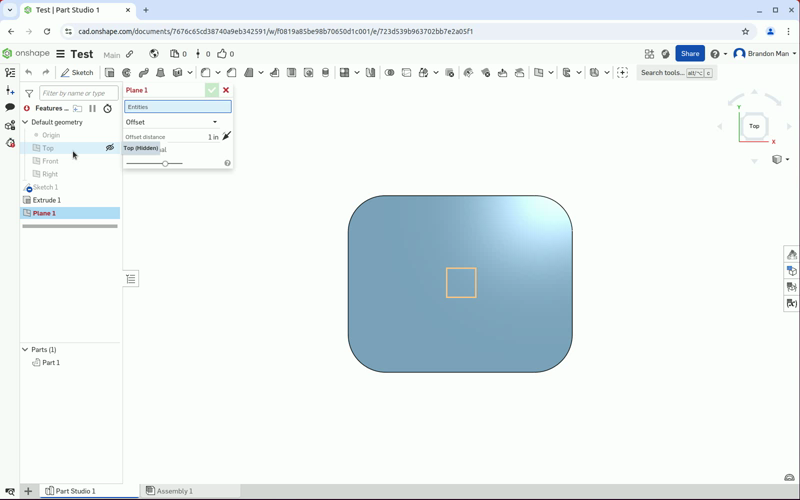
click(73, 150)
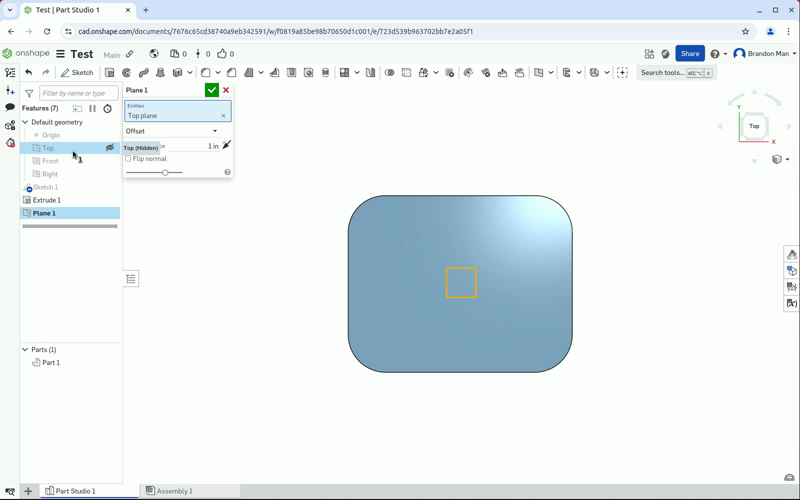
key(tab, 2)
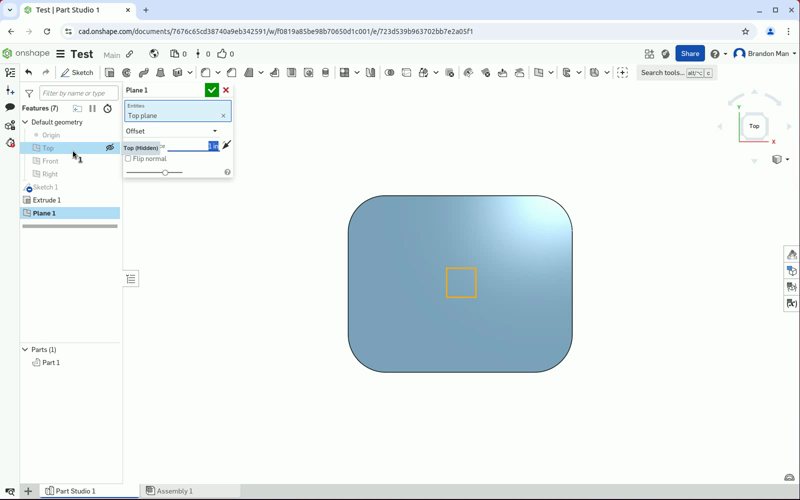
text(9.86)
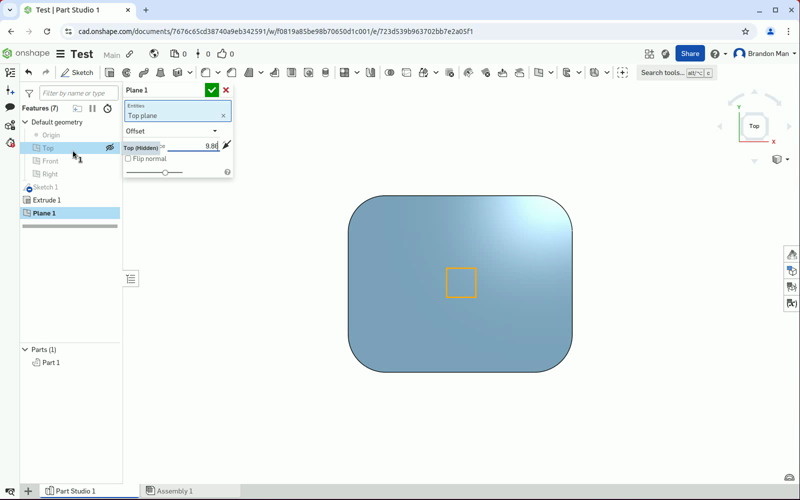
key(enter, 2)
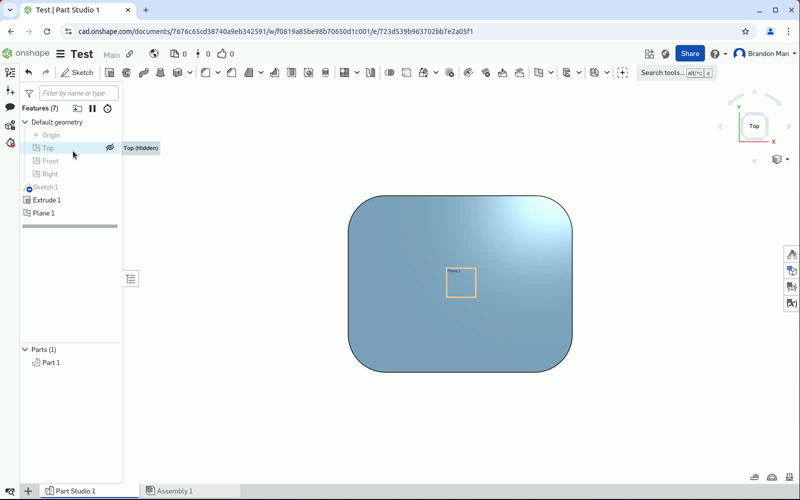
key(shift+s)
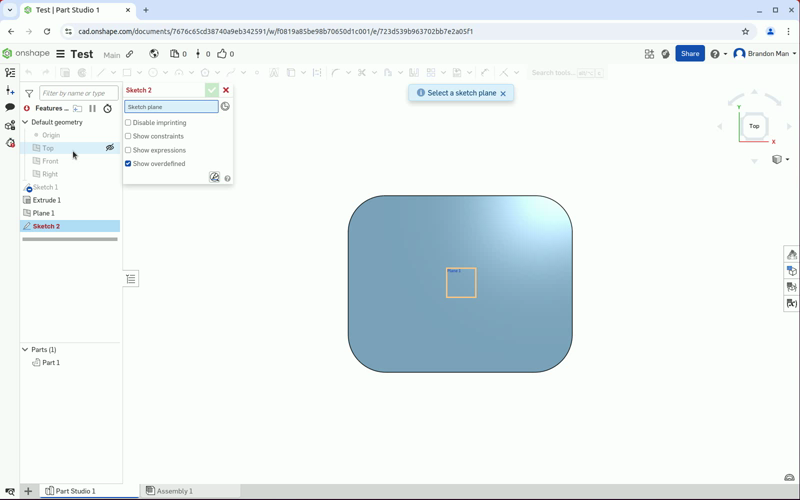
mouse_move(73, 215)
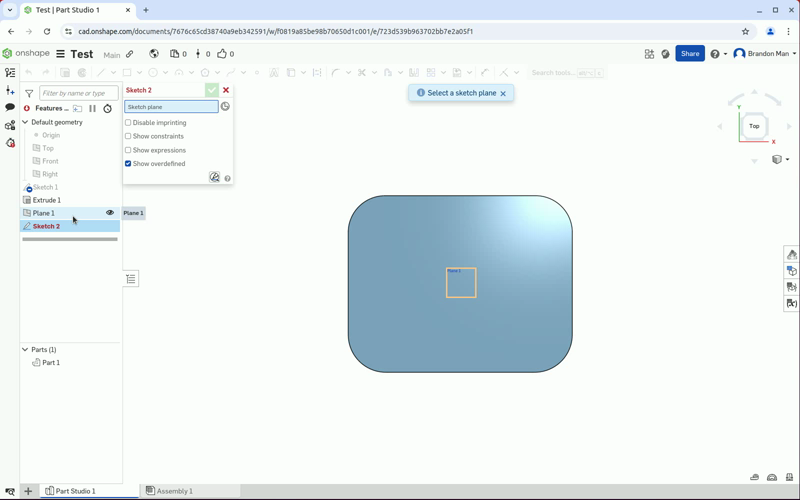
click(73, 215)
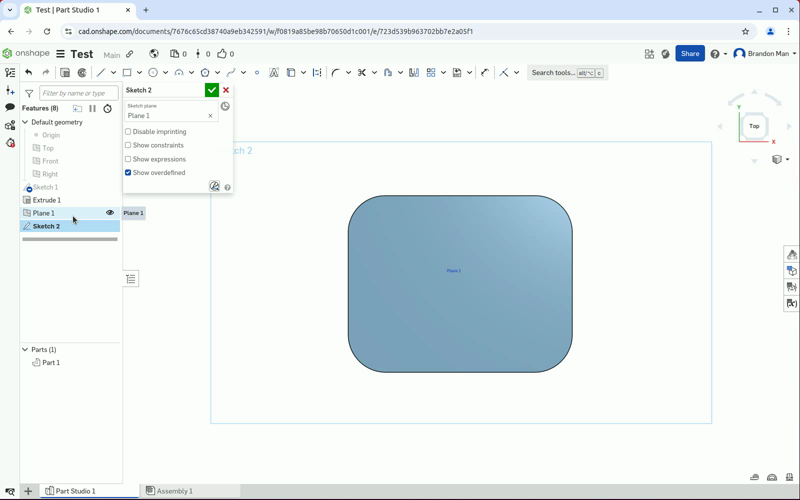
mouse_move(73, 352)
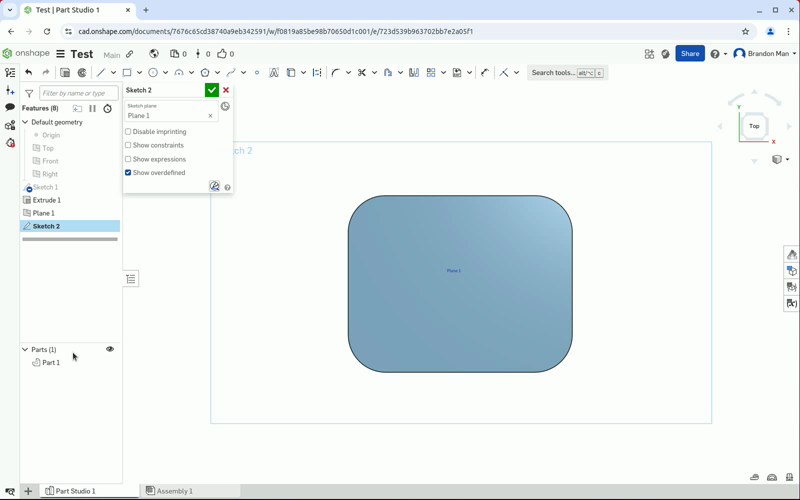
key(y)
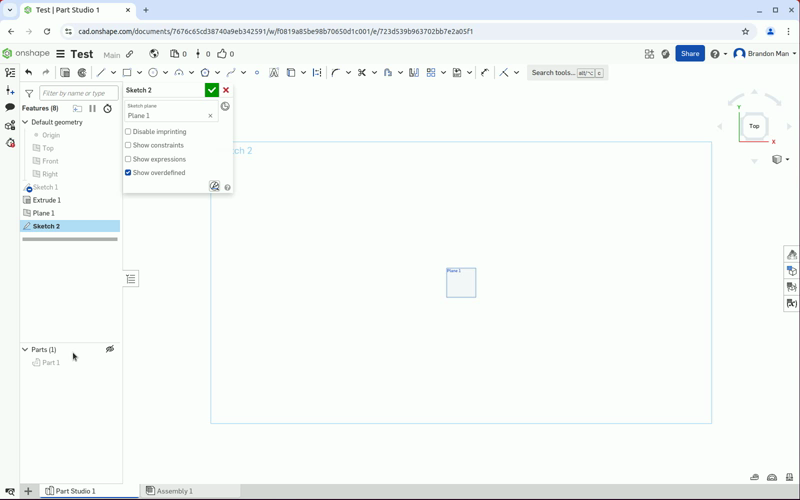
key(a)
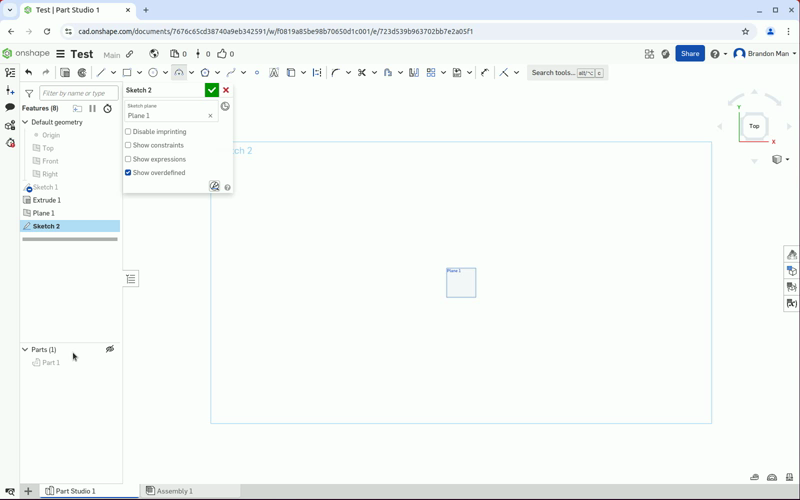
key_down(shift)
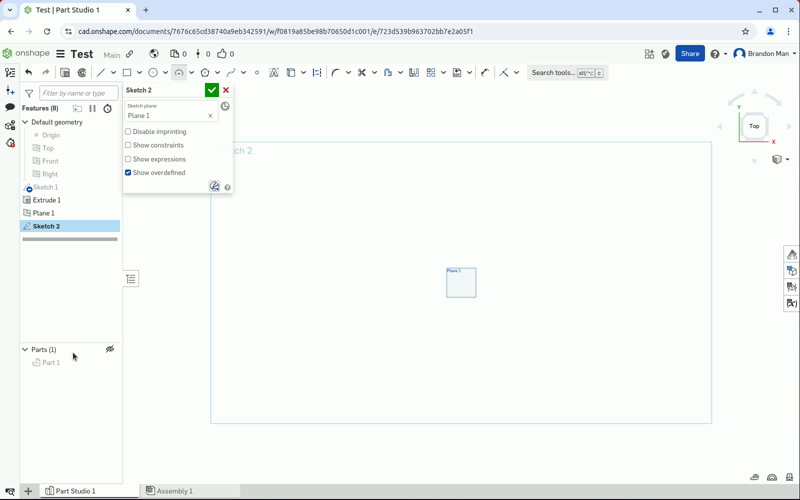
mouse_move(348, 231)
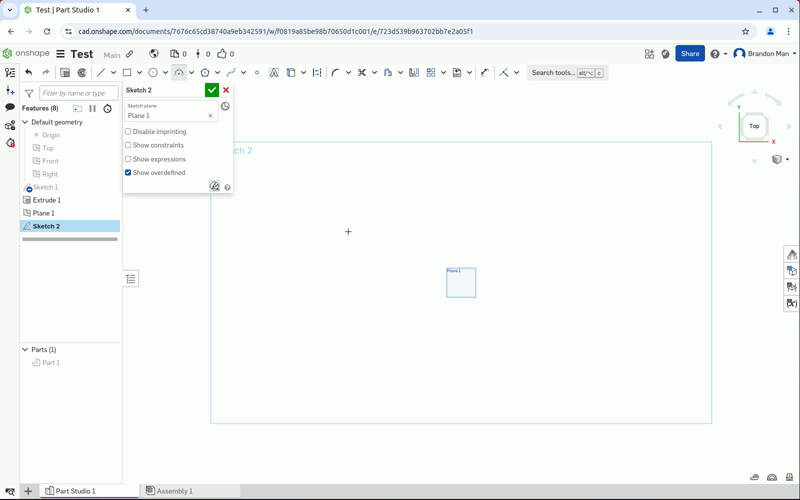
click(348, 231)
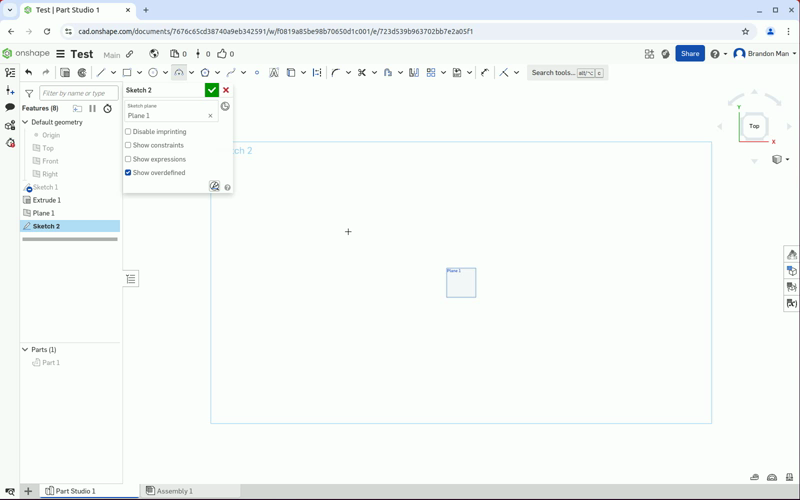
key_up(shift)
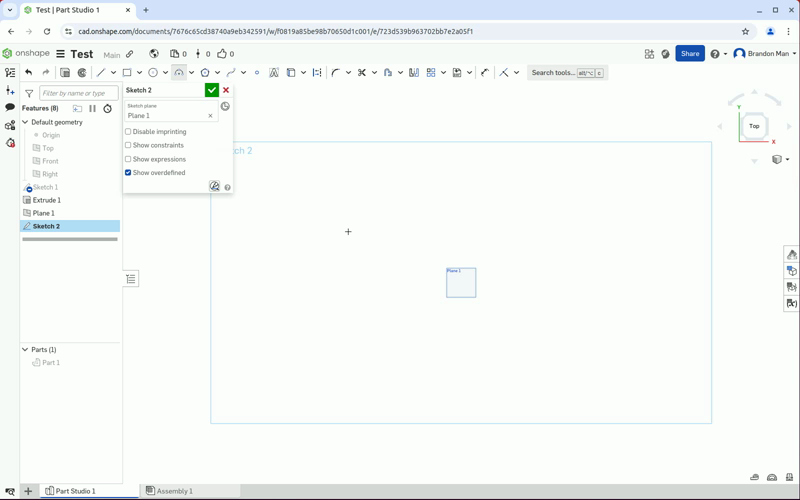
key_down(shift)
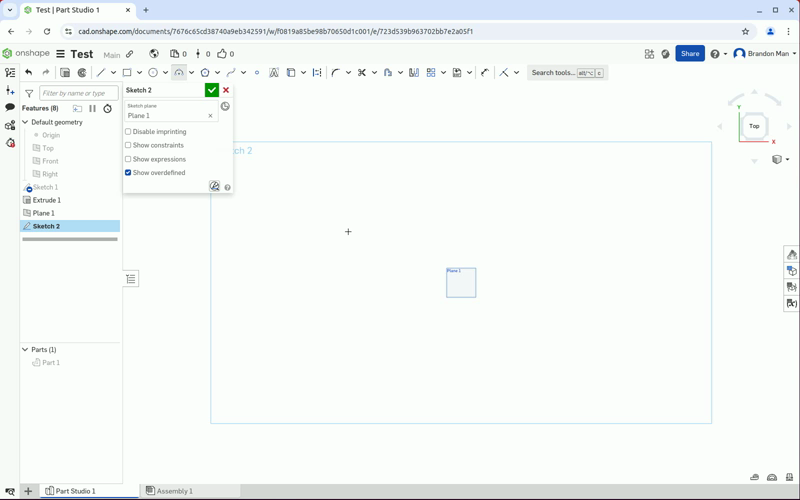
mouse_move(386, 193)
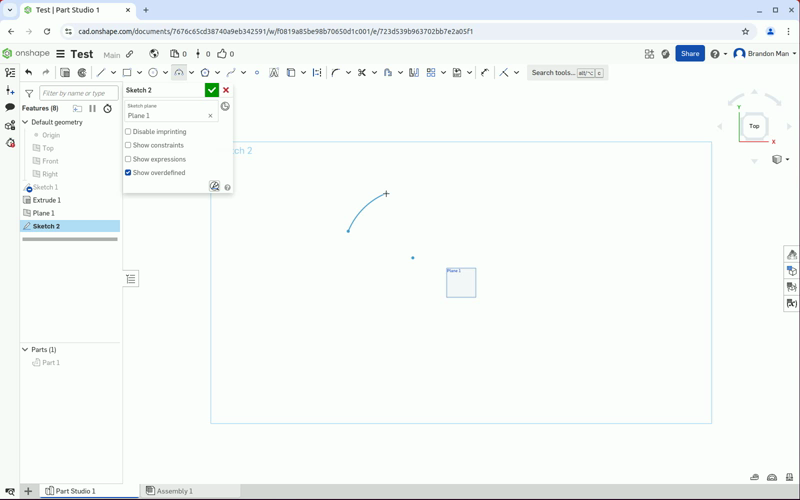
click(386, 193)
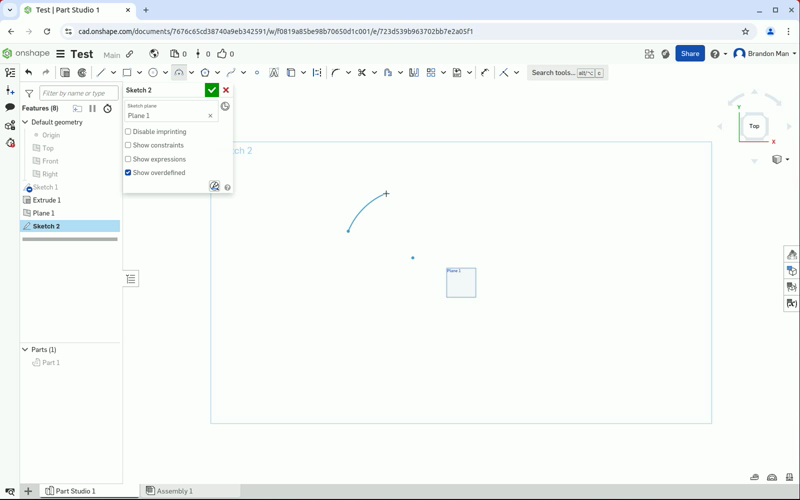
mouse_move(359, 204)
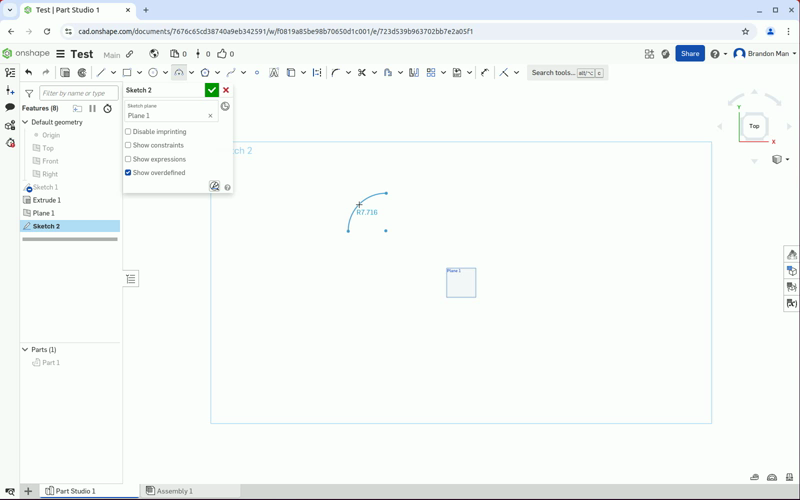
click(359, 204)
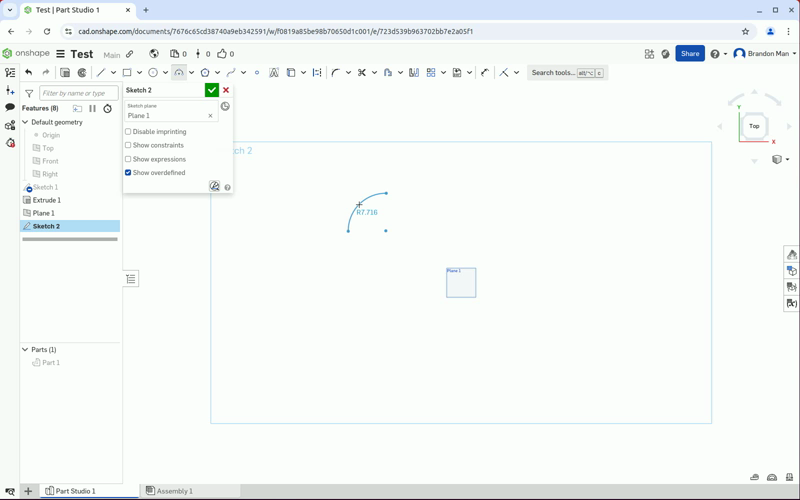
key_up(shift)
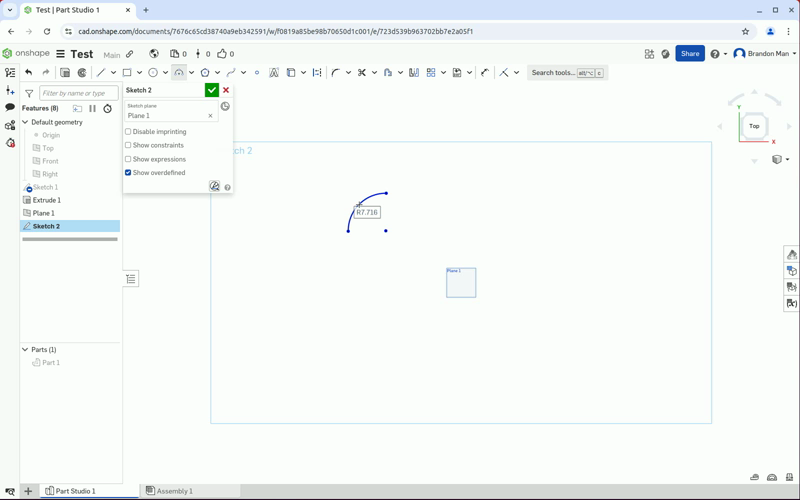
key(esc)
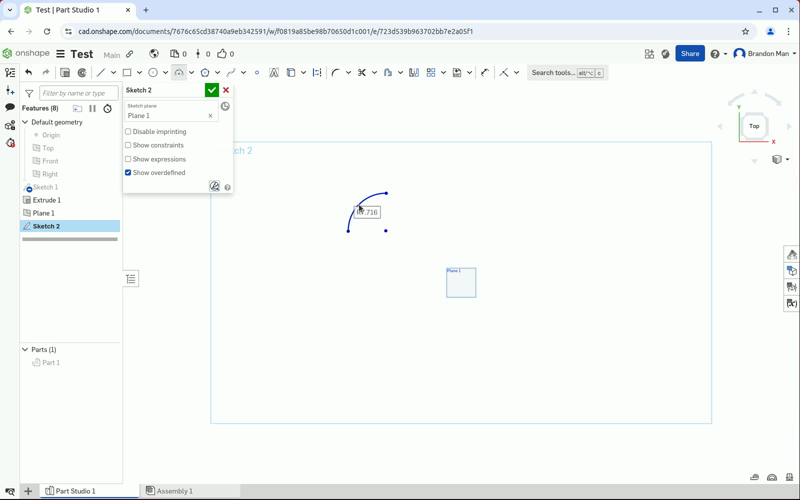
key(l)
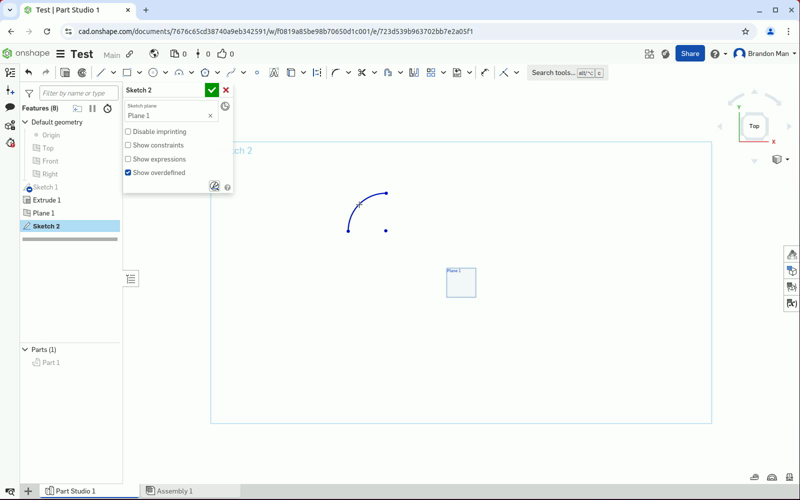
mouse_move(386, 193)
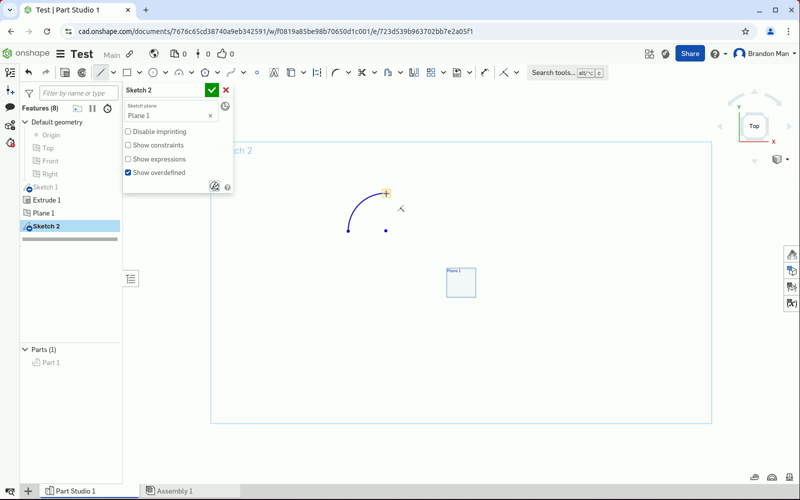
click(386, 193)
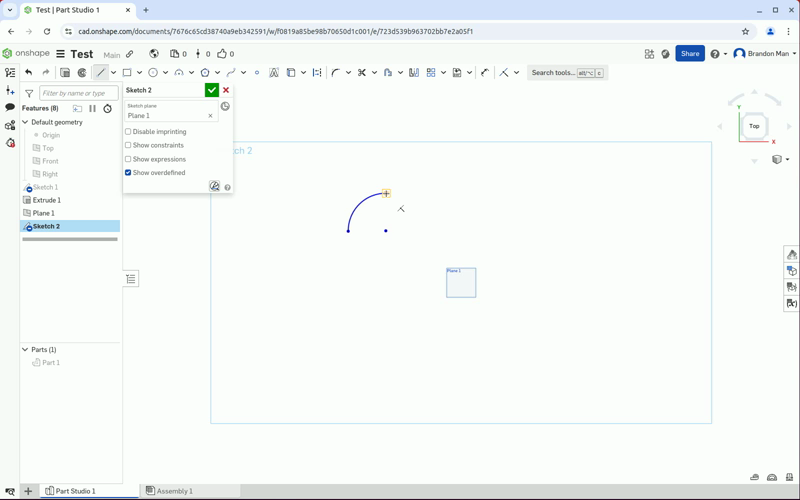
key_down(shift)
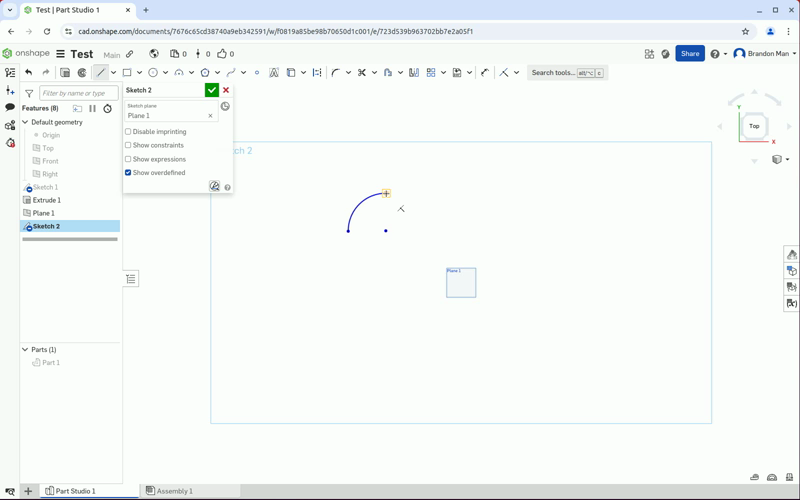
mouse_move(493, 193)
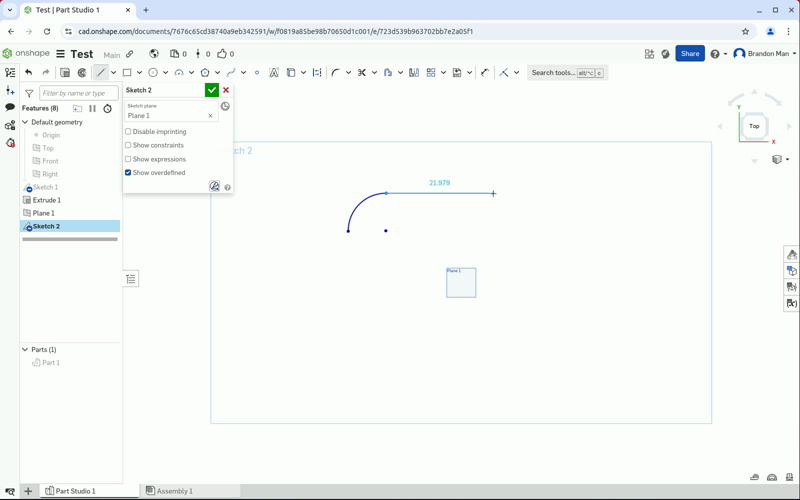
click(493, 193)
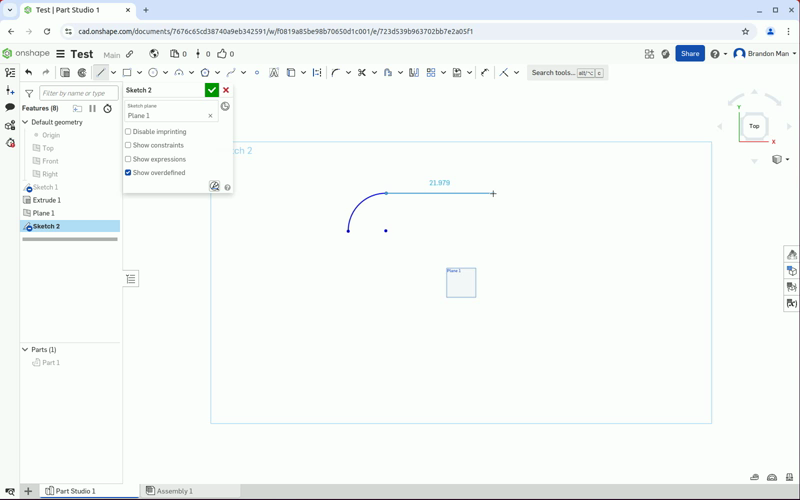
key_up(shift)
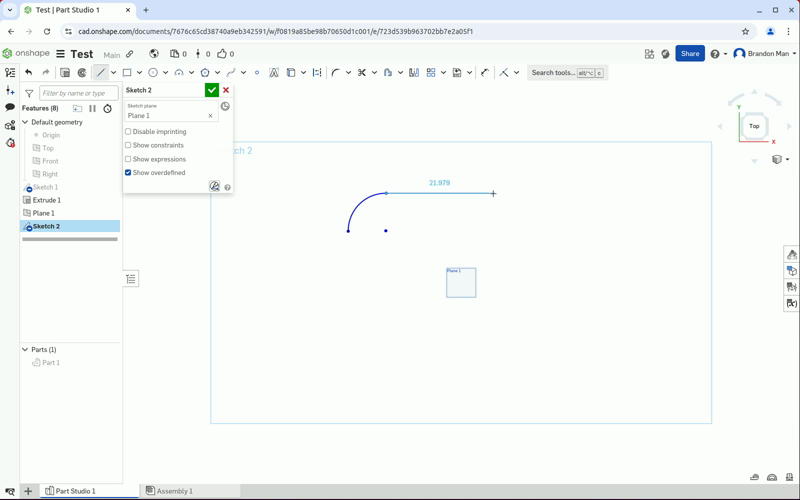
key(esc)
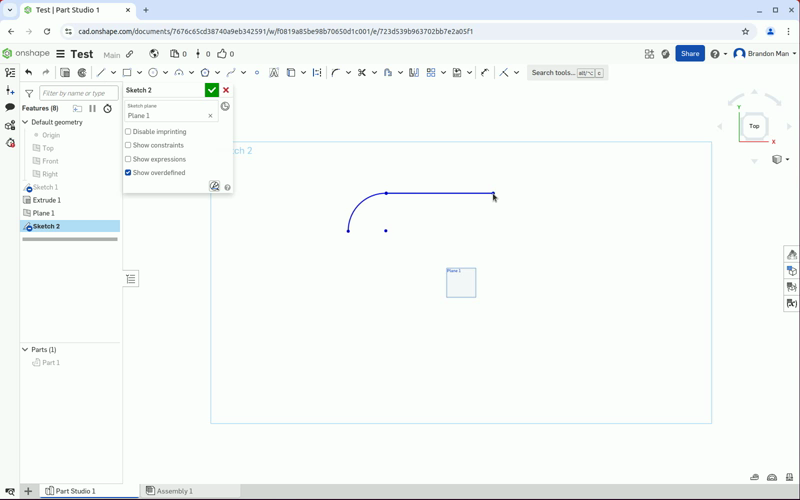
key(a)
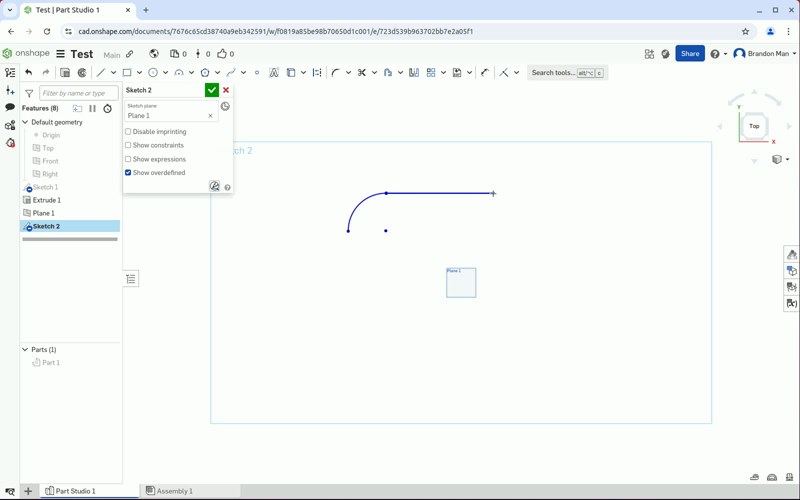
mouse_move(493, 193)
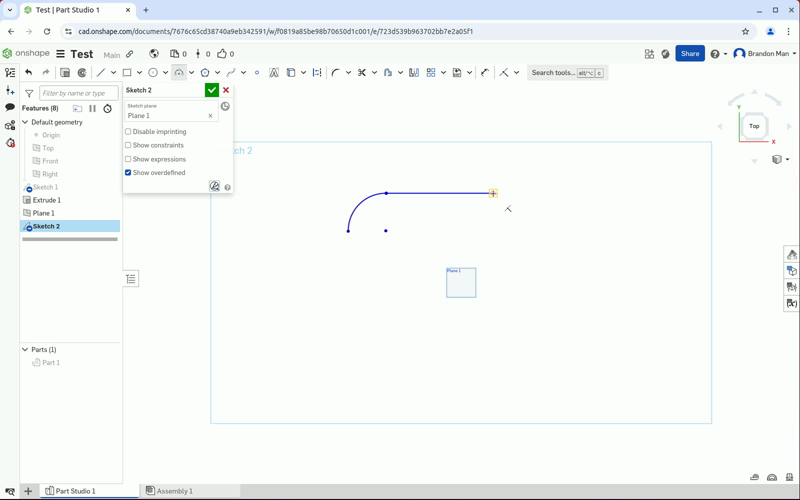
click(493, 193)
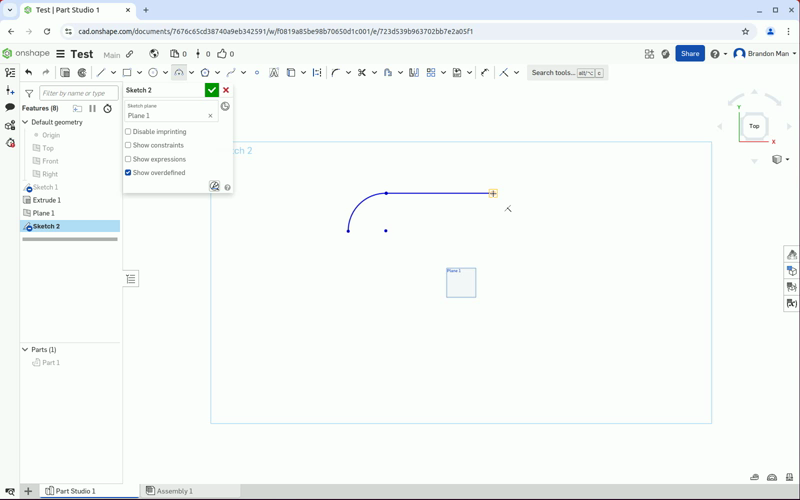
key_down(shift)
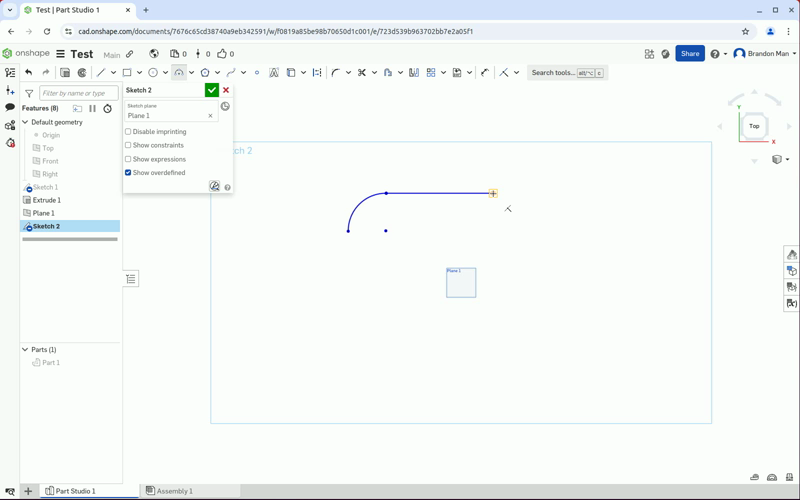
mouse_move(488, 188)
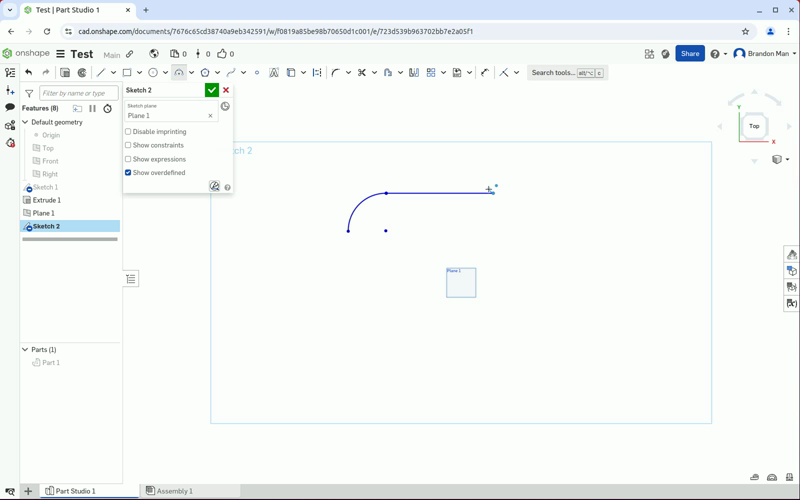
scroll(6)
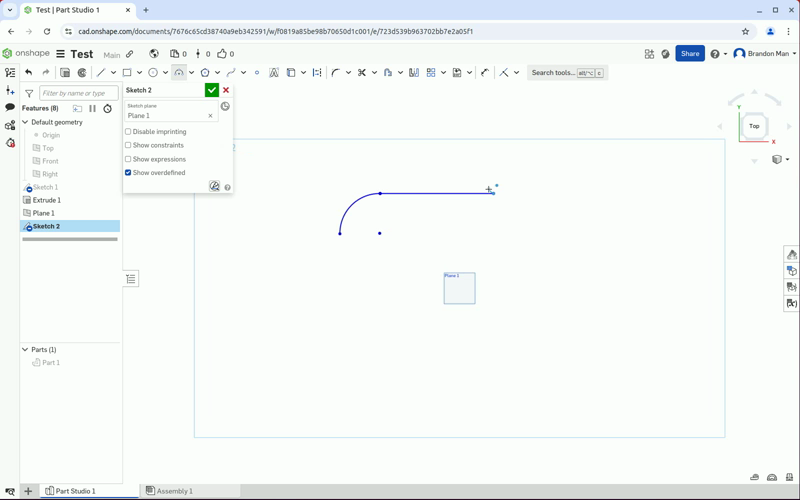
scroll(6)
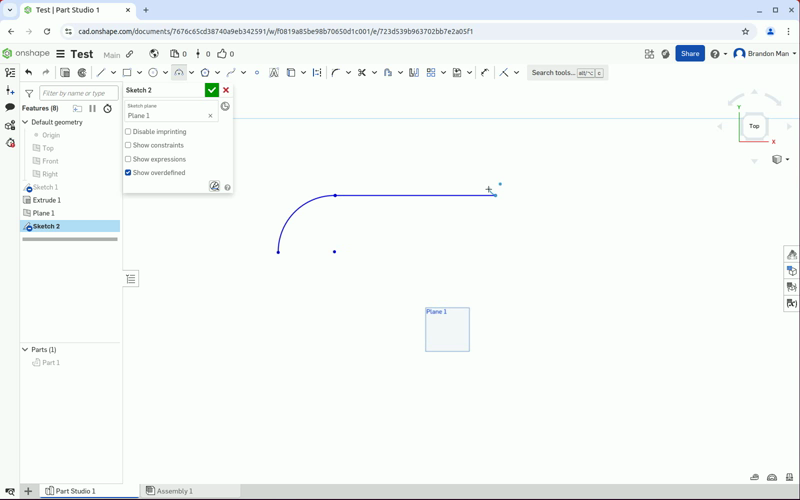
scroll(6)
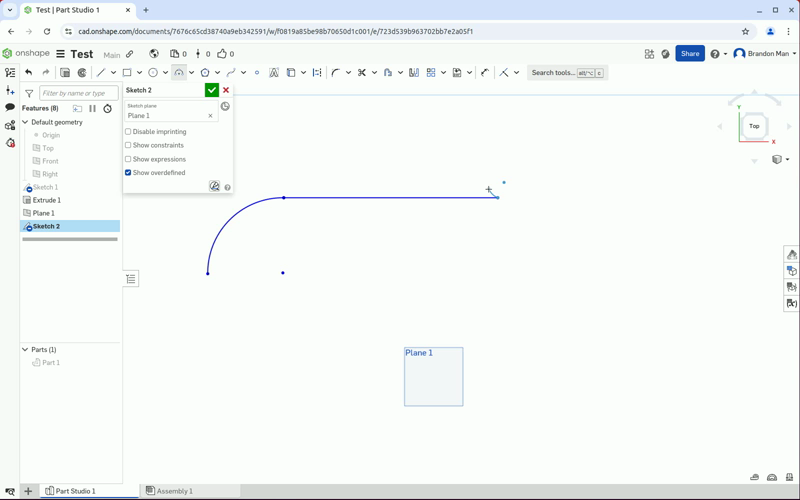
scroll(6)
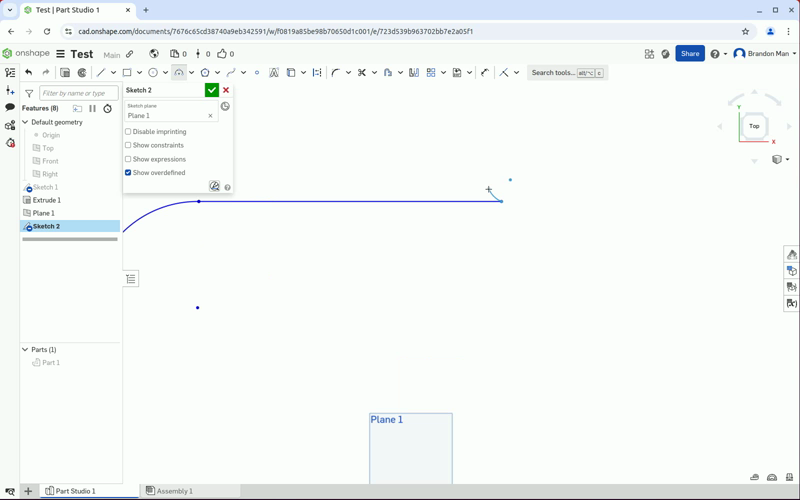
scroll(6)
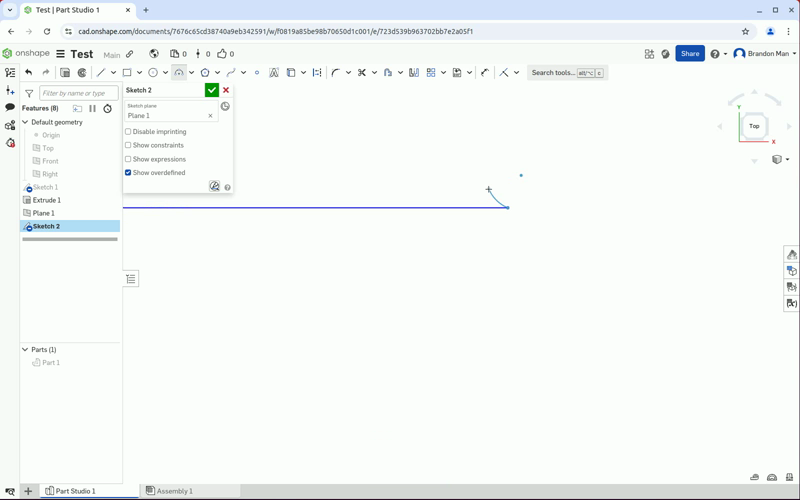
scroll(6)
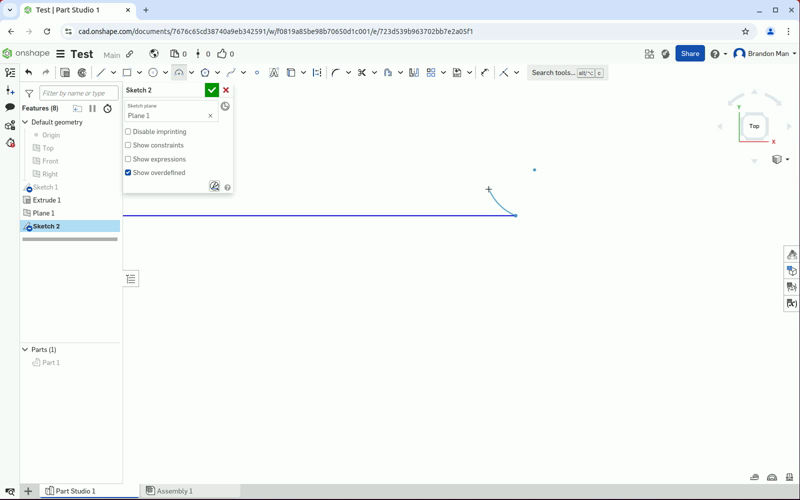
scroll(6)
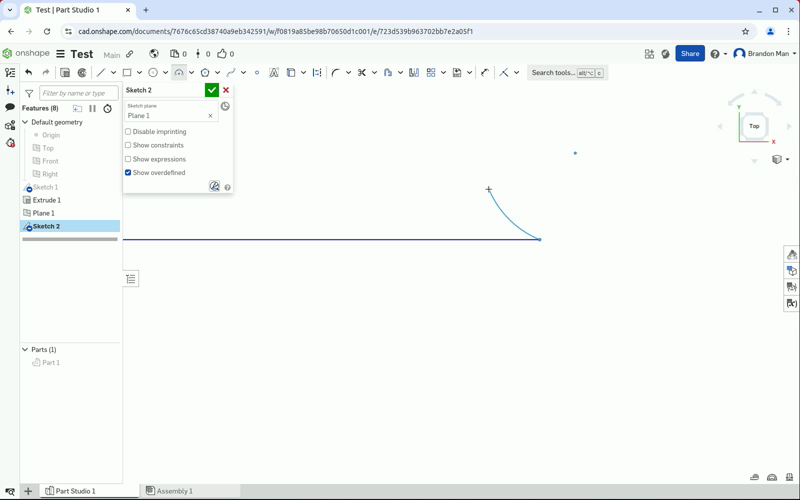
click(488, 188)
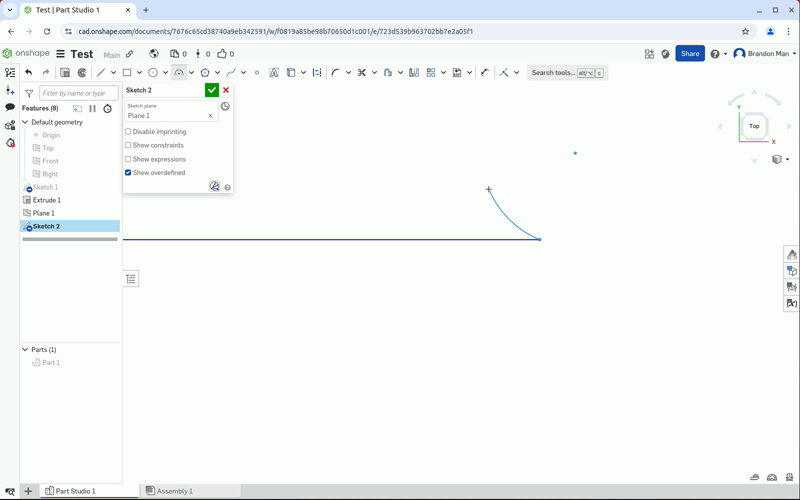
scroll(-6)
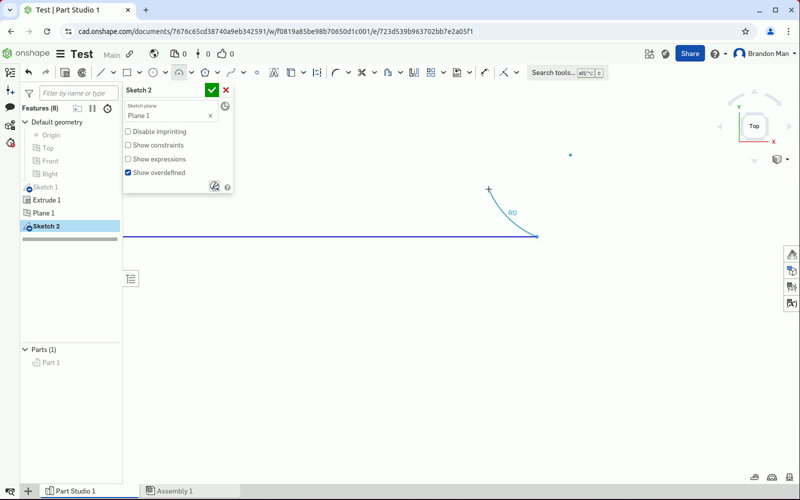
scroll(-6)
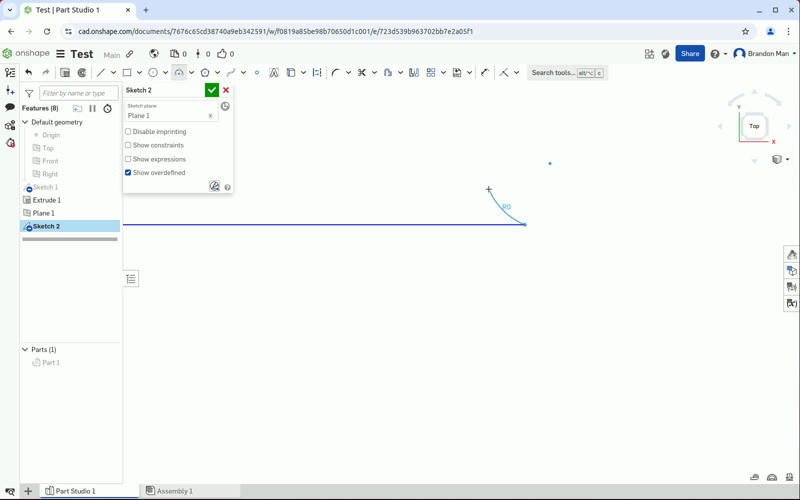
scroll(-6)
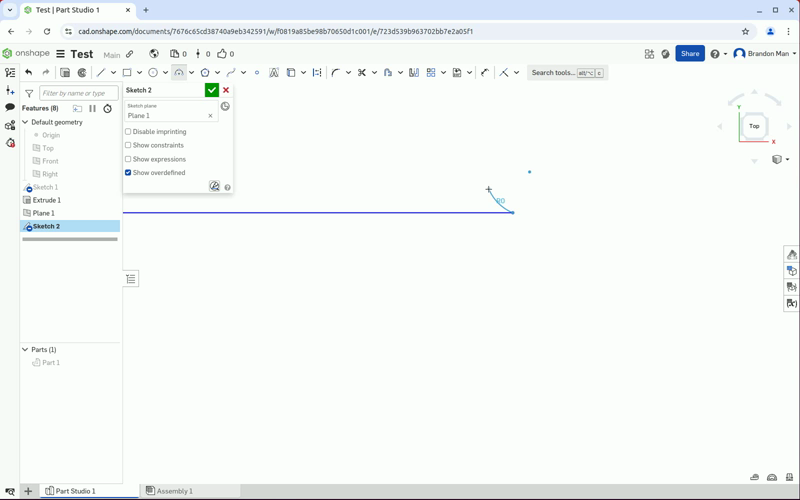
scroll(-6)
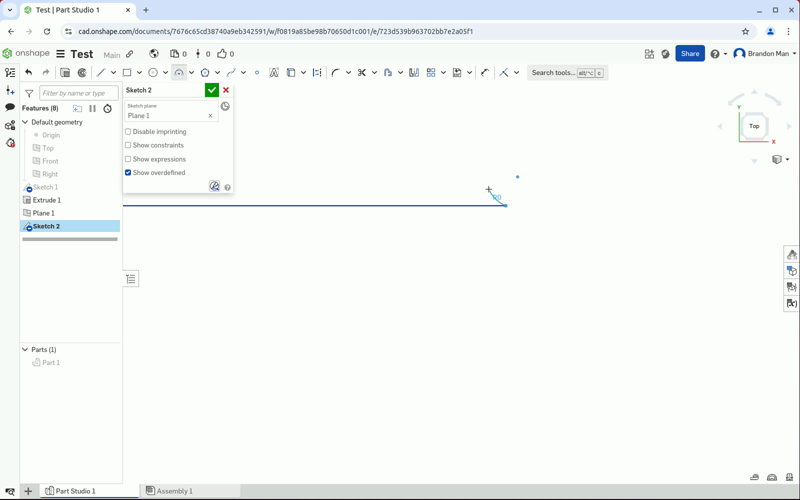
scroll(-6)
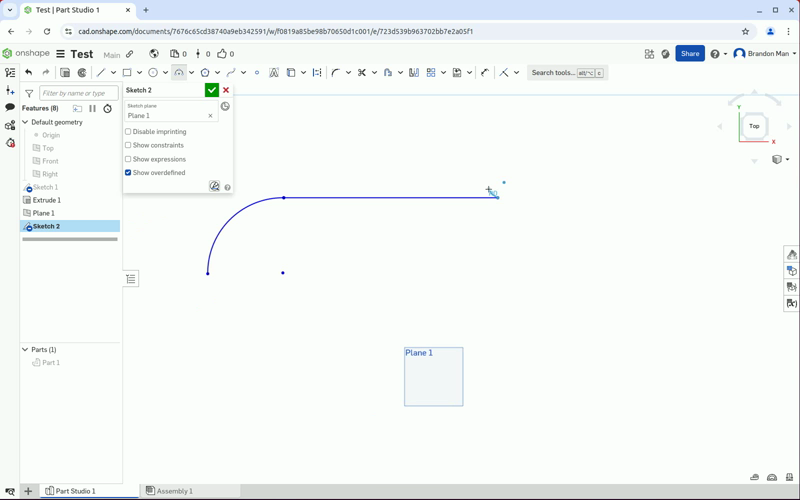
scroll(-6)
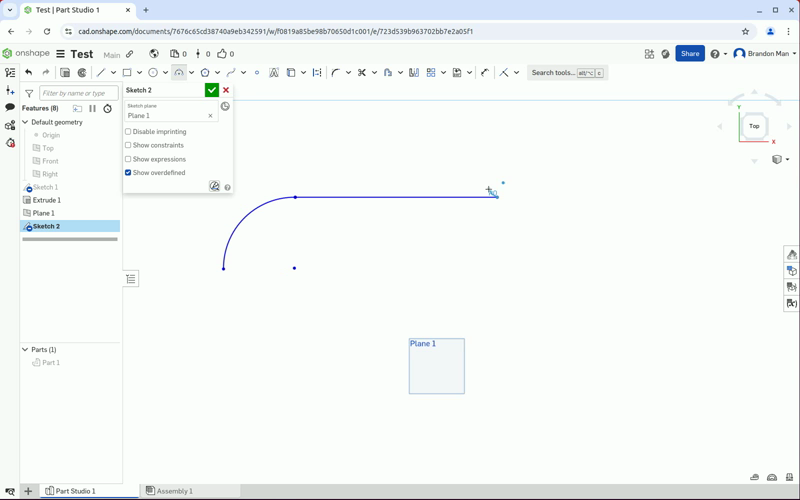
scroll(-6)
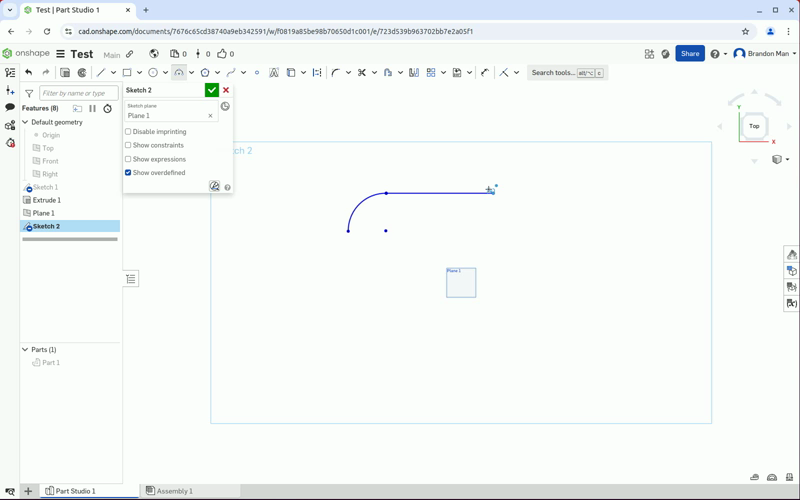
mouse_move(489, 191)
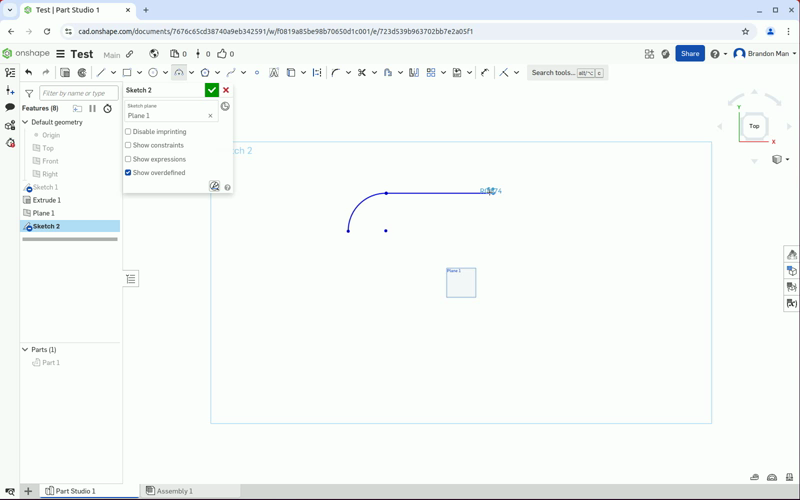
scroll(6)
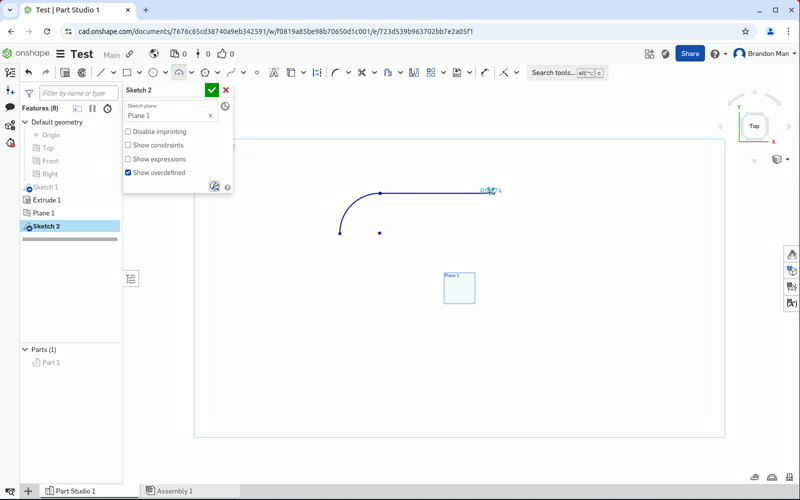
scroll(6)
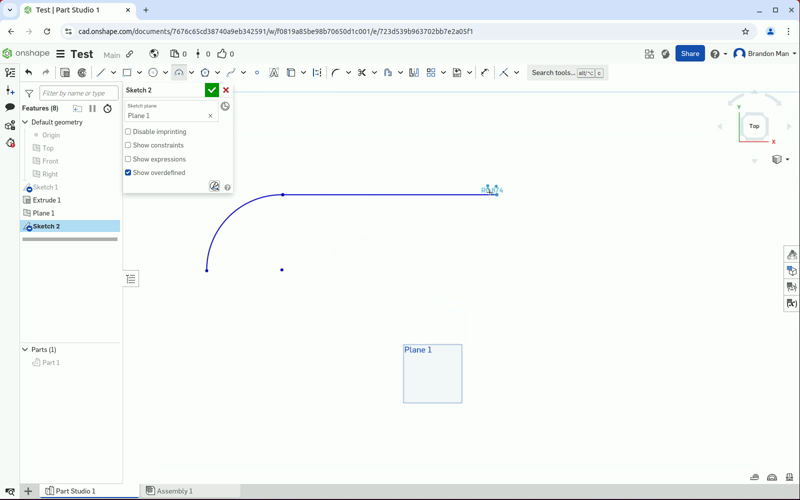
scroll(6)
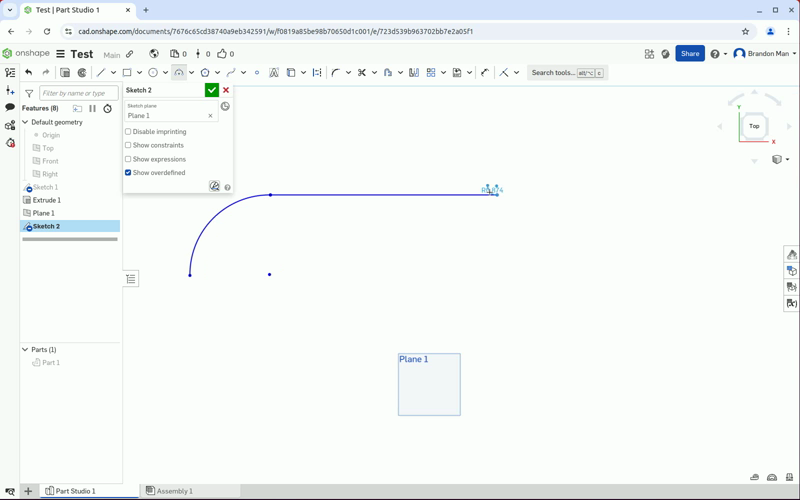
scroll(6)
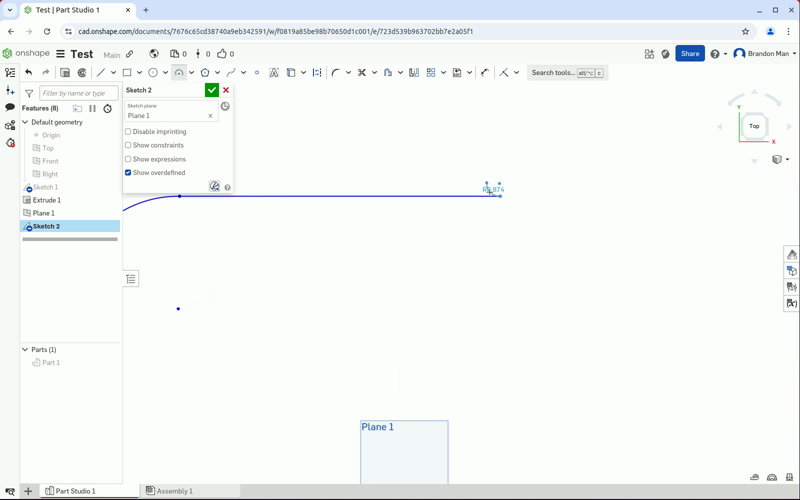
scroll(6)
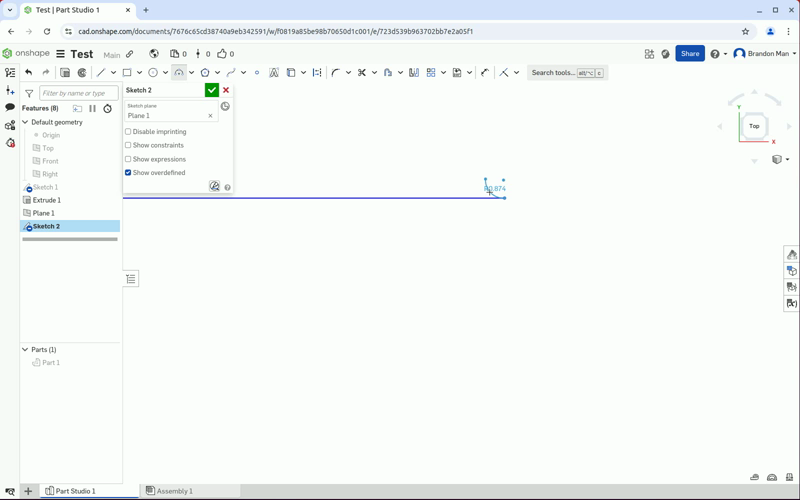
scroll(6)
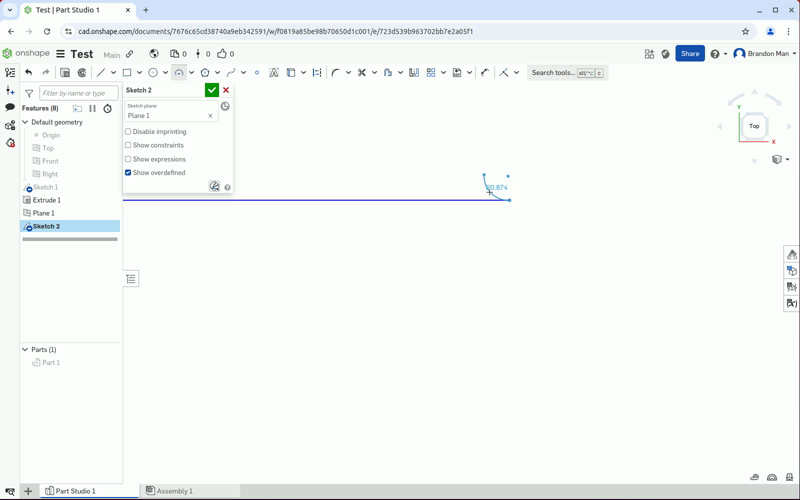
scroll(6)
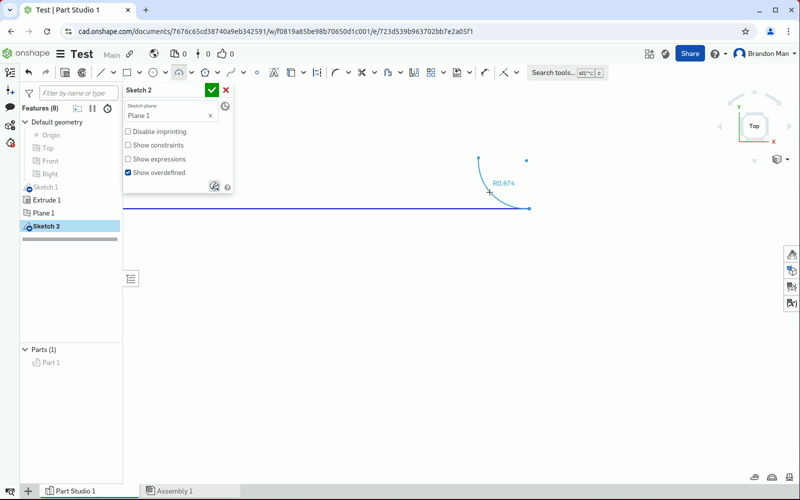
click(489, 191)
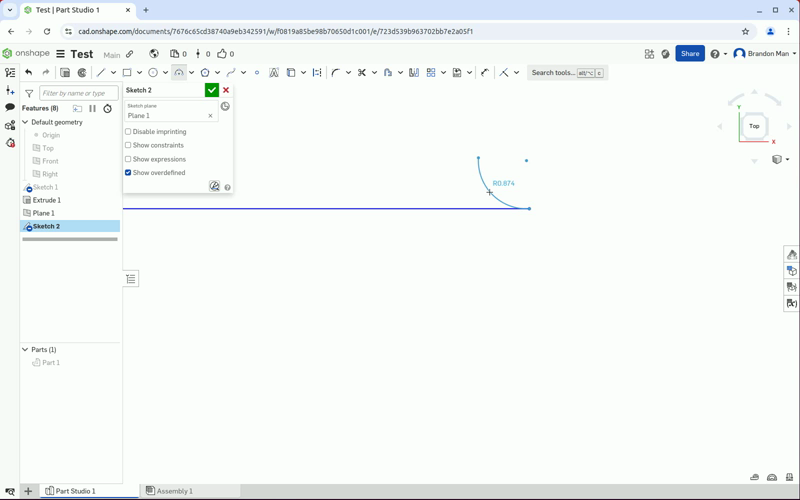
scroll(-6)
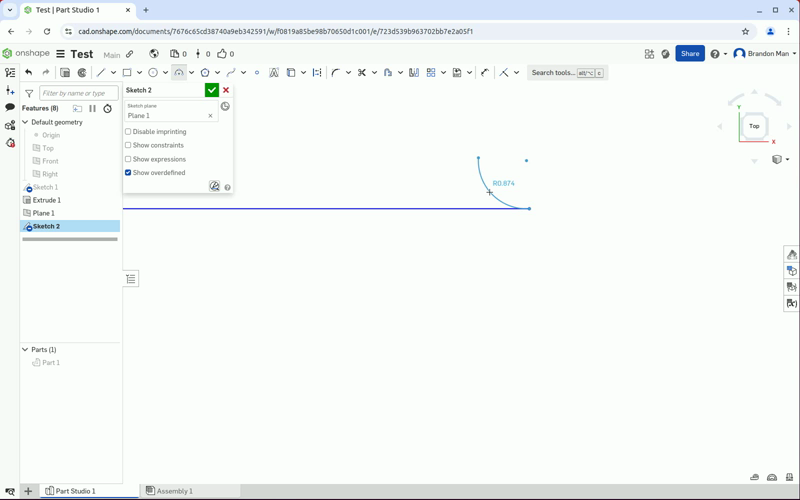
scroll(-6)
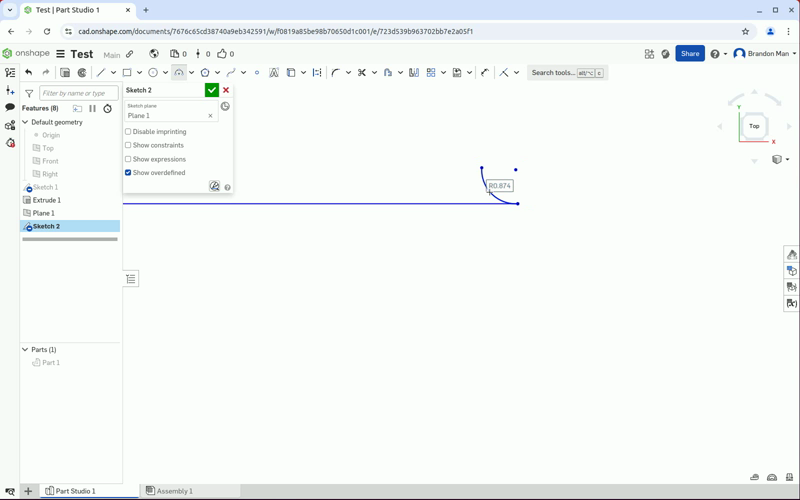
scroll(-6)
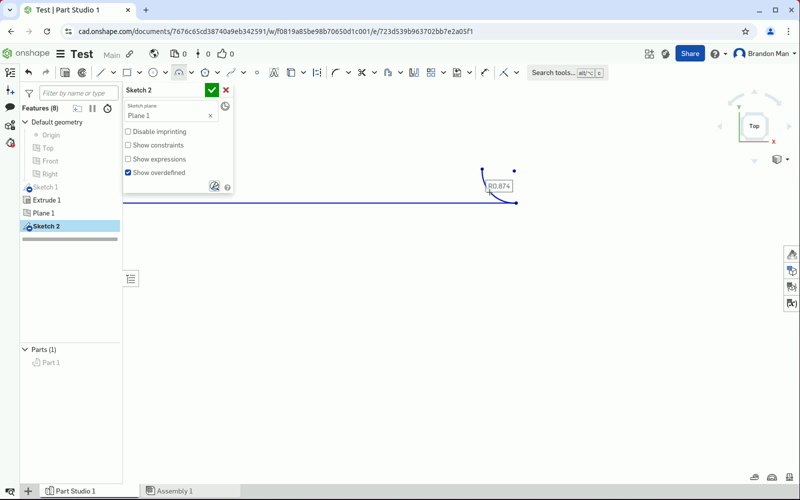
scroll(-6)
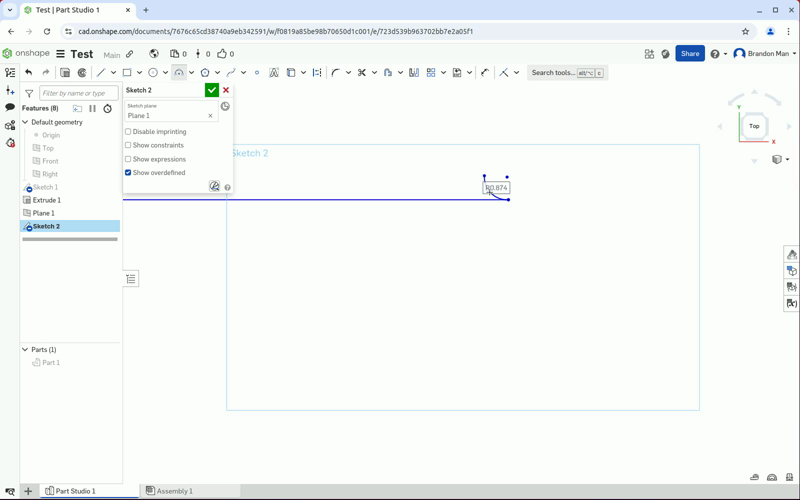
scroll(-6)
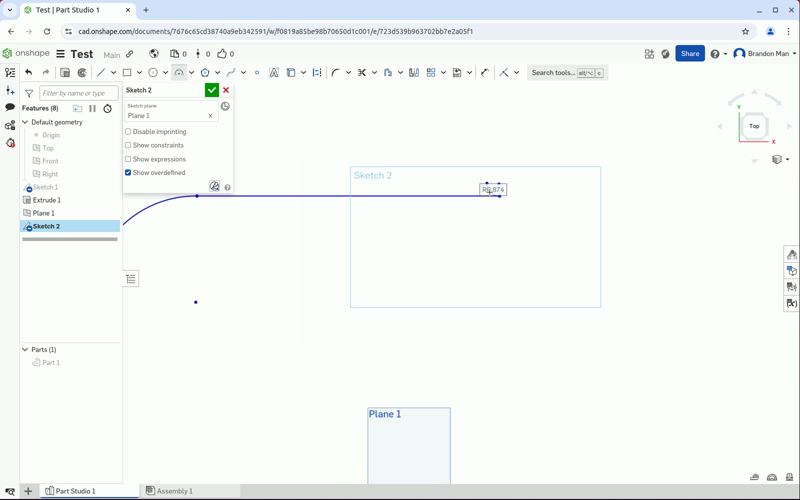
scroll(-6)
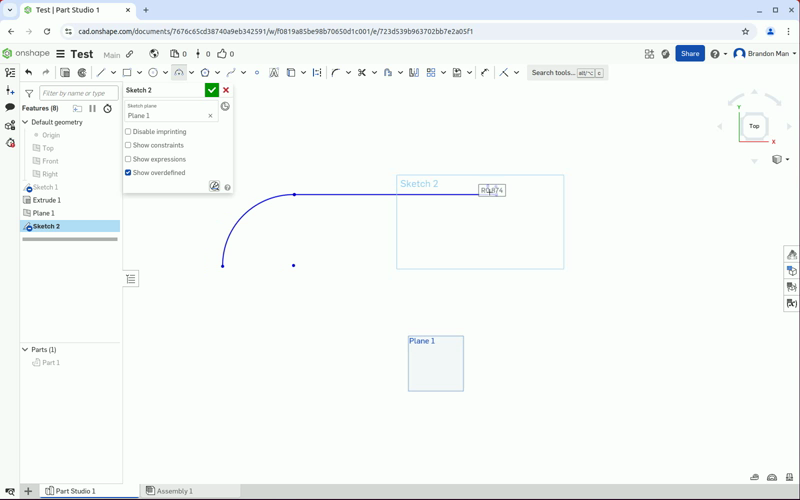
scroll(-6)
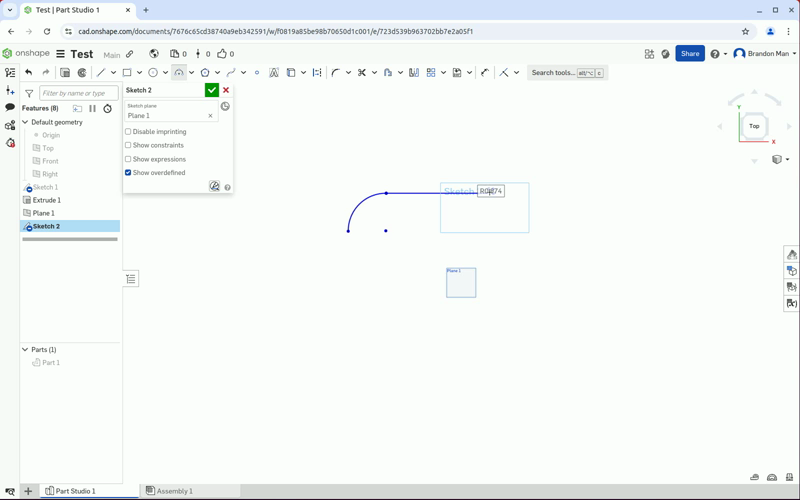
key_up(shift)
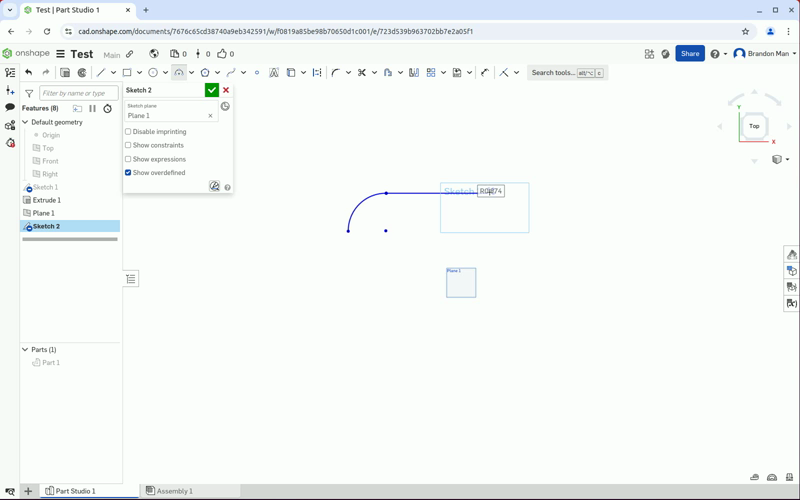
key(esc)
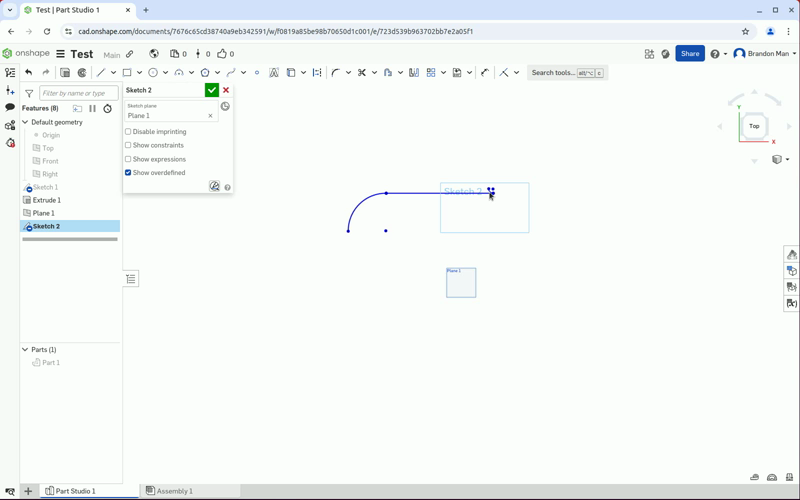
key(l)
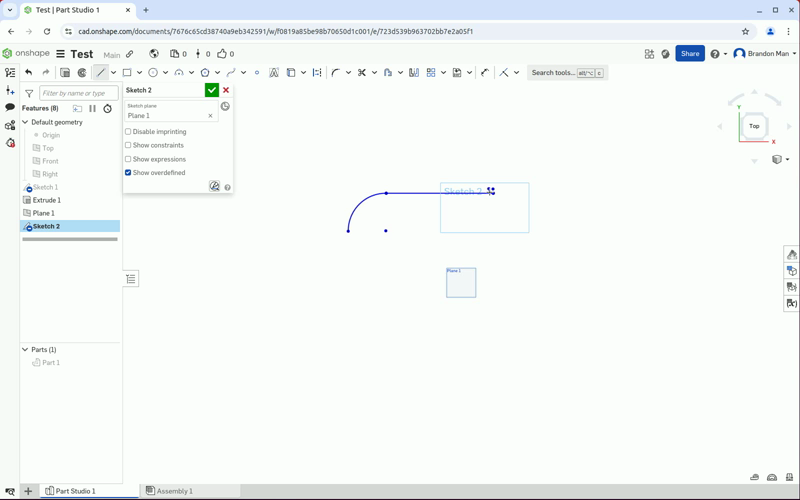
mouse_move(488, 188)
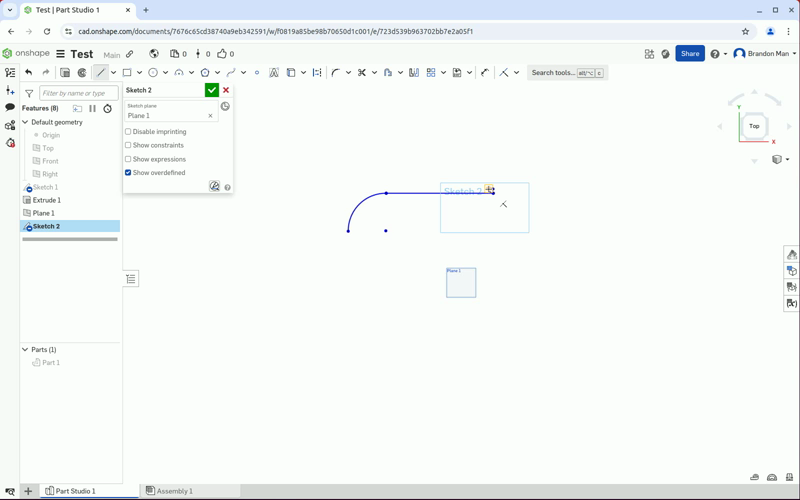
scroll(6)
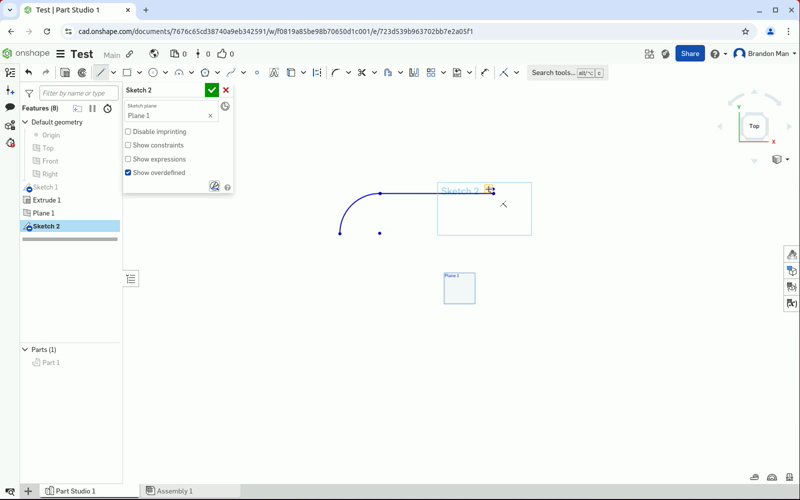
scroll(6)
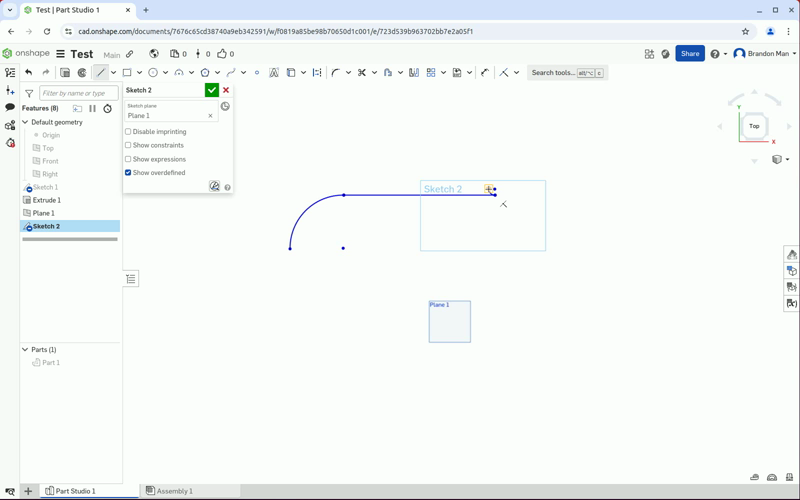
scroll(6)
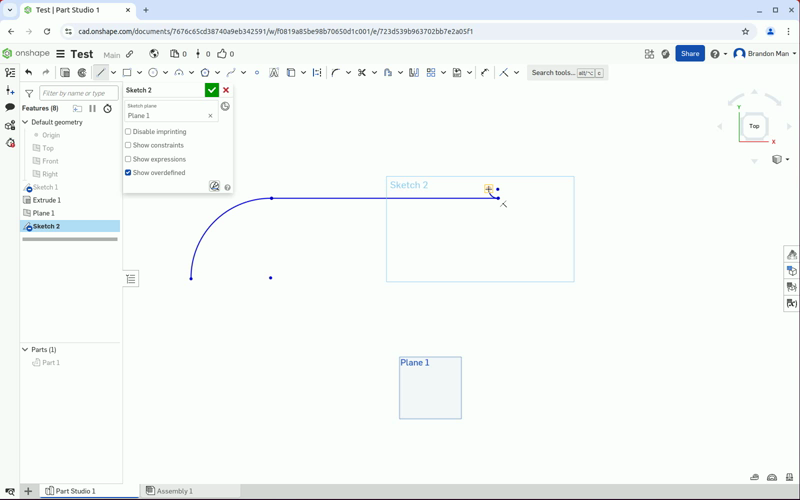
scroll(6)
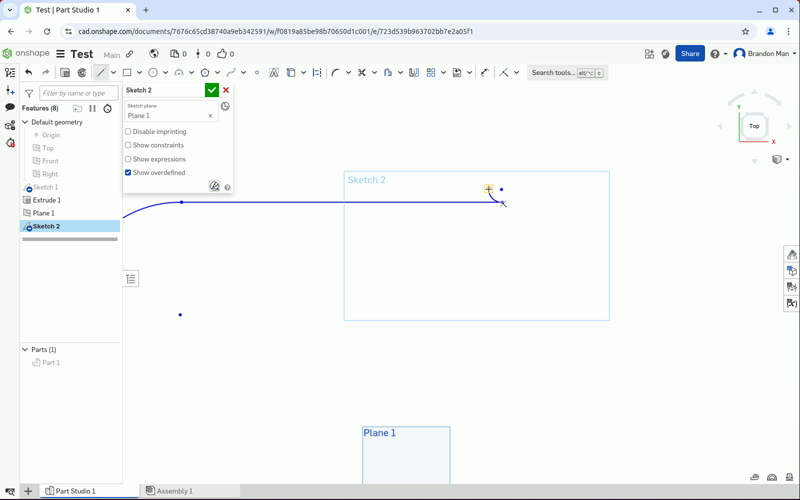
scroll(6)
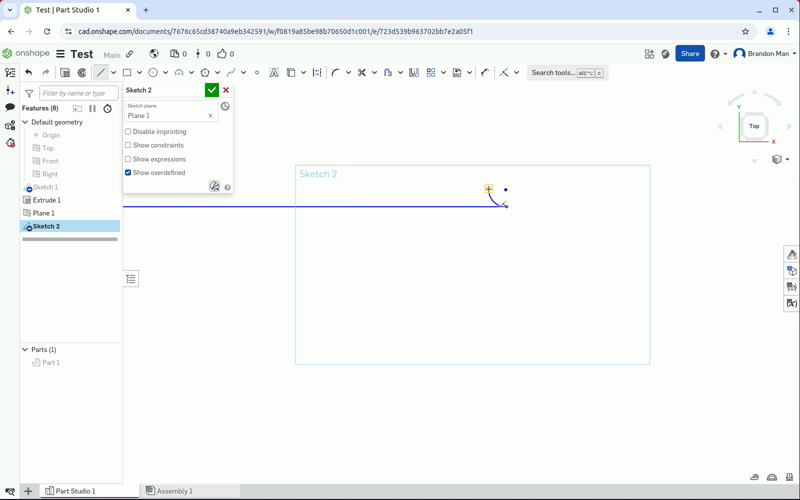
scroll(6)
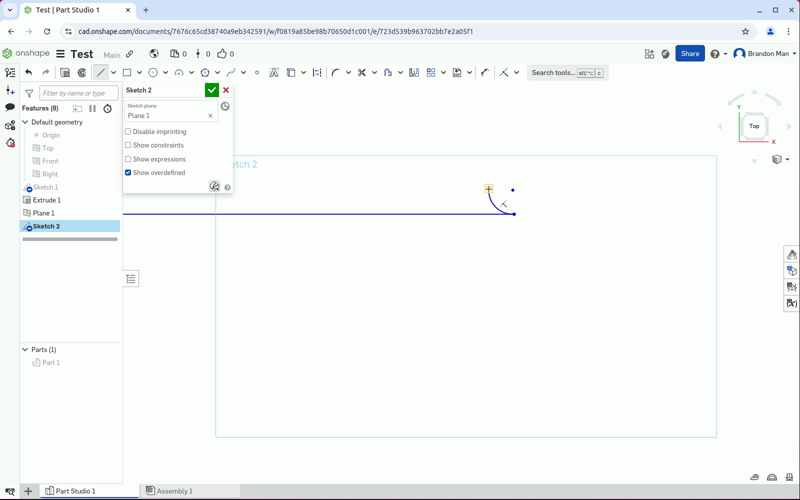
scroll(6)
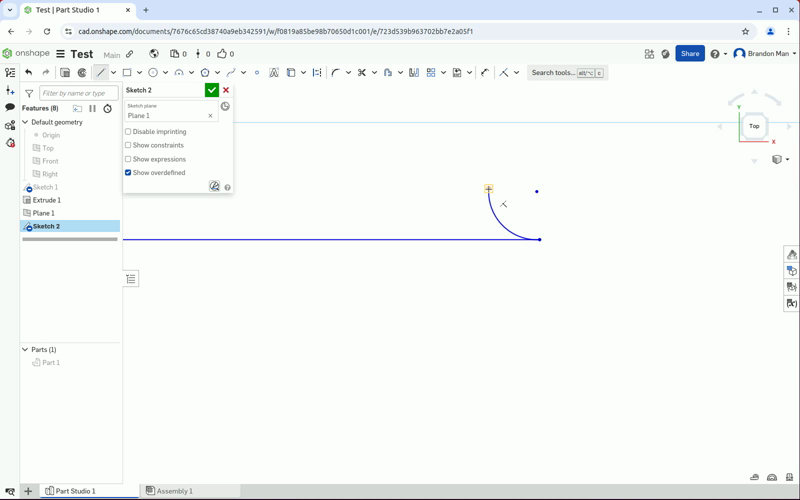
click(488, 188)
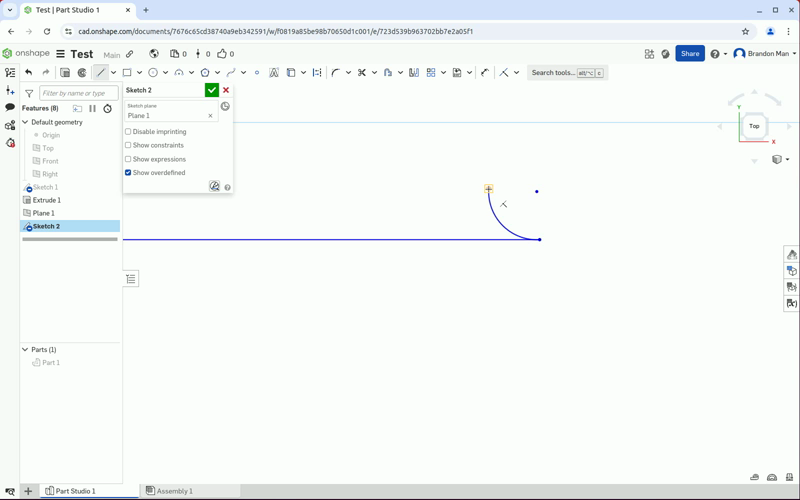
scroll(-6)
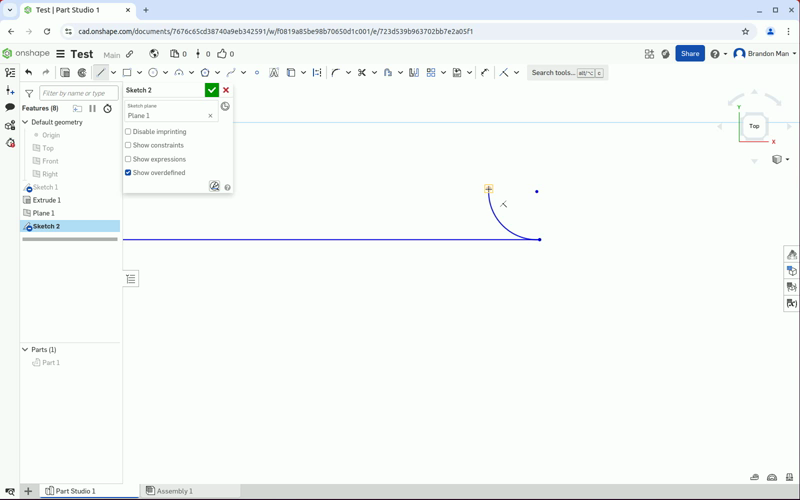
scroll(-6)
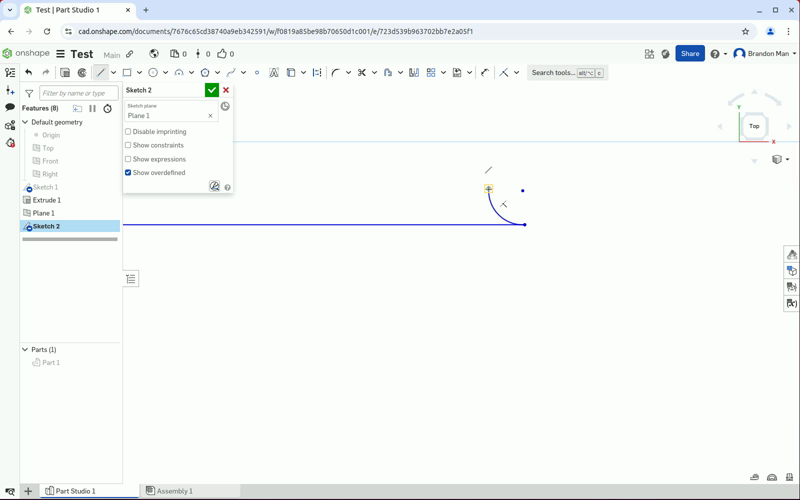
scroll(-6)
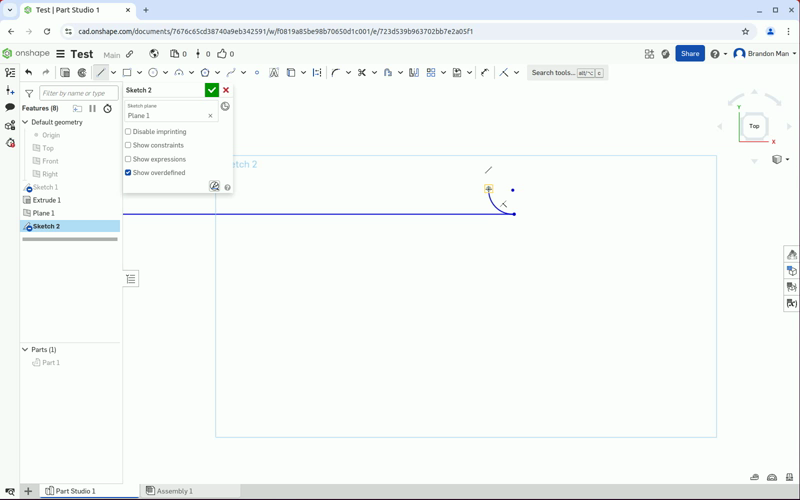
scroll(-6)
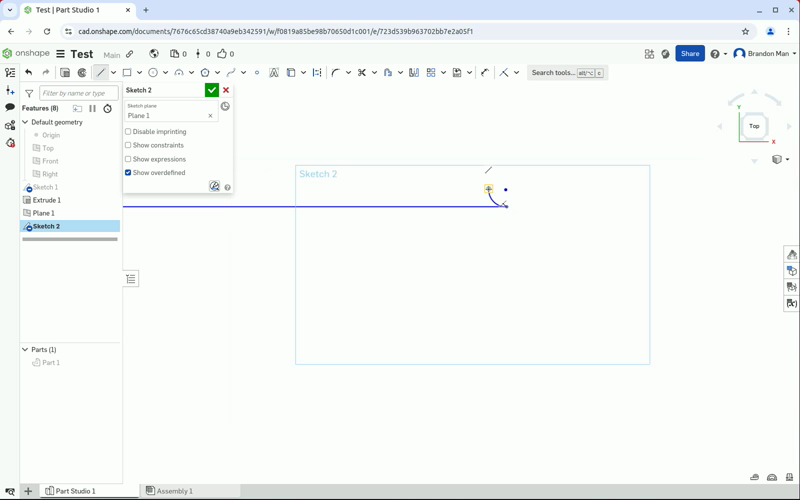
scroll(-6)
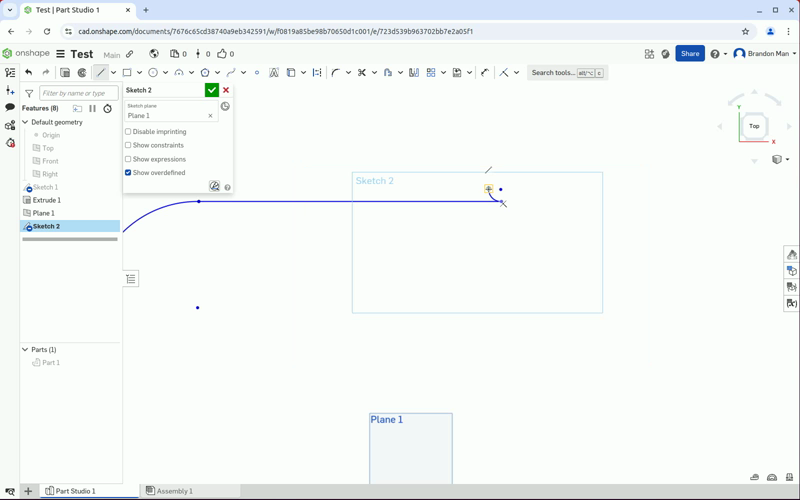
scroll(-6)
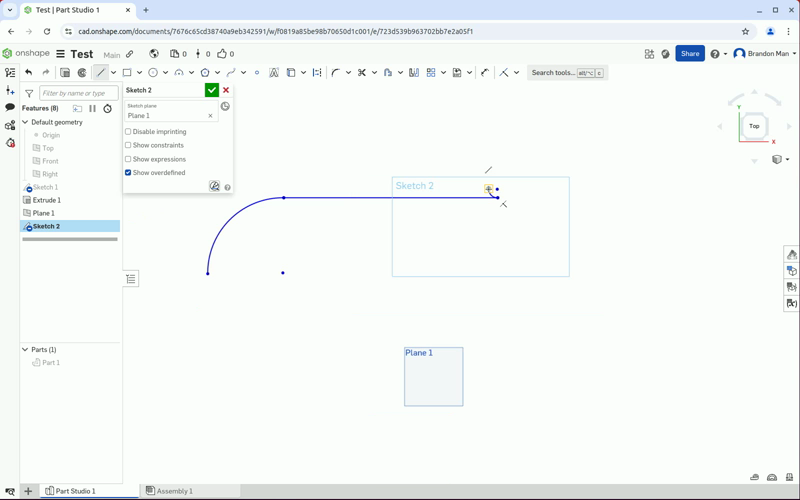
scroll(-6)
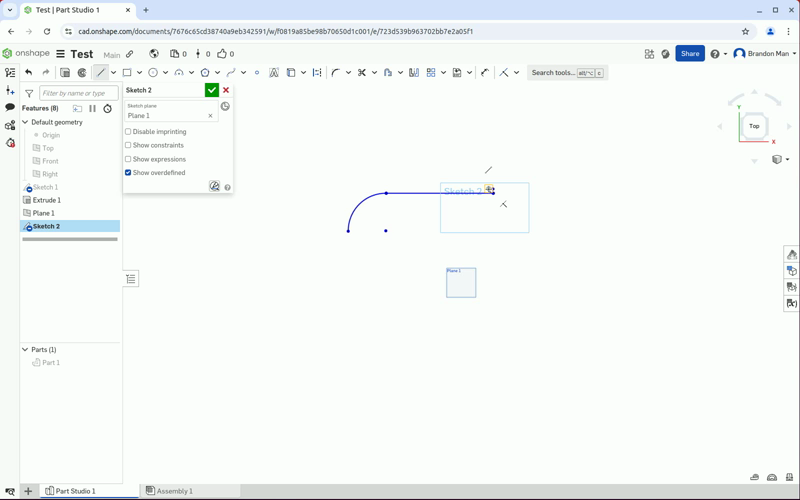
key_down(shift)
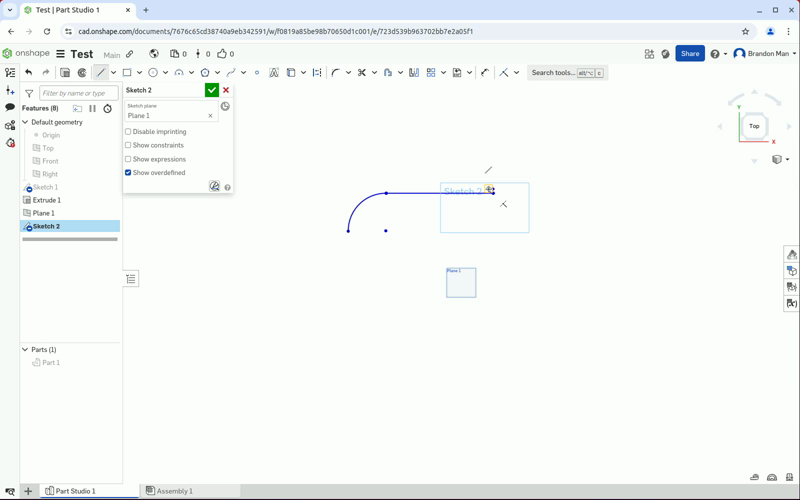
mouse_move(518, 188)
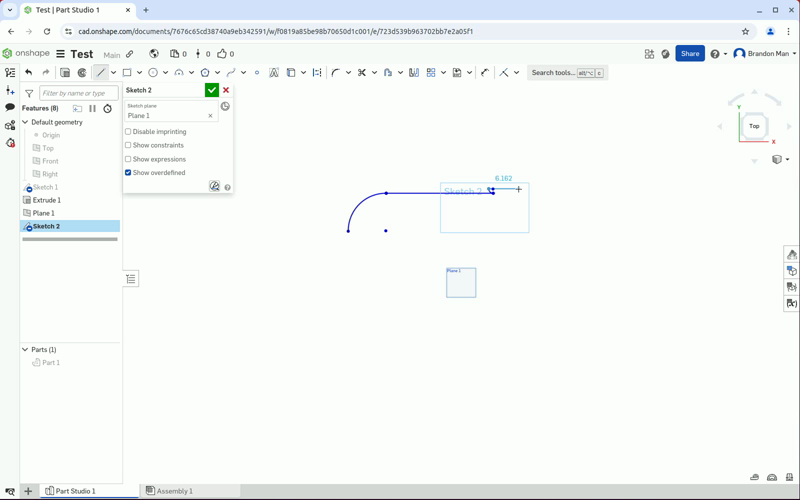
mouse_move(488, 185)
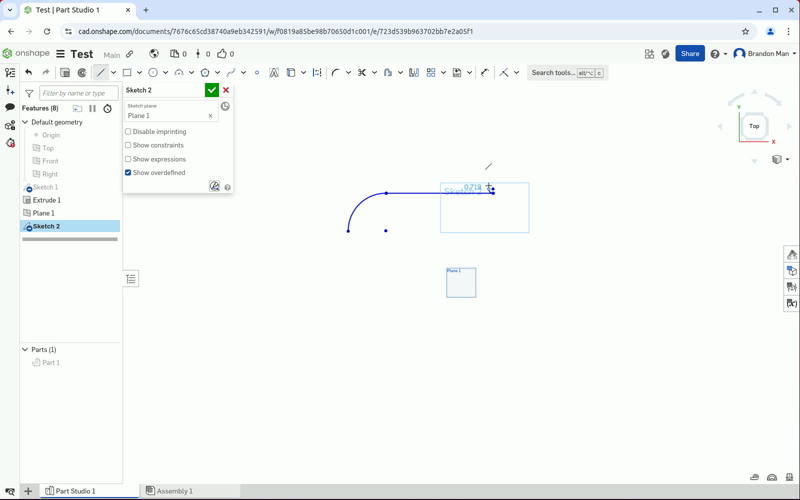
scroll(6)
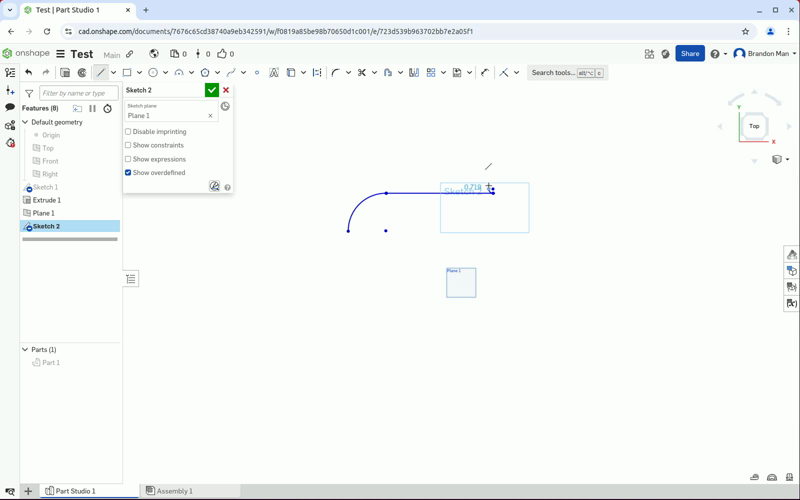
scroll(6)
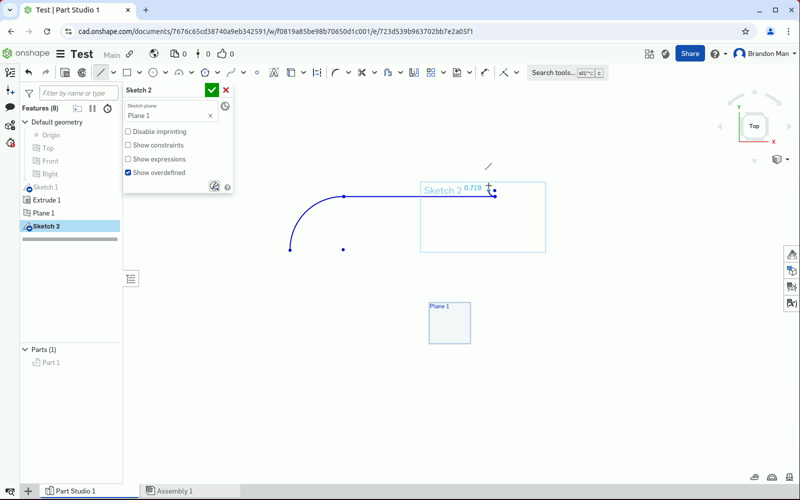
scroll(6)
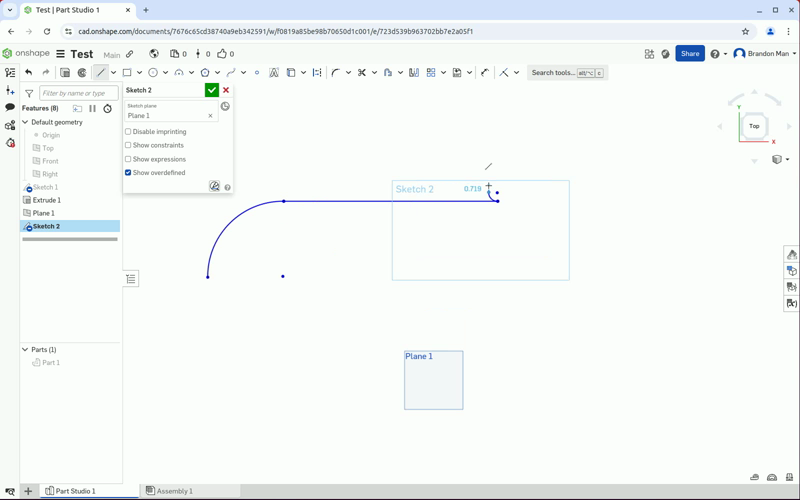
scroll(6)
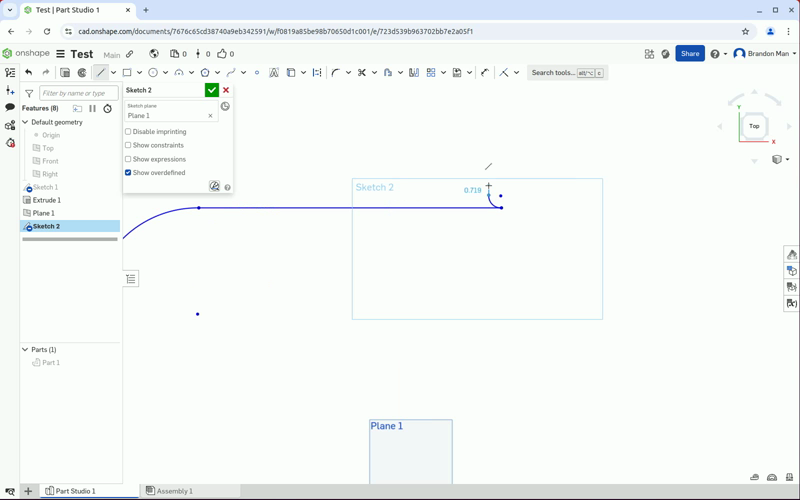
scroll(6)
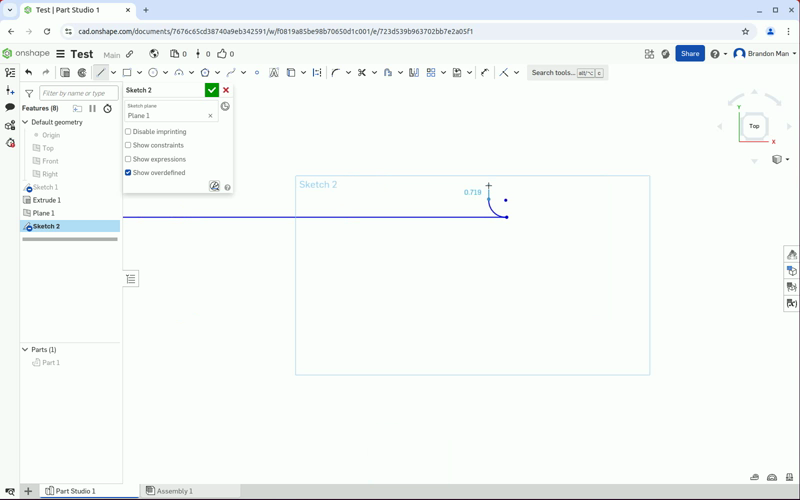
scroll(6)
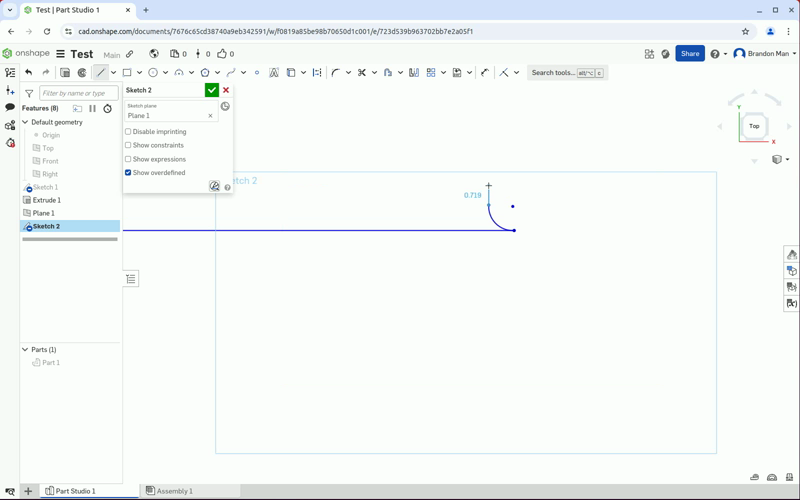
scroll(6)
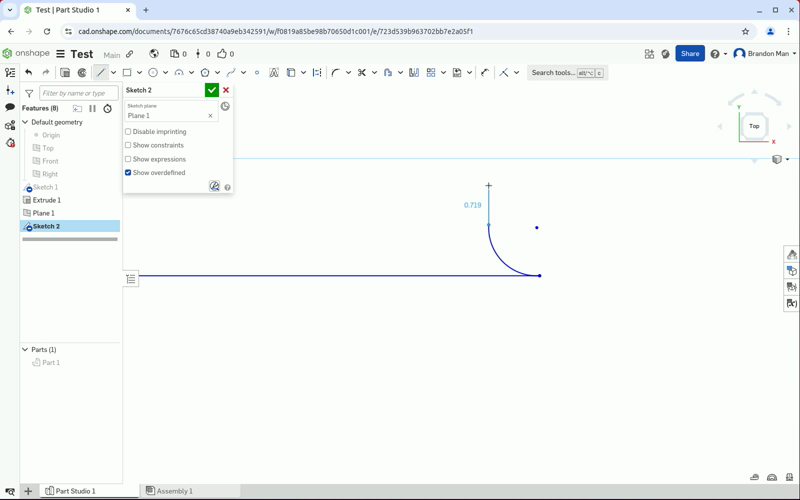
click(488, 185)
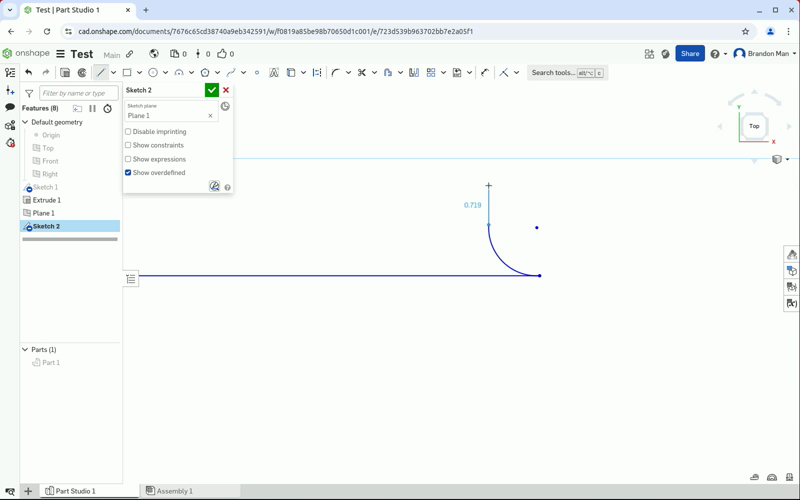
scroll(-6)
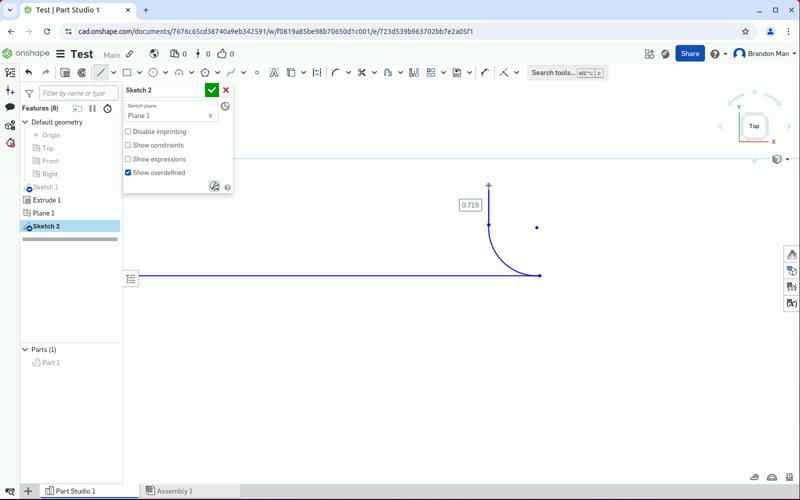
scroll(-6)
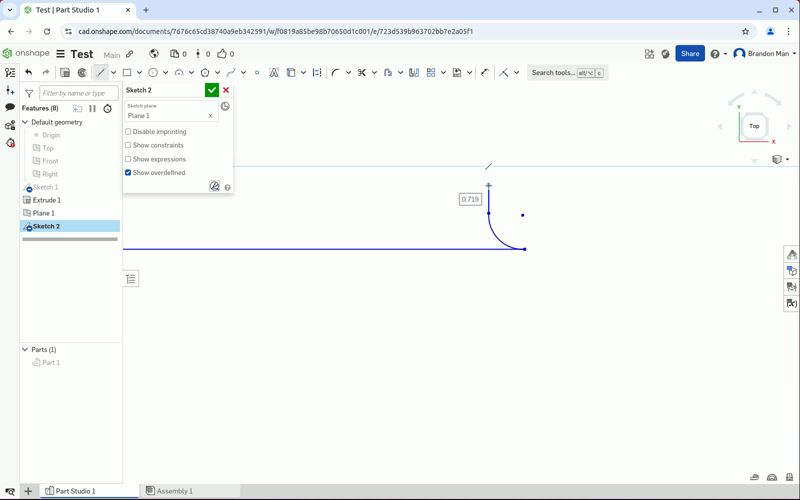
scroll(-6)
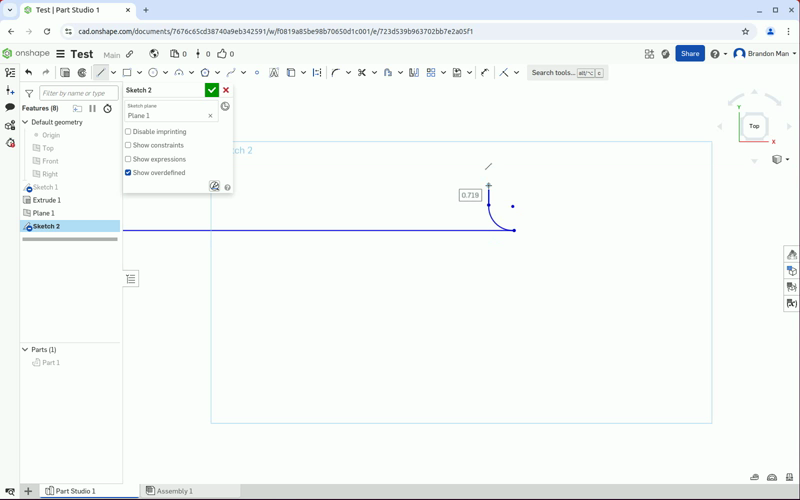
scroll(-6)
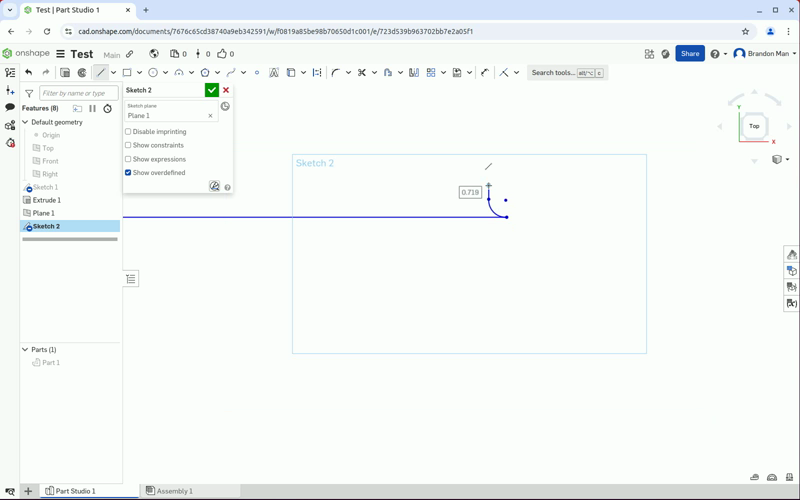
scroll(-6)
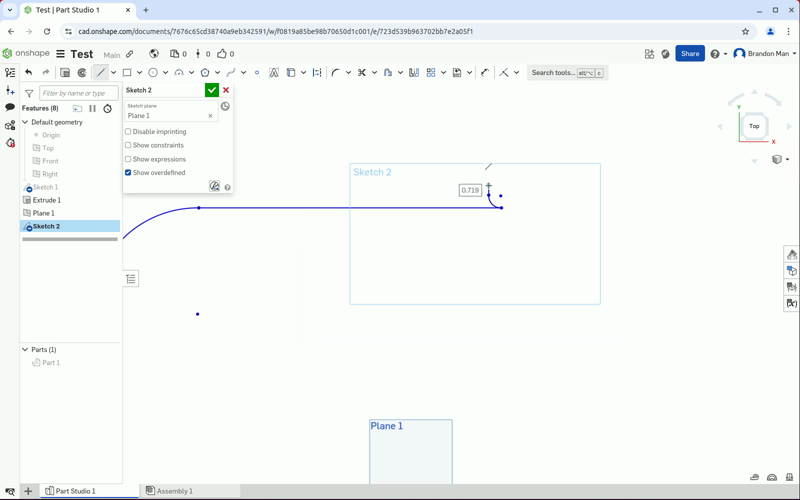
scroll(-6)
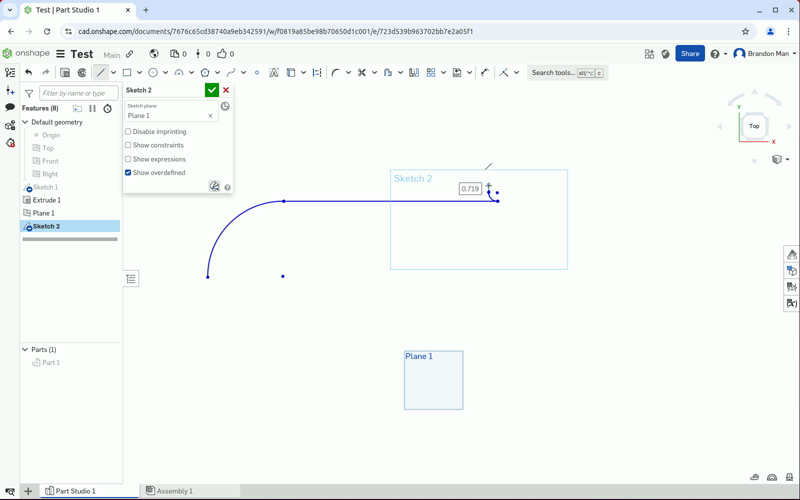
scroll(-6)
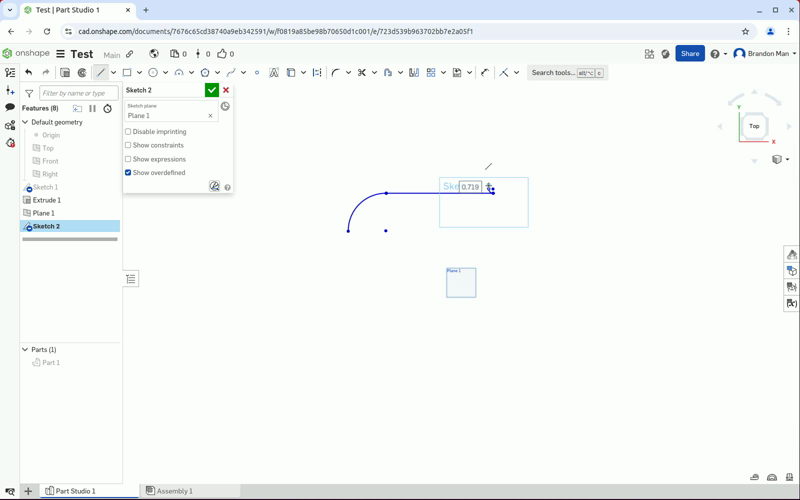
key_up(shift)
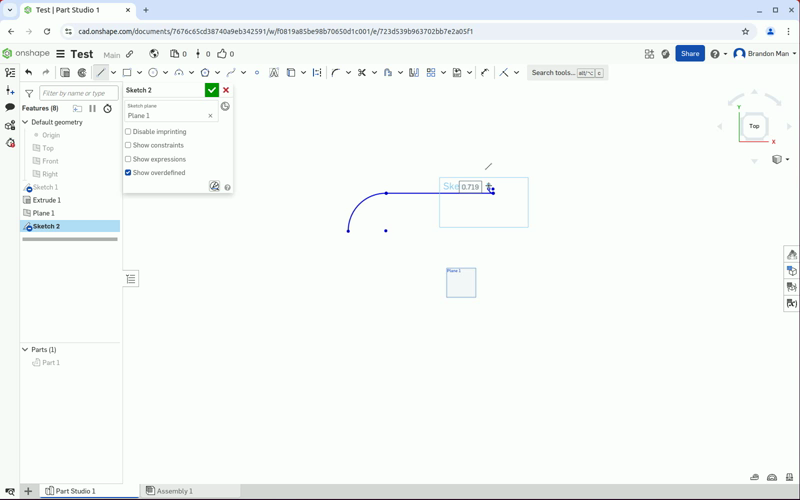
key(esc)
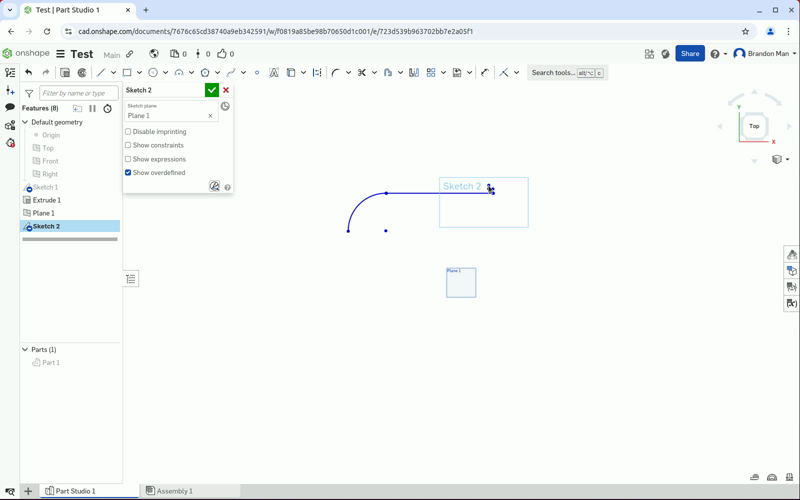
key(a)
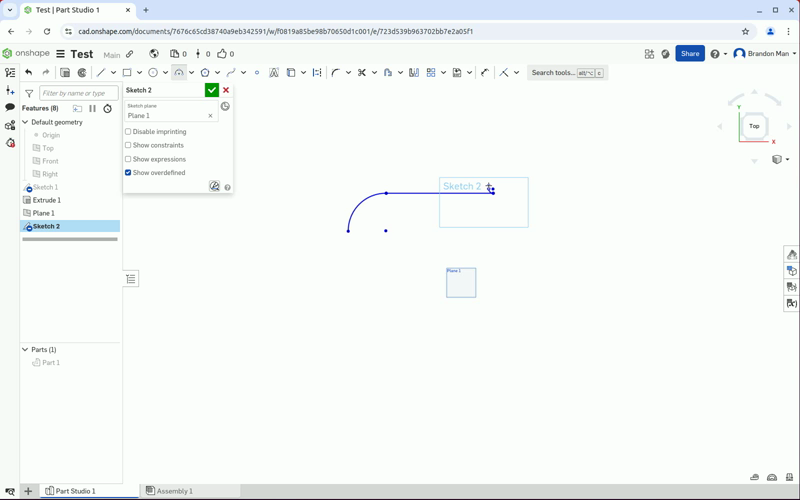
mouse_move(488, 185)
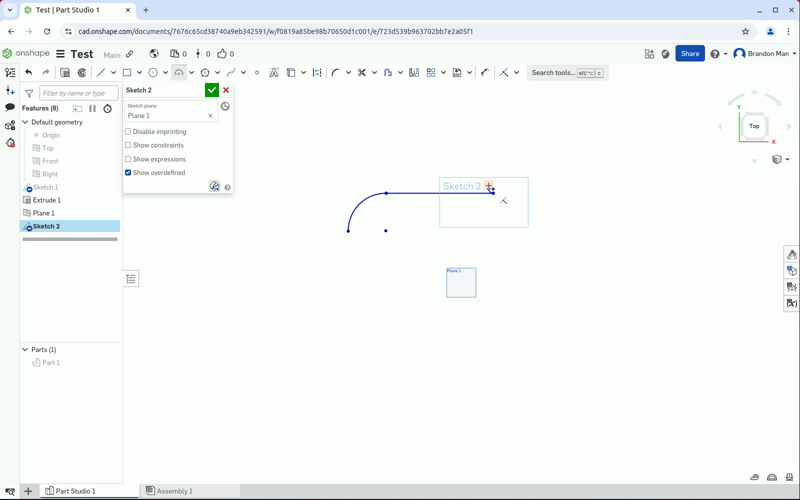
scroll(6)
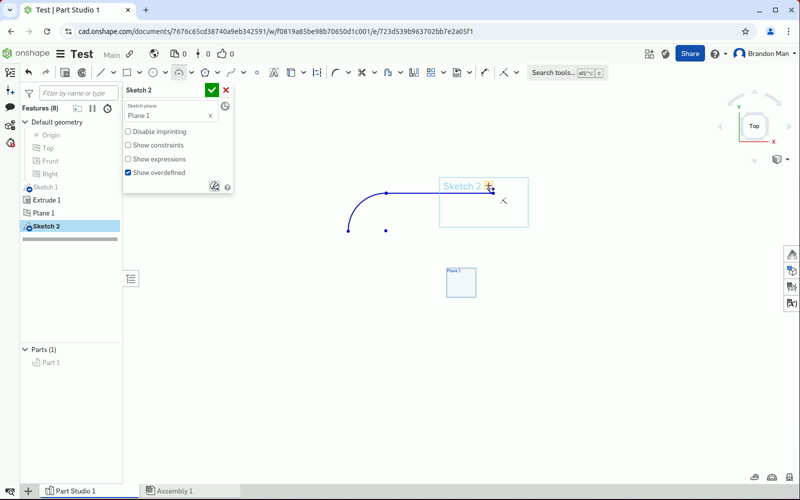
scroll(6)
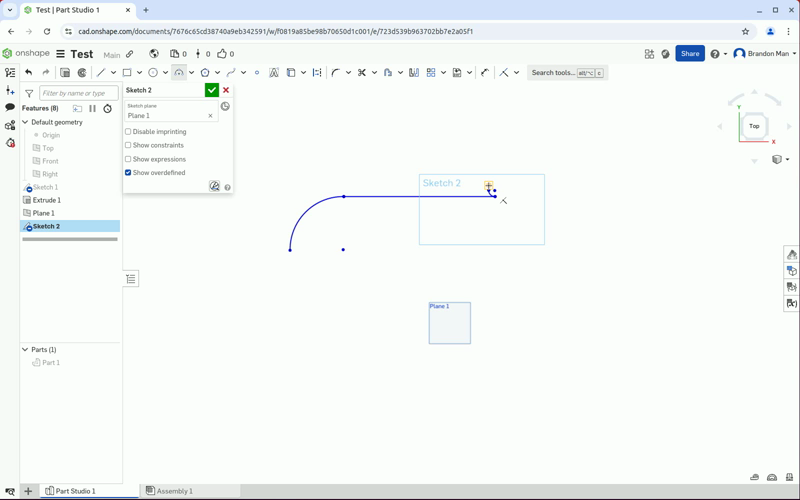
scroll(6)
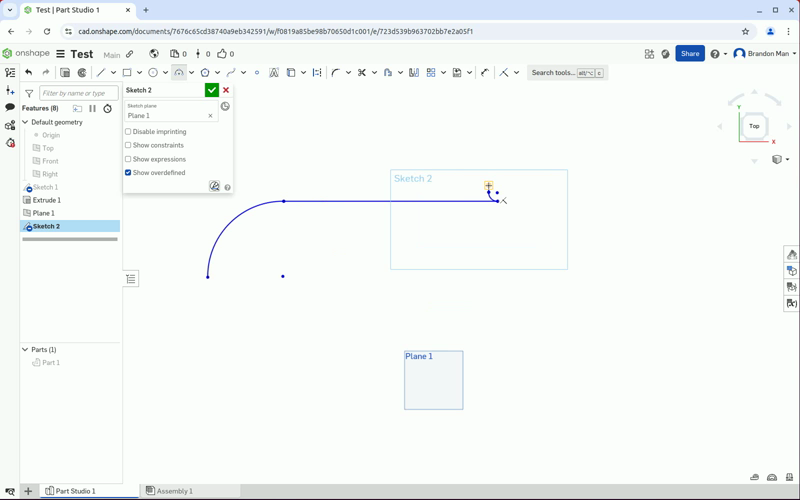
scroll(6)
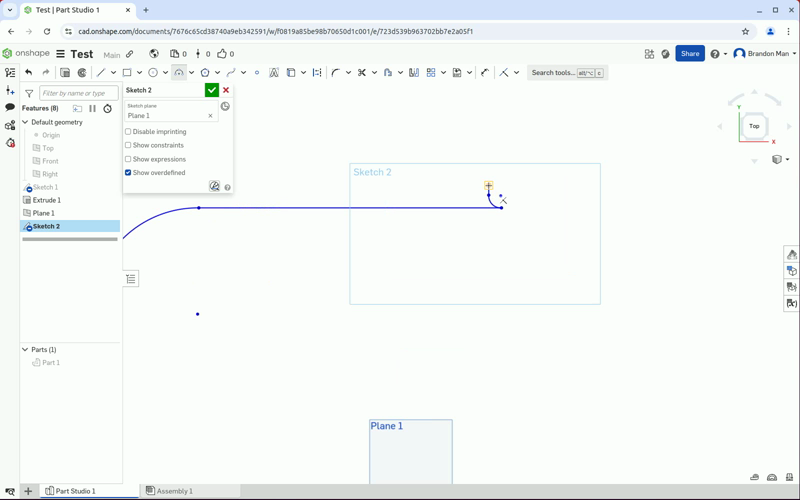
scroll(6)
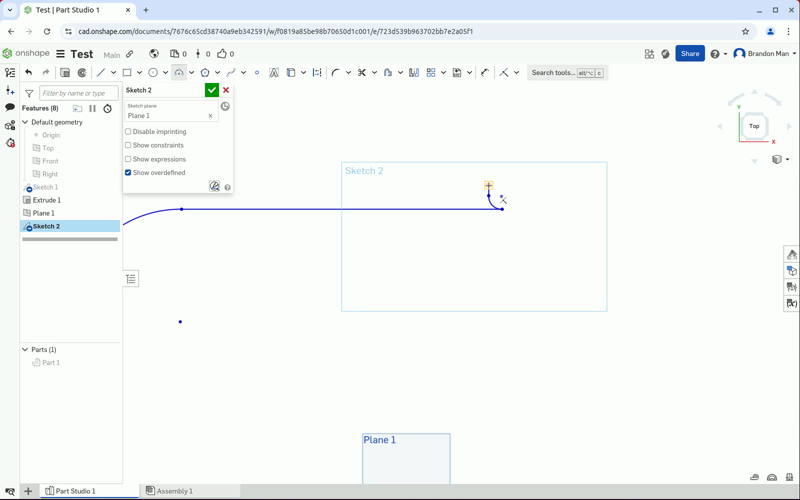
scroll(6)
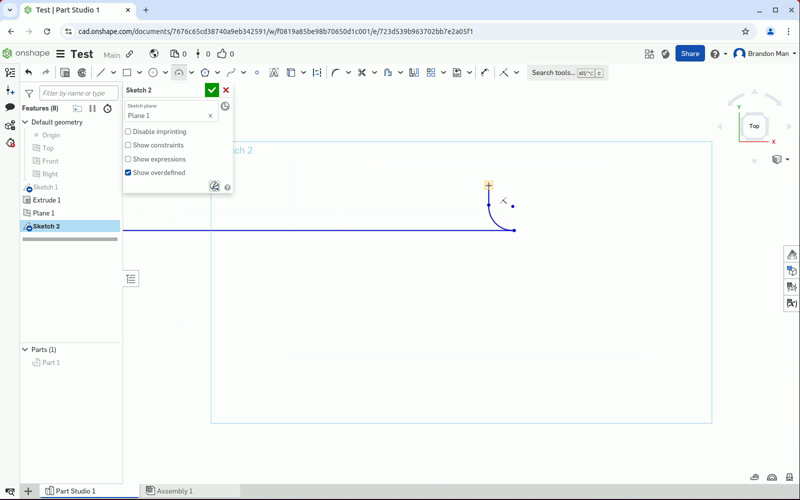
scroll(6)
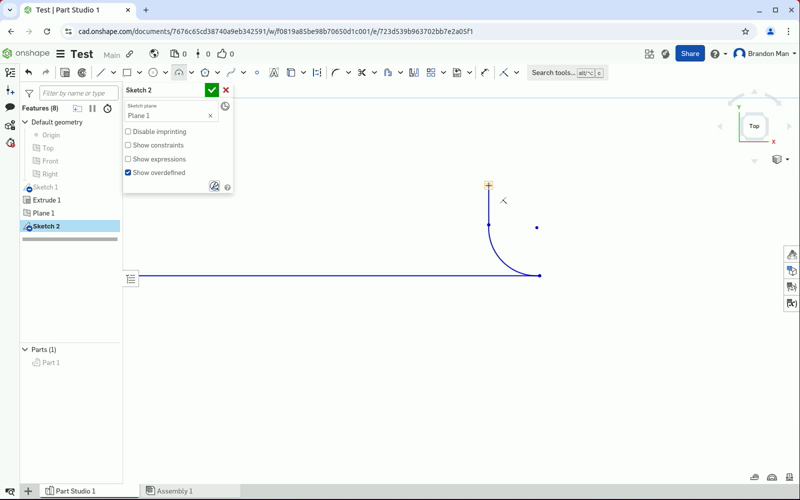
click(488, 185)
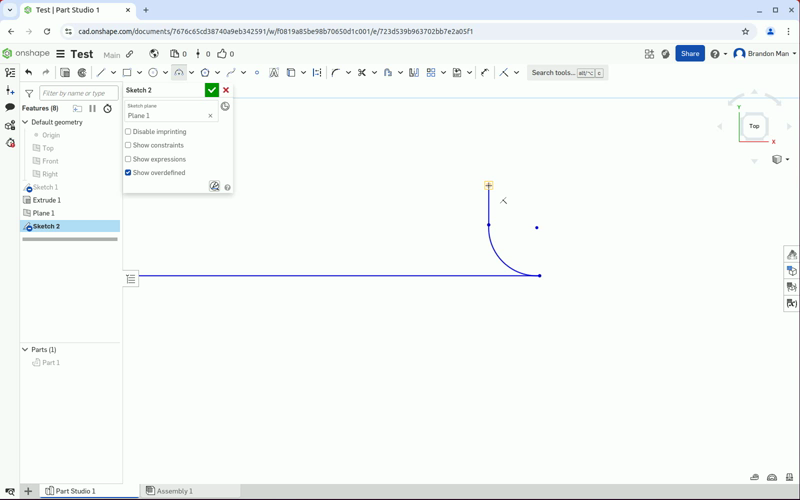
scroll(-6)
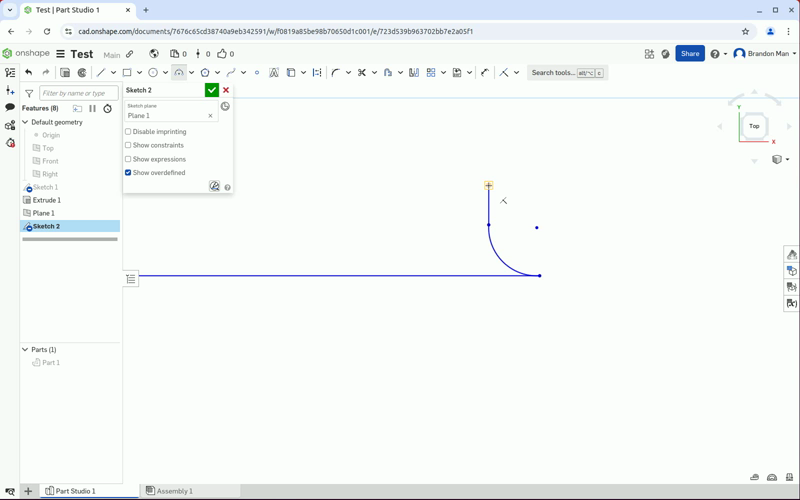
scroll(-6)
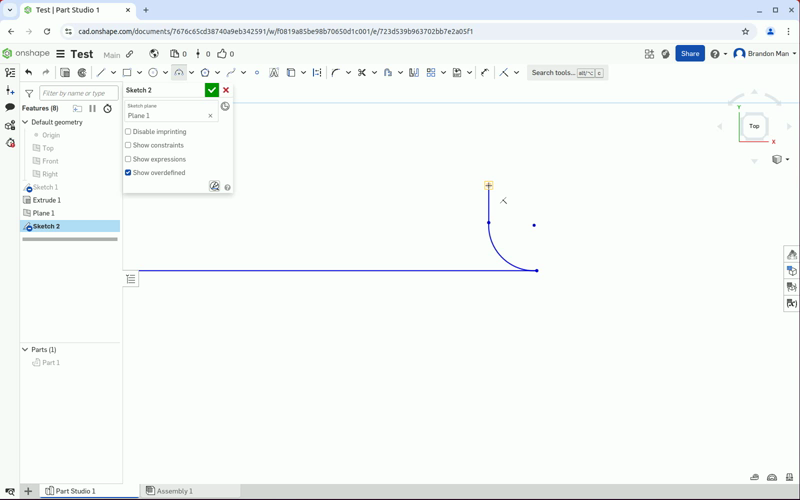
scroll(-6)
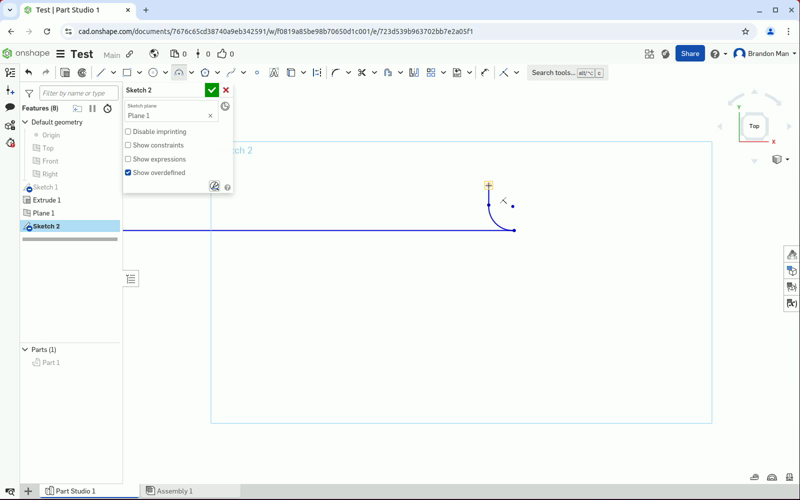
scroll(-6)
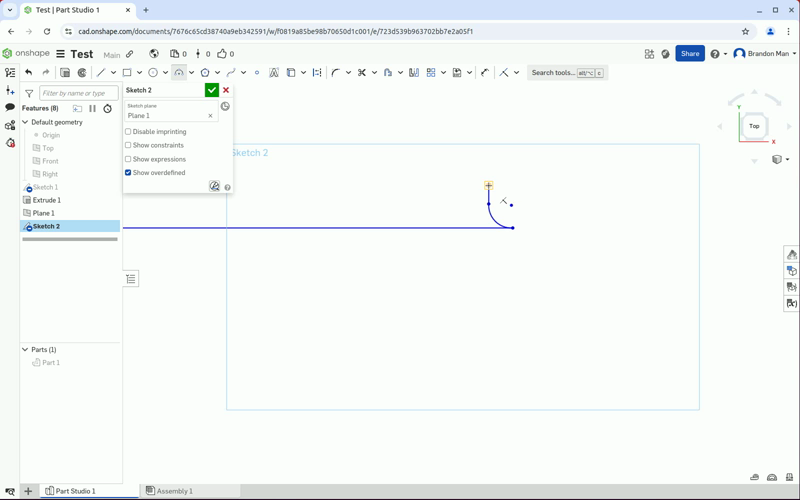
scroll(-6)
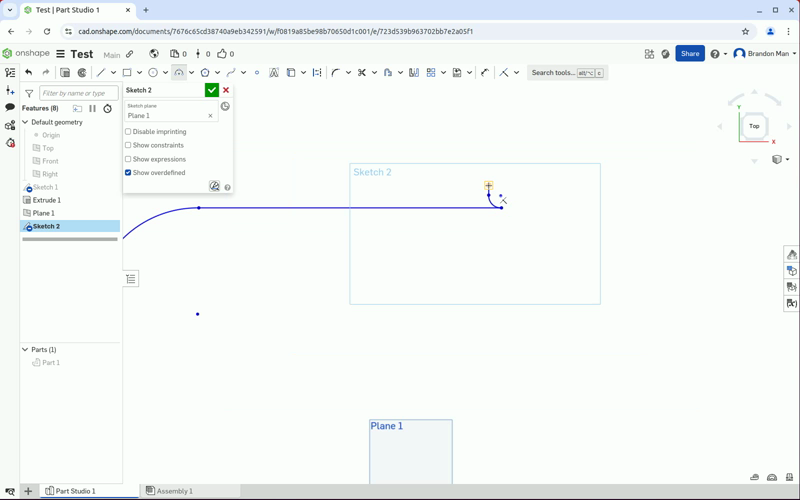
scroll(-6)
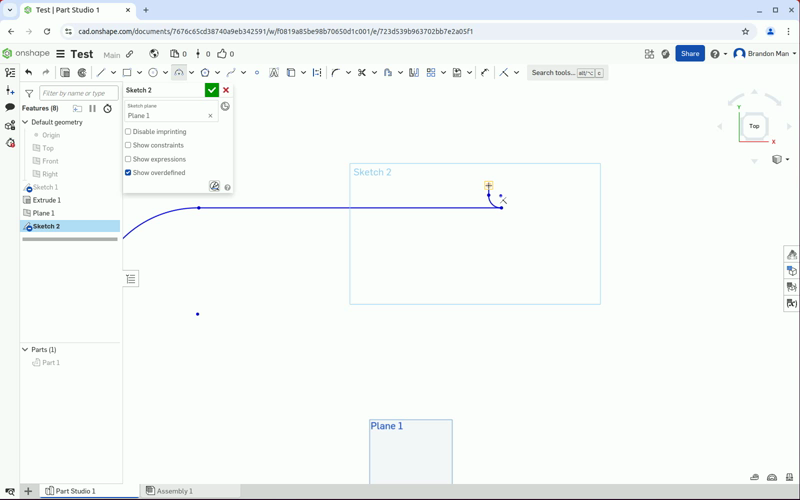
scroll(-6)
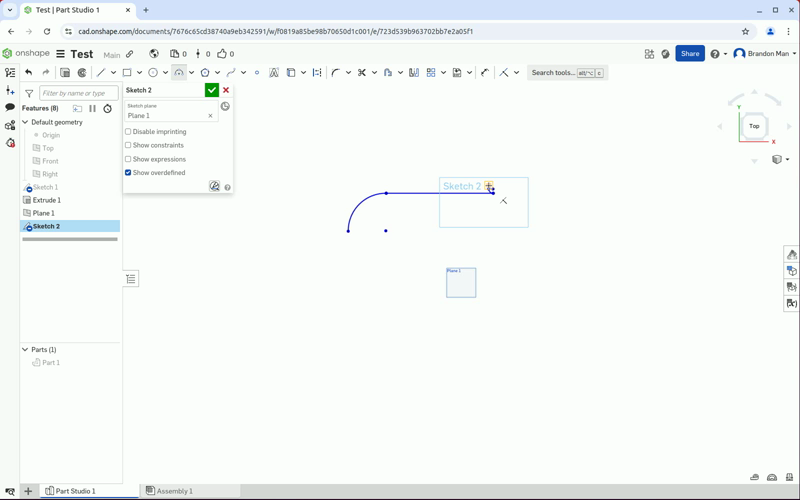
key_down(shift)
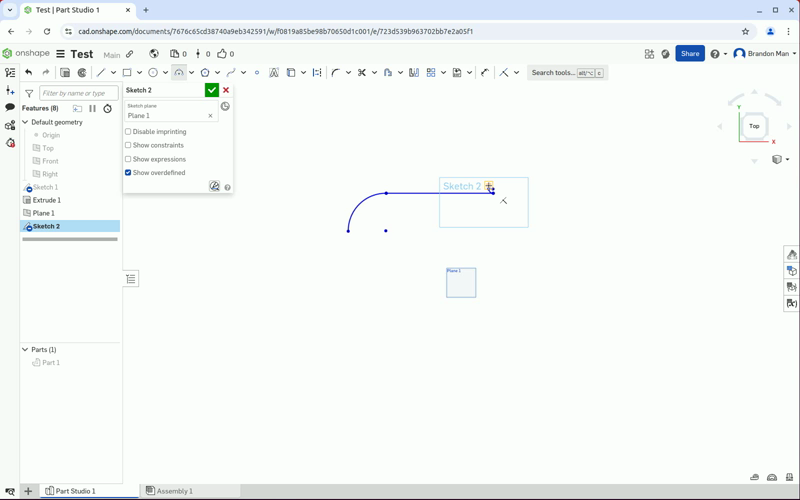
mouse_move(484, 180)
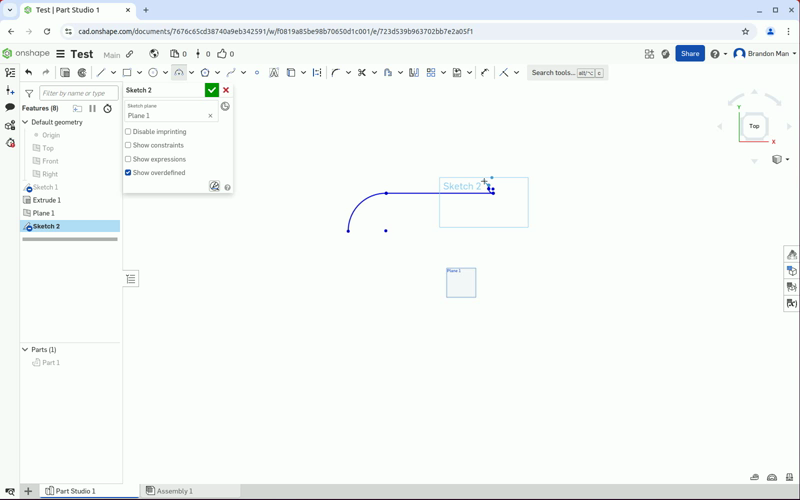
scroll(6)
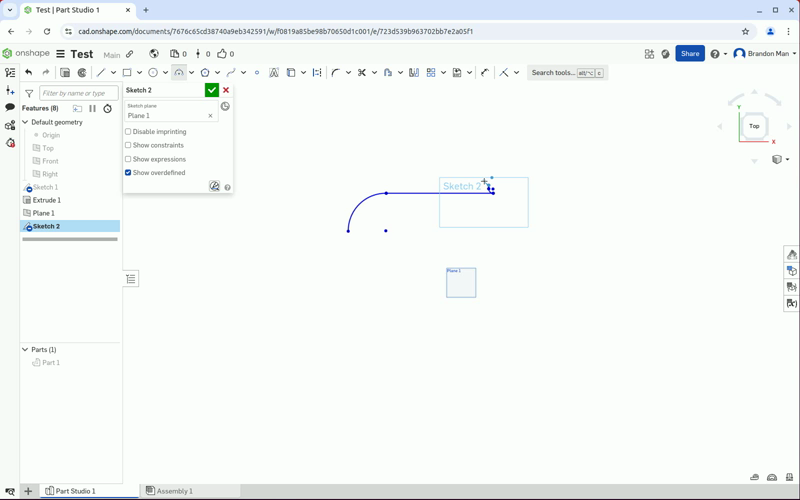
scroll(6)
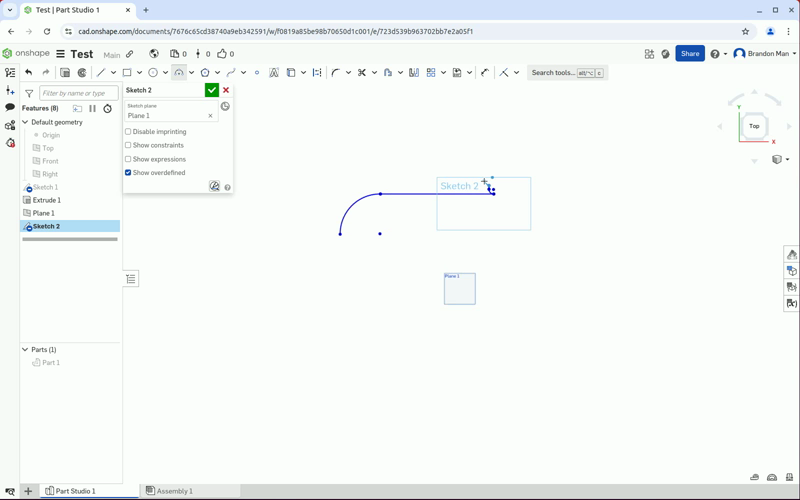
scroll(6)
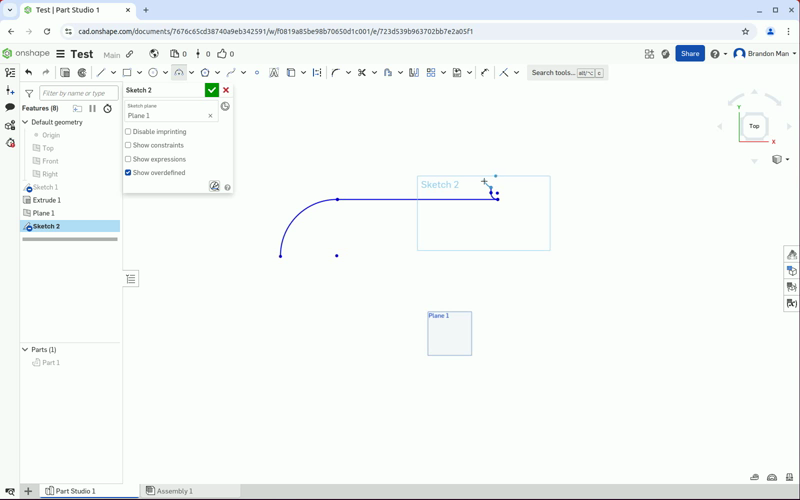
scroll(6)
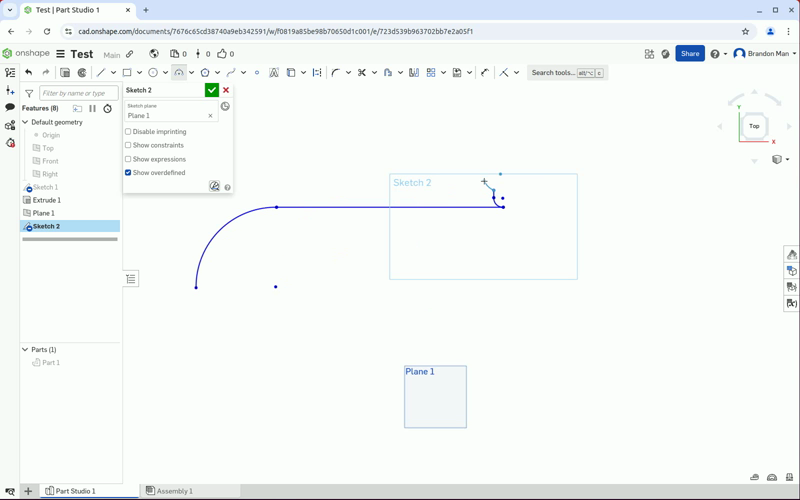
scroll(6)
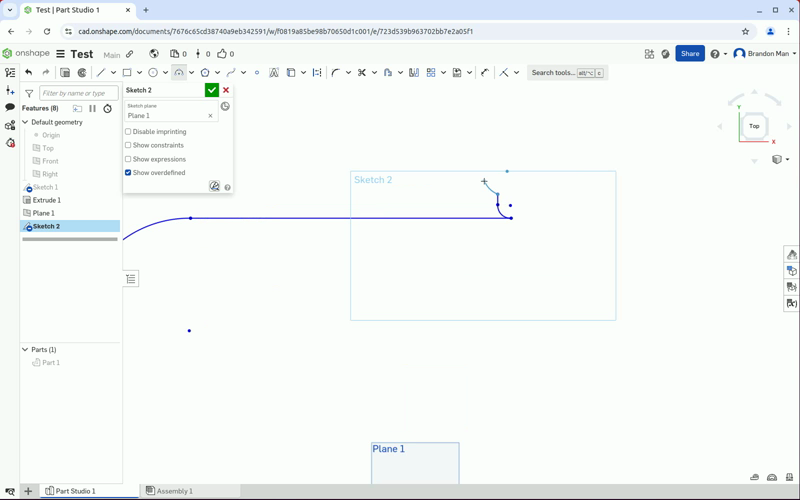
scroll(6)
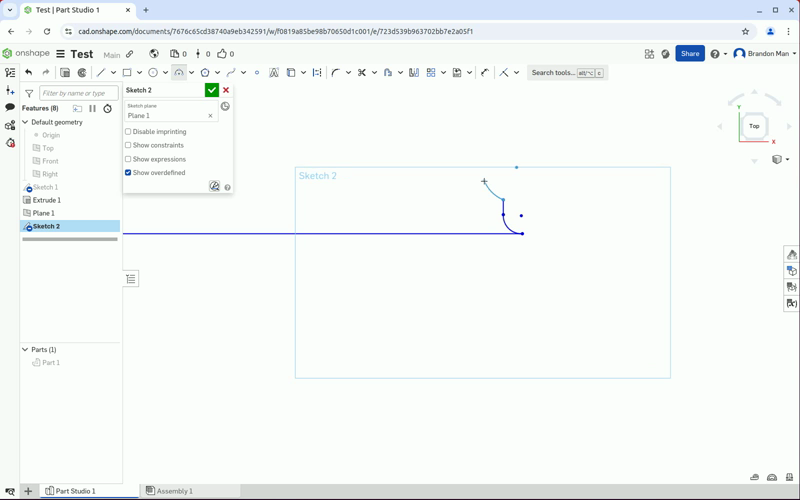
scroll(6)
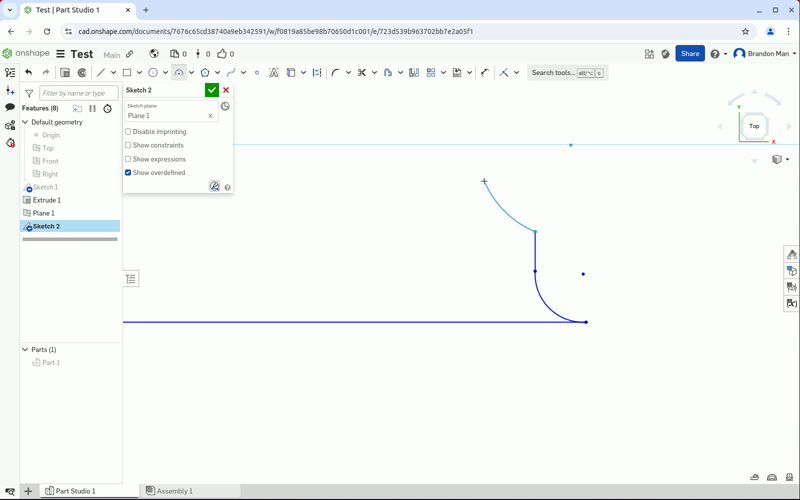
click(484, 180)
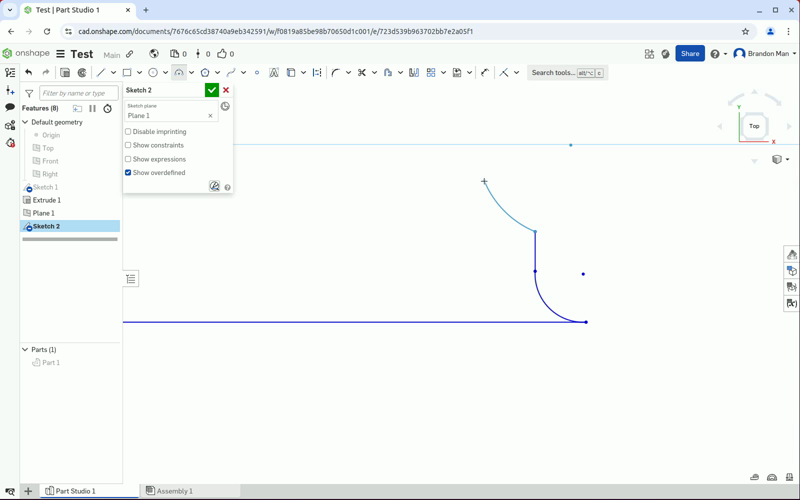
scroll(-6)
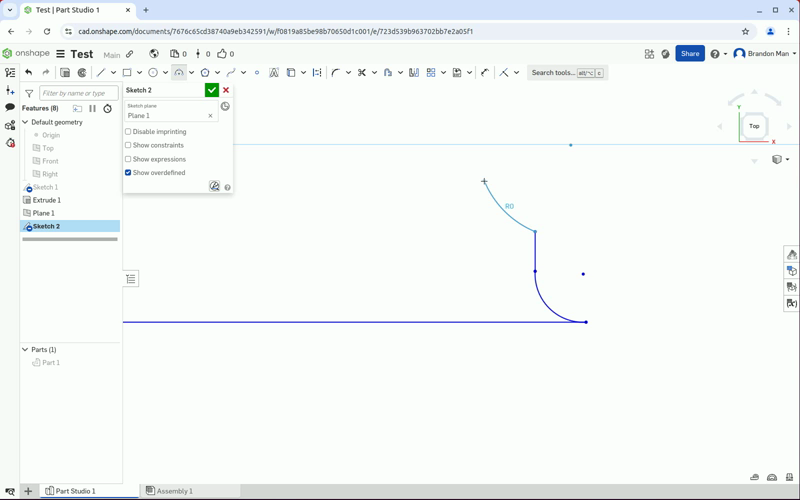
scroll(-6)
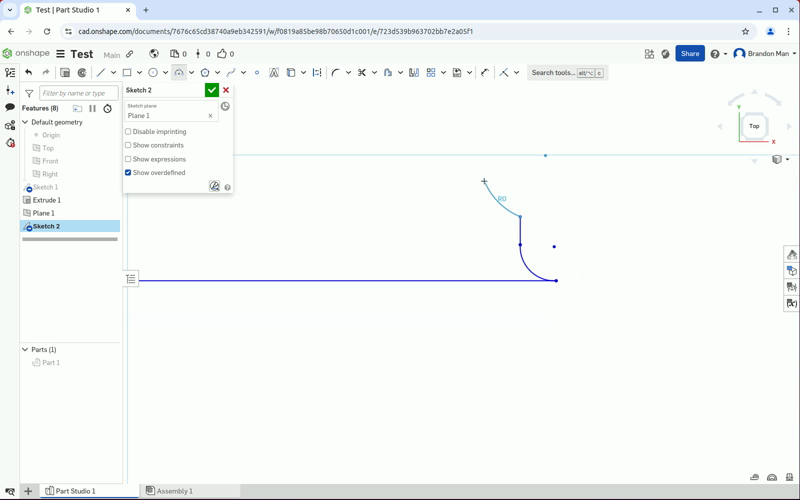
scroll(-6)
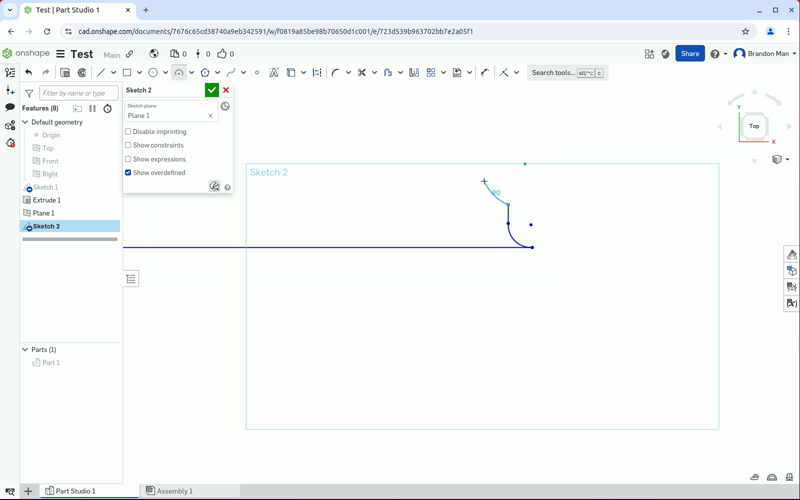
scroll(-6)
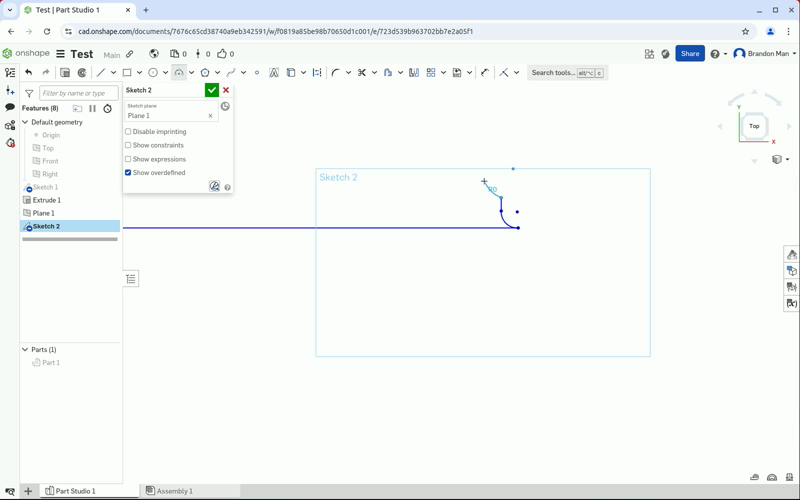
scroll(-6)
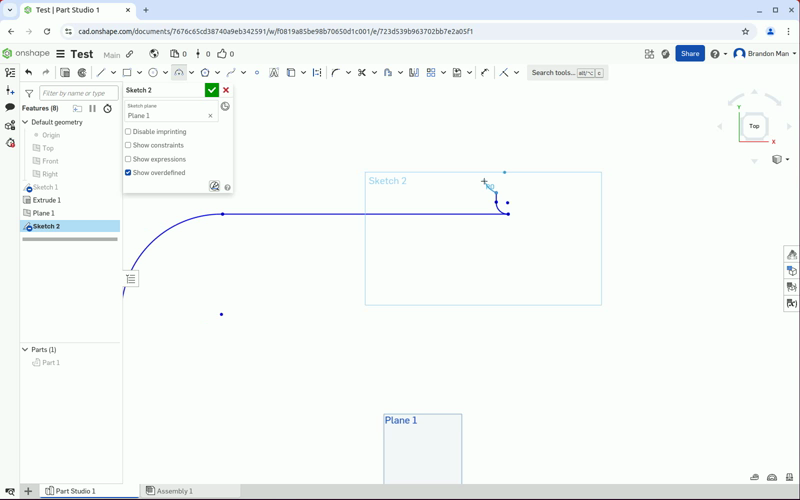
scroll(-6)
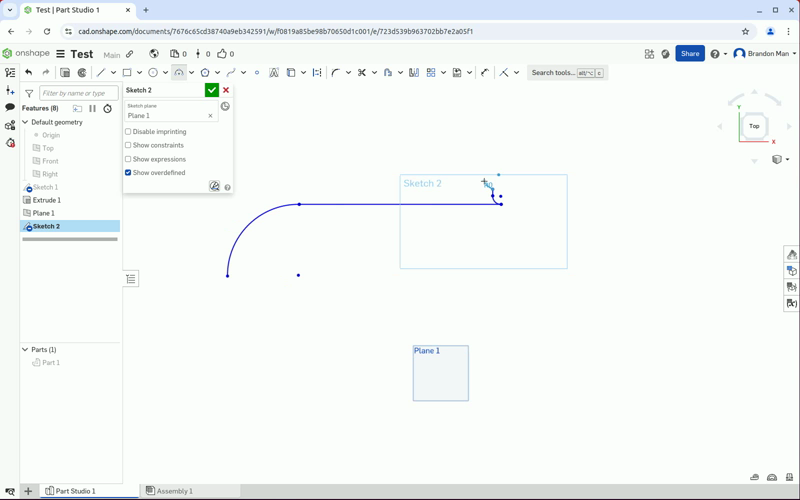
scroll(-6)
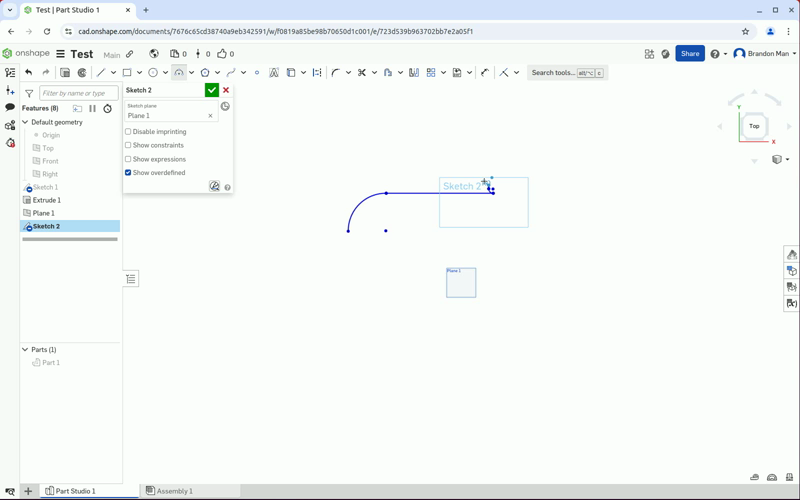
mouse_move(487, 182)
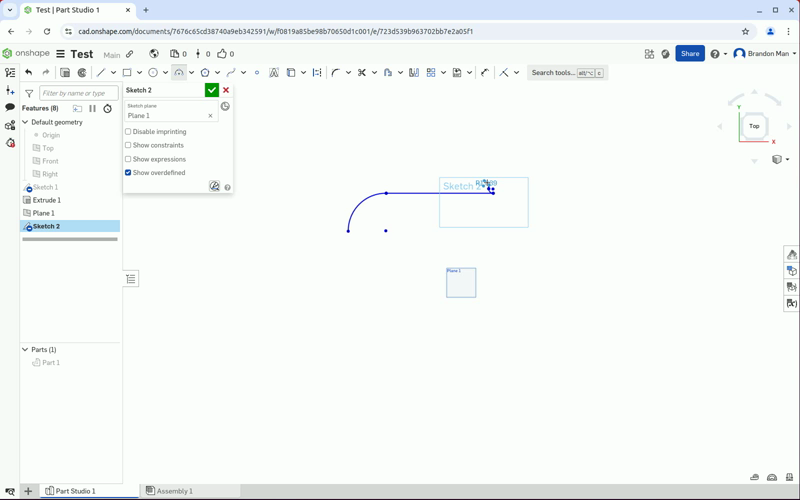
scroll(6)
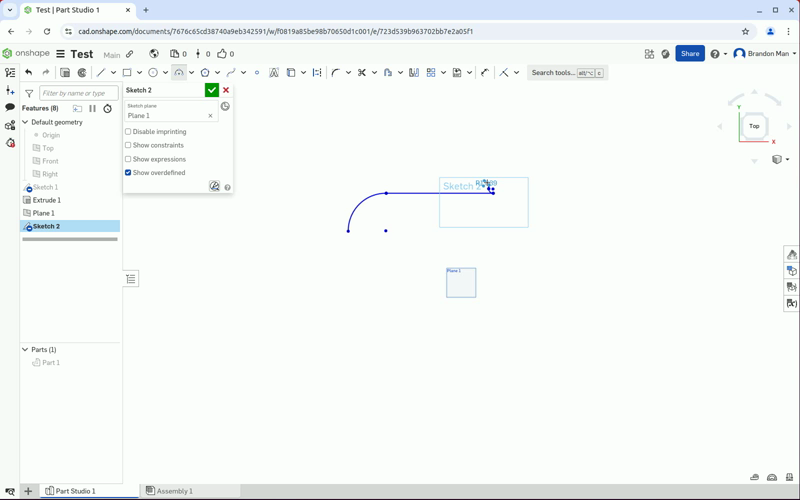
scroll(6)
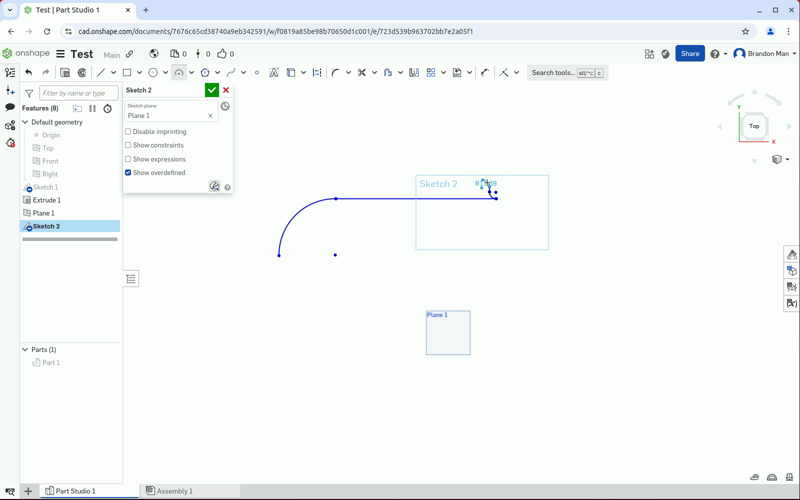
scroll(6)
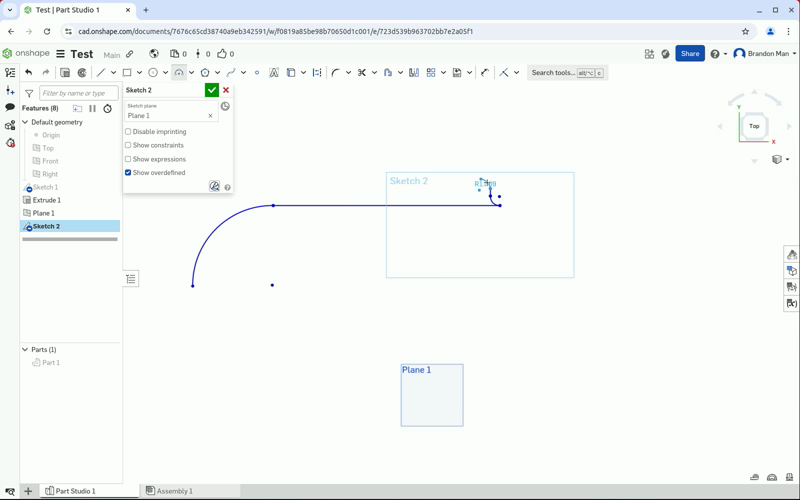
scroll(6)
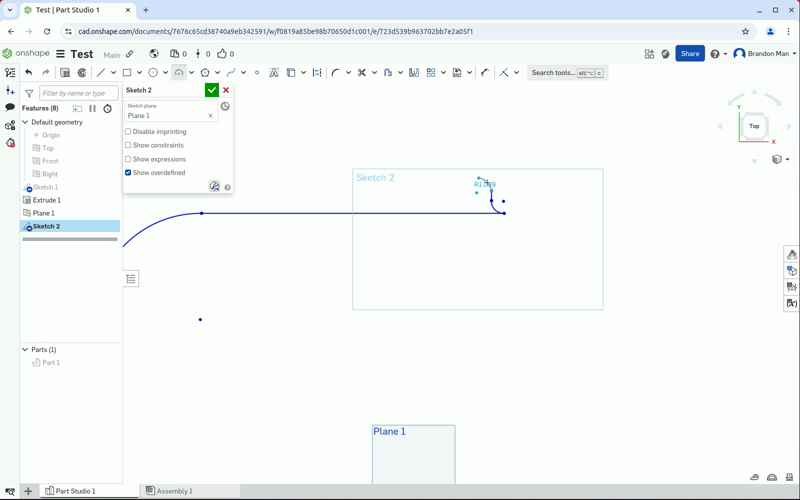
scroll(6)
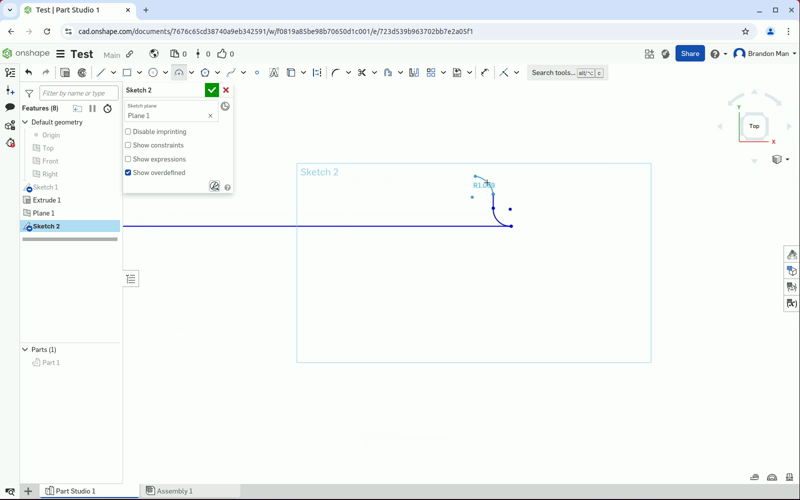
scroll(6)
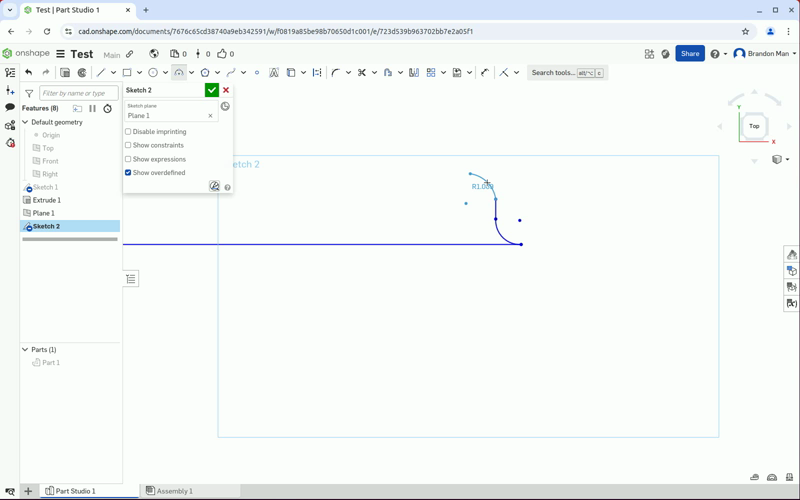
scroll(6)
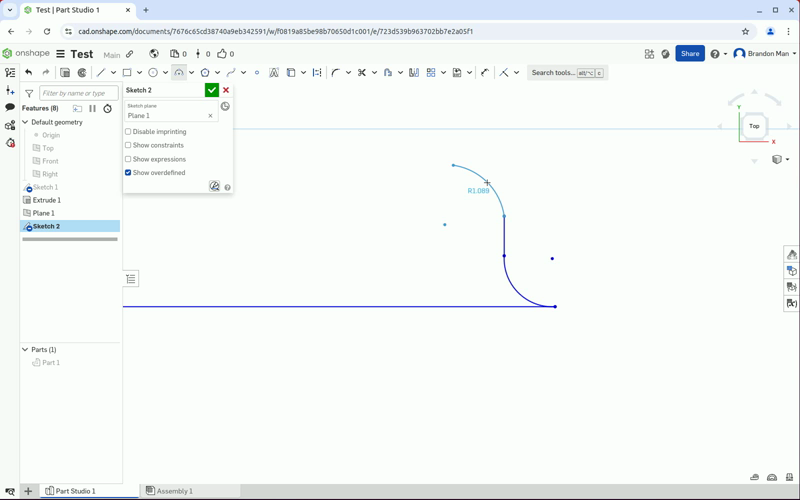
click(487, 182)
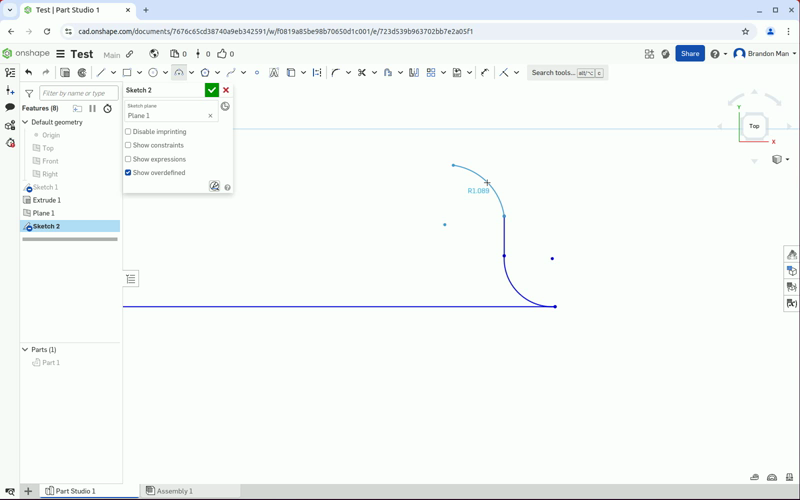
scroll(-6)
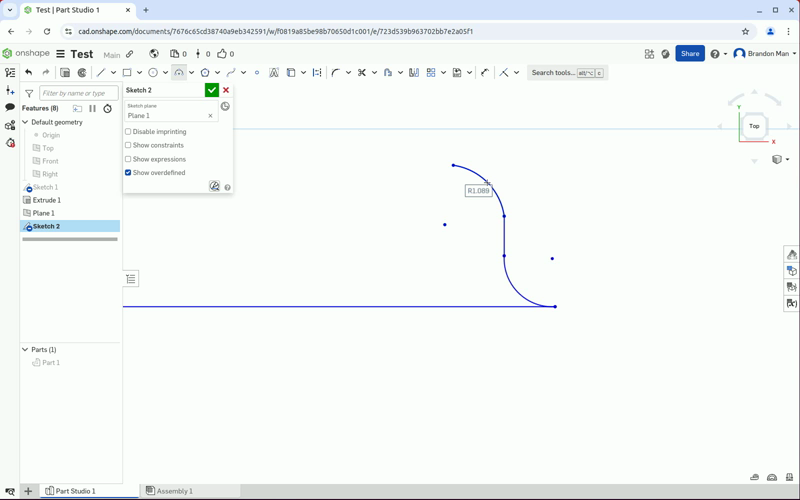
scroll(-6)
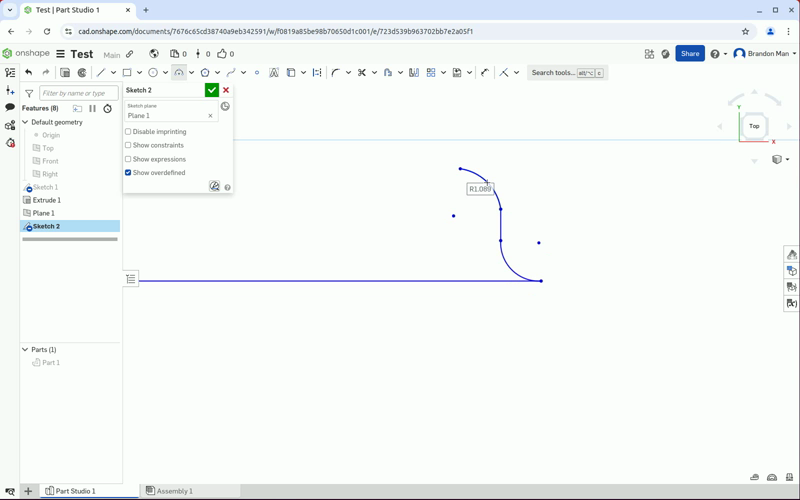
scroll(-6)
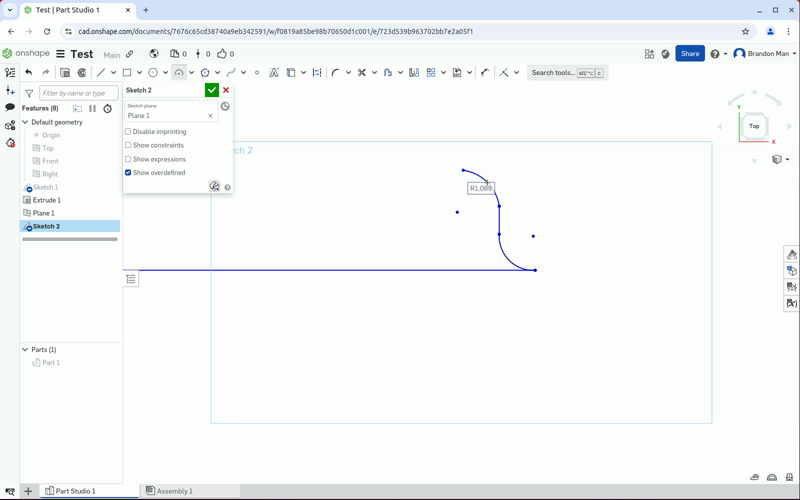
scroll(-6)
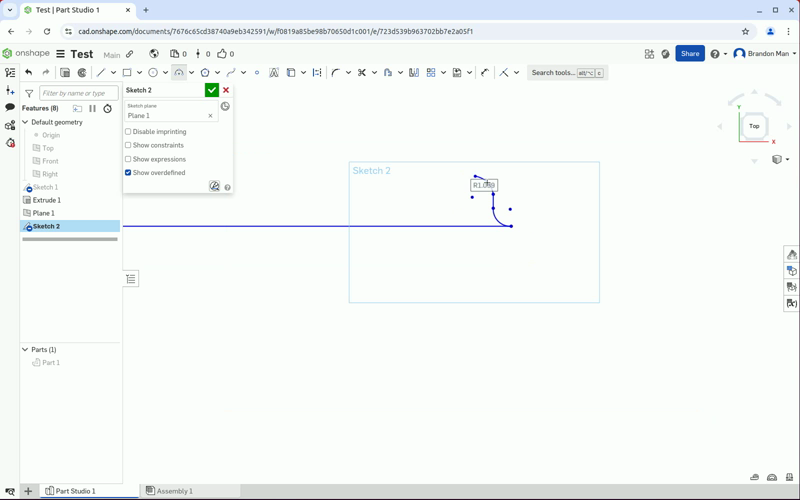
scroll(-6)
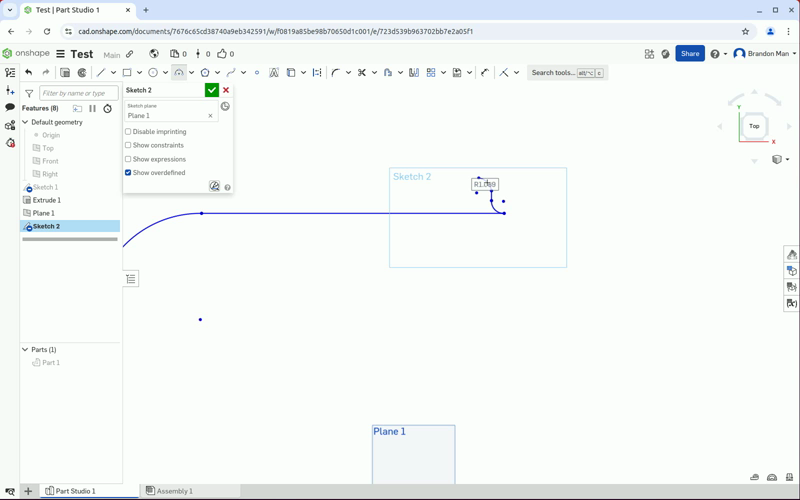
scroll(-6)
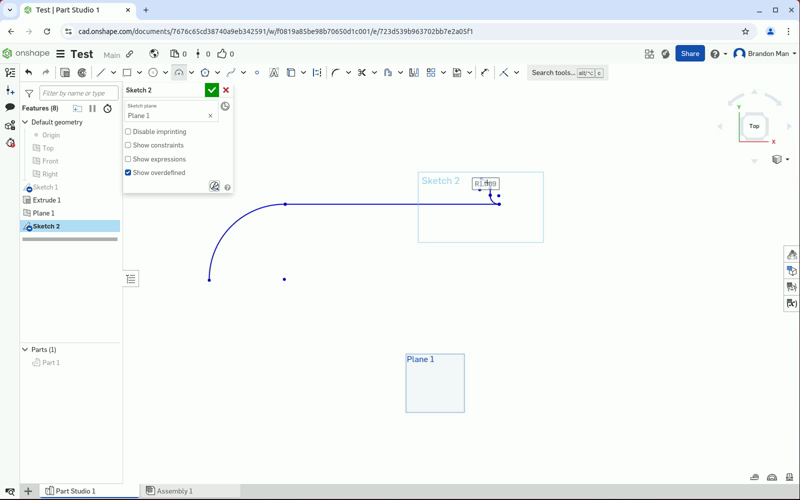
scroll(-6)
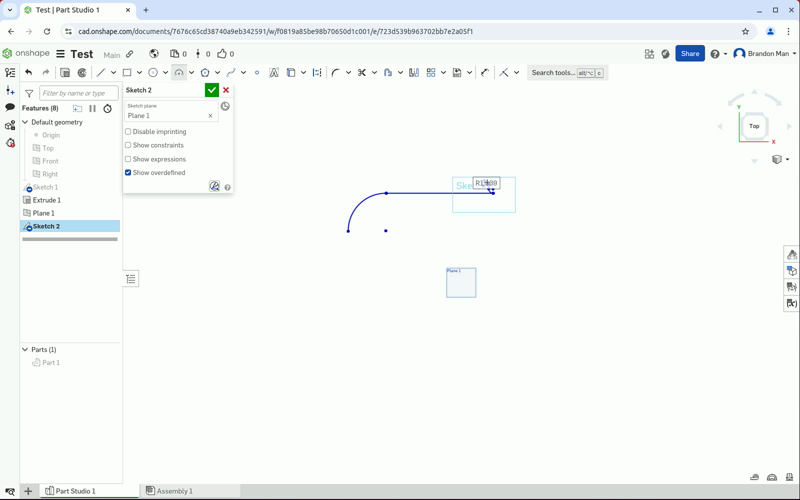
key_up(shift)
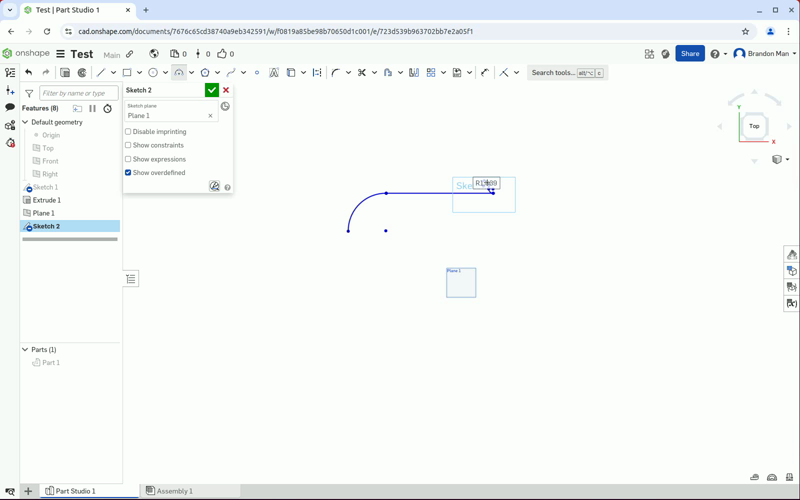
key(esc)
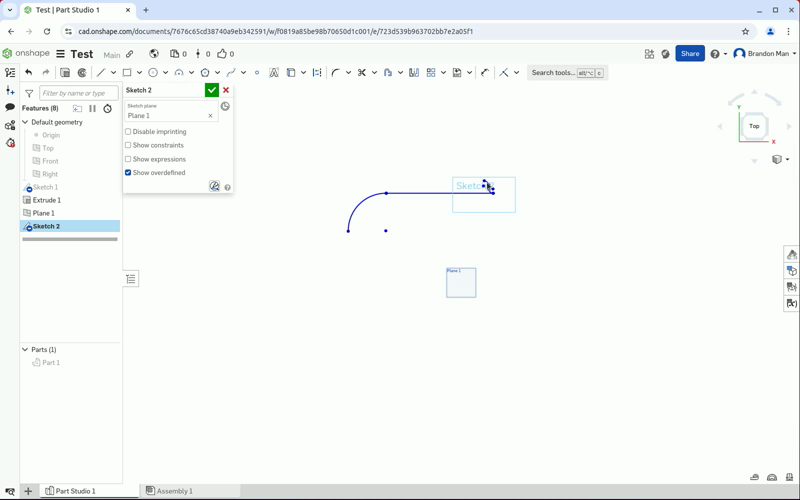
key(l)
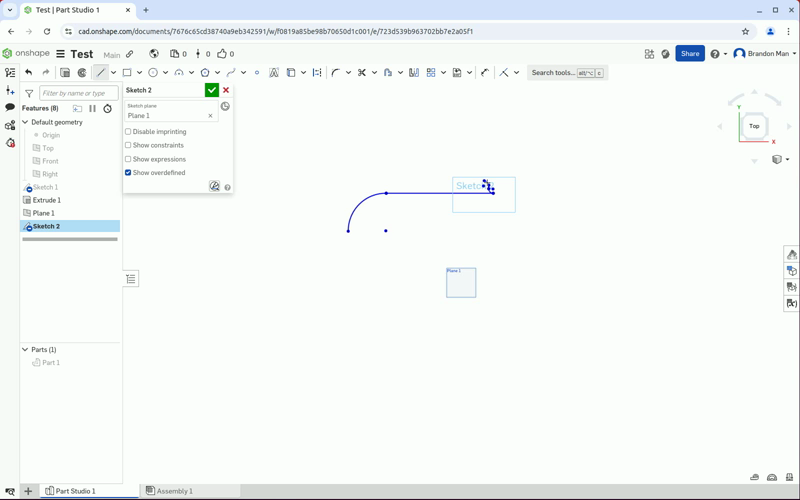
mouse_move(484, 180)
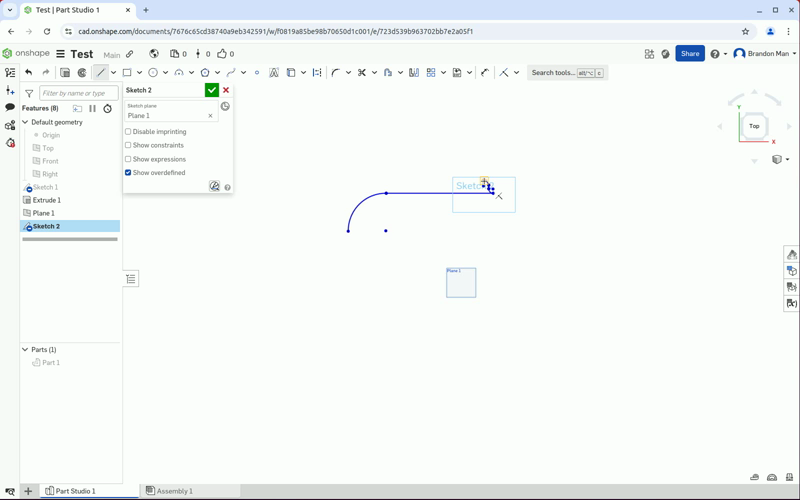
scroll(6)
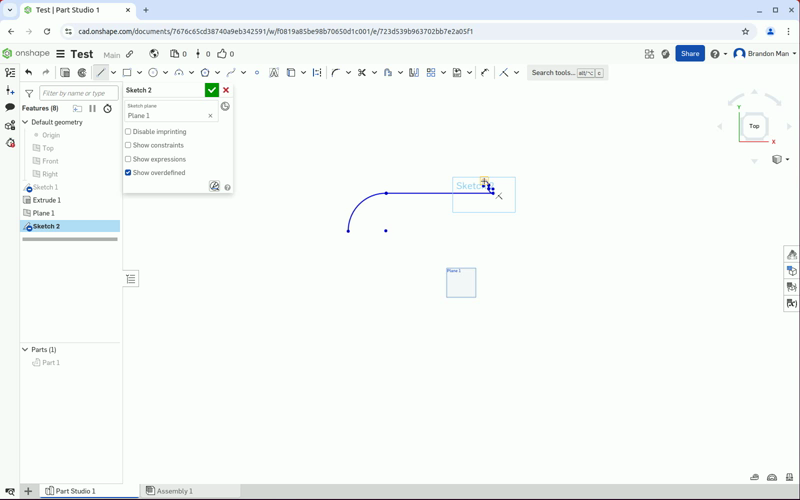
scroll(6)
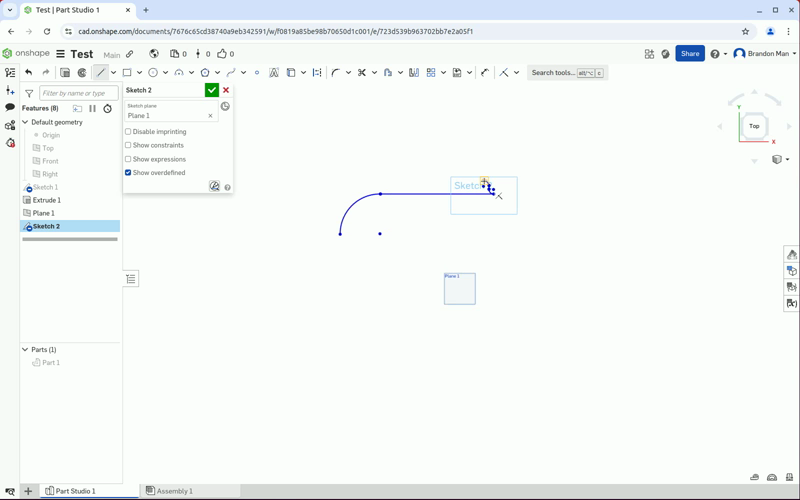
scroll(6)
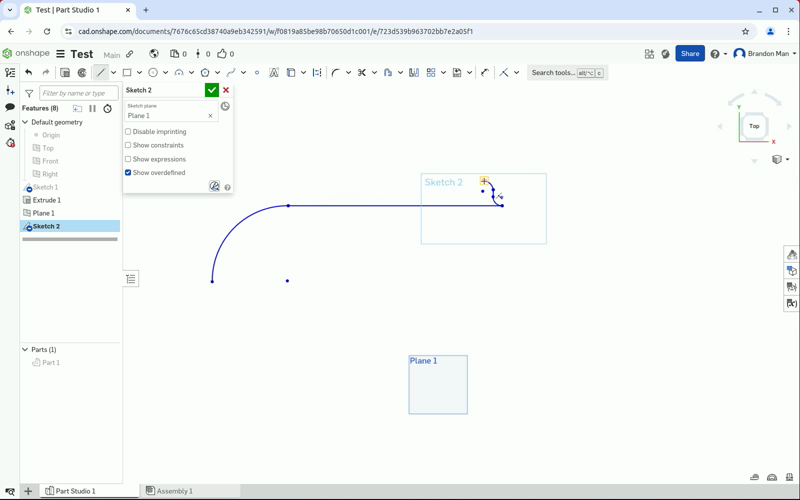
scroll(6)
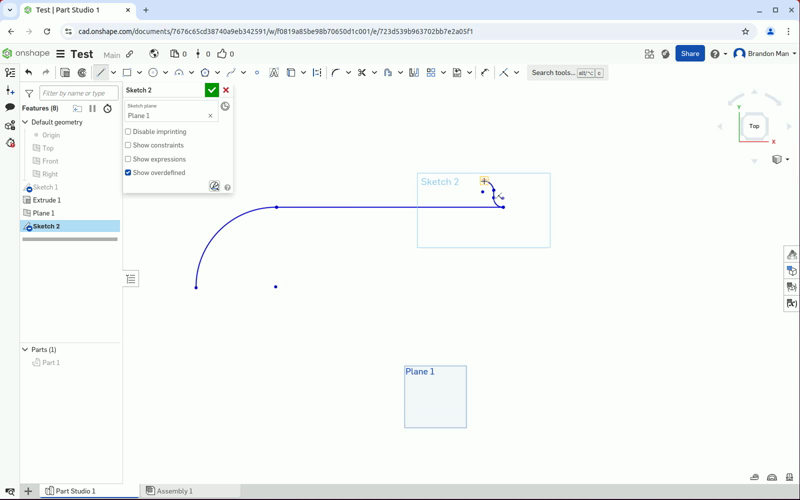
scroll(6)
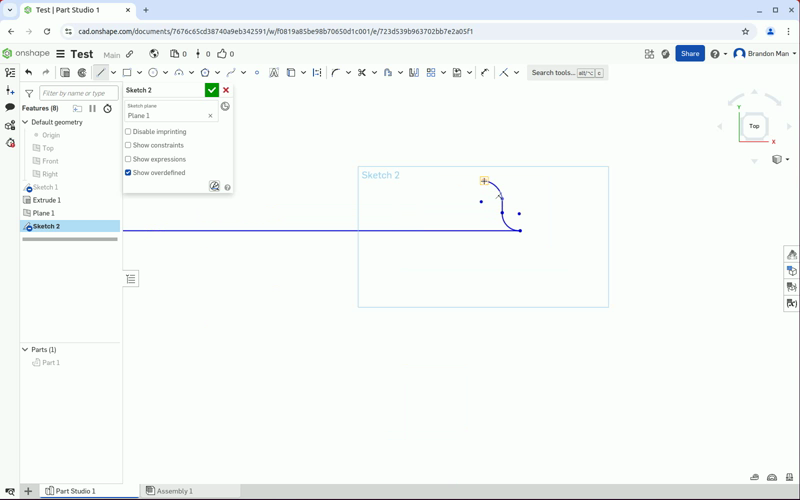
scroll(6)
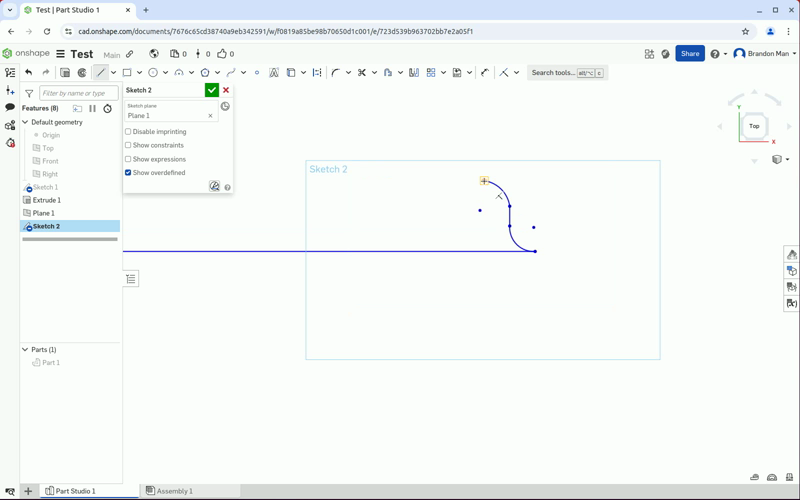
scroll(6)
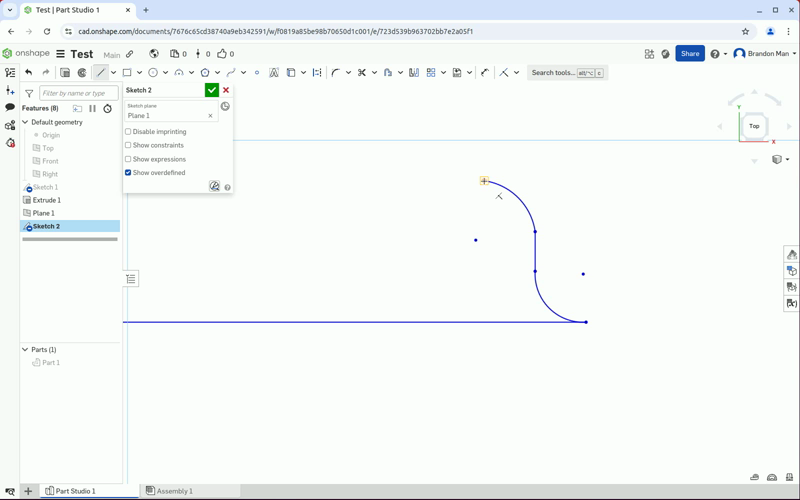
click(484, 180)
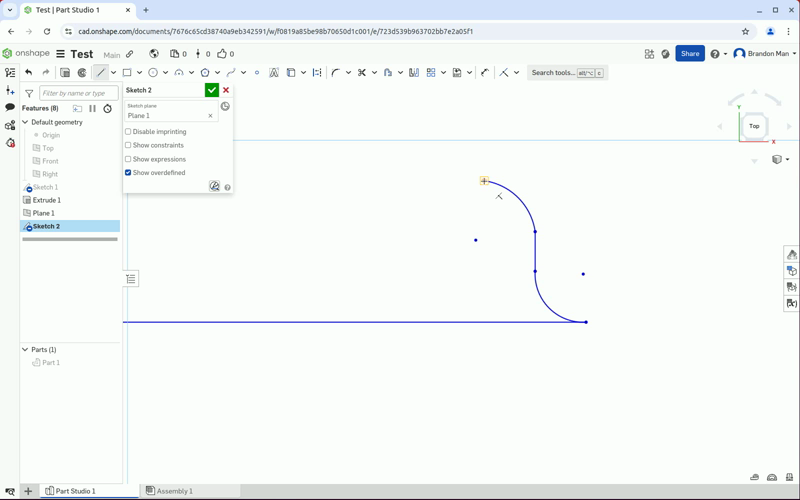
scroll(-6)
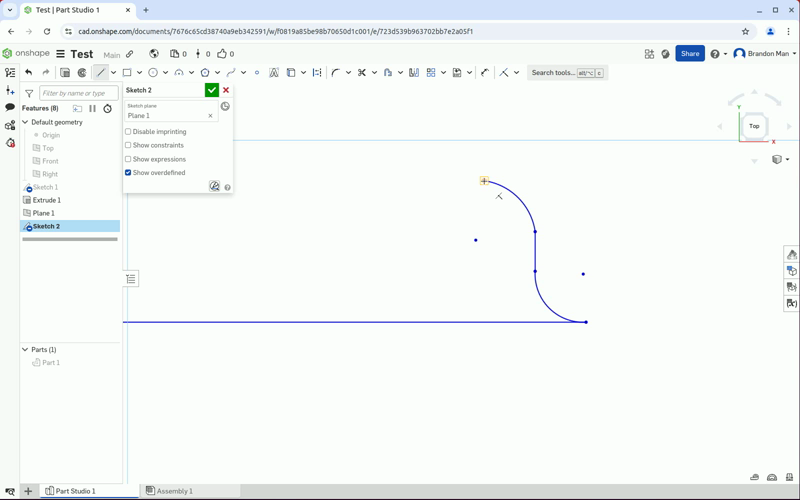
scroll(-6)
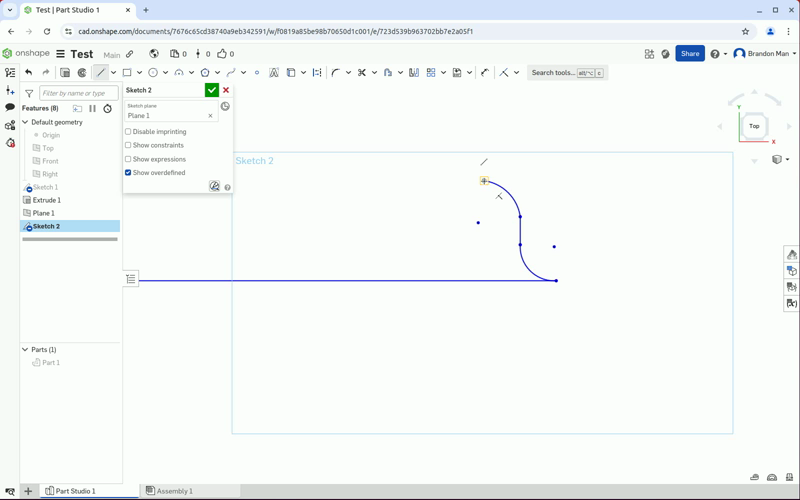
scroll(-6)
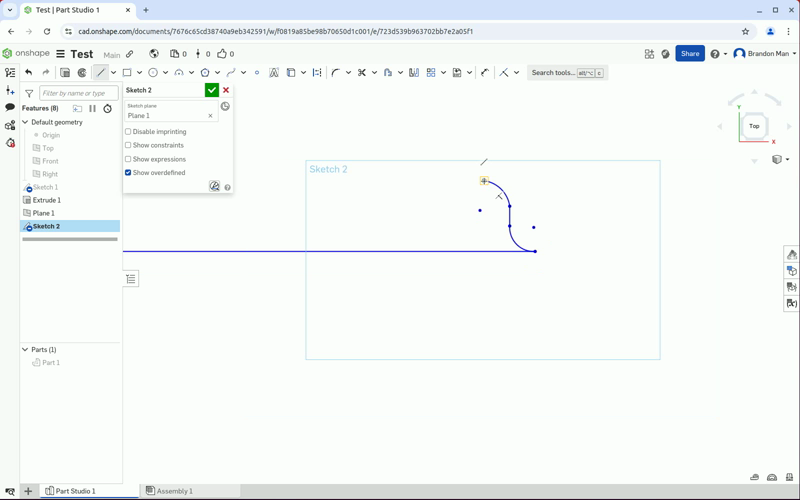
scroll(-6)
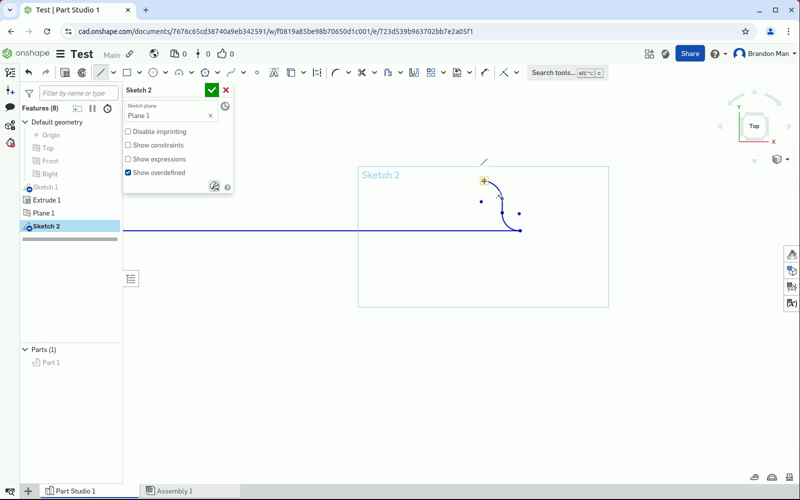
scroll(-6)
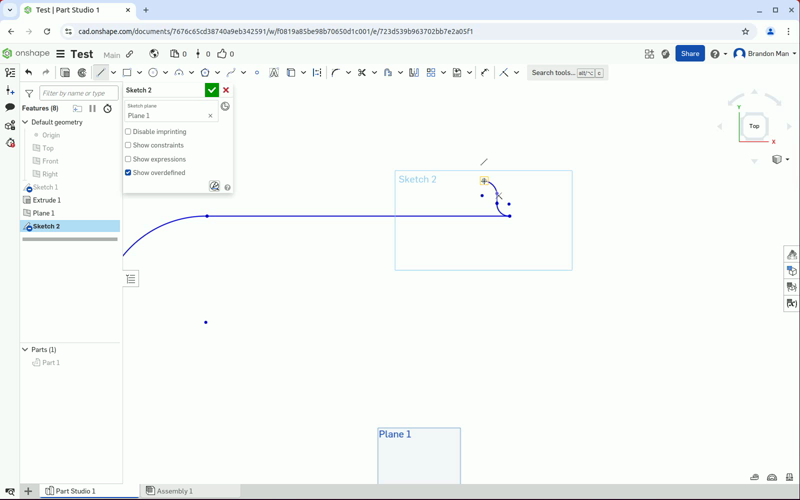
scroll(-6)
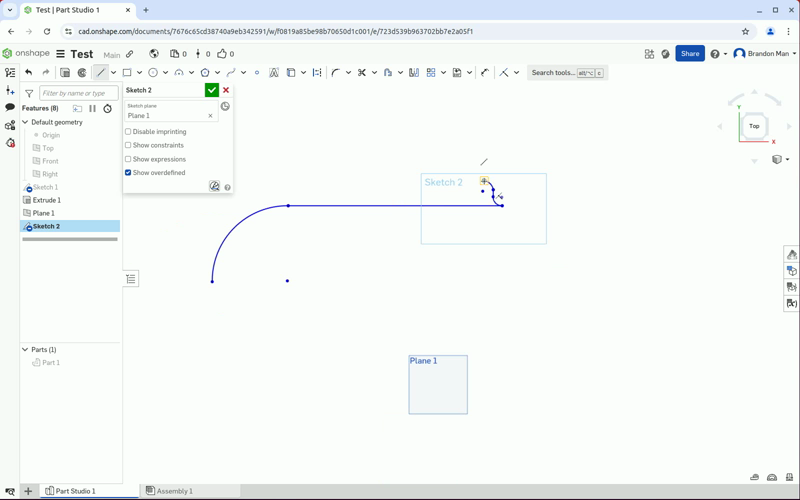
scroll(-6)
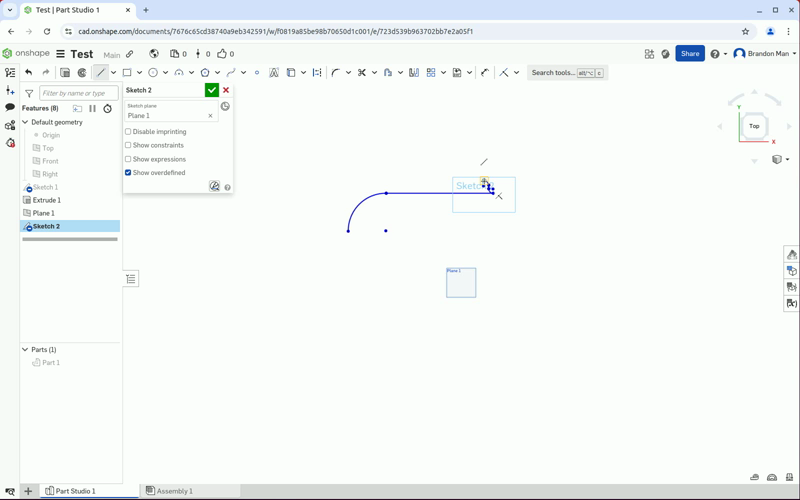
key_down(shift)
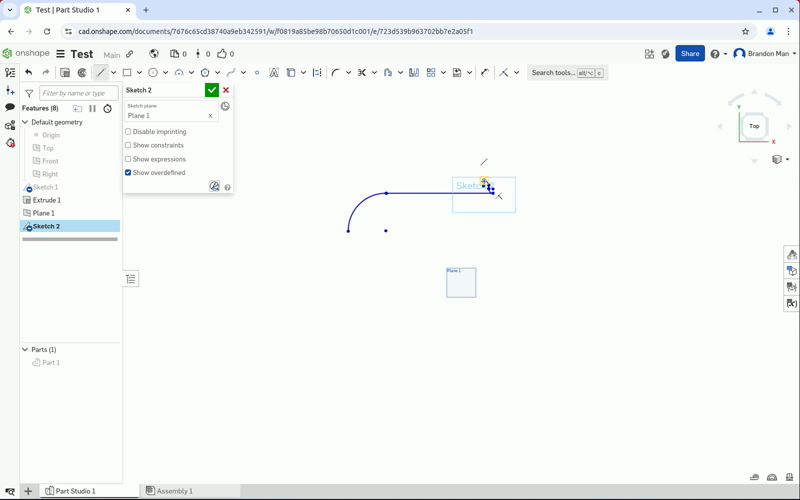
mouse_move(386, 180)
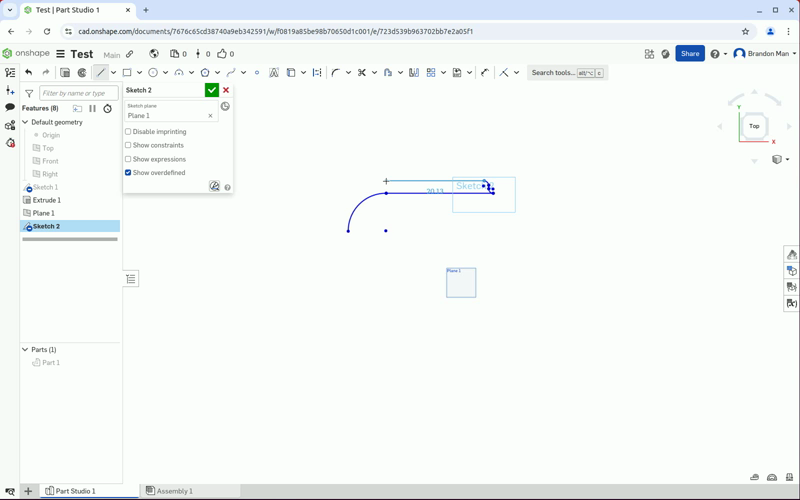
click(386, 180)
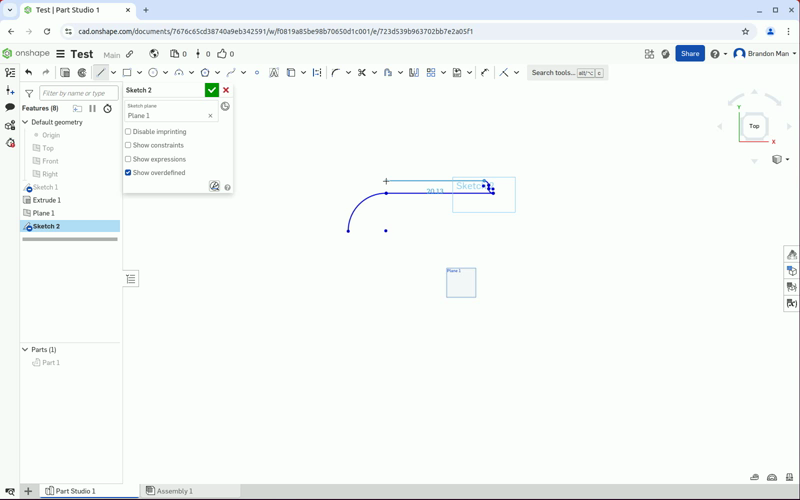
key_up(shift)
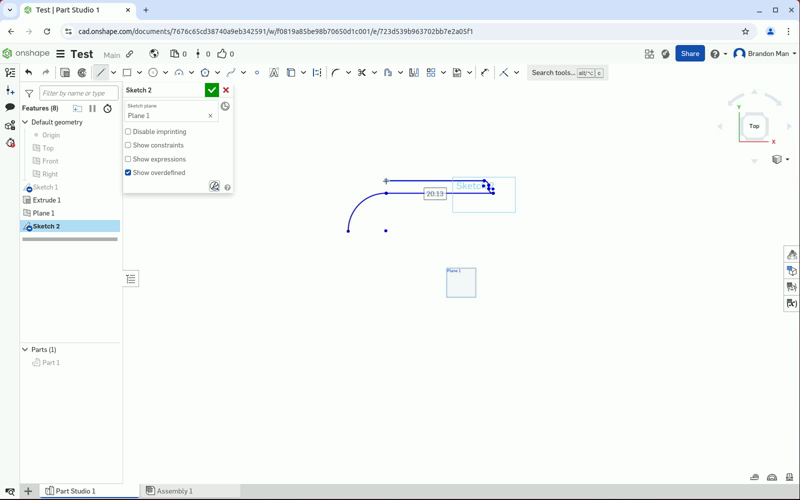
key(esc)
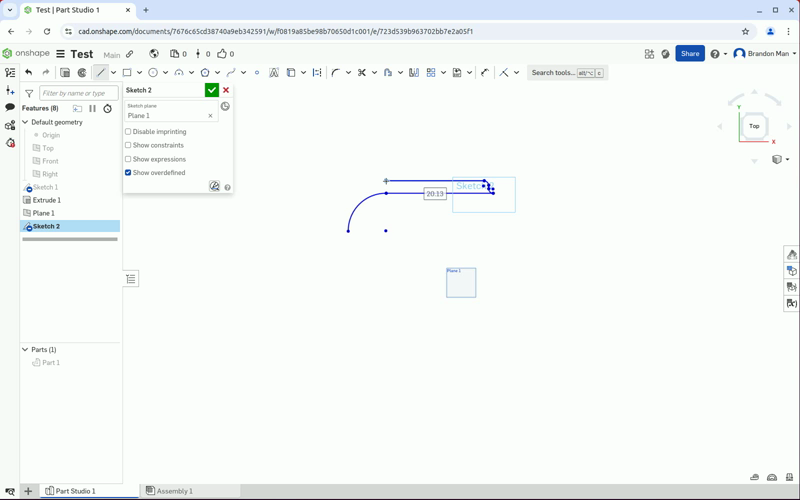
key(a)
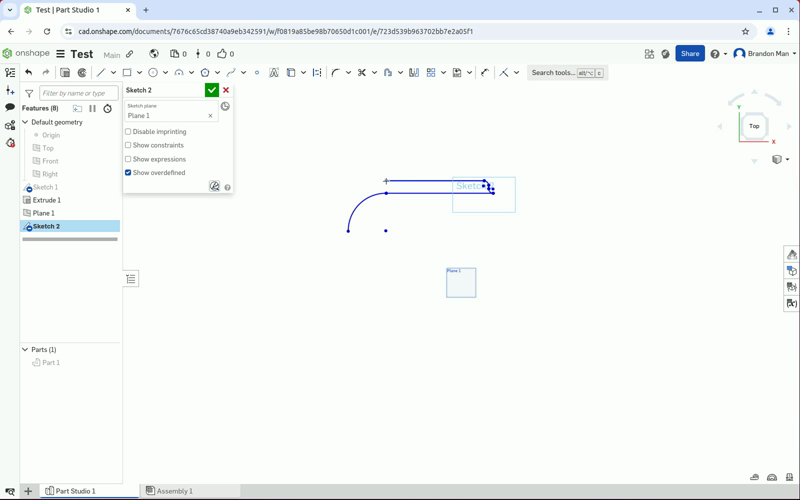
mouse_move(386, 180)
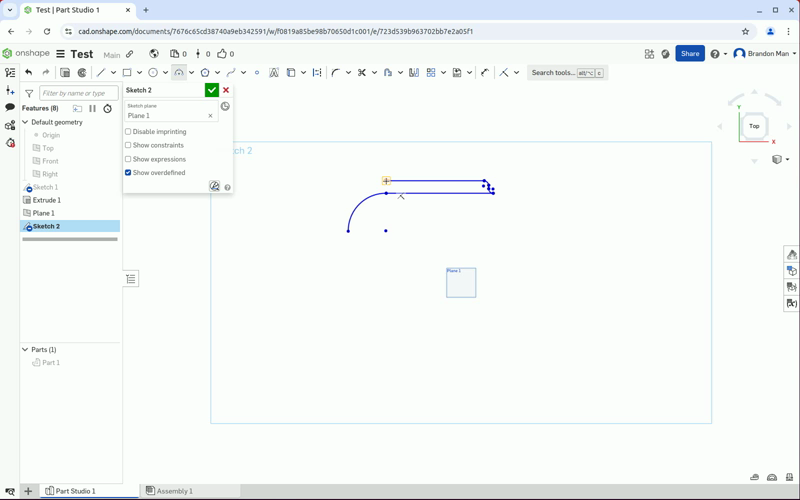
click(386, 180)
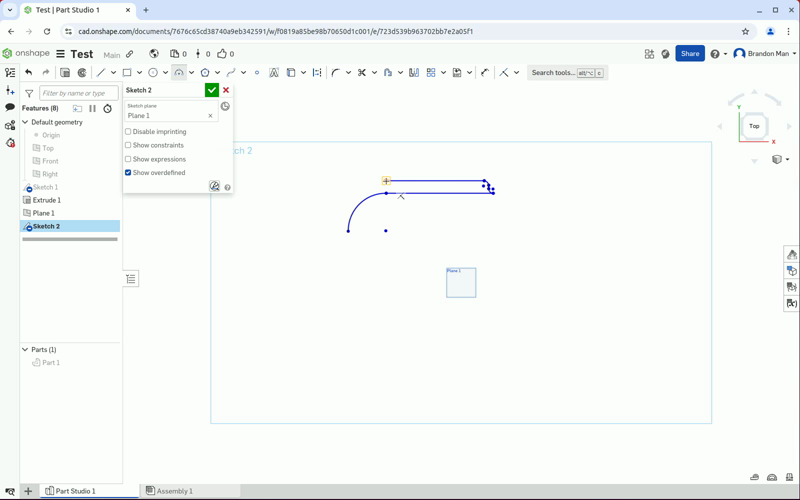
key_down(shift)
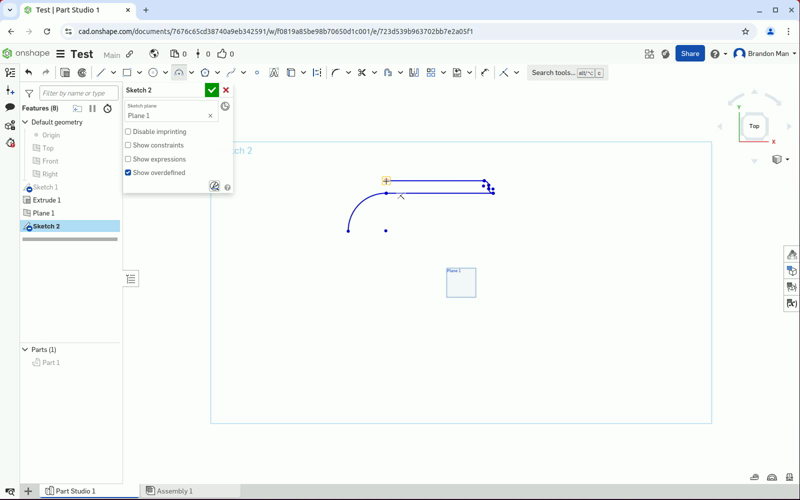
mouse_move(348, 217)
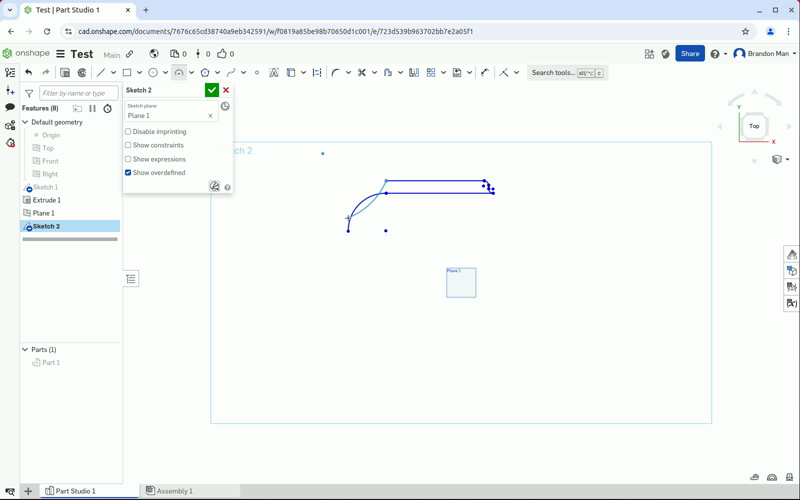
click(348, 217)
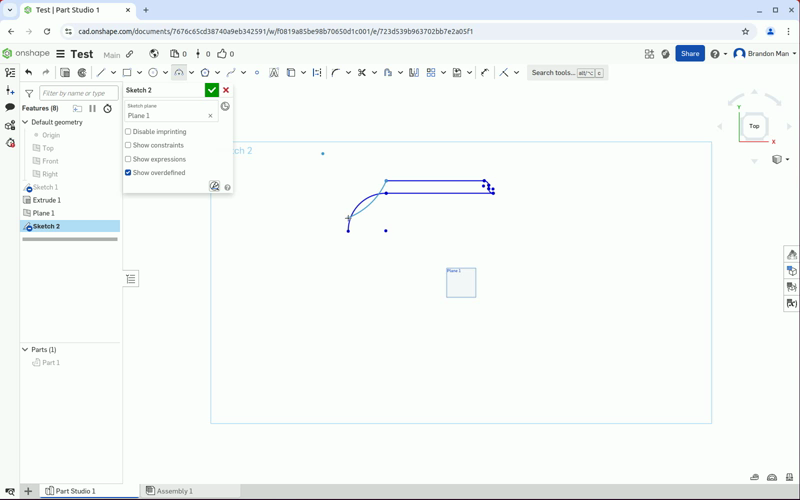
mouse_move(359, 191)
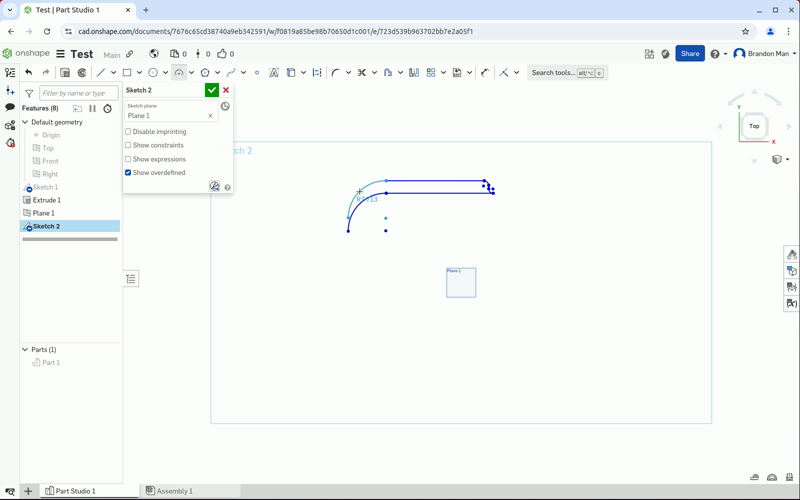
click(359, 191)
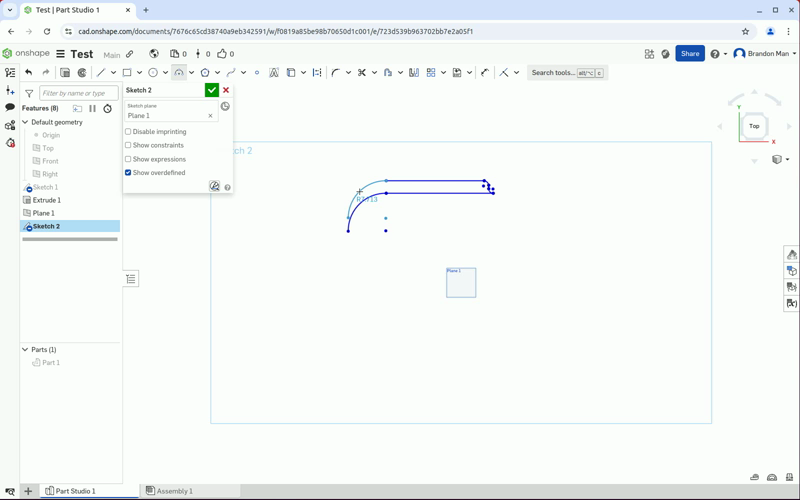
key_up(shift)
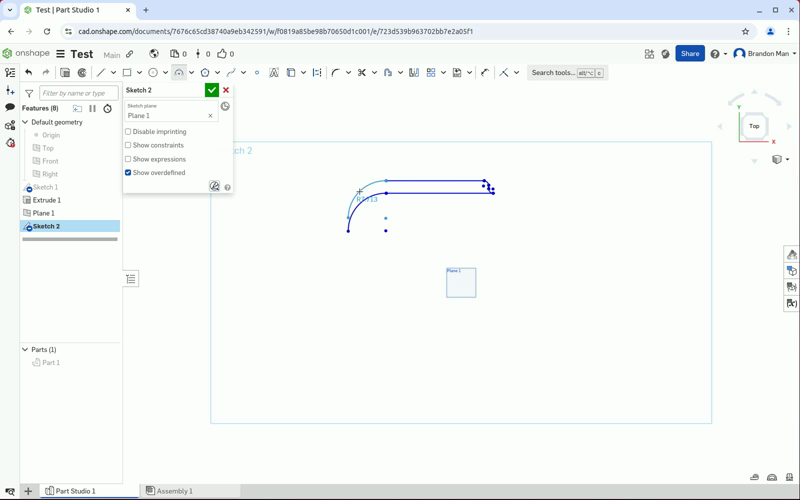
key(esc)
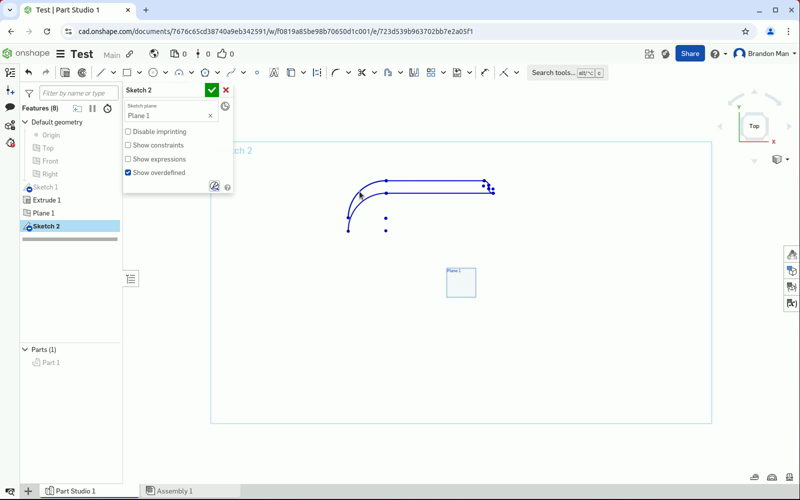
key(l)
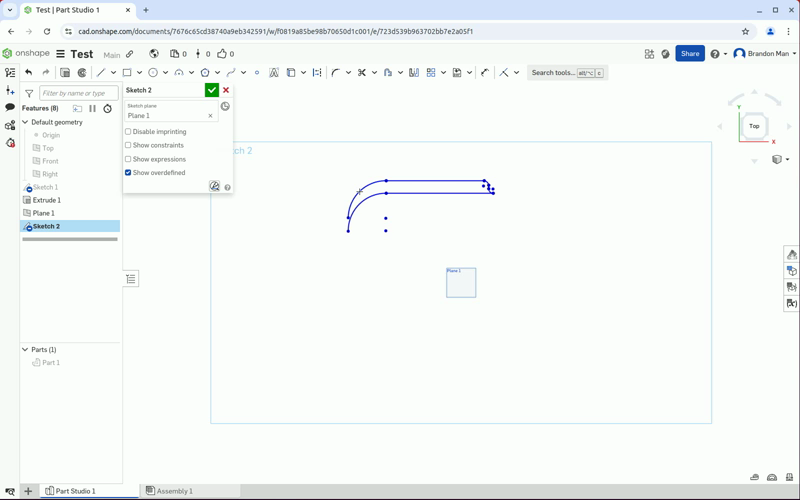
mouse_move(348, 217)
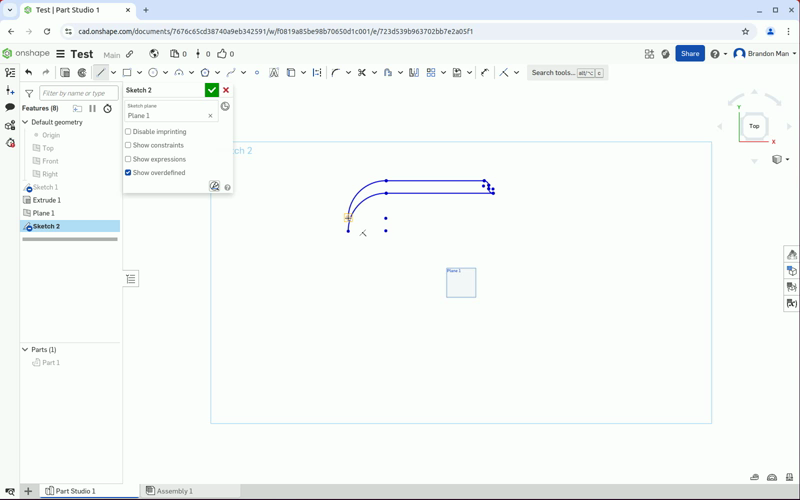
click(348, 217)
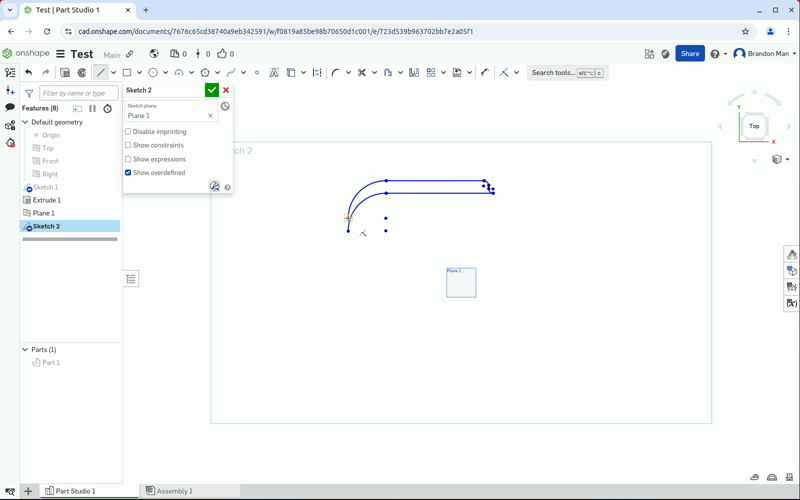
mouse_move(378, 217)
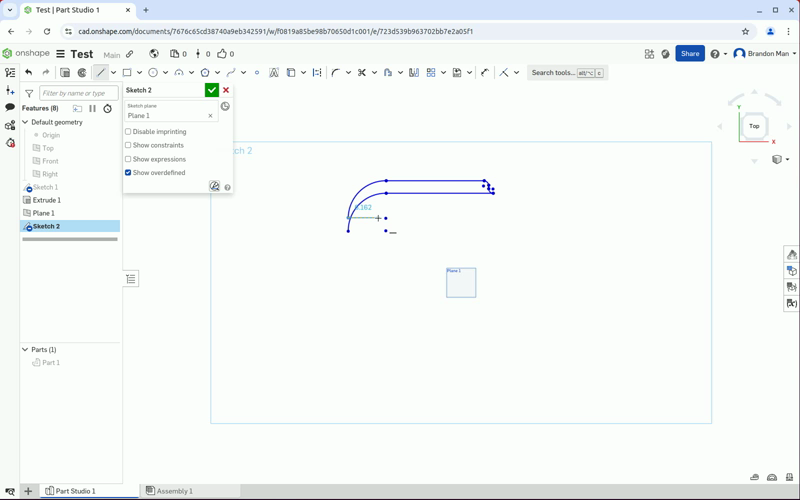
key_down(shift)
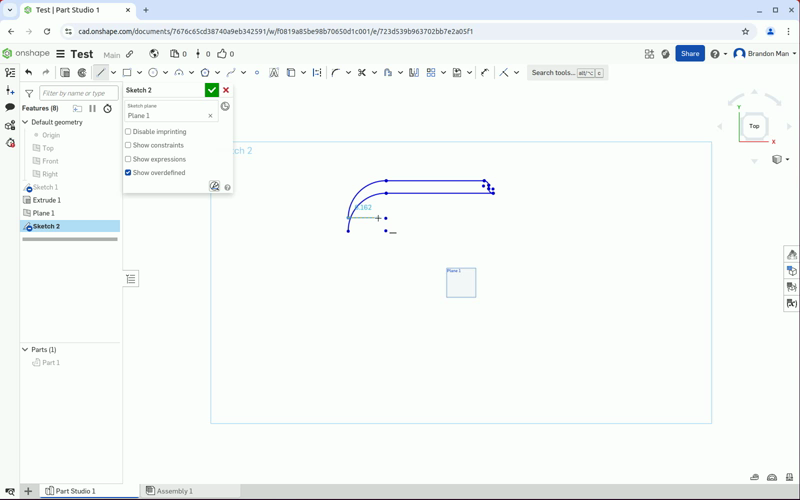
mouse_move(348, 231)
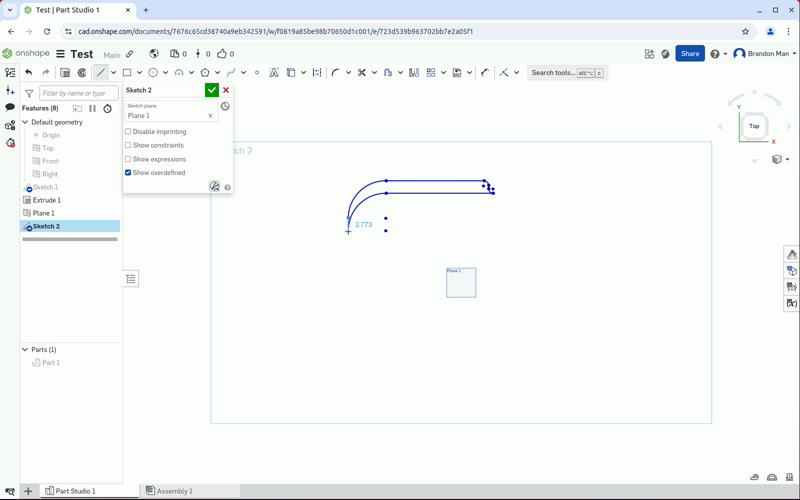
key_up(shift)
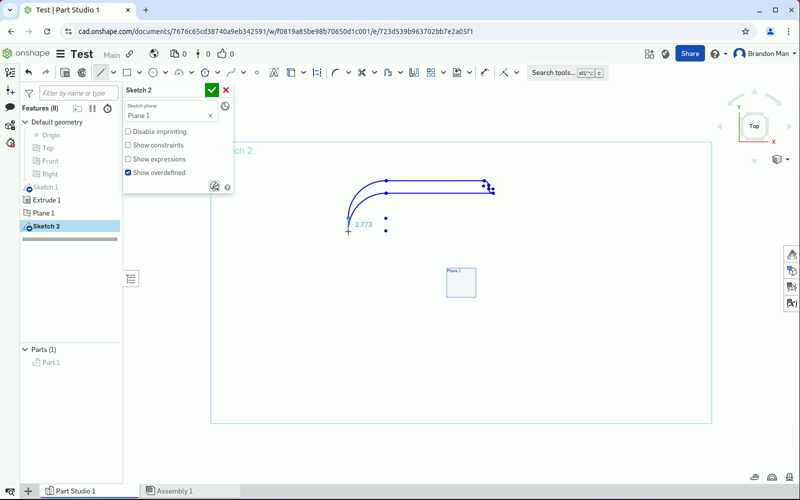
click(348, 231)
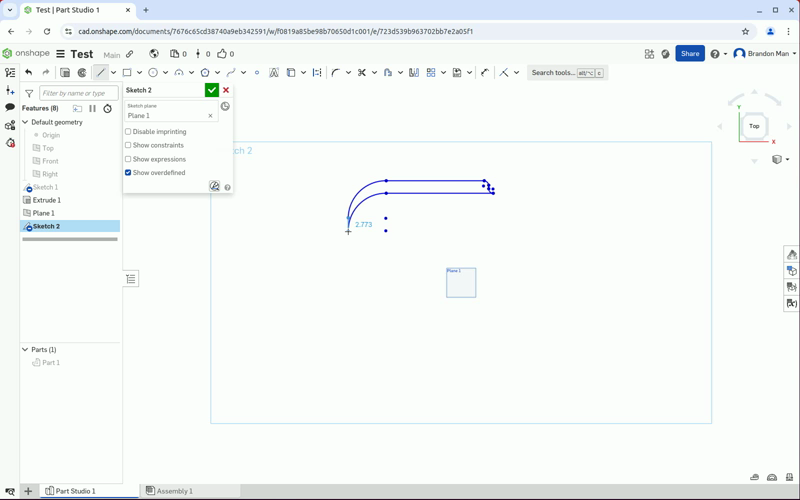
key(esc)
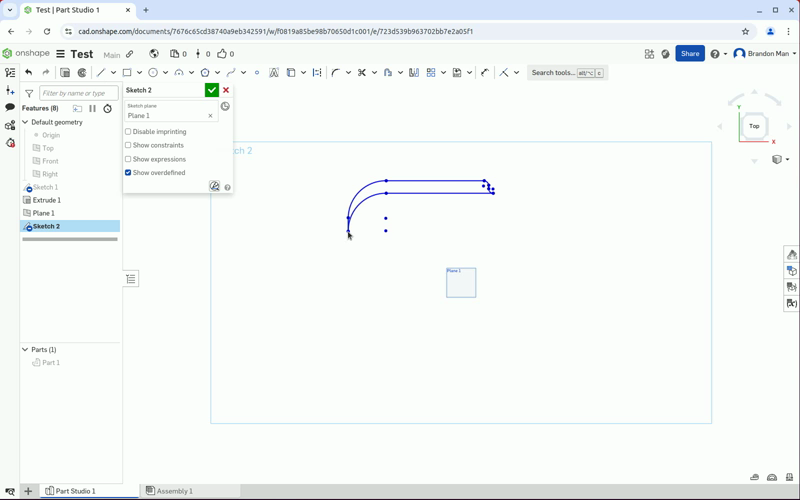
mouse_move(411, 185)
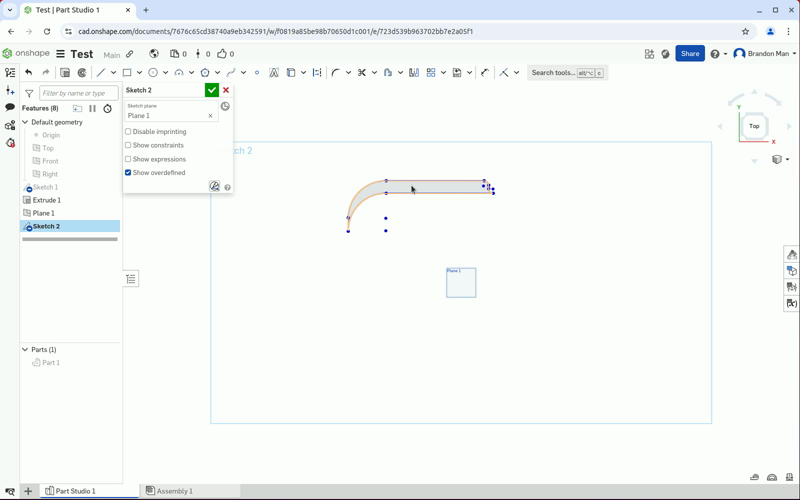
scroll(6)
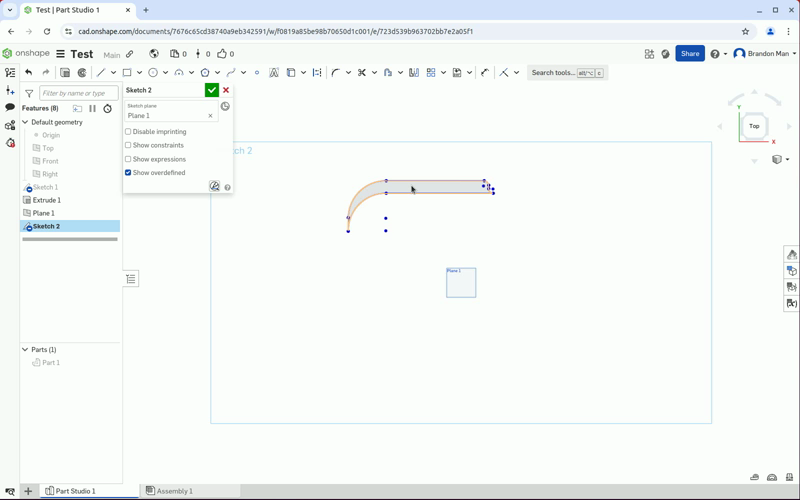
scroll(6)
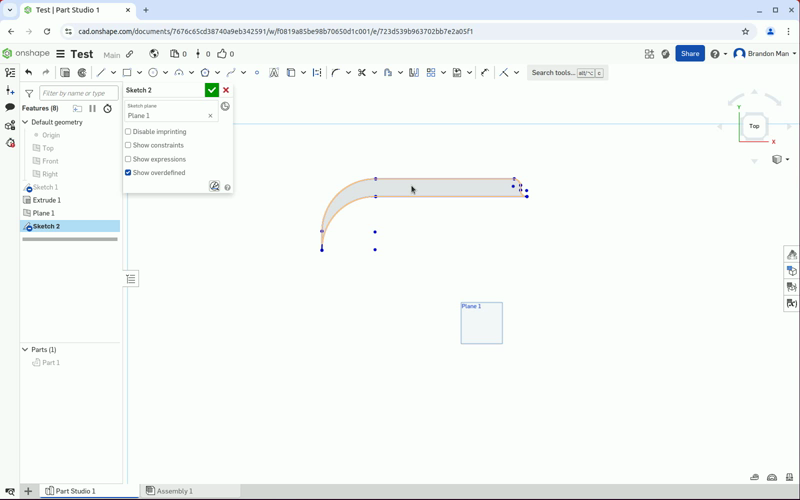
scroll(6)
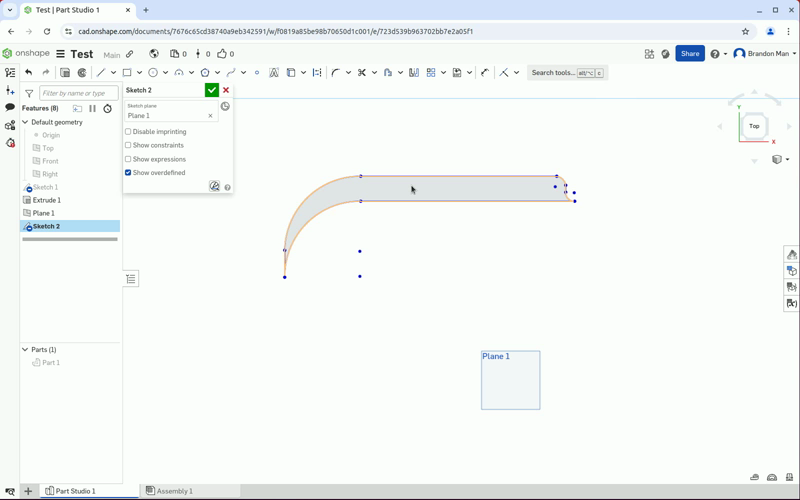
scroll(6)
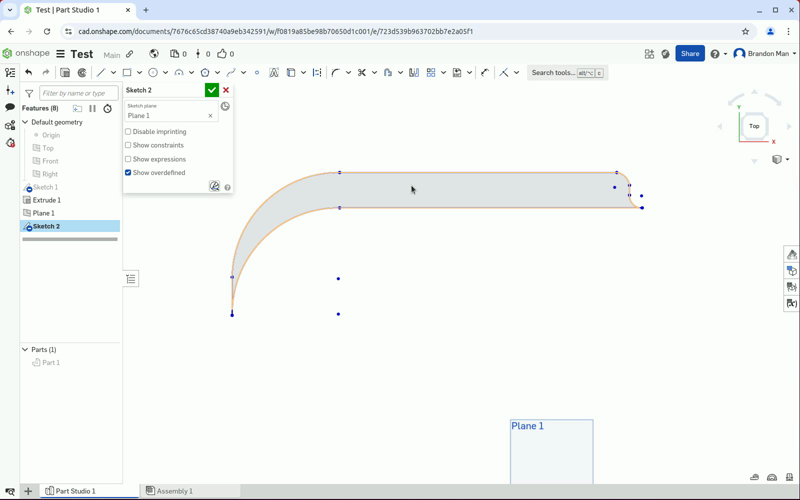
scroll(6)
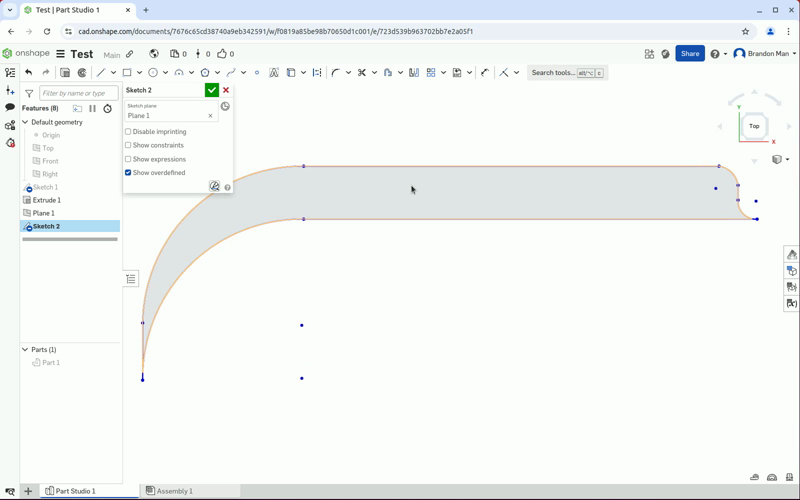
scroll(6)
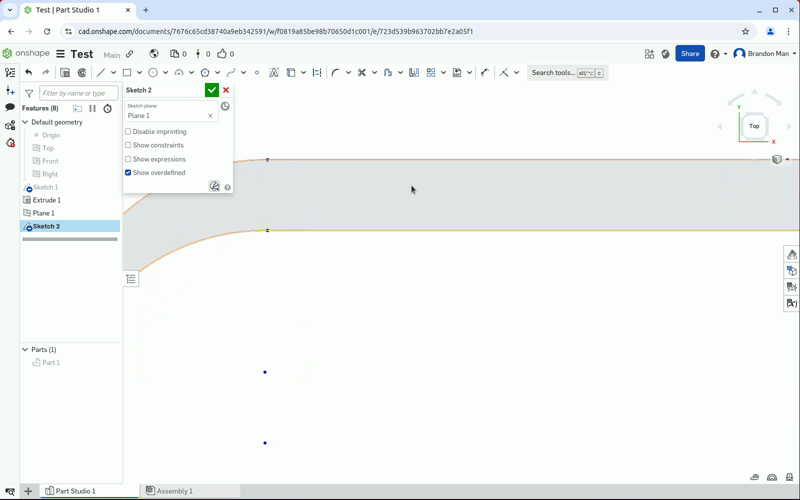
scroll(6)
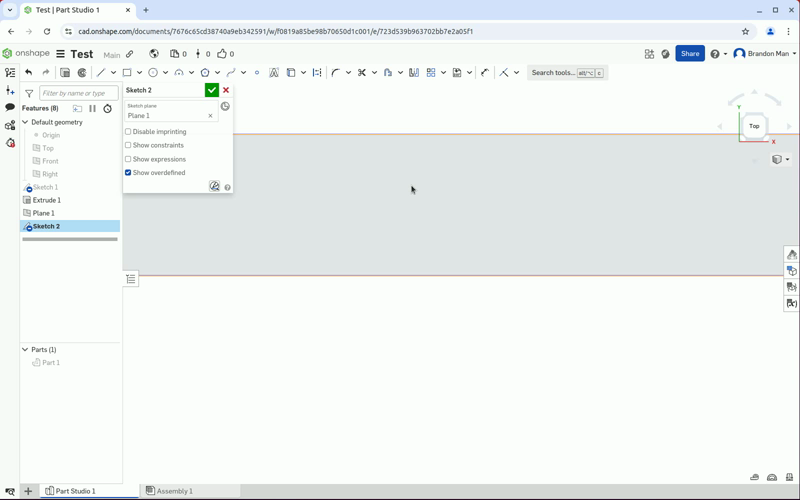
click(411, 185)
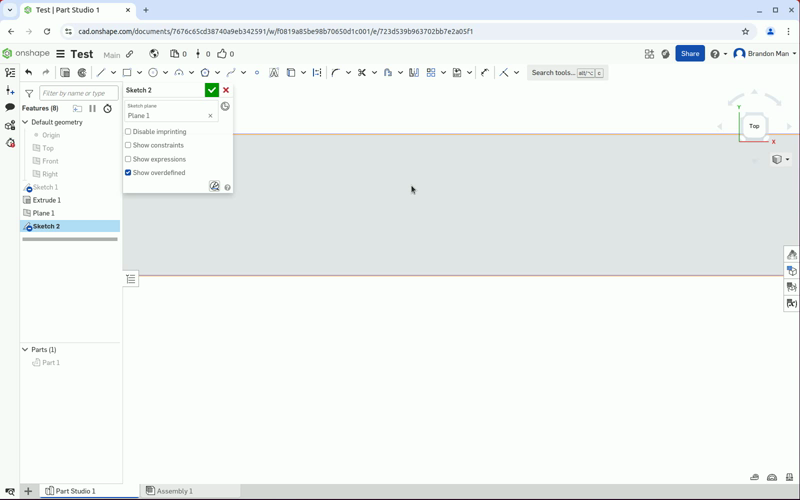
scroll(-6)
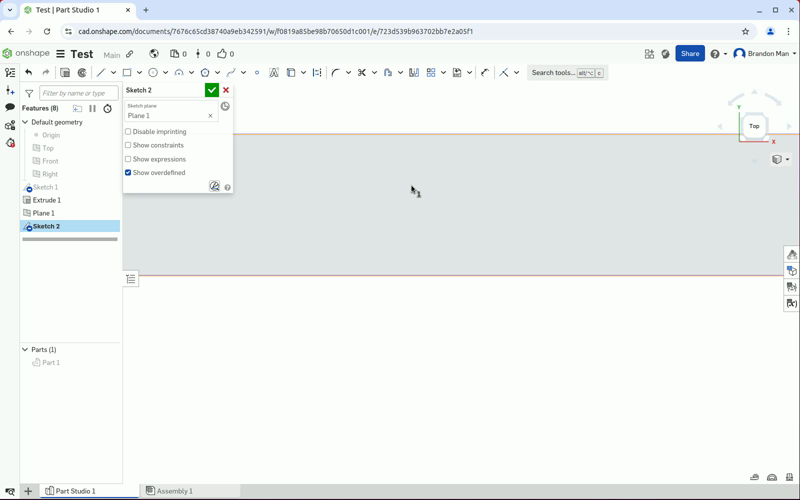
scroll(-6)
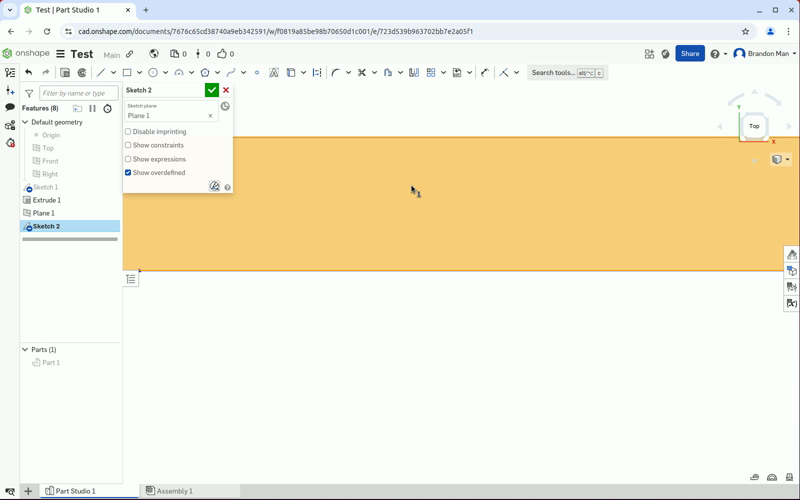
scroll(-6)
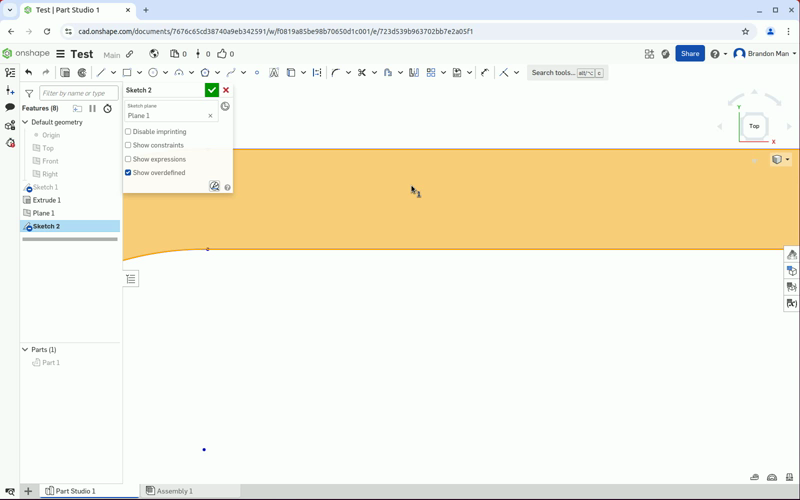
scroll(-6)
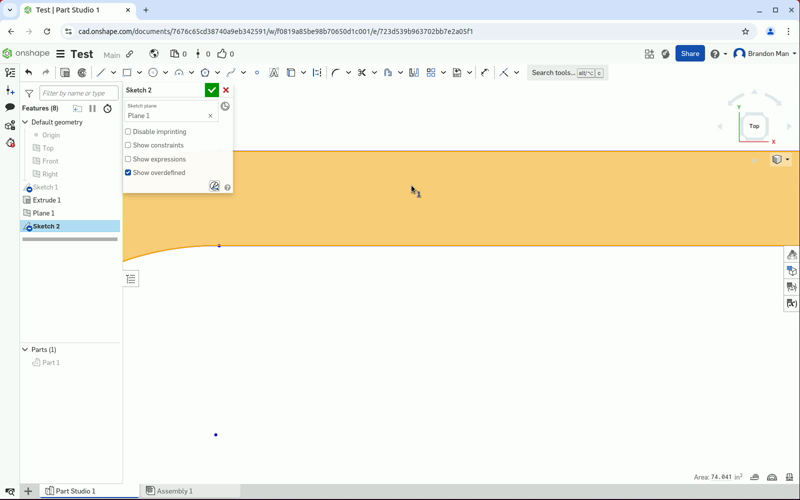
scroll(-6)
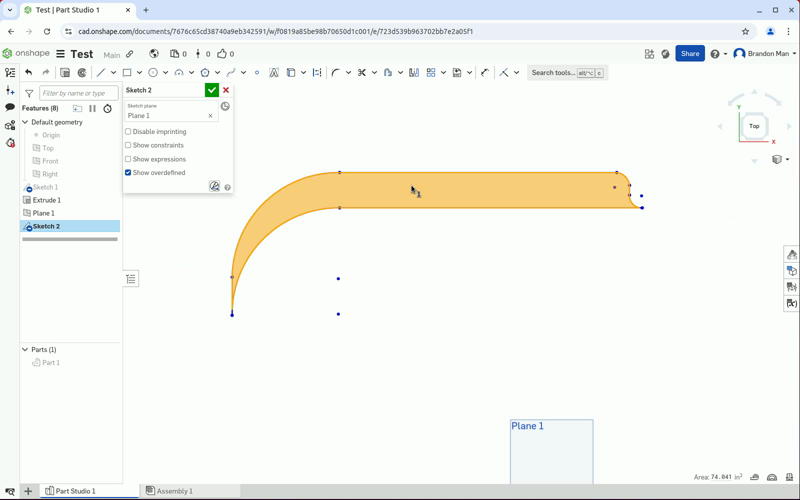
scroll(-6)
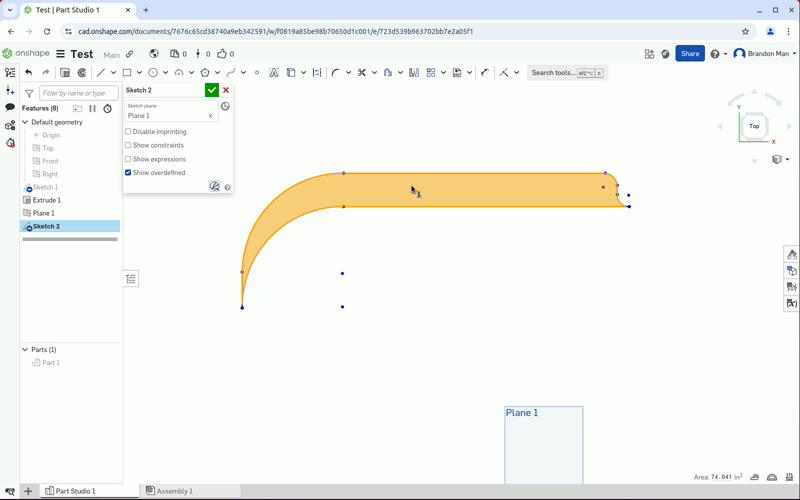
scroll(-6)
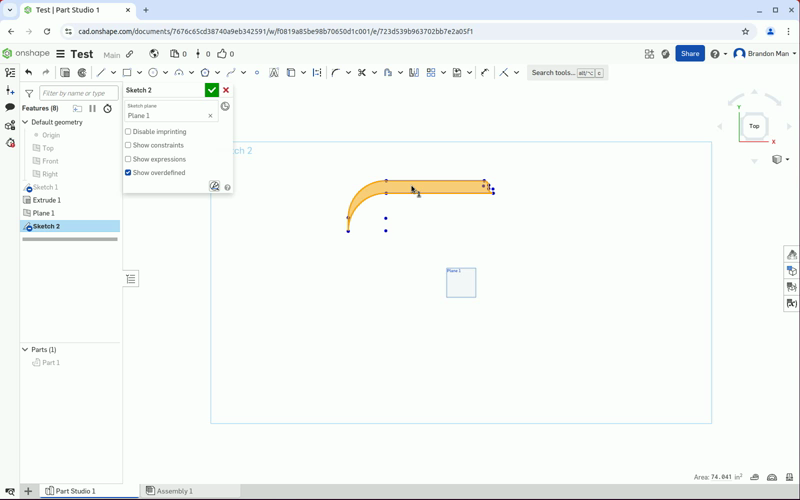
mouse_move(73, 352)
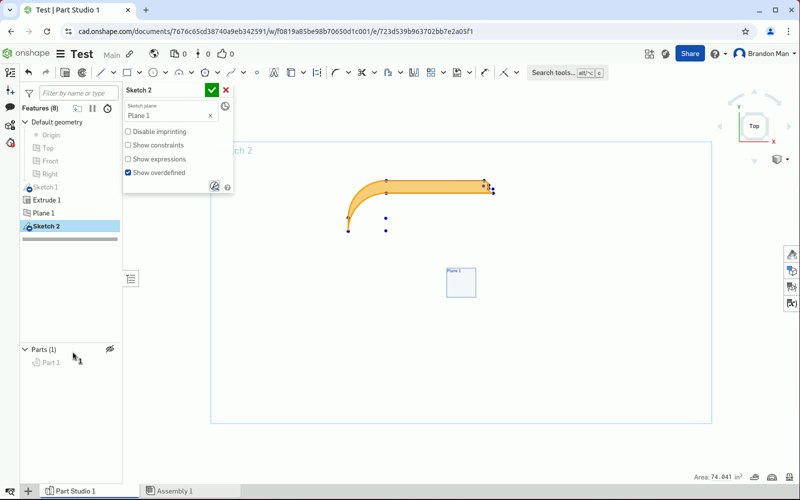
key(shift+y)
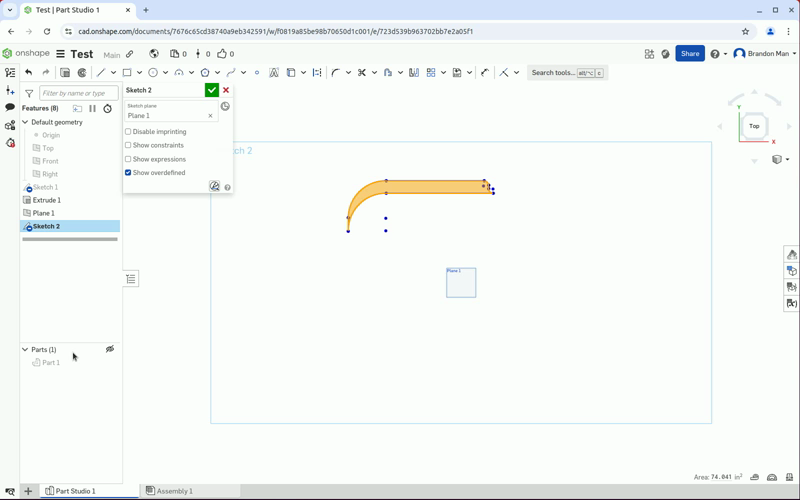
key(shift+e)
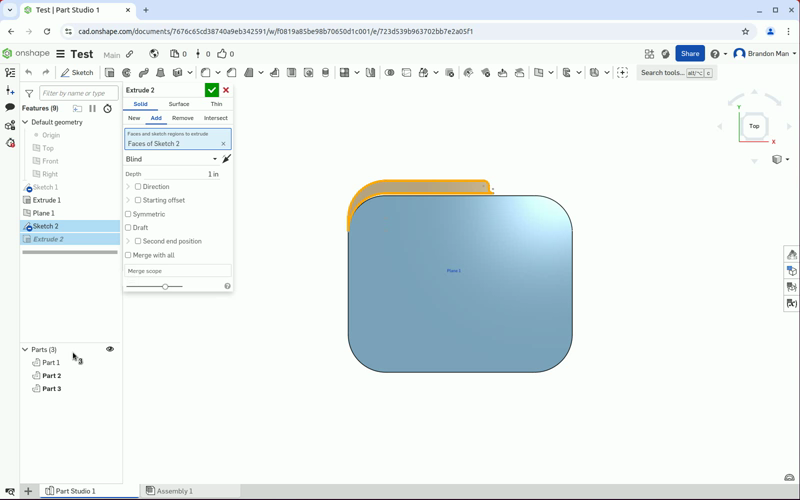
mouse_move(143, 106)
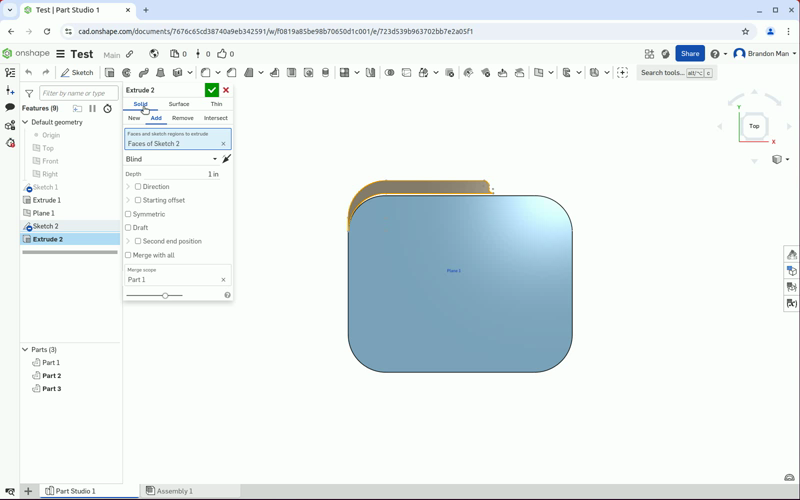
click(143, 106)
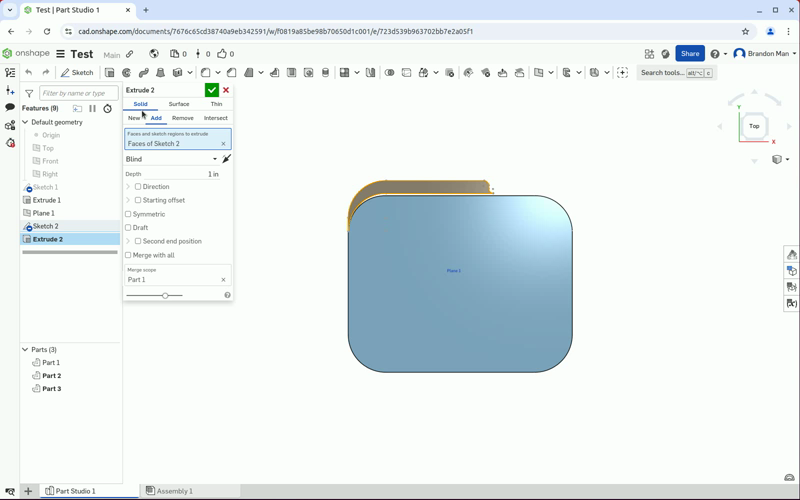
mouse_move(137, 120)
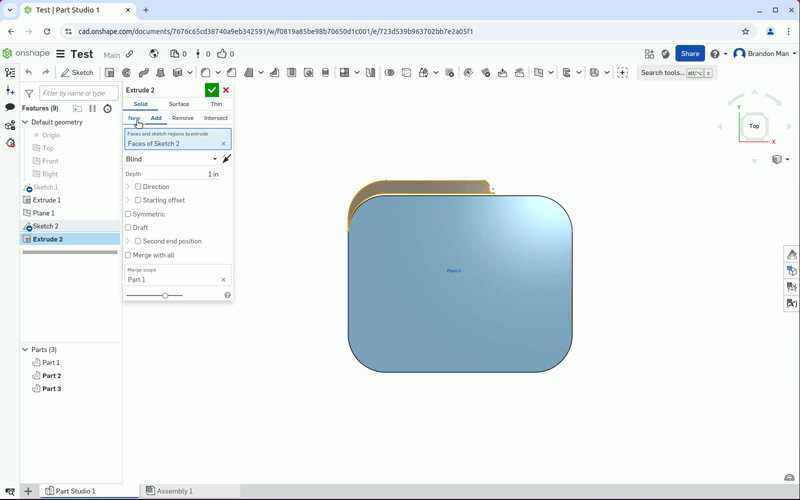
click(137, 120)
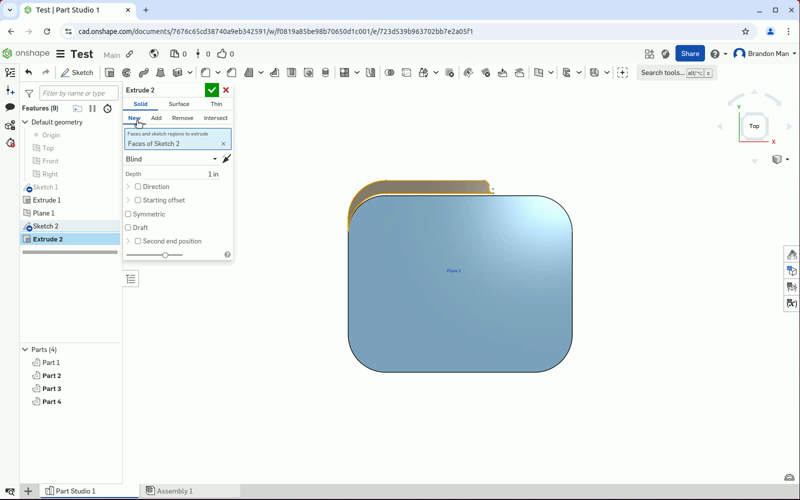
key(tab, 4)
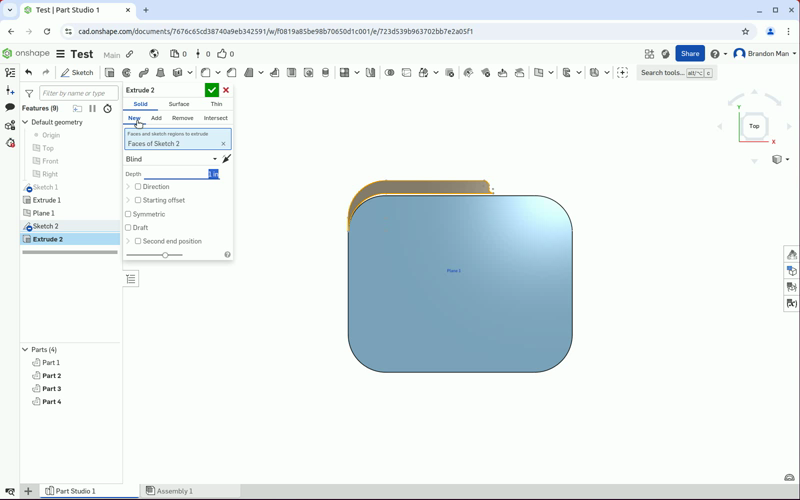
text(-2.166)
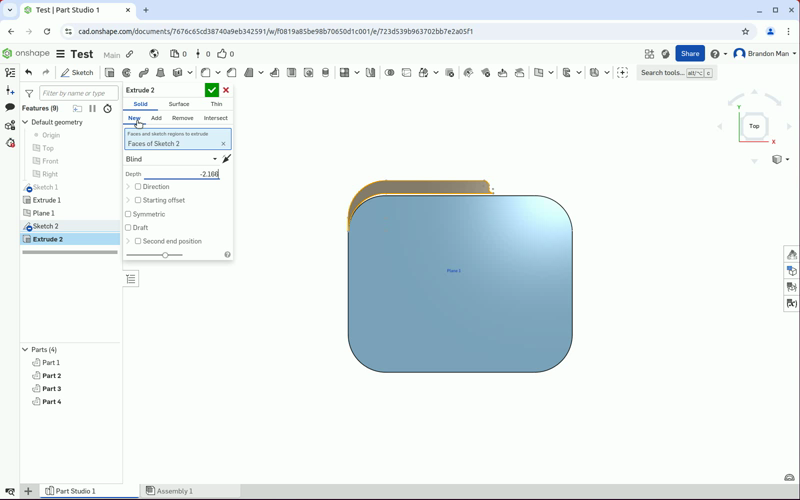
key(enter)
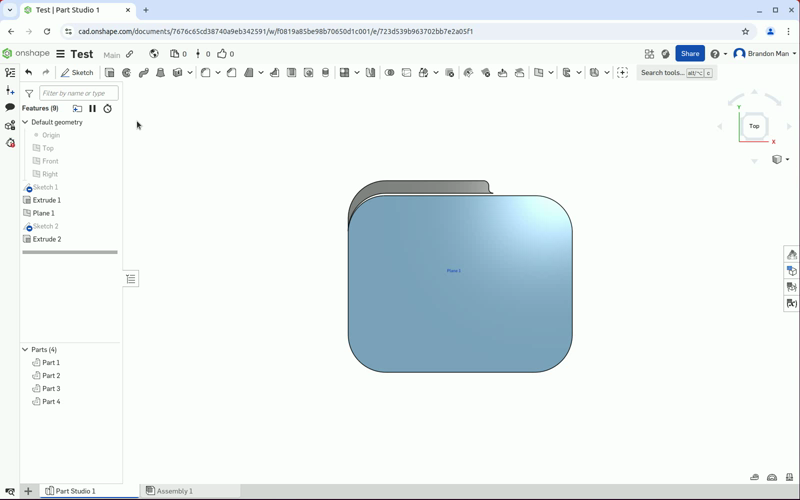
key(shift+h)
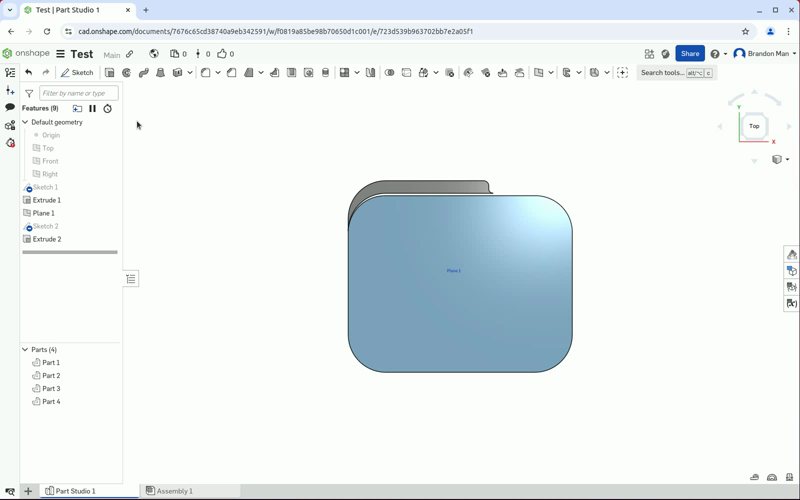
key(shift+h)
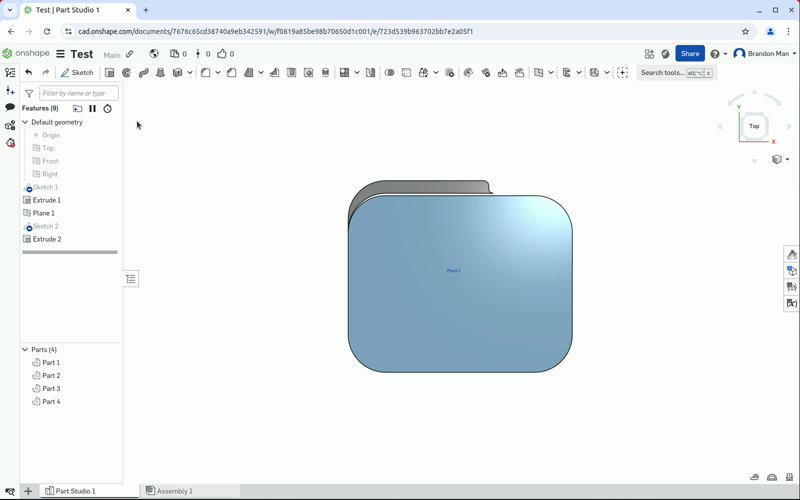
mouse_move(73, 189)
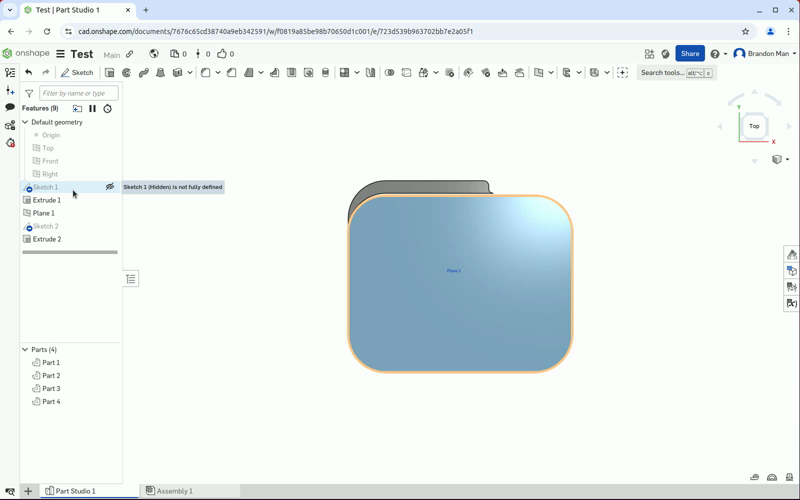
click(73, 189)
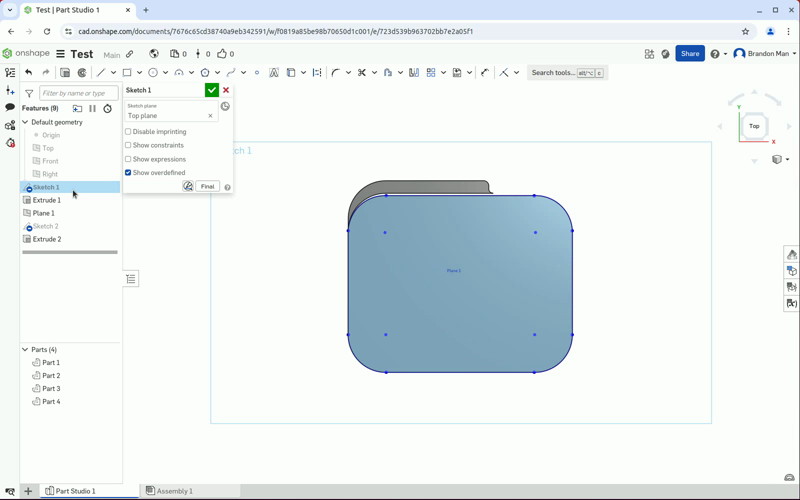
mouse_move(229, 92)
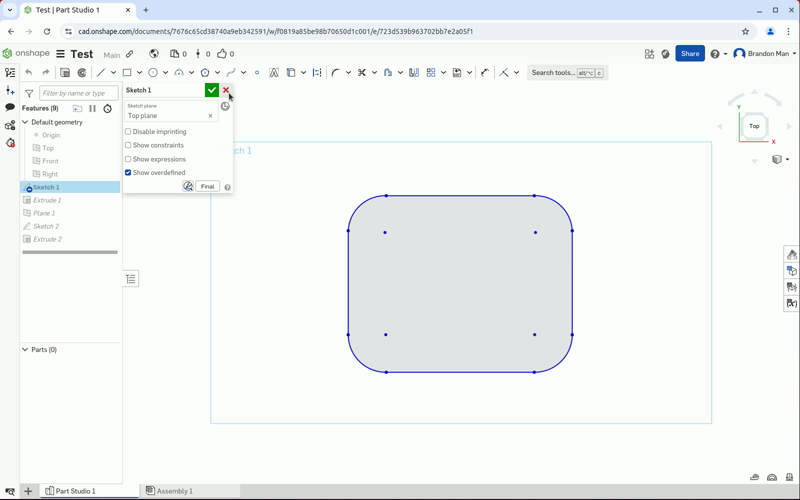
click(229, 92)
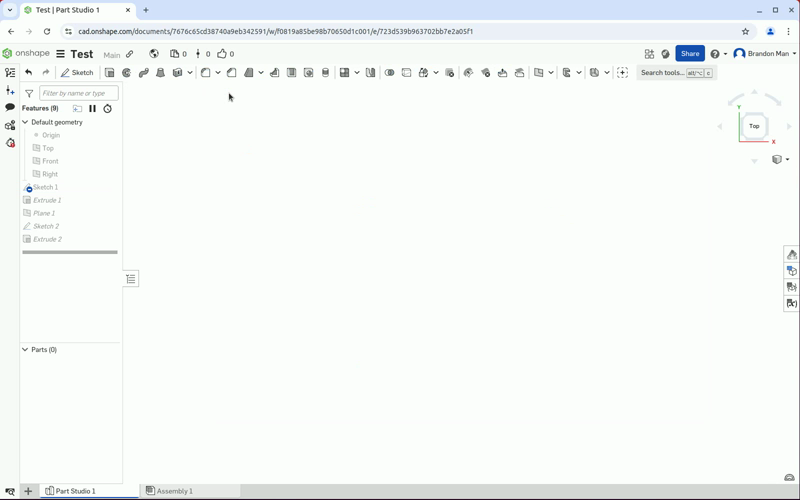
key(shift+s)
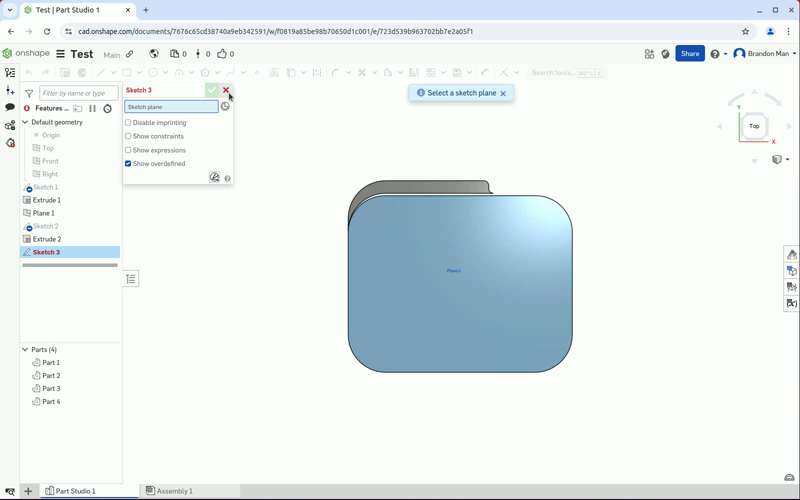
mouse_move(73, 215)
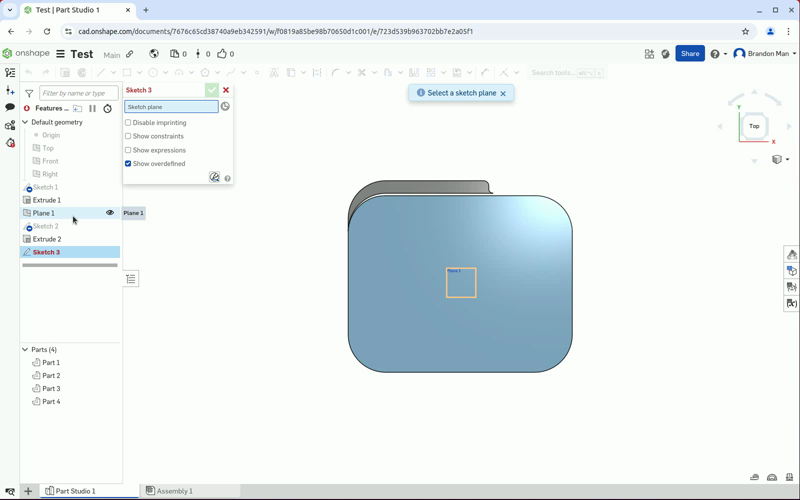
click(73, 215)
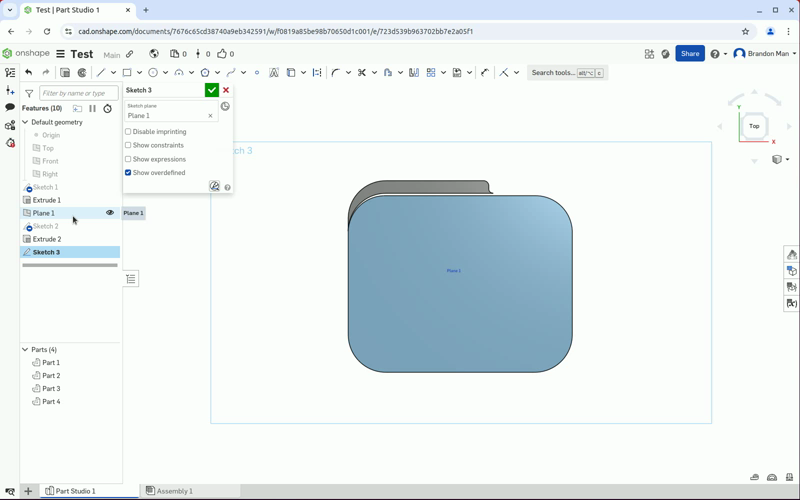
mouse_move(73, 352)
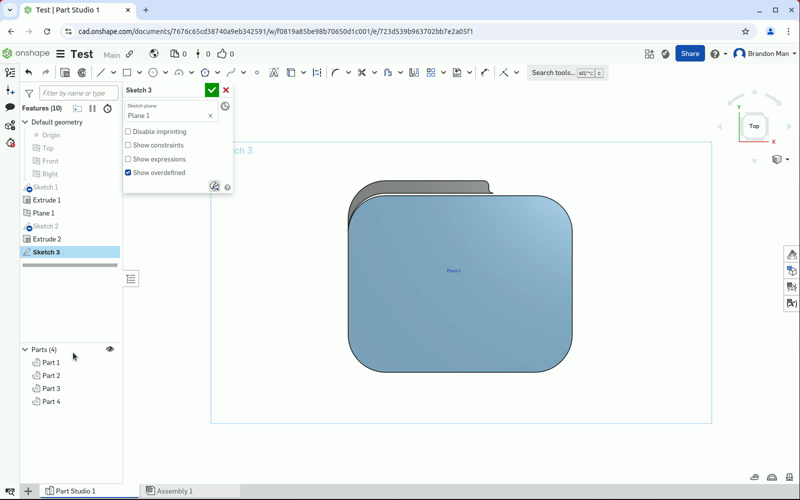
key(y)
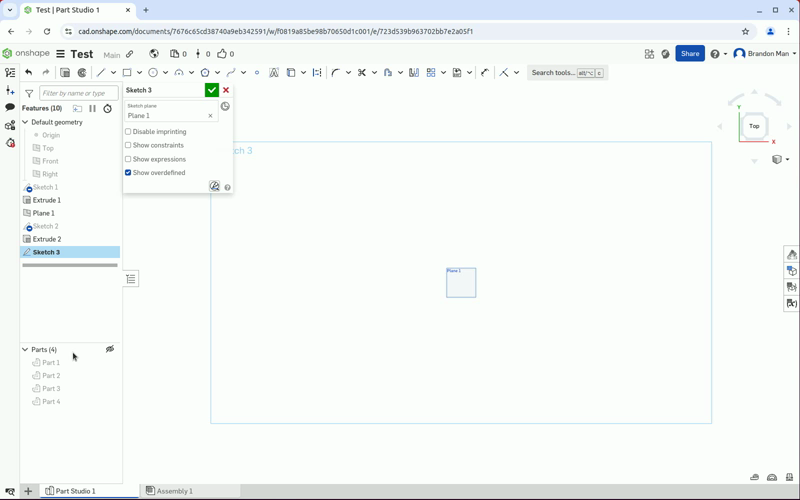
key(a)
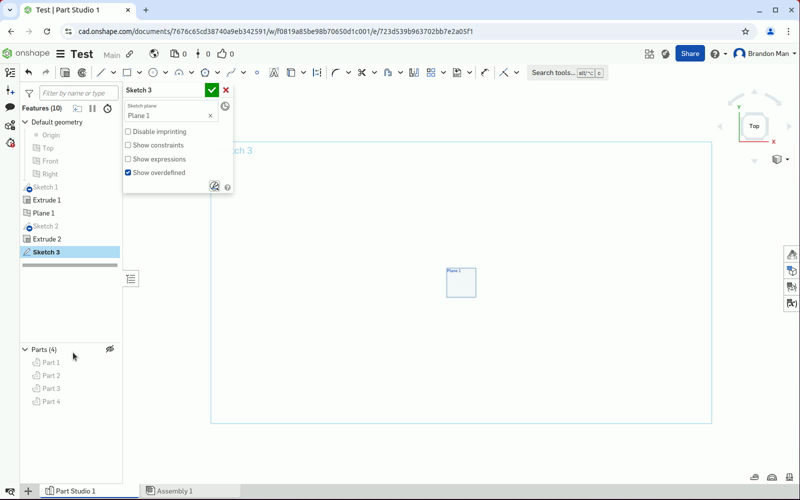
key_down(shift)
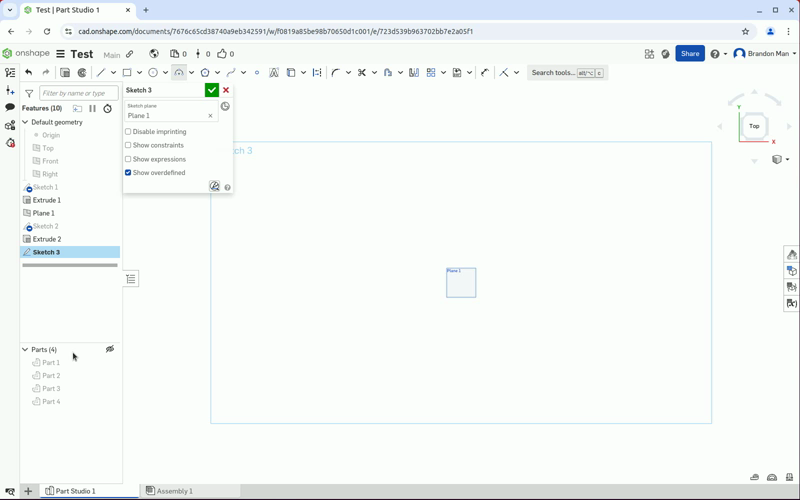
mouse_move(348, 347)
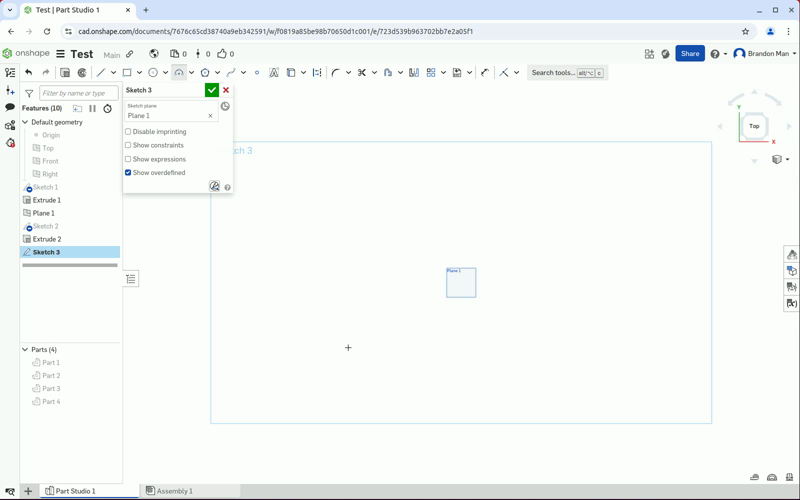
click(348, 347)
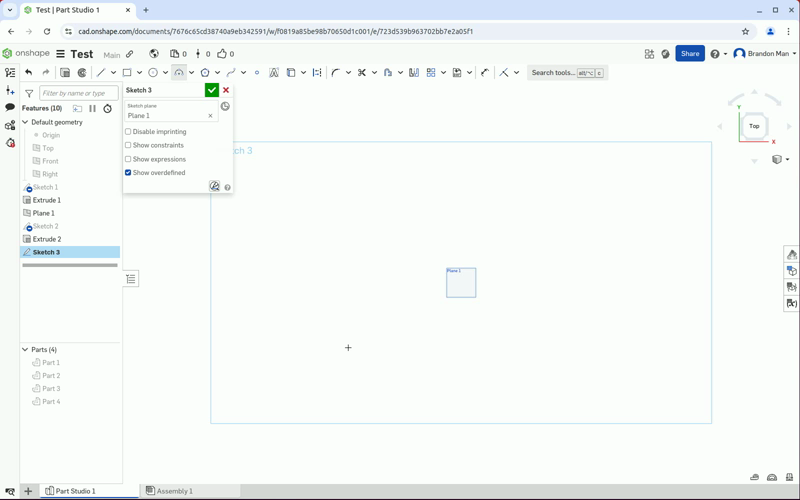
key_up(shift)
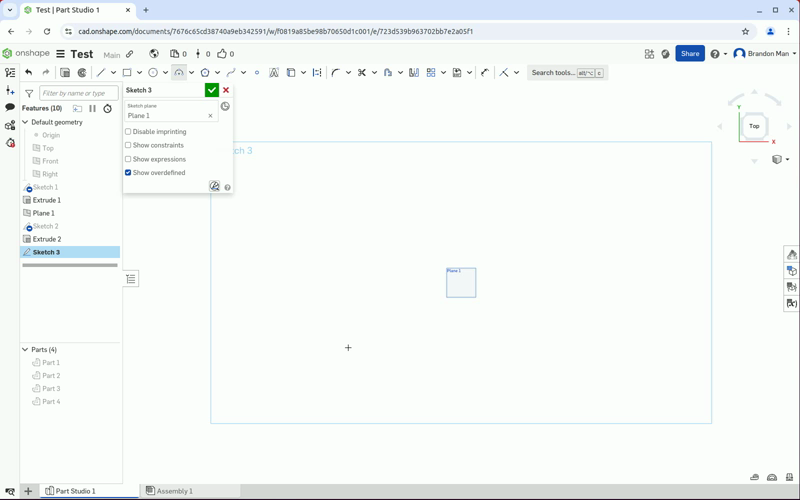
key_down(shift)
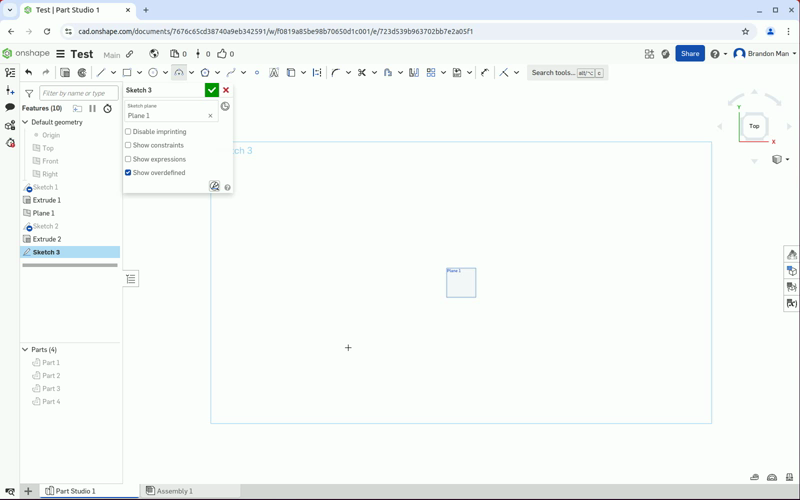
mouse_move(386, 385)
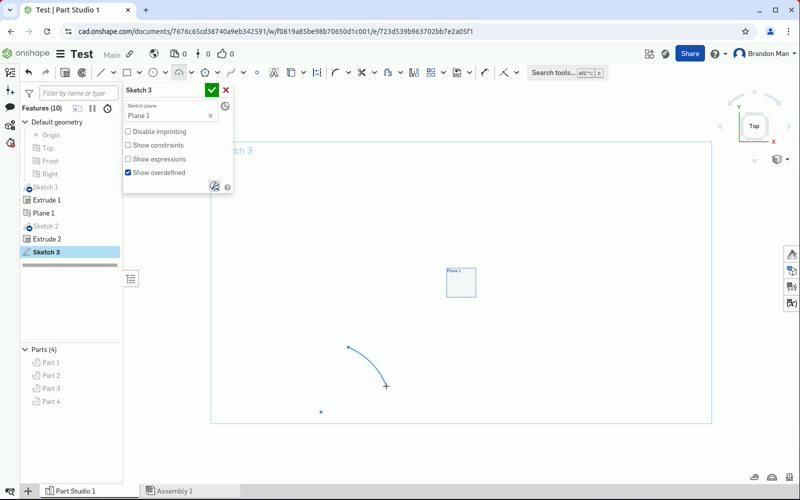
click(386, 385)
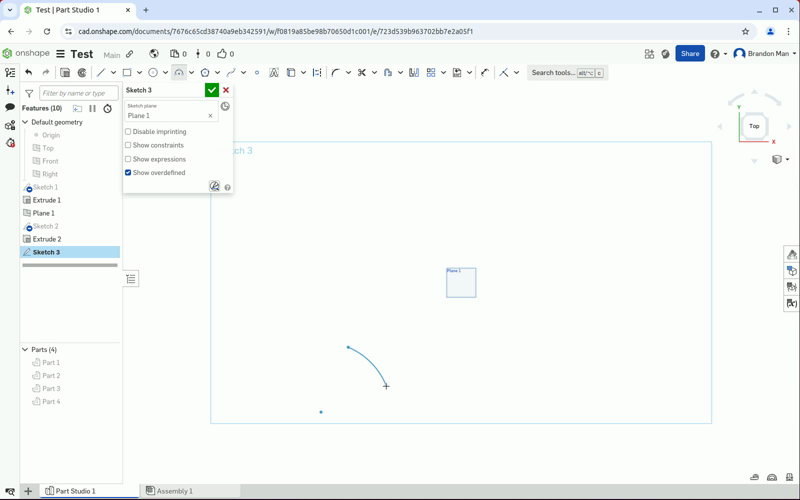
mouse_move(359, 374)
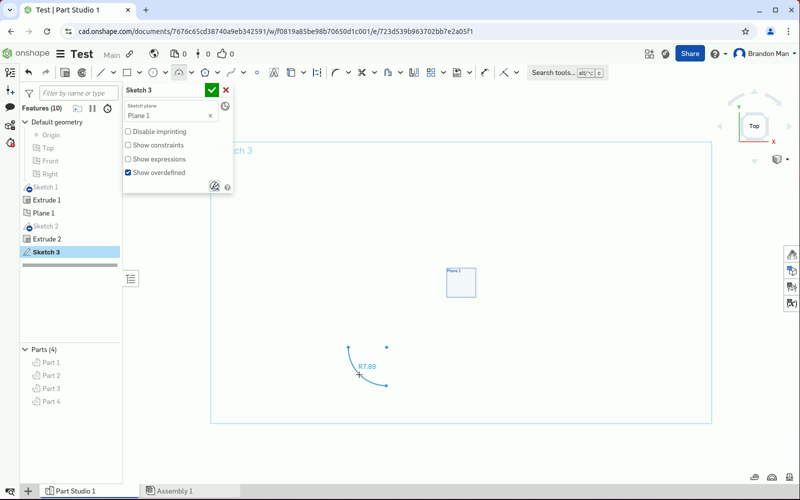
click(359, 374)
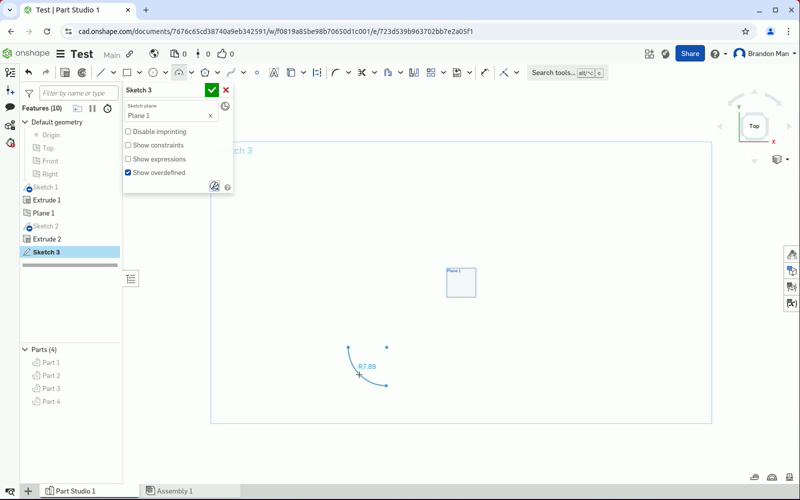
key_up(shift)
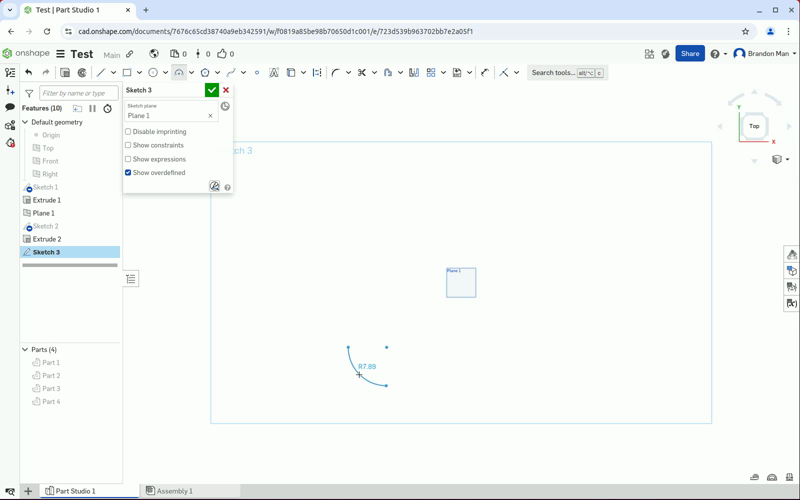
key(esc)
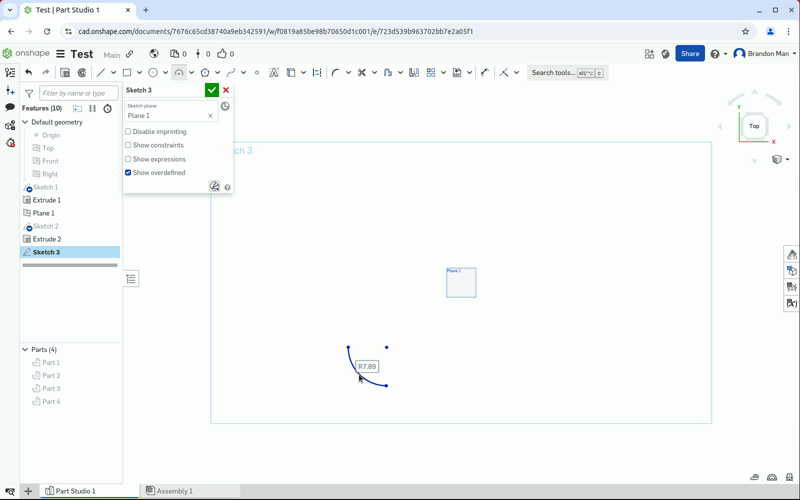
key(l)
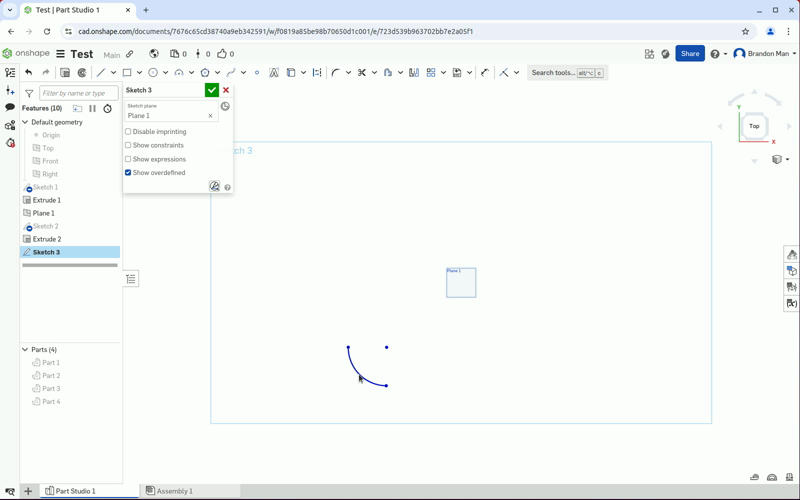
mouse_move(386, 385)
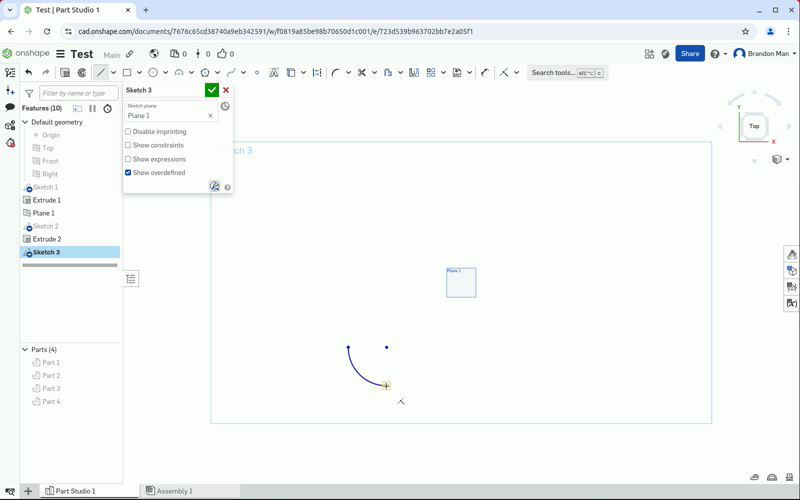
click(386, 385)
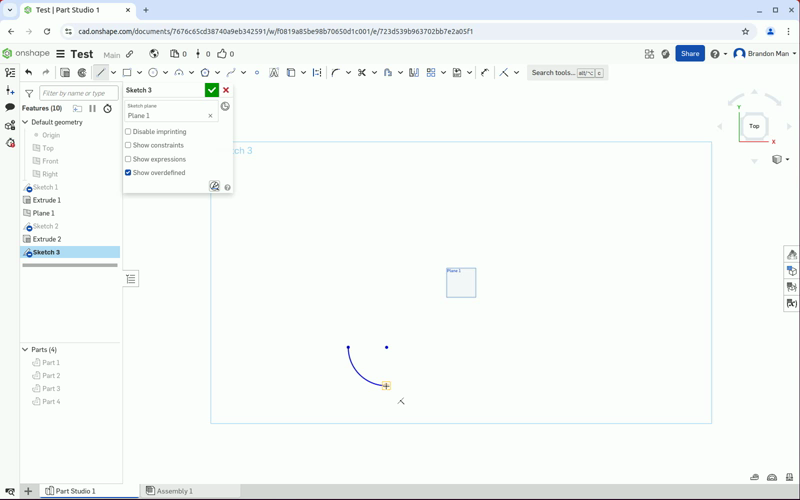
key_down(shift)
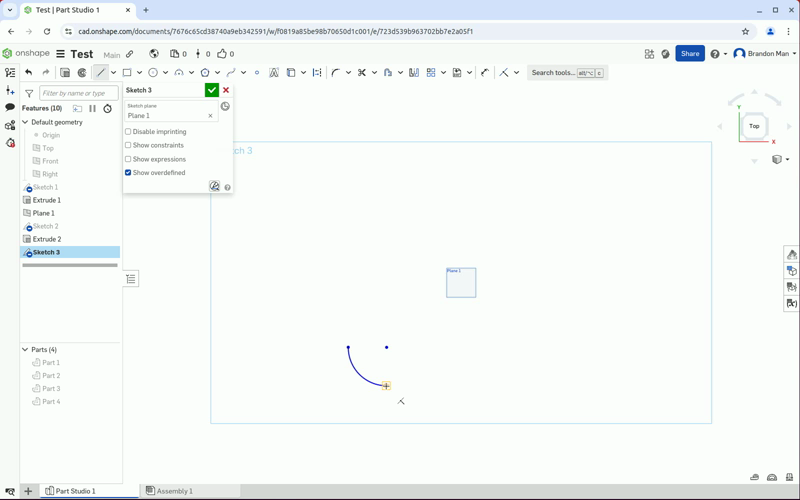
mouse_move(484, 385)
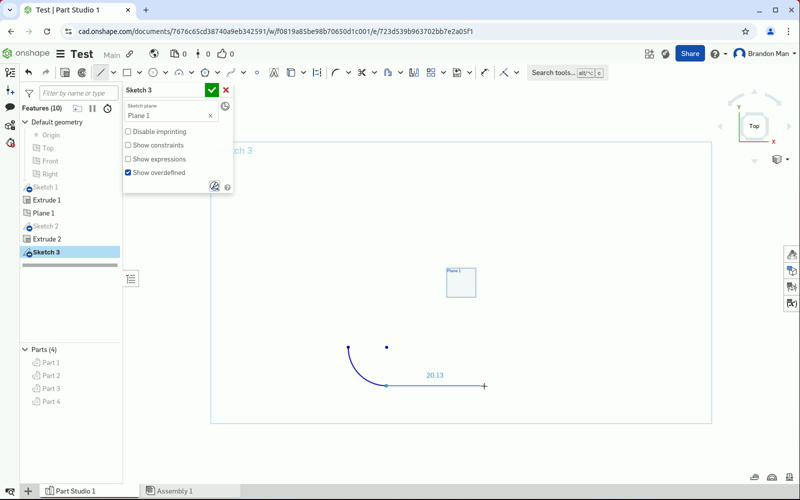
click(484, 385)
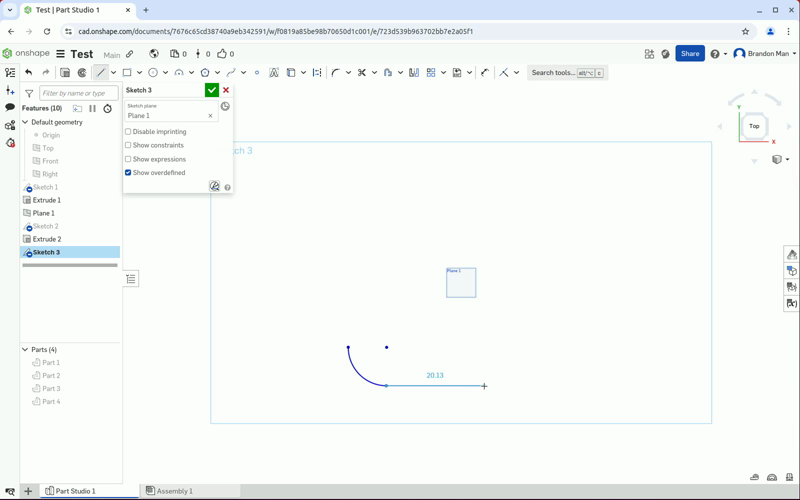
key_up(shift)
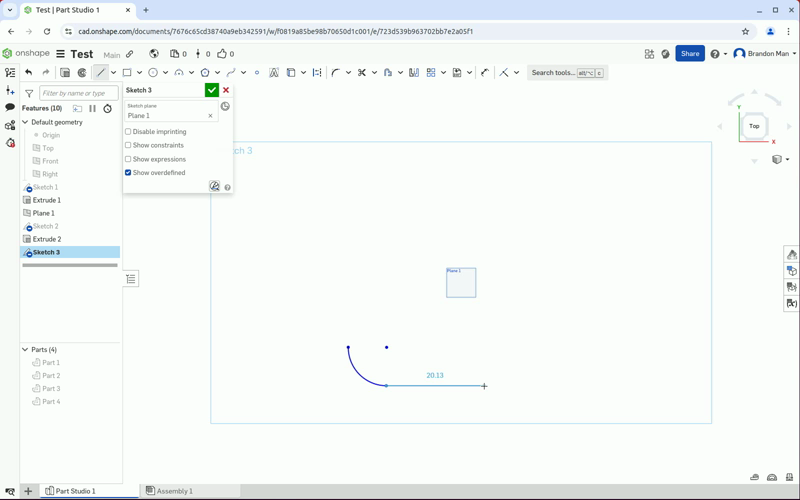
key(esc)
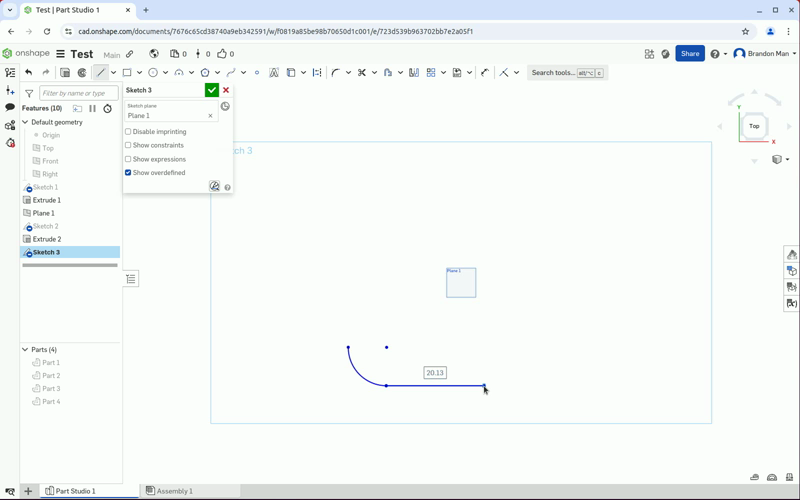
key(a)
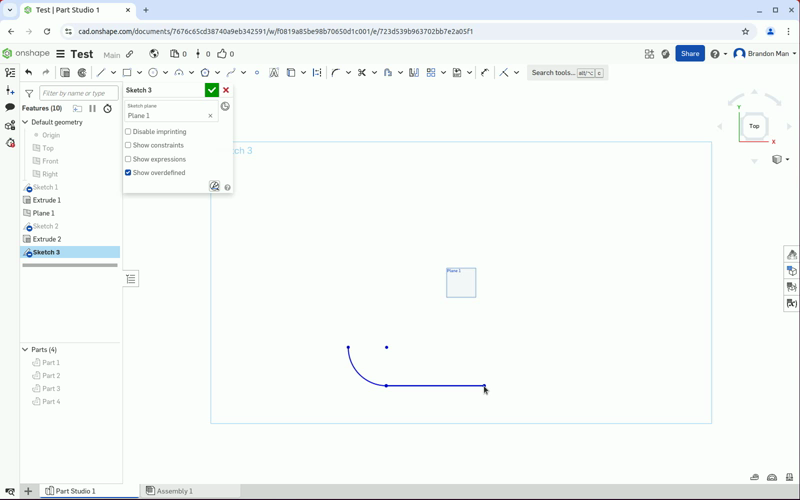
mouse_move(484, 385)
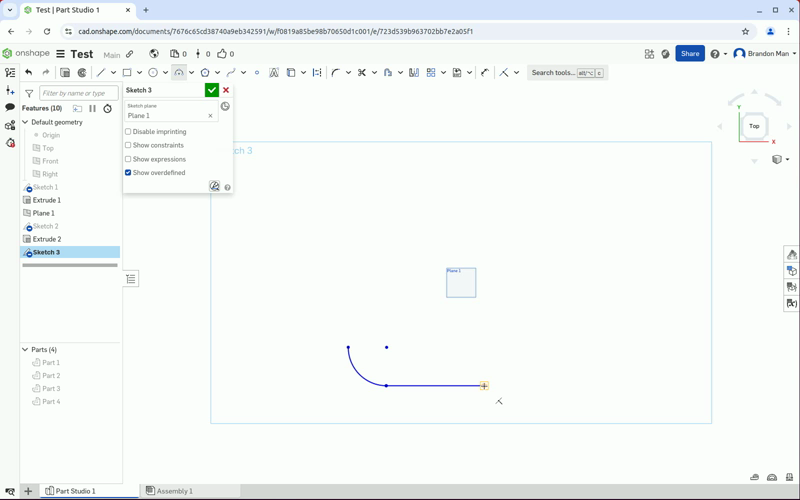
click(484, 385)
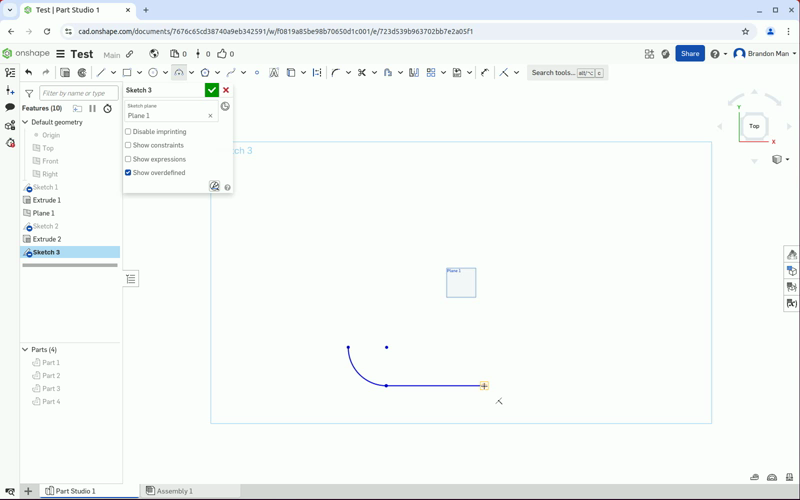
key_down(shift)
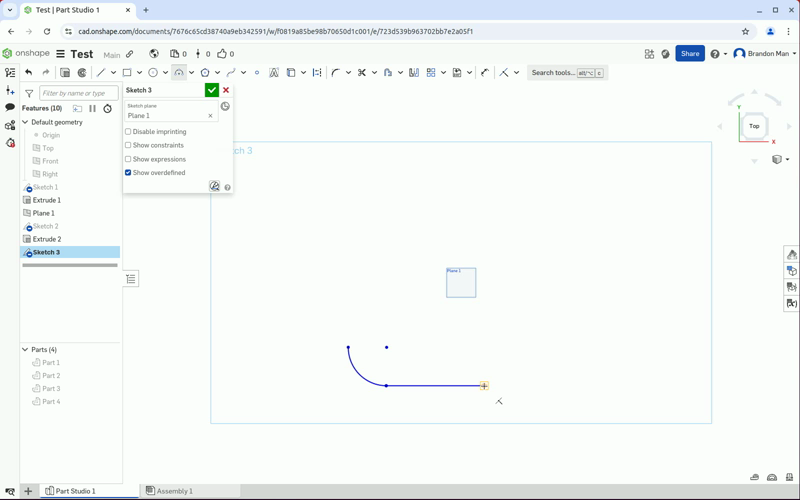
mouse_move(488, 379)
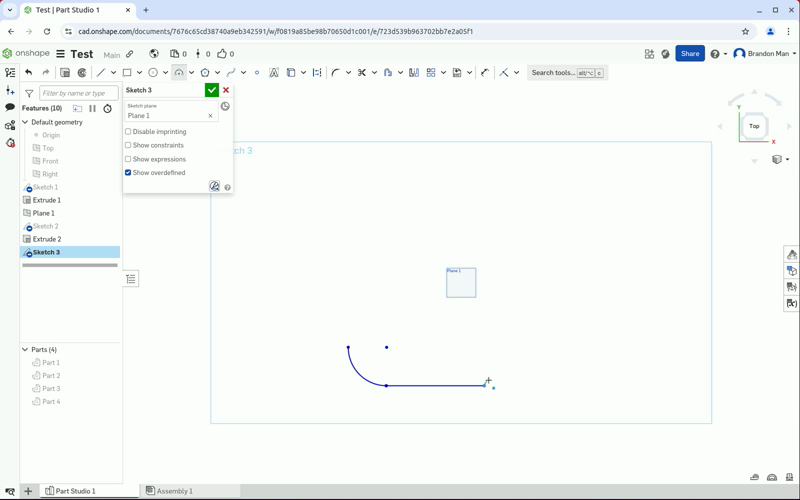
click(488, 379)
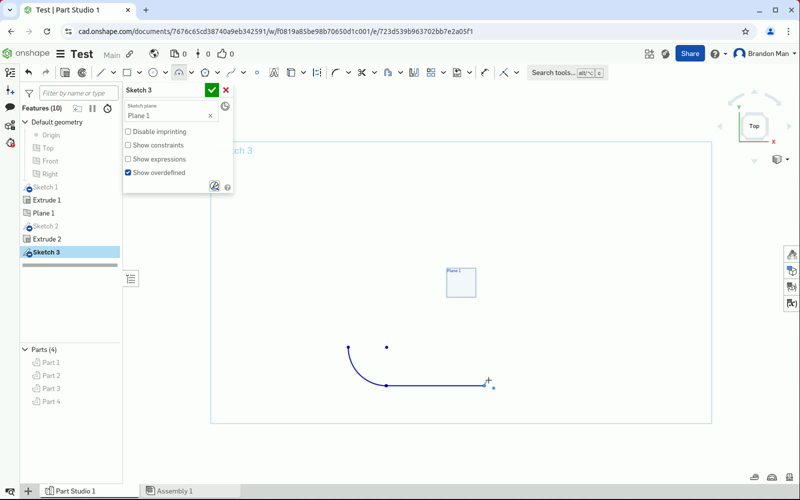
mouse_move(487, 383)
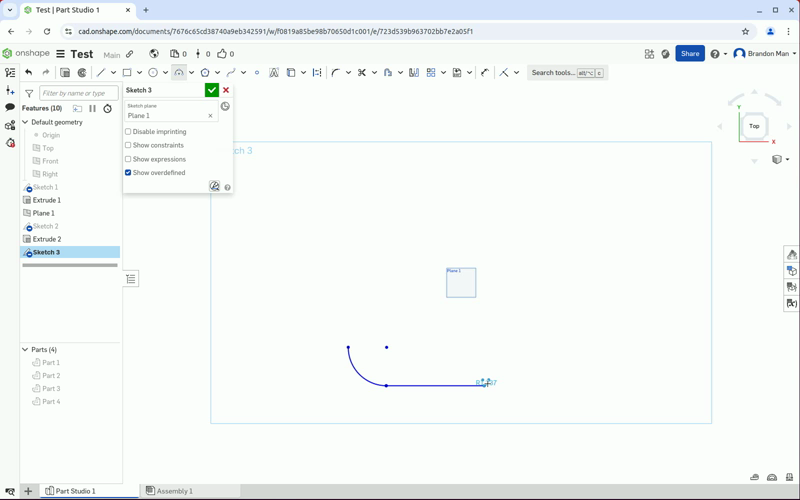
scroll(6)
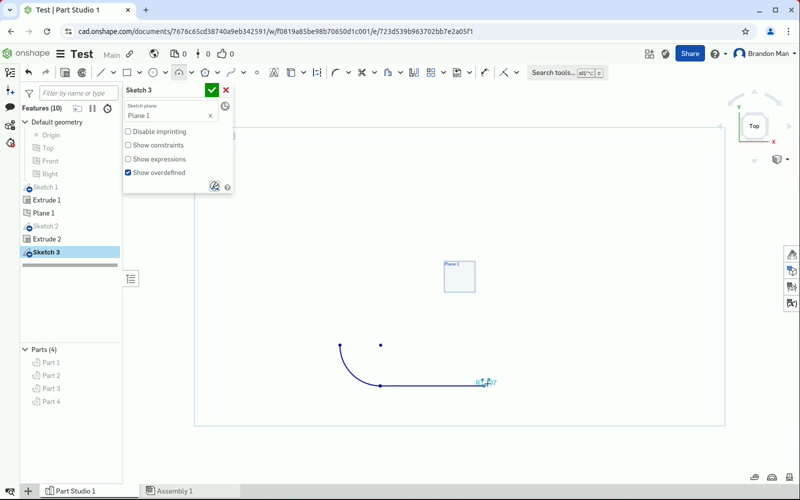
scroll(6)
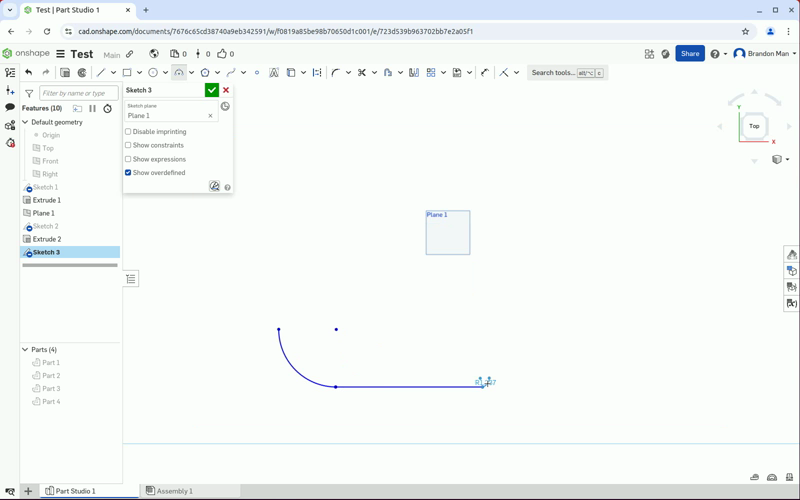
scroll(6)
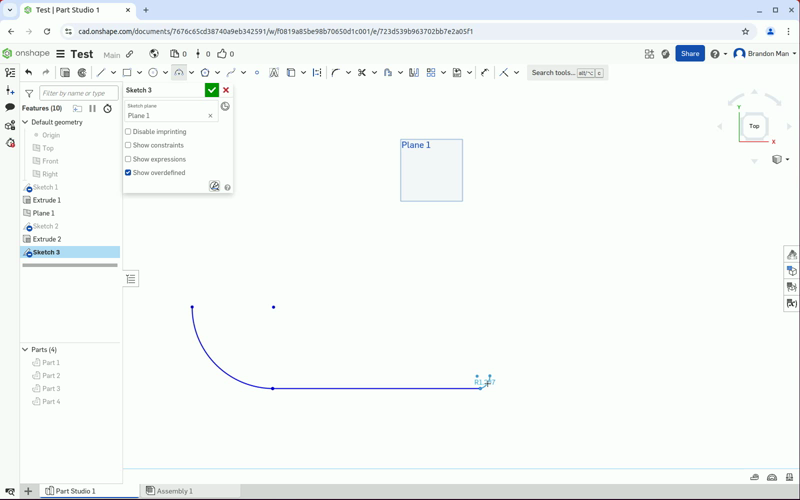
scroll(6)
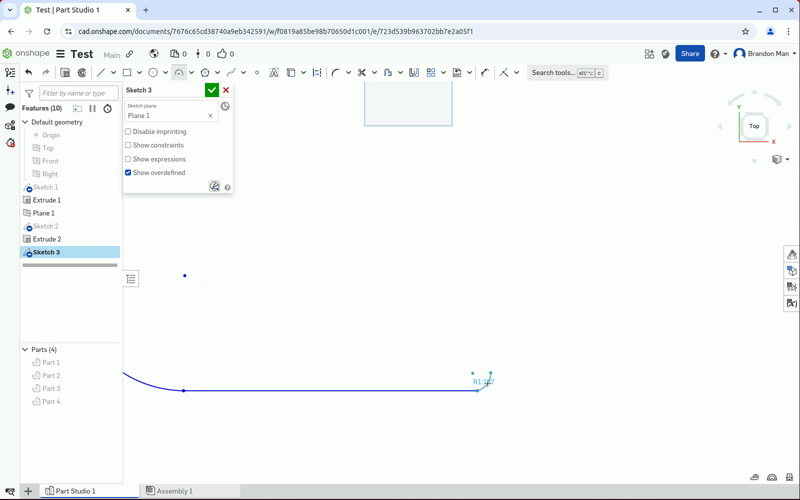
scroll(6)
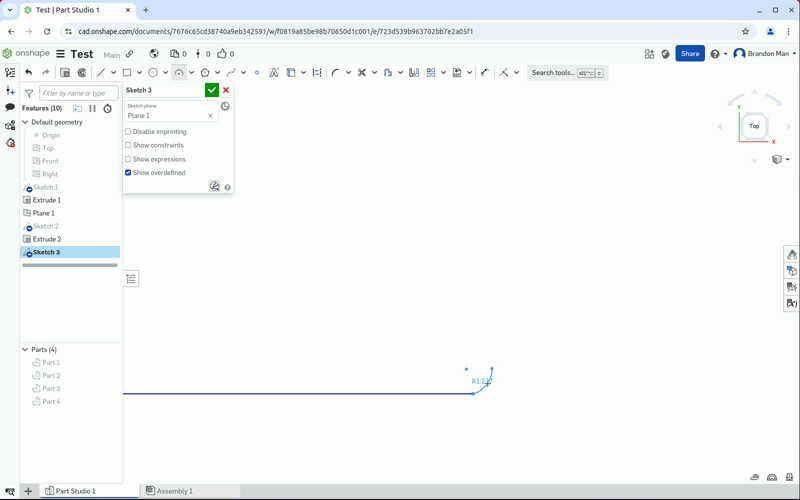
scroll(6)
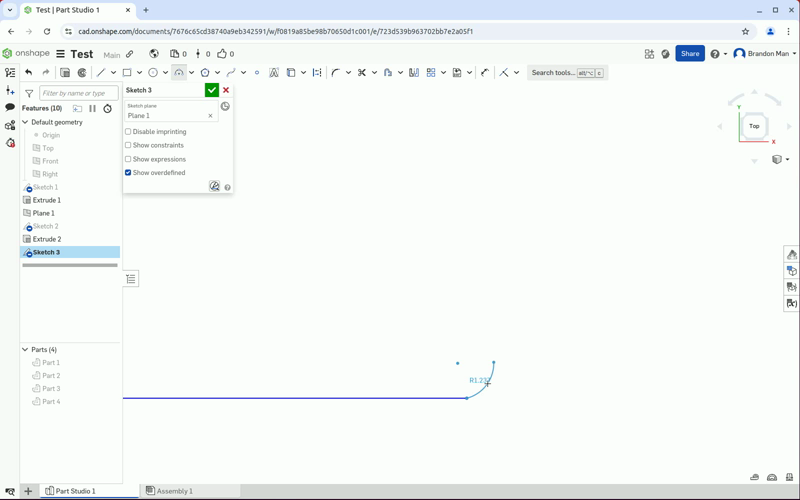
scroll(6)
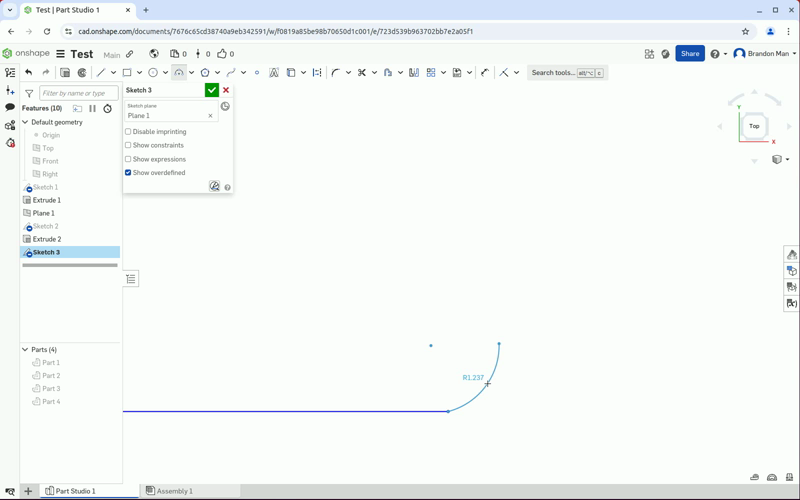
click(487, 383)
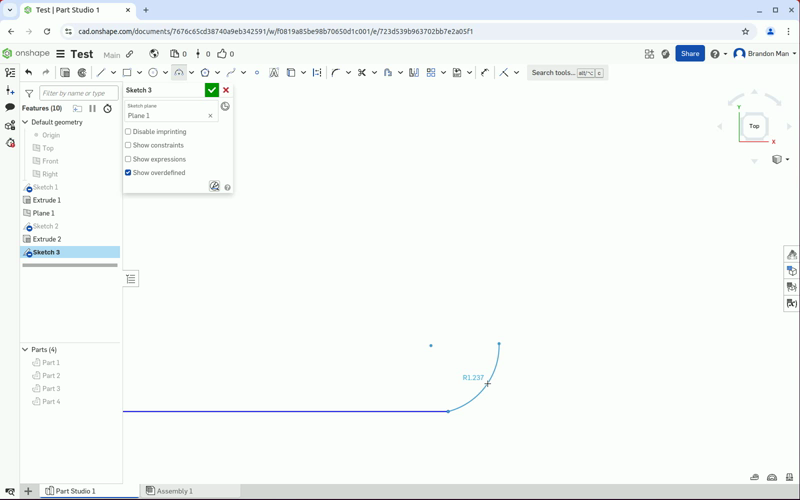
scroll(-6)
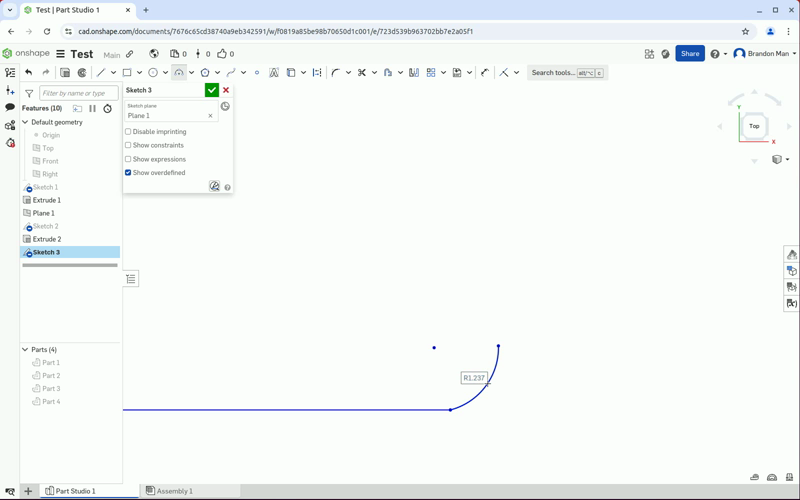
scroll(-6)
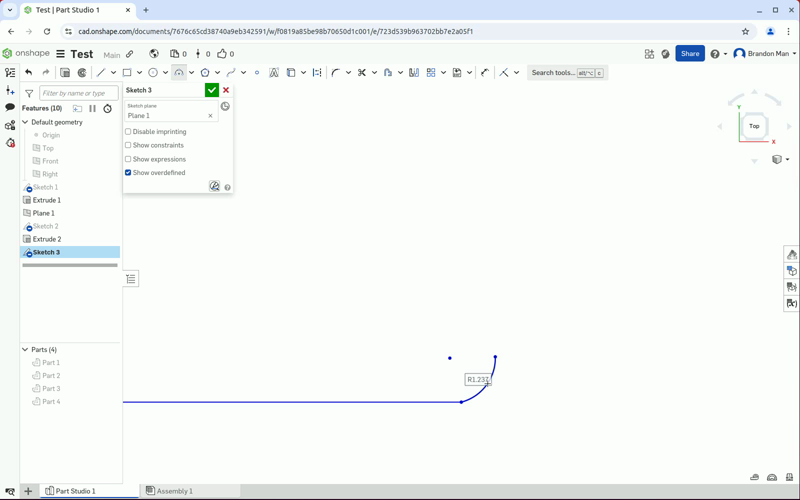
scroll(-6)
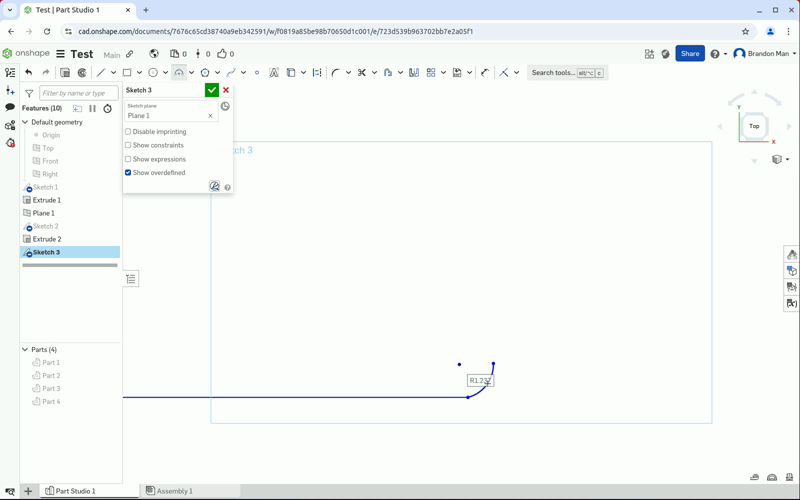
scroll(-6)
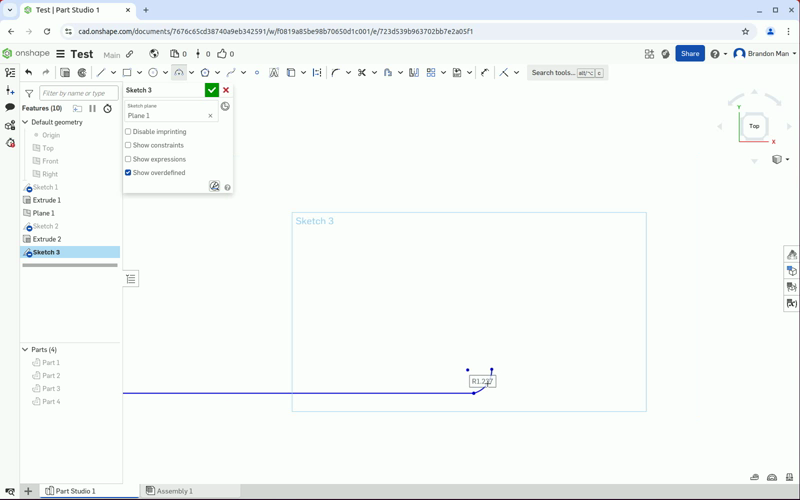
scroll(-6)
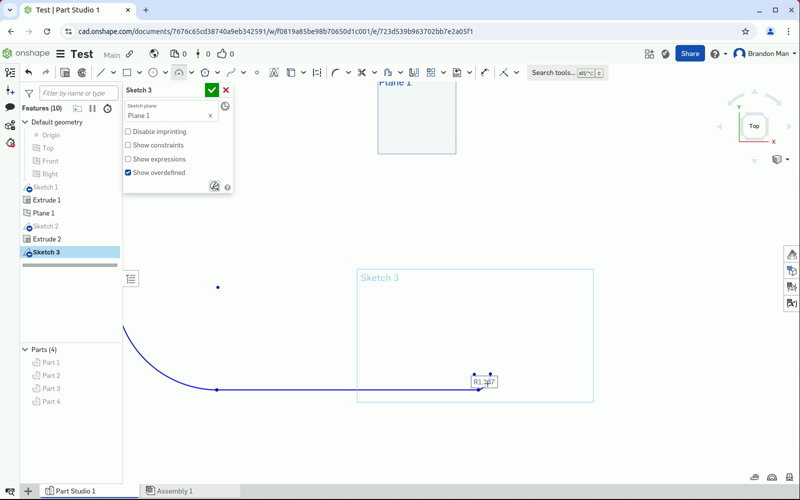
scroll(-6)
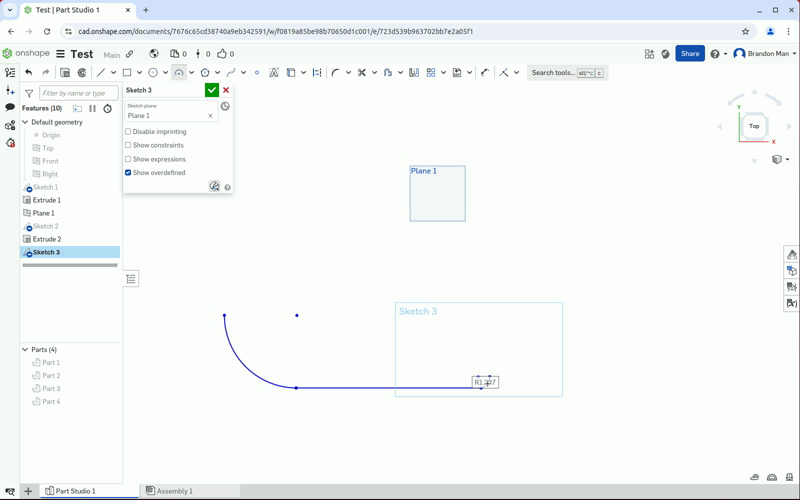
scroll(-6)
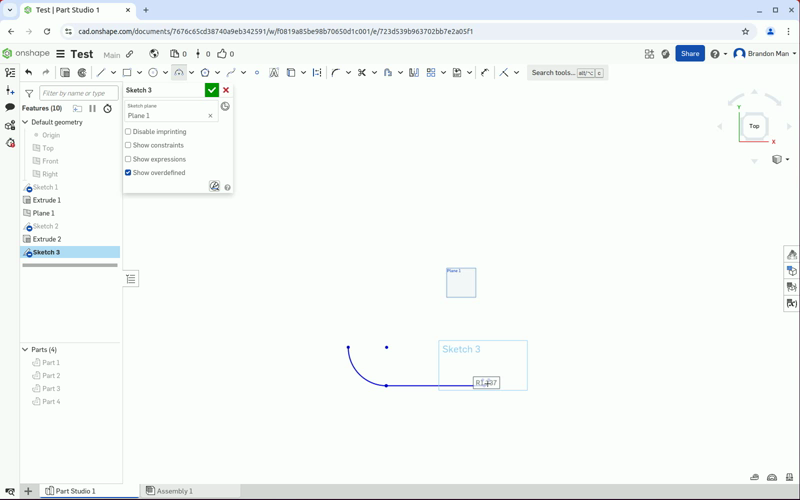
key_up(shift)
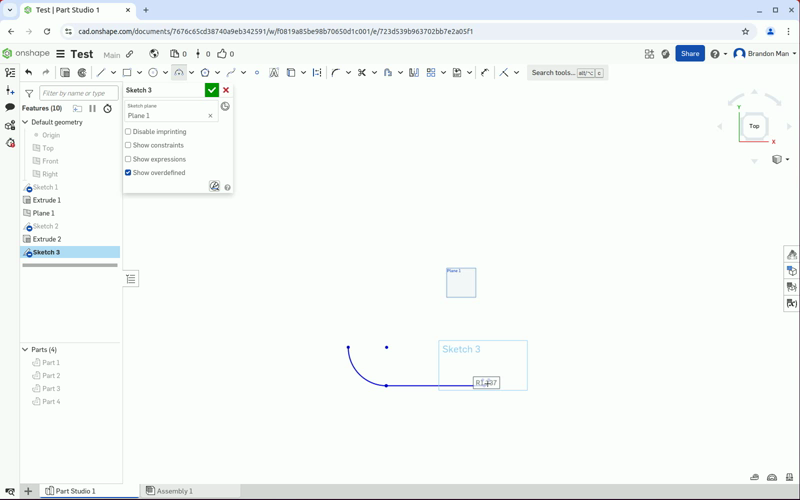
key(esc)
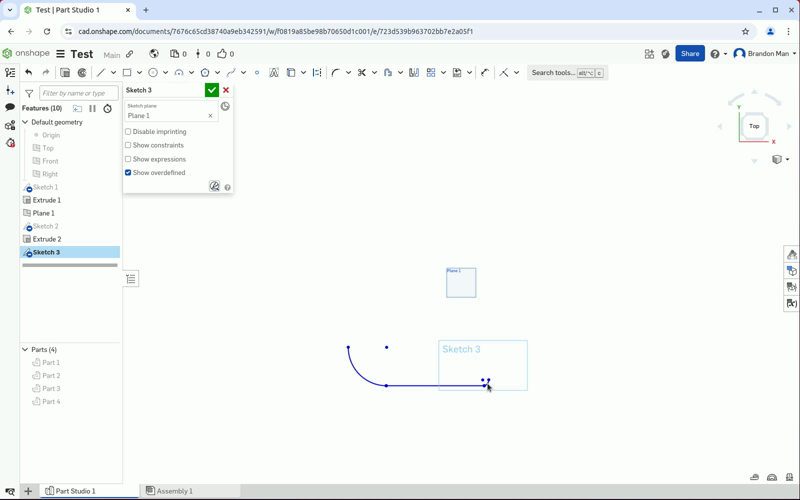
key(l)
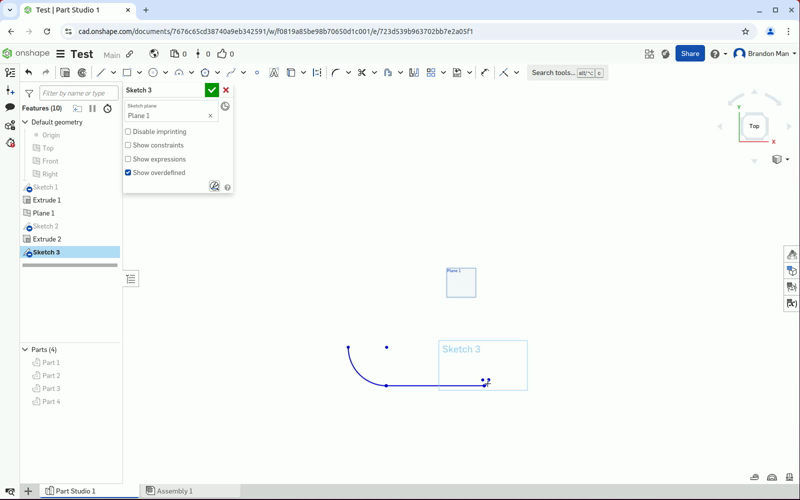
mouse_move(488, 379)
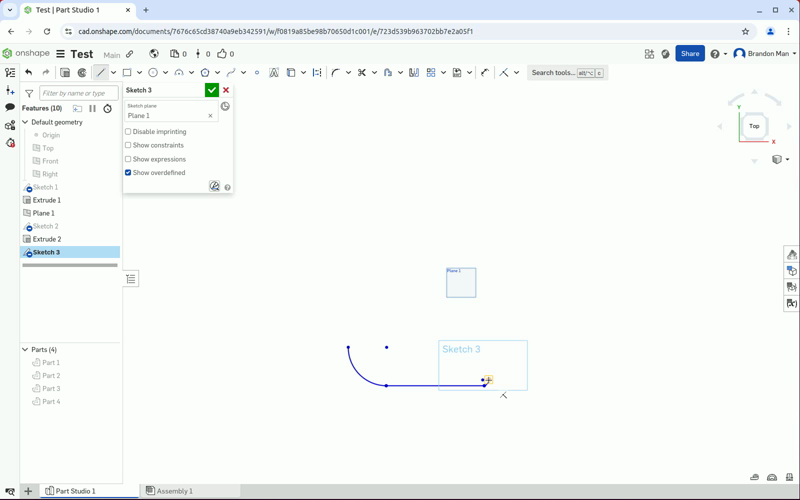
scroll(6)
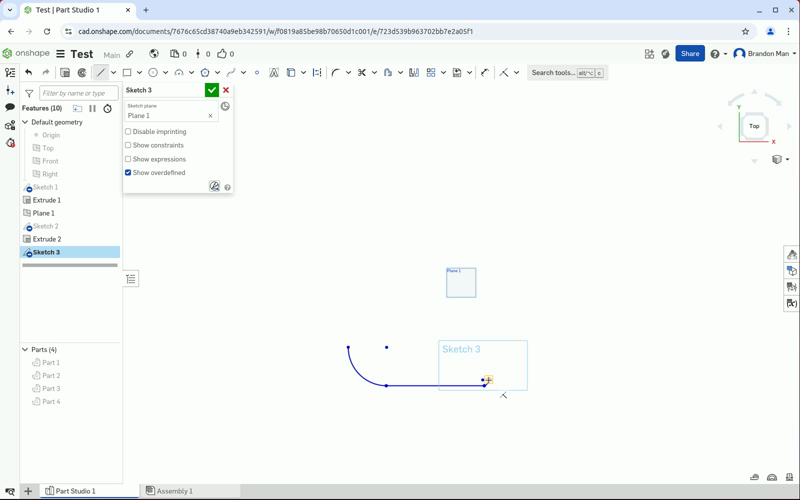
scroll(6)
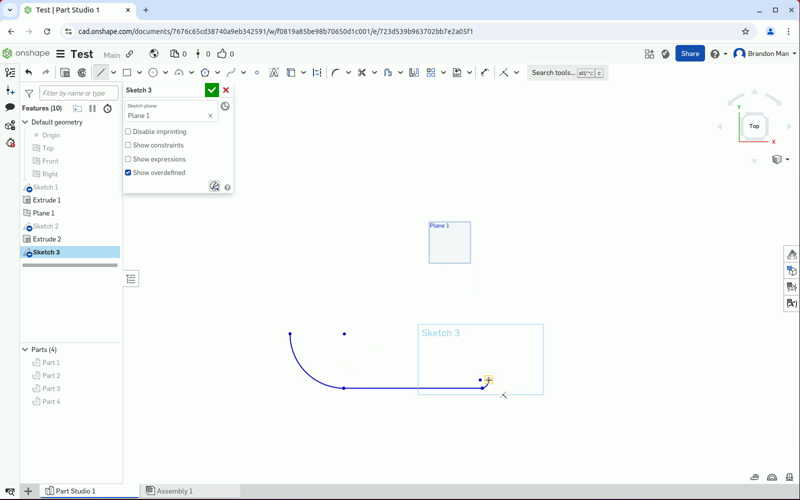
scroll(6)
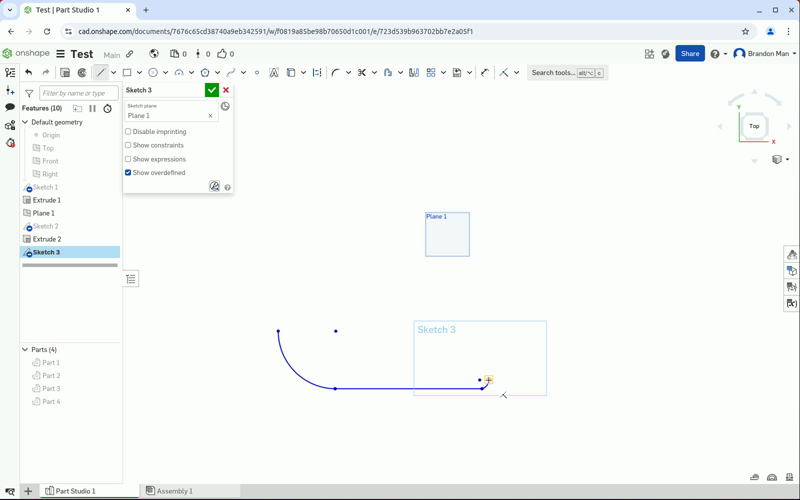
scroll(6)
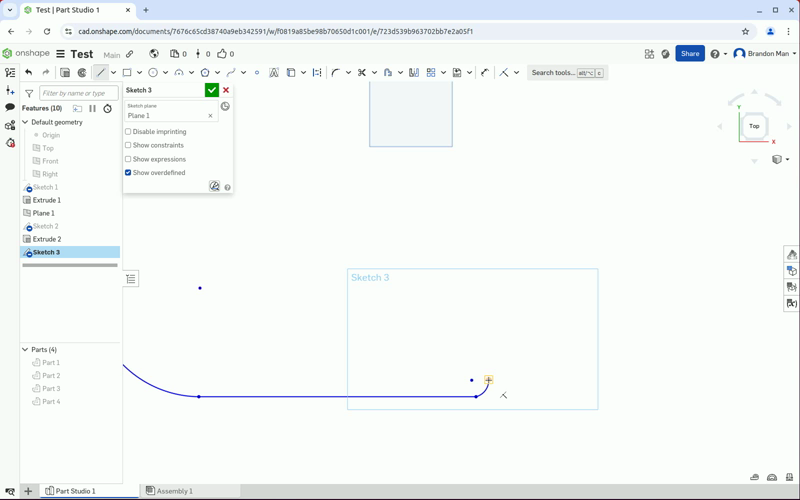
scroll(6)
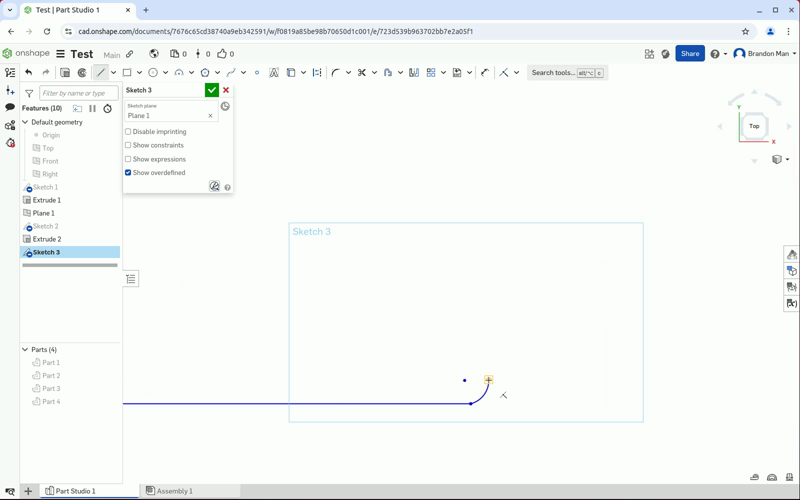
scroll(6)
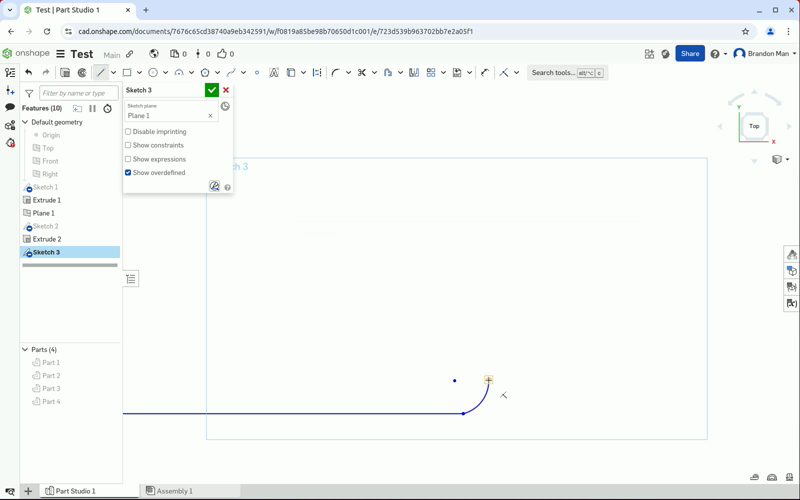
scroll(6)
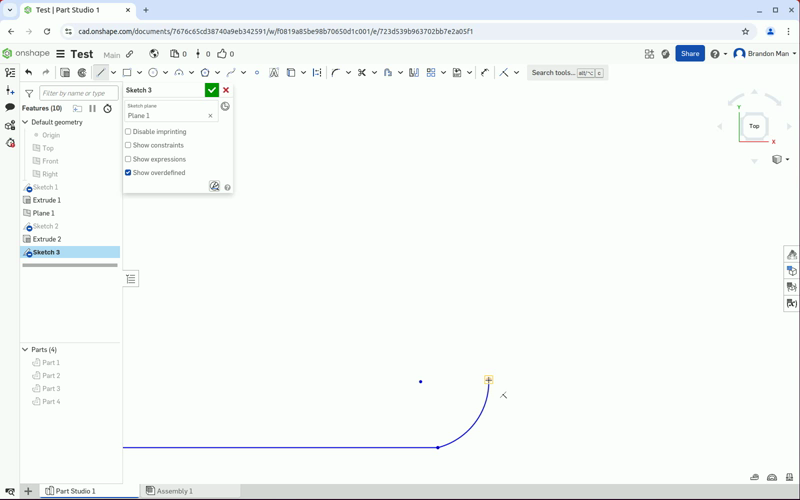
click(488, 379)
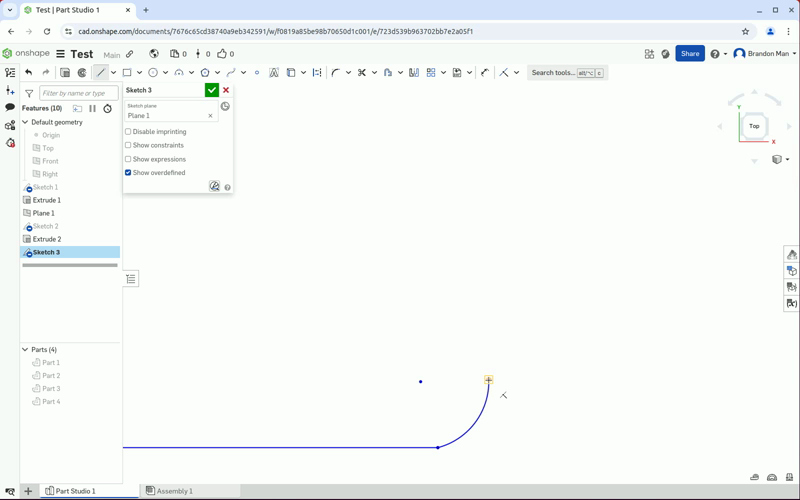
scroll(-6)
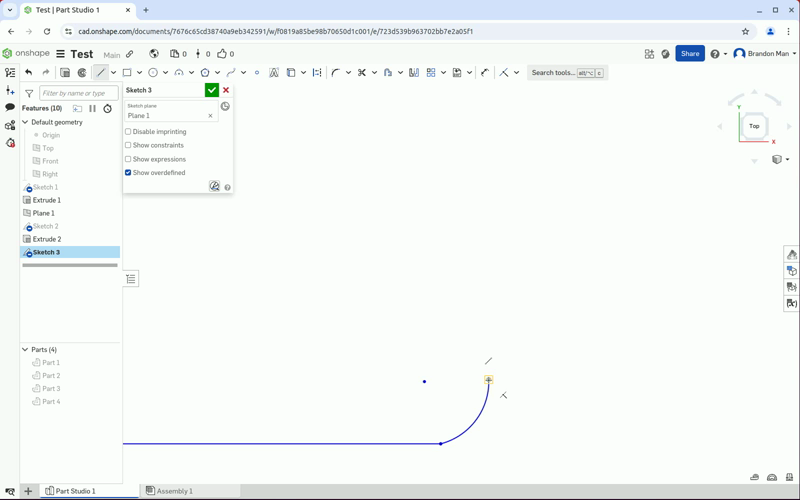
scroll(-6)
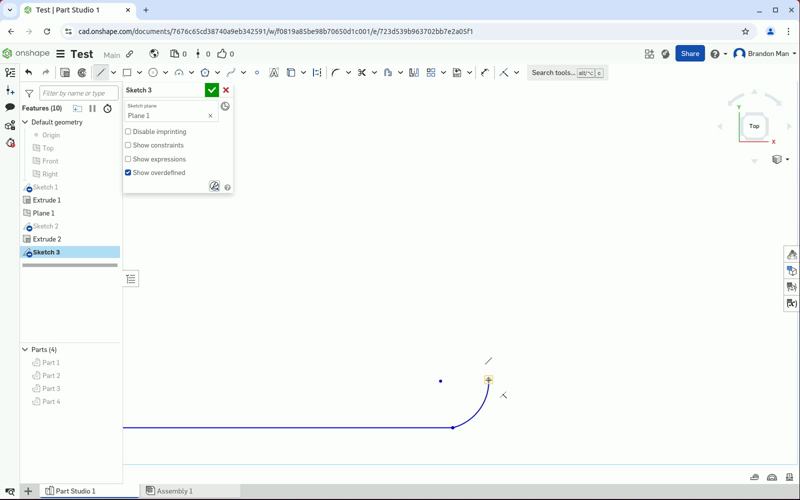
scroll(-6)
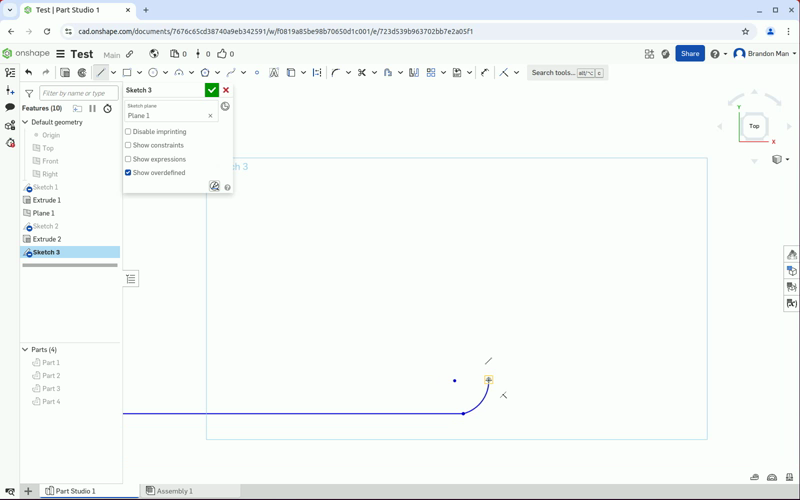
scroll(-6)
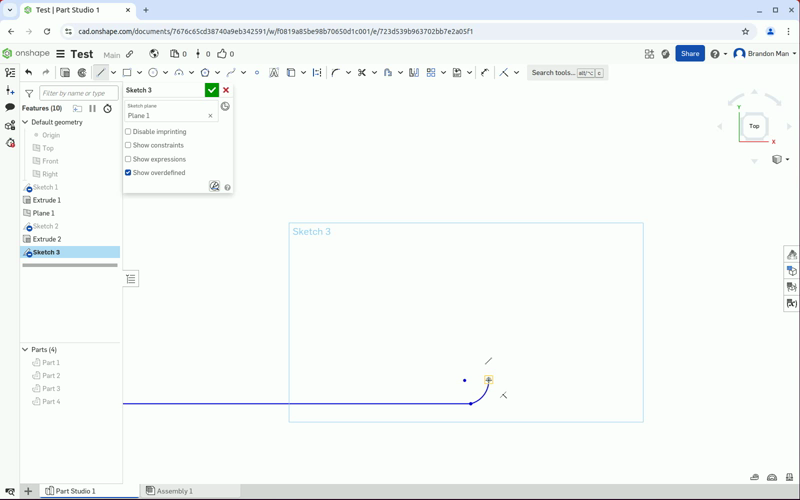
scroll(-6)
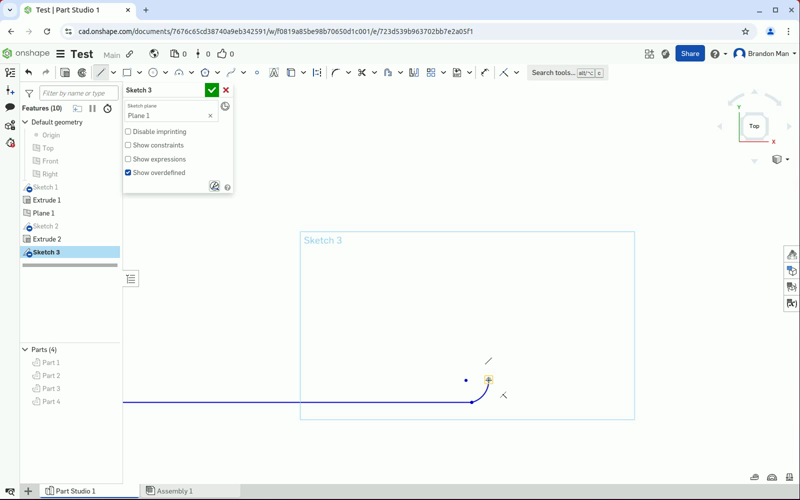
scroll(-6)
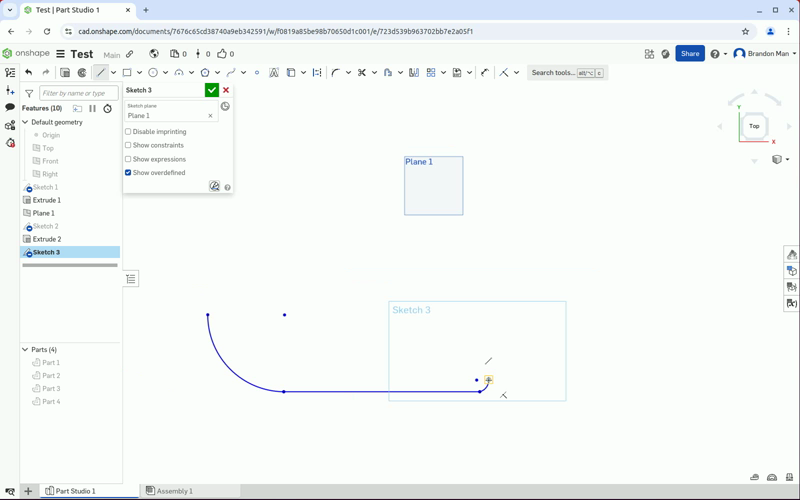
scroll(-6)
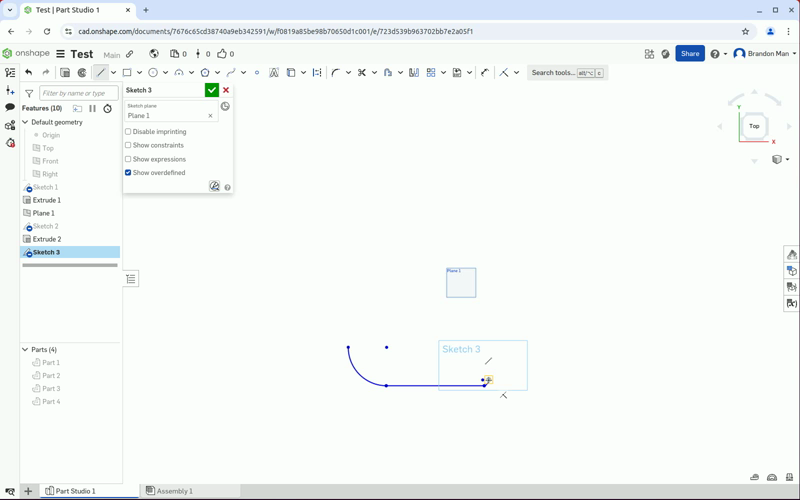
key_down(shift)
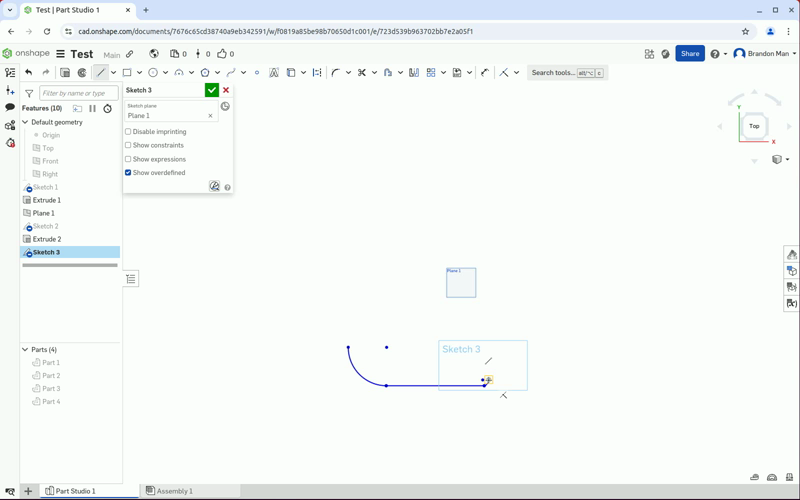
mouse_move(518, 379)
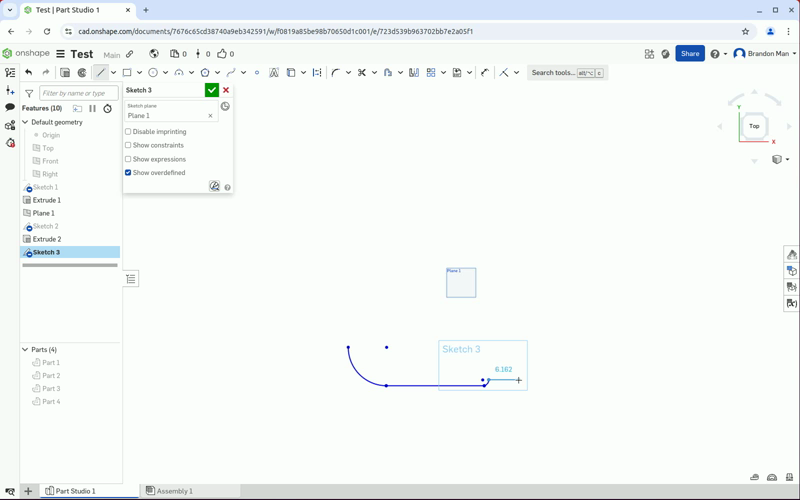
mouse_move(488, 376)
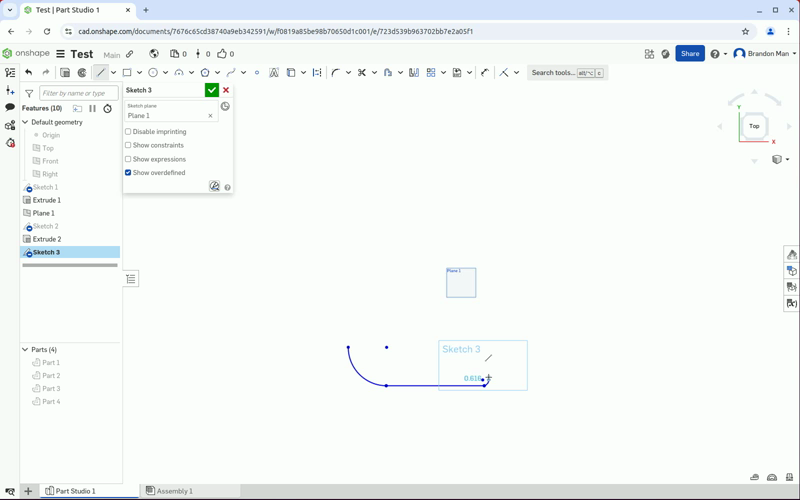
scroll(6)
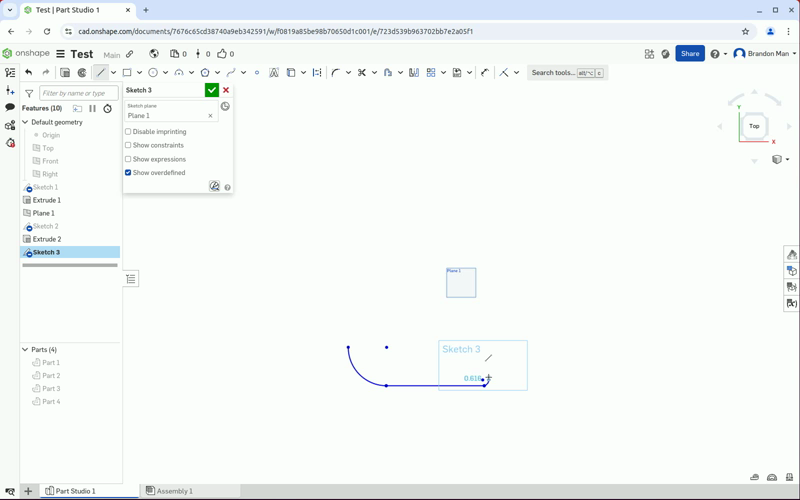
scroll(6)
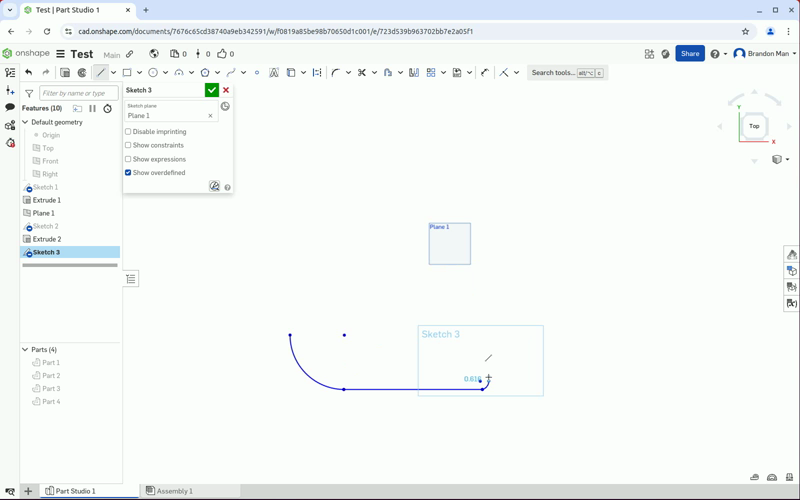
scroll(6)
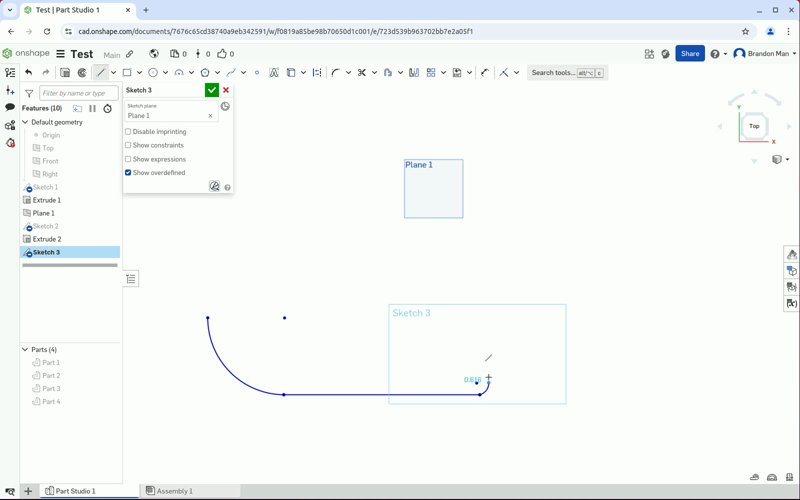
scroll(6)
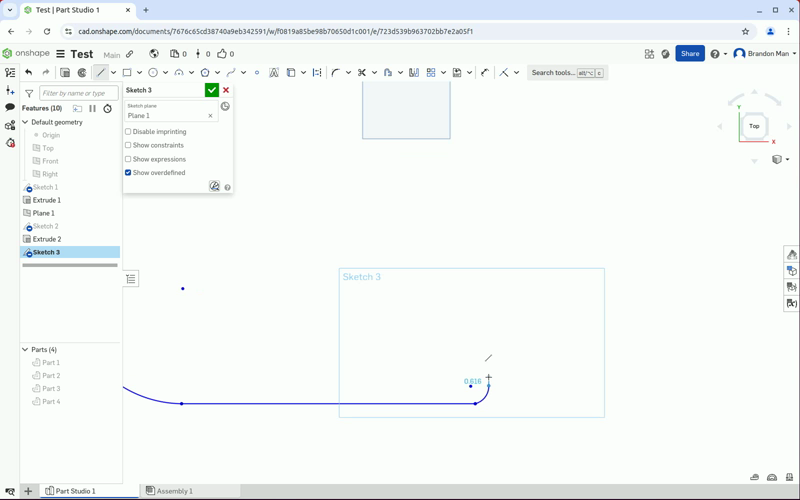
scroll(6)
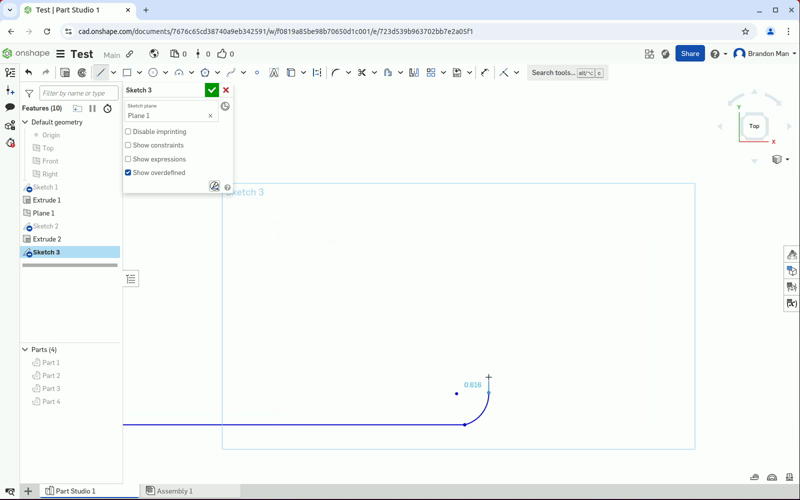
scroll(6)
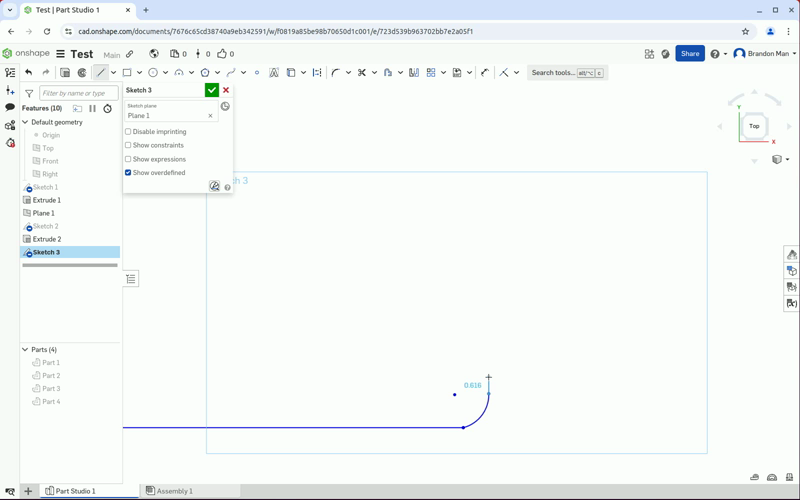
scroll(6)
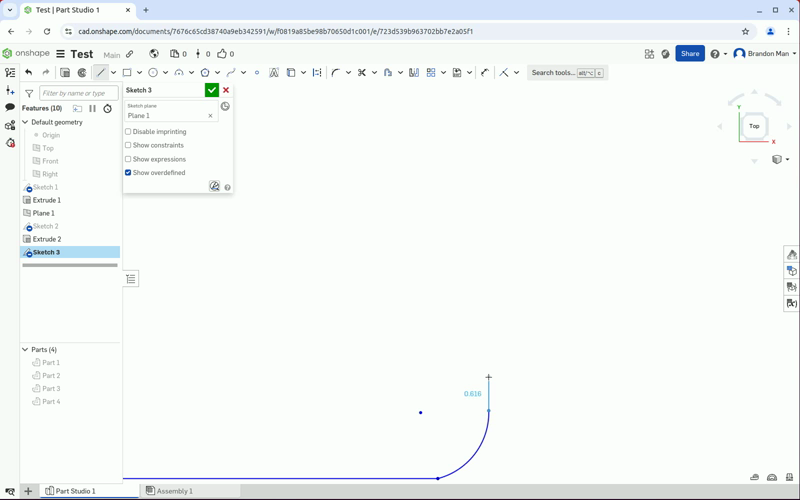
click(488, 376)
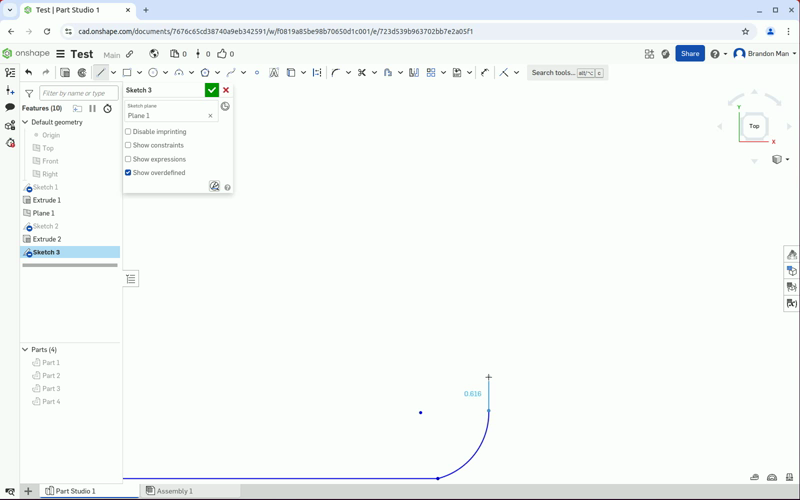
scroll(-6)
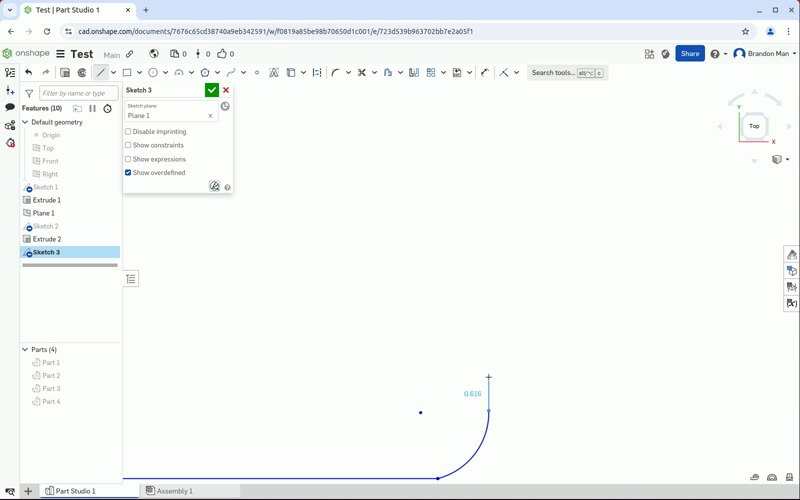
scroll(-6)
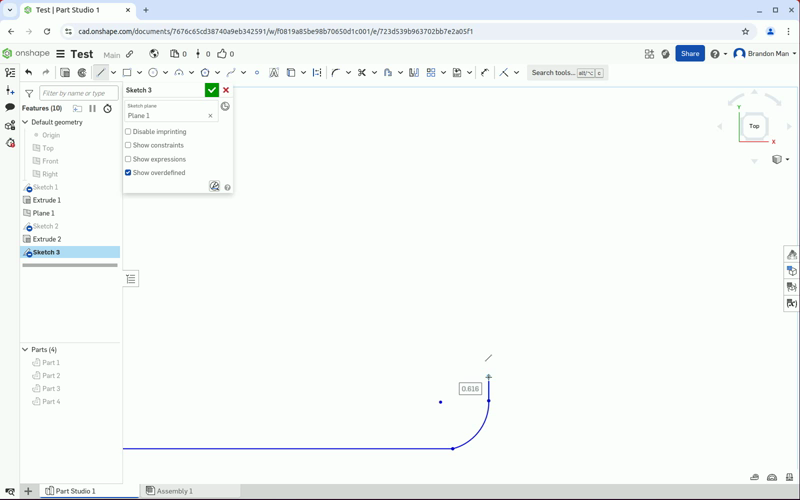
scroll(-6)
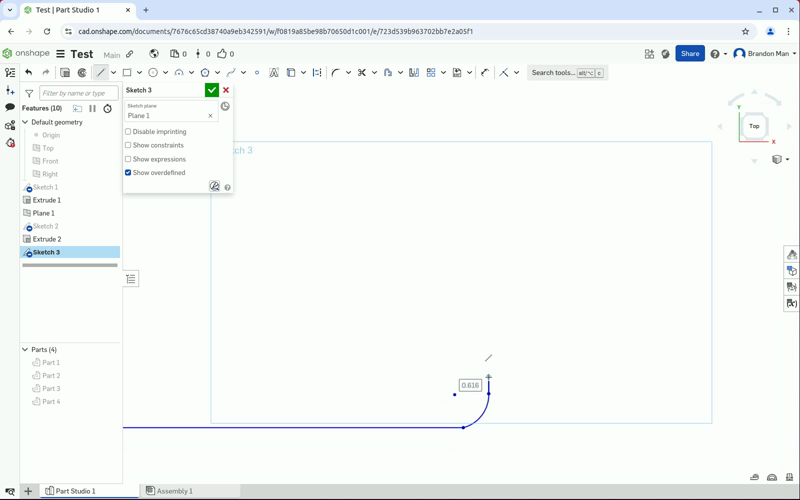
scroll(-6)
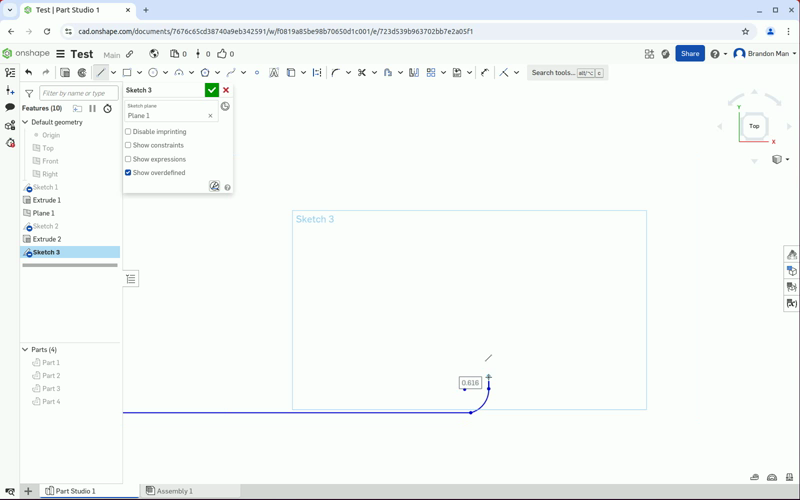
scroll(-6)
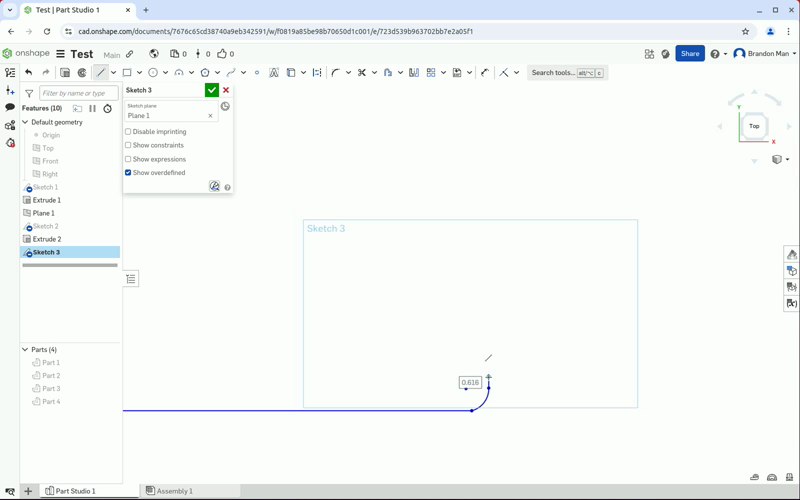
scroll(-6)
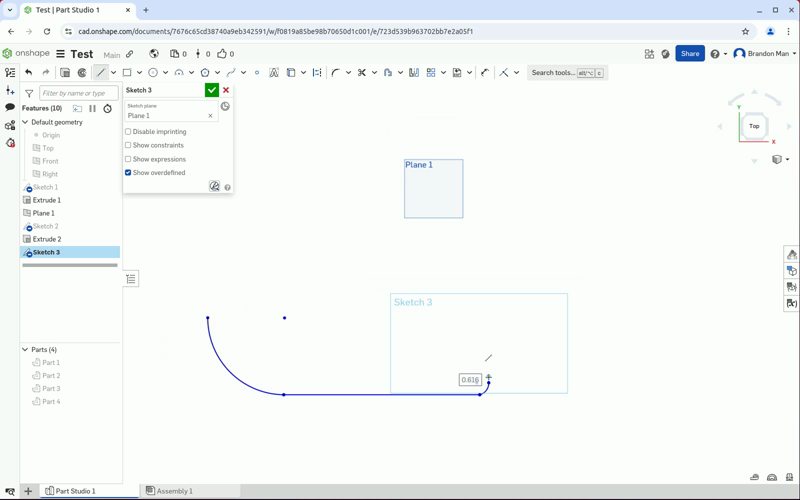
scroll(-6)
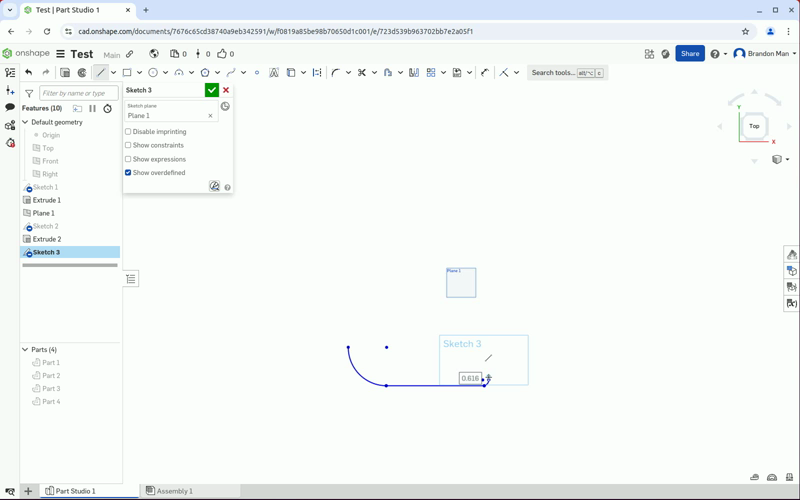
key_up(shift)
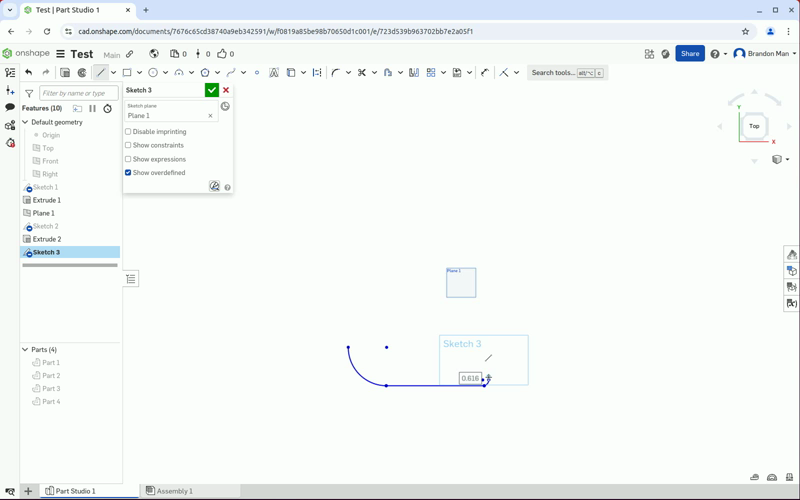
key(esc)
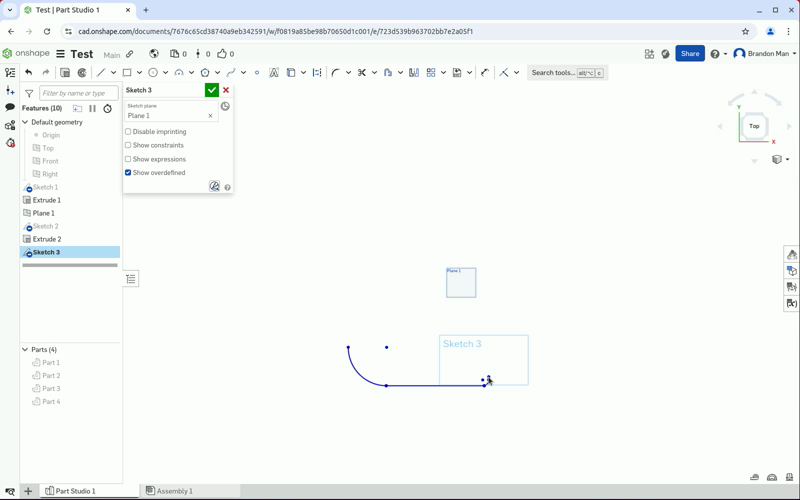
key(a)
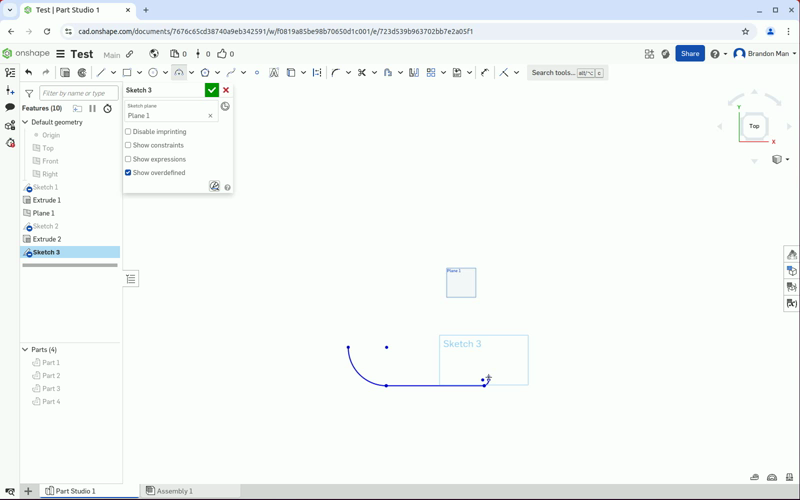
mouse_move(488, 376)
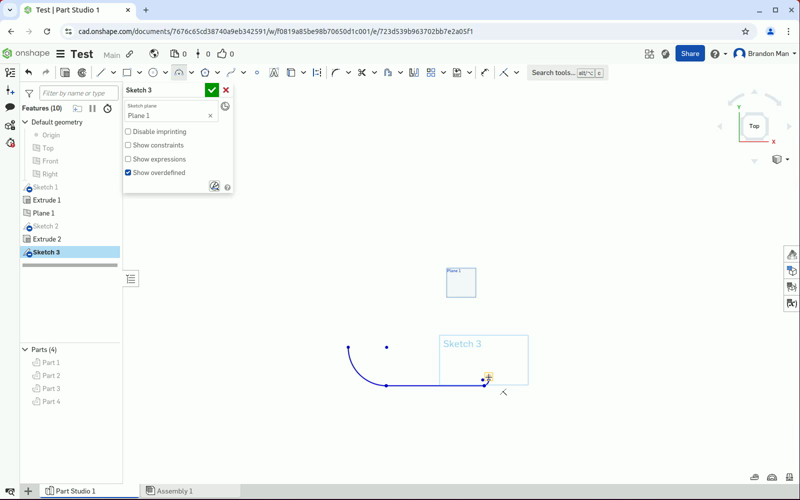
scroll(6)
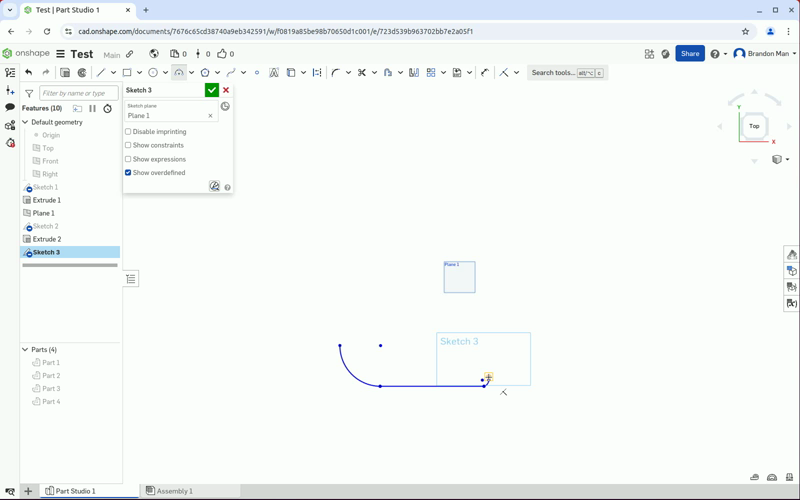
scroll(6)
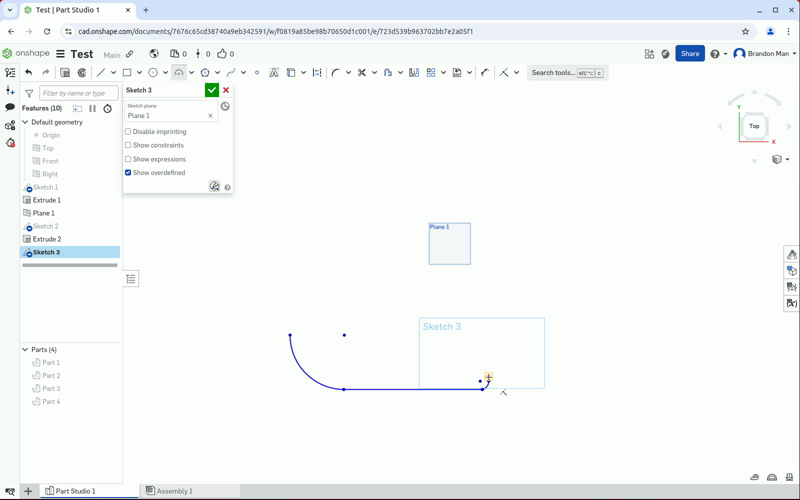
scroll(6)
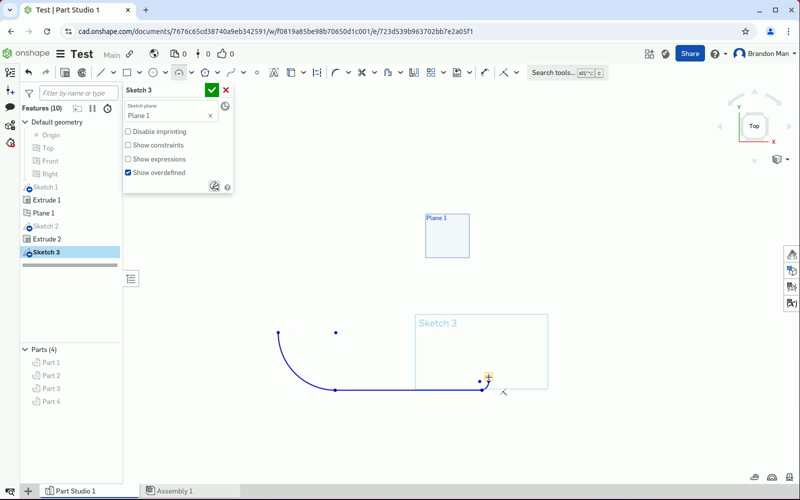
scroll(6)
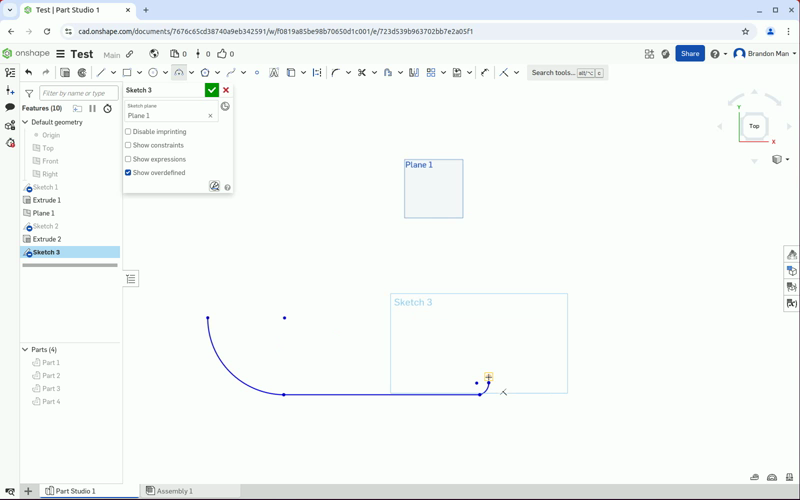
scroll(6)
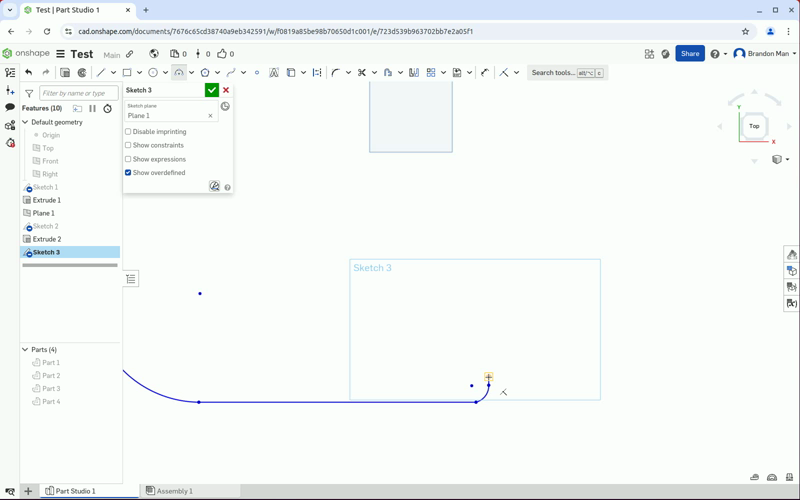
scroll(6)
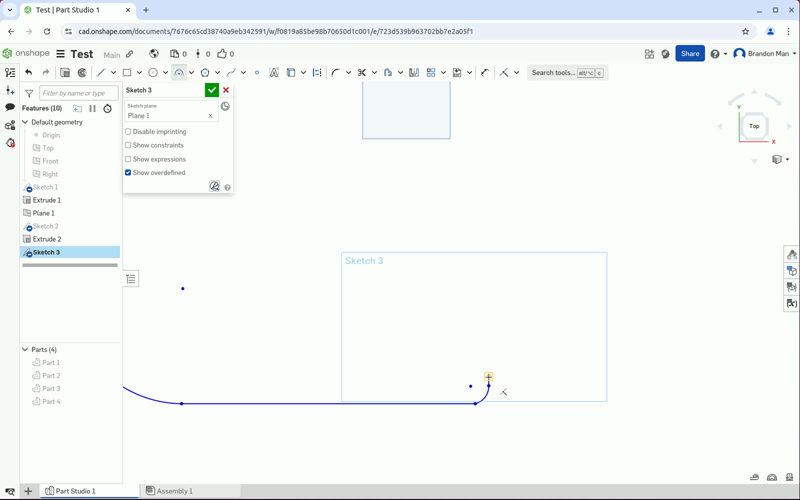
scroll(6)
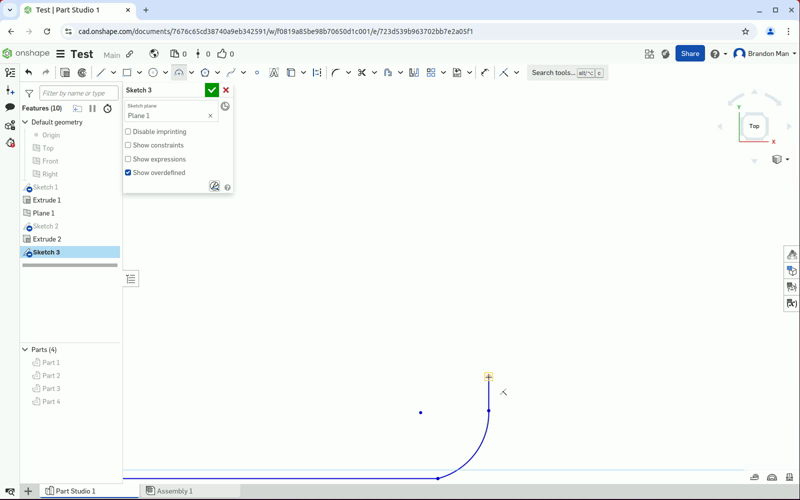
click(488, 376)
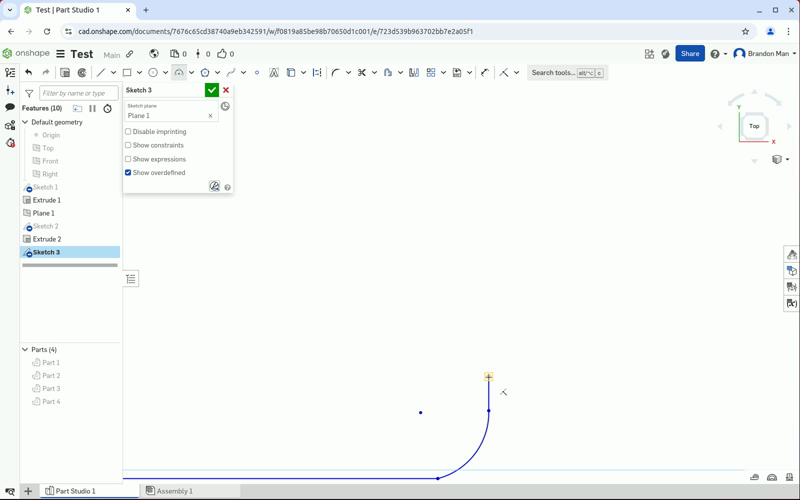
scroll(-6)
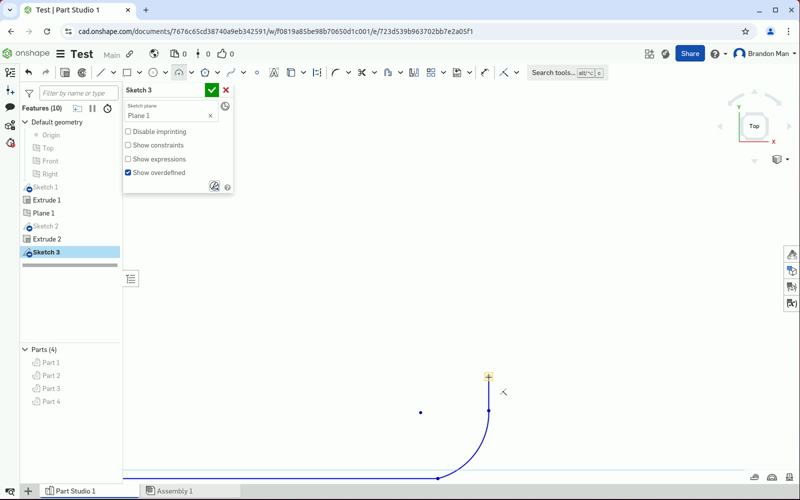
scroll(-6)
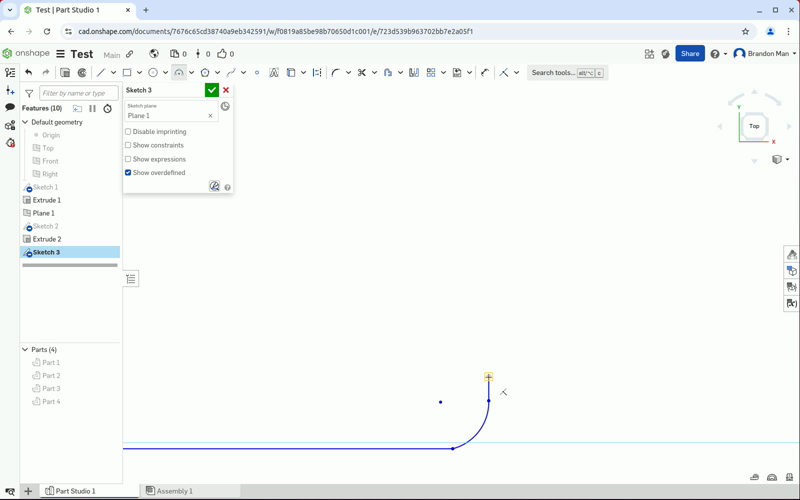
scroll(-6)
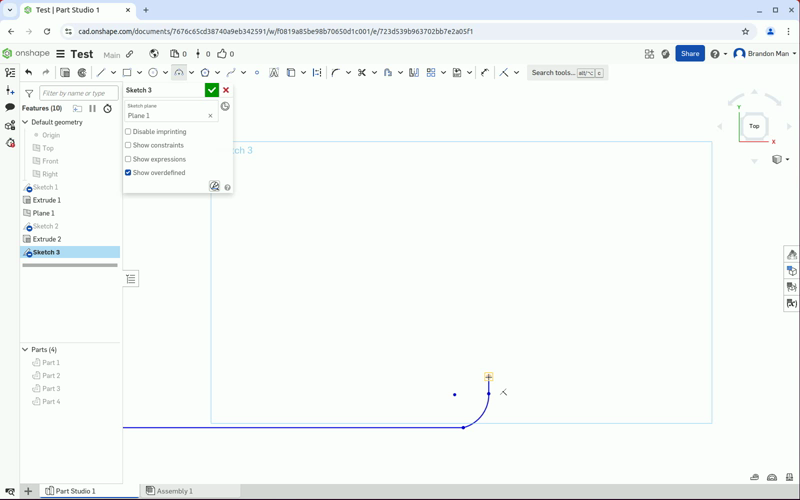
scroll(-6)
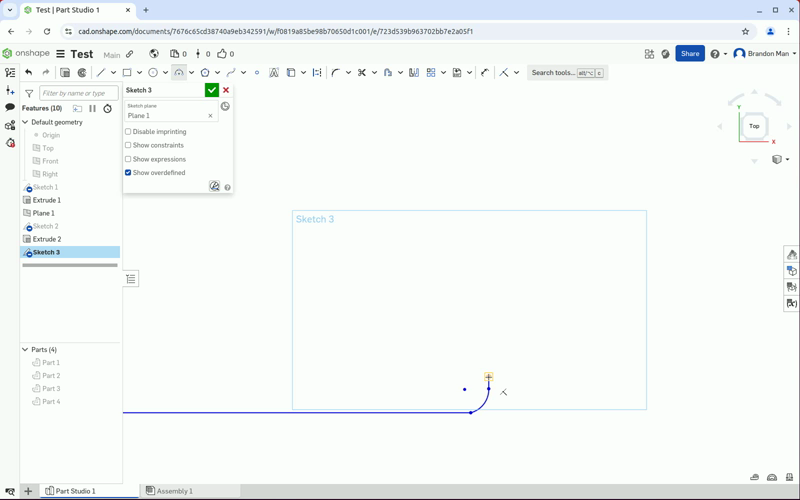
scroll(-6)
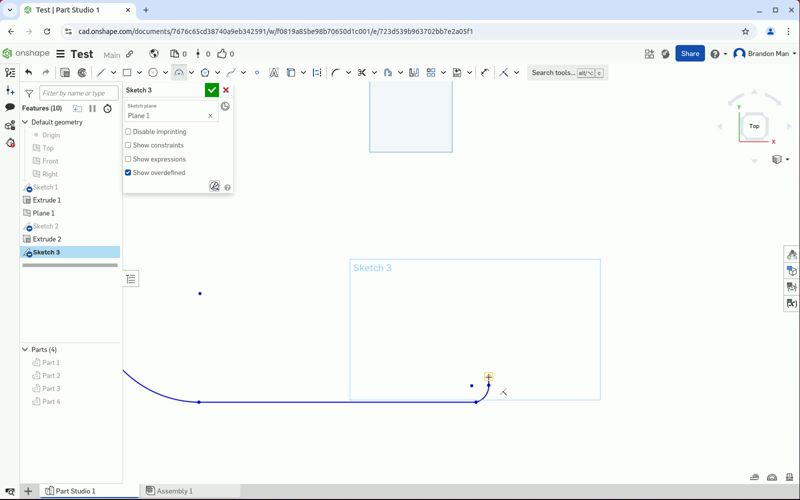
scroll(-6)
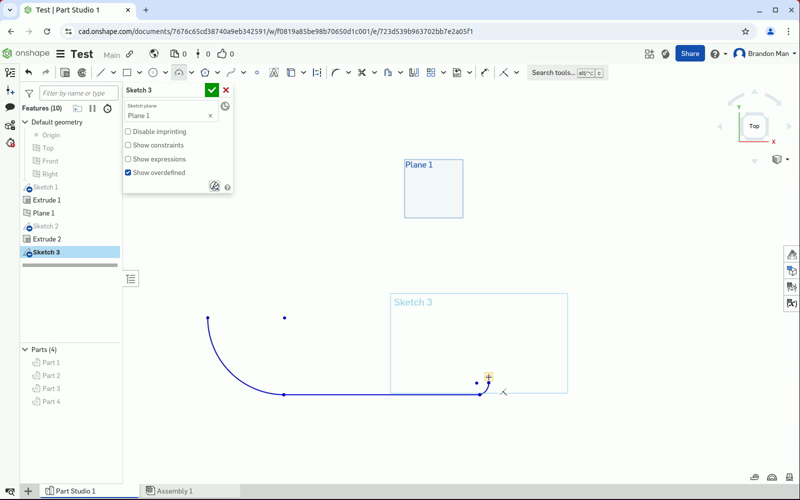
scroll(-6)
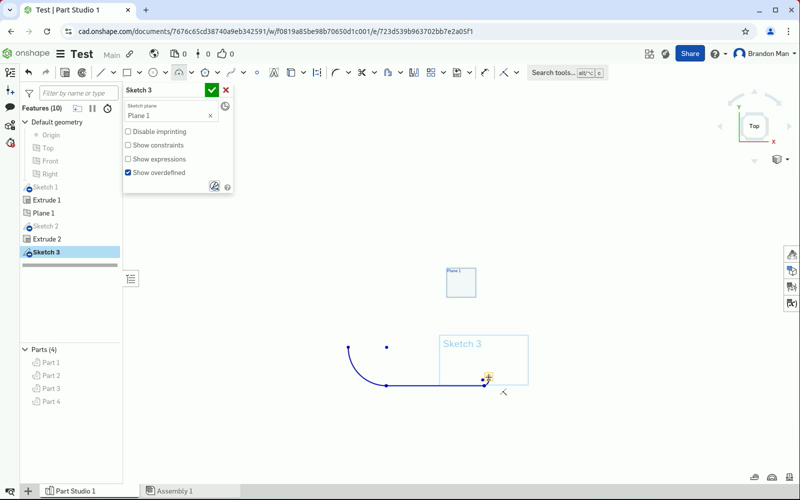
key_down(shift)
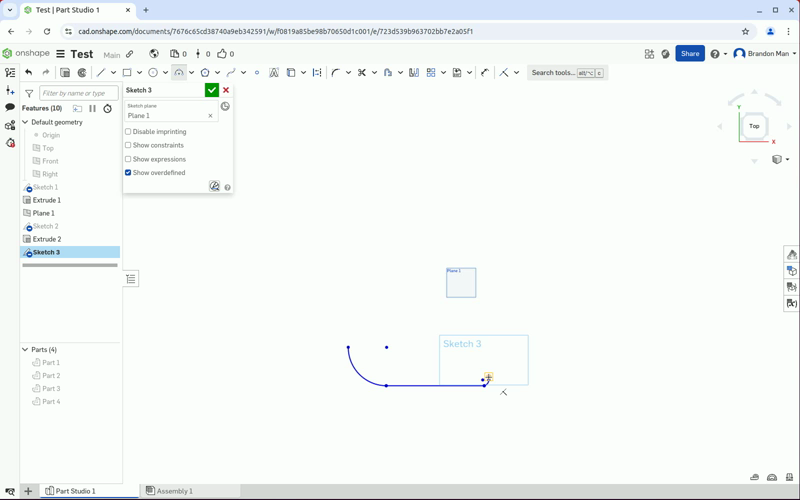
mouse_move(493, 371)
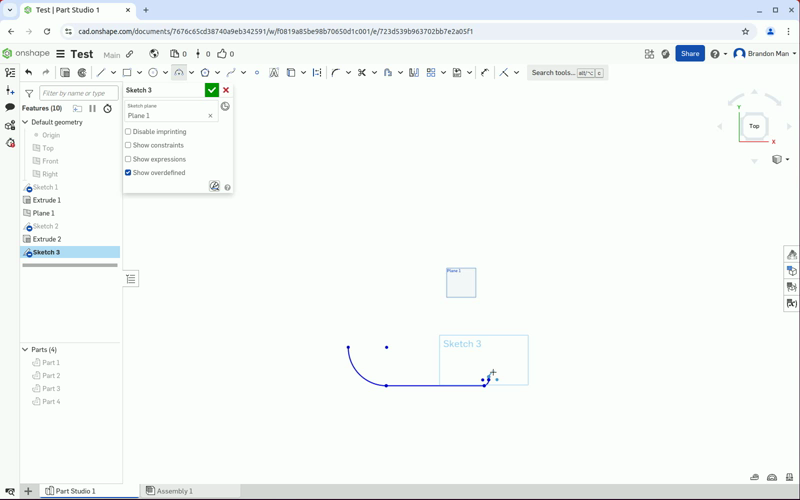
scroll(6)
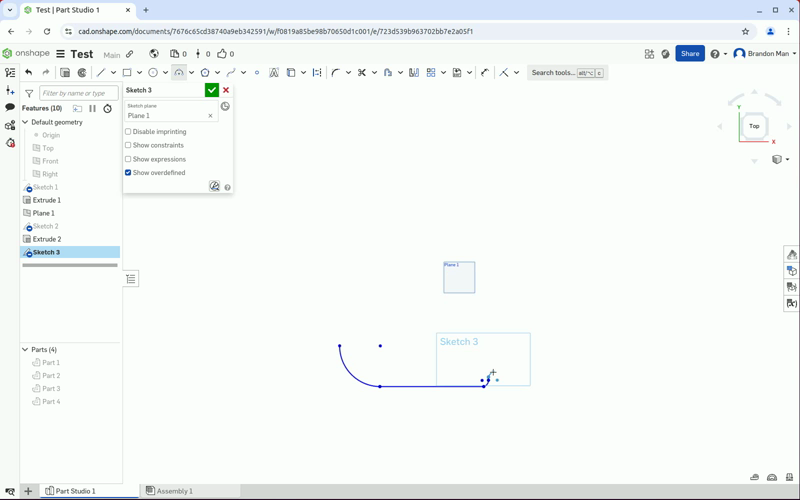
scroll(6)
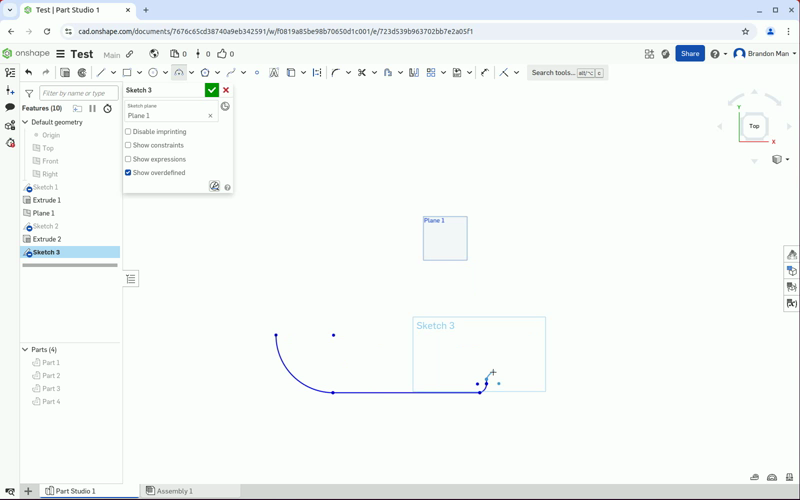
scroll(6)
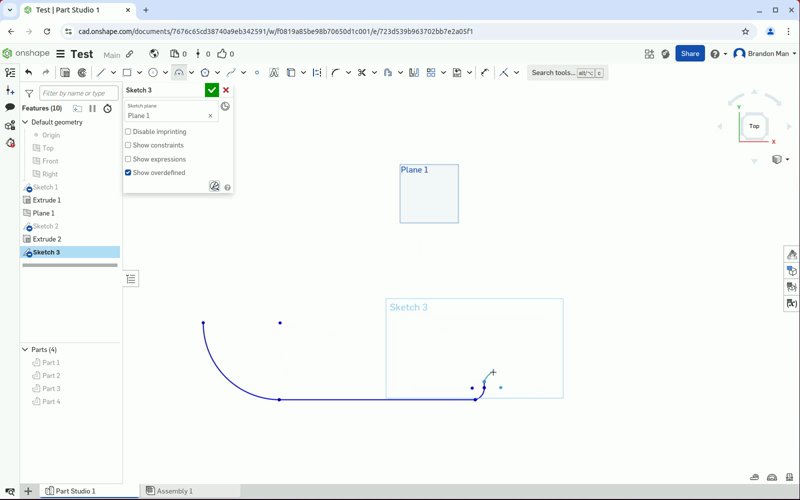
scroll(6)
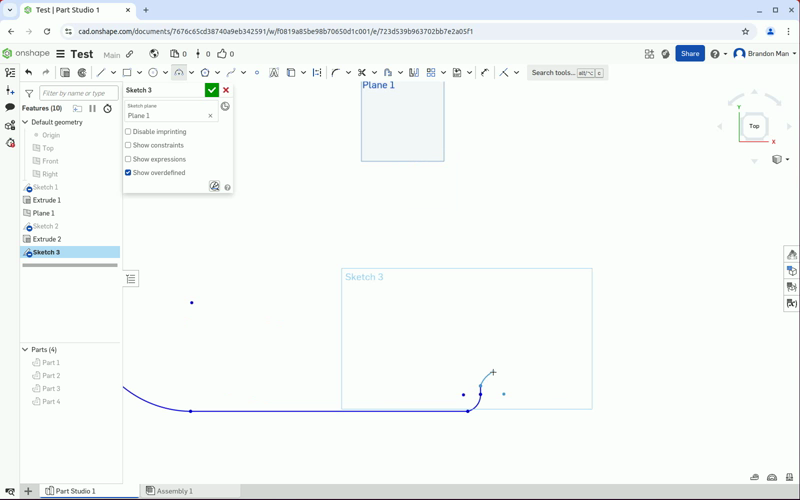
scroll(6)
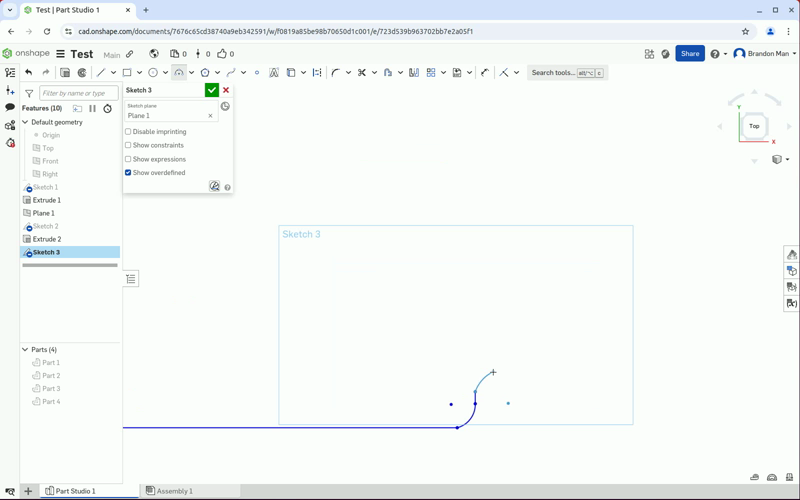
scroll(6)
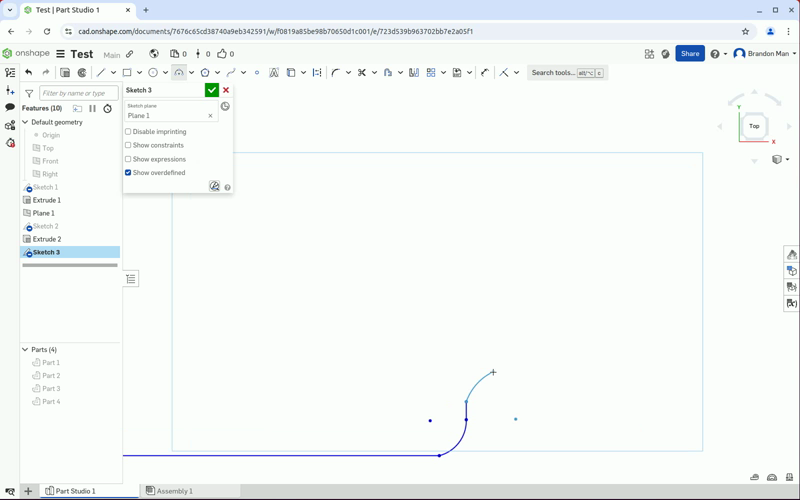
scroll(6)
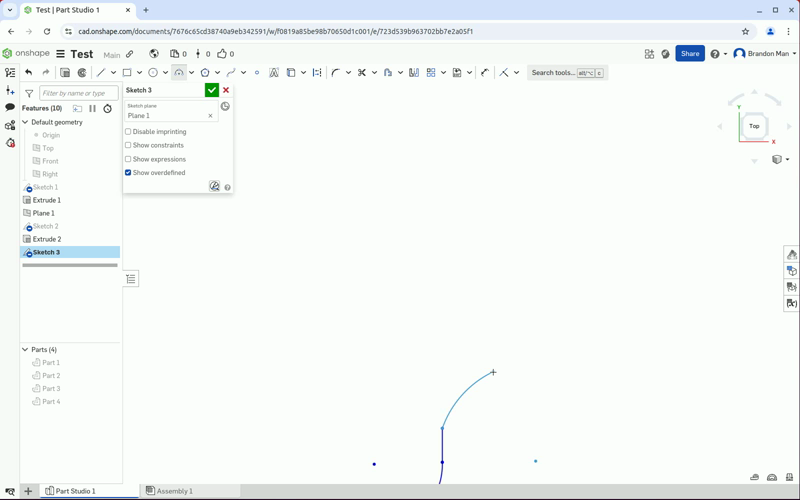
click(493, 371)
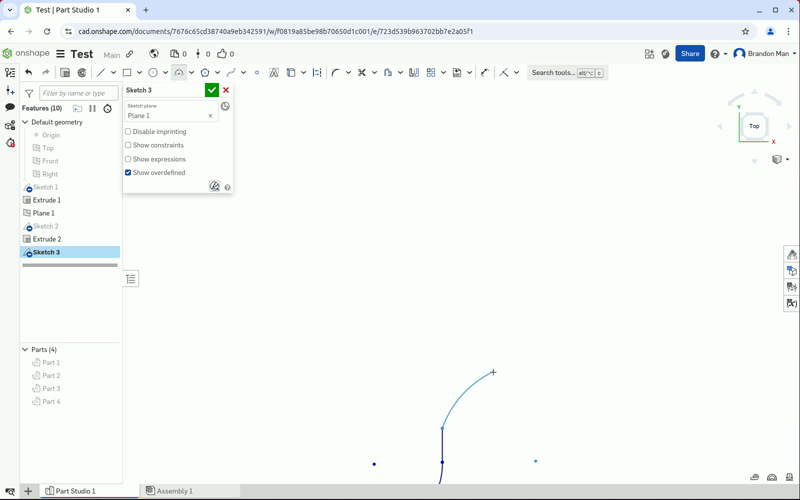
scroll(-6)
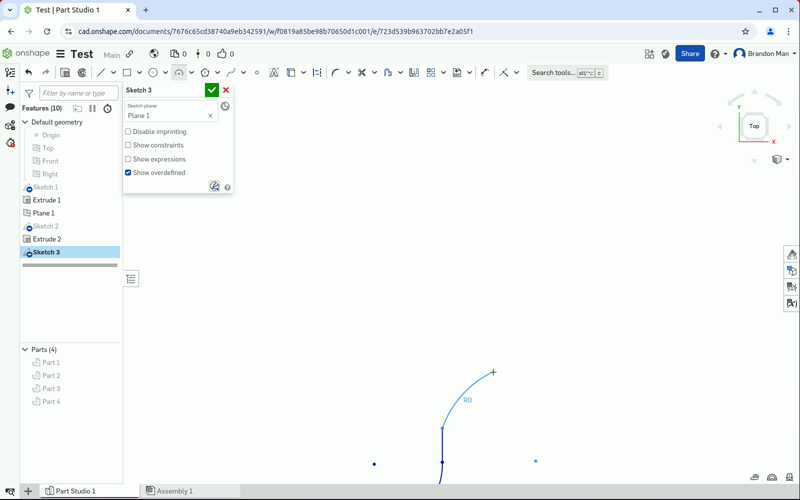
scroll(-6)
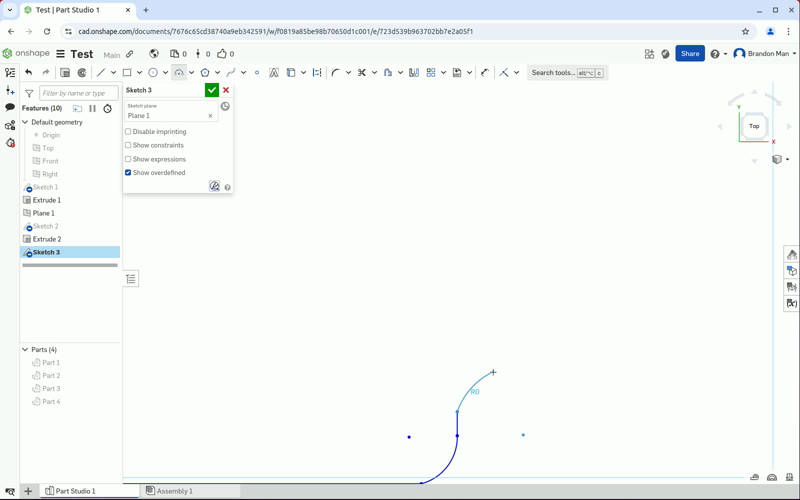
scroll(-6)
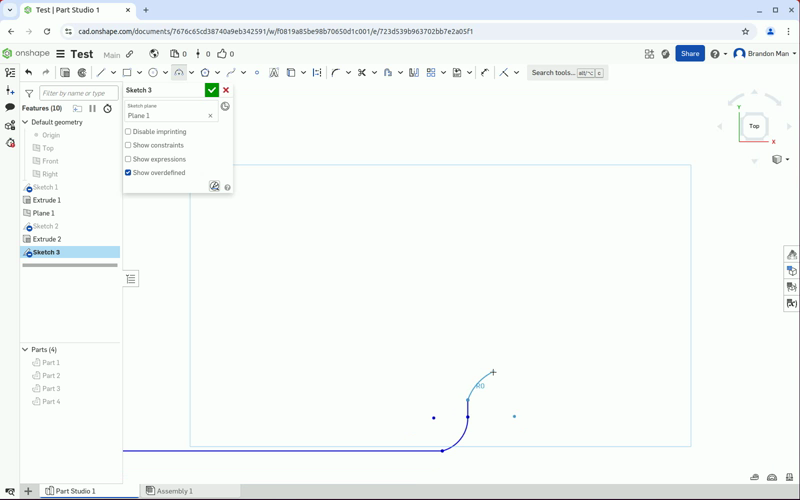
scroll(-6)
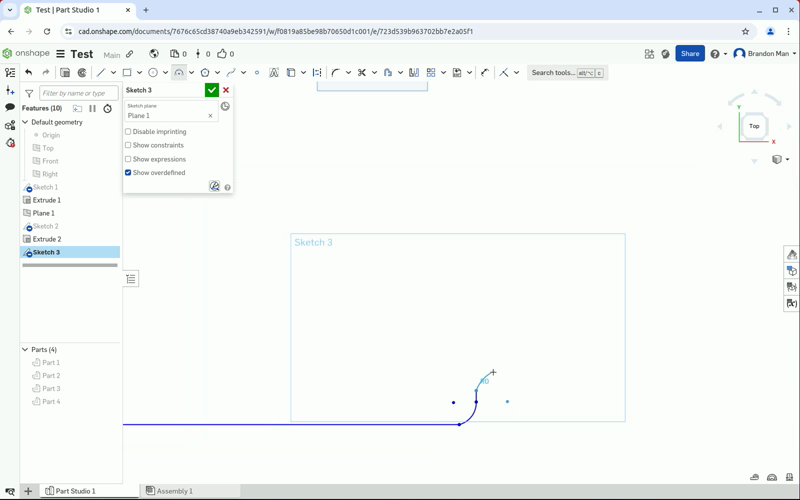
scroll(-6)
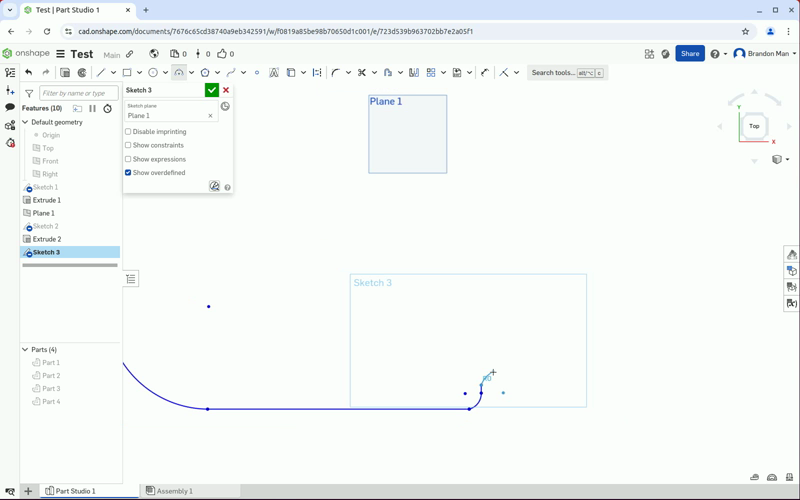
scroll(-6)
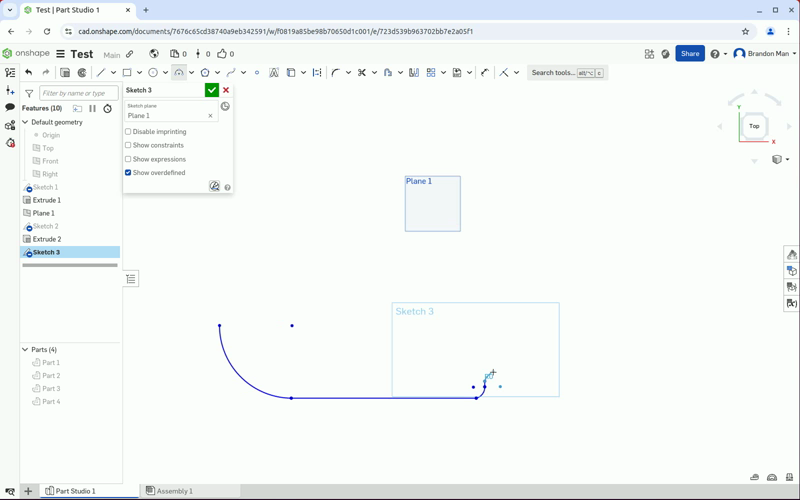
scroll(-6)
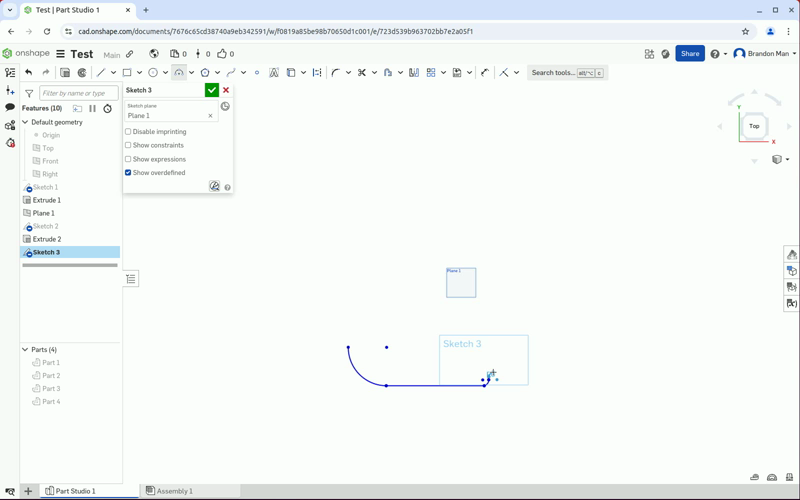
mouse_move(489, 373)
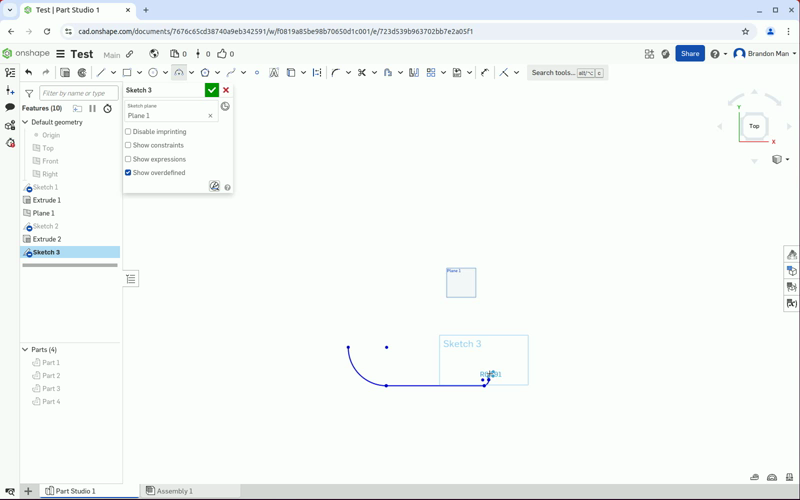
scroll(6)
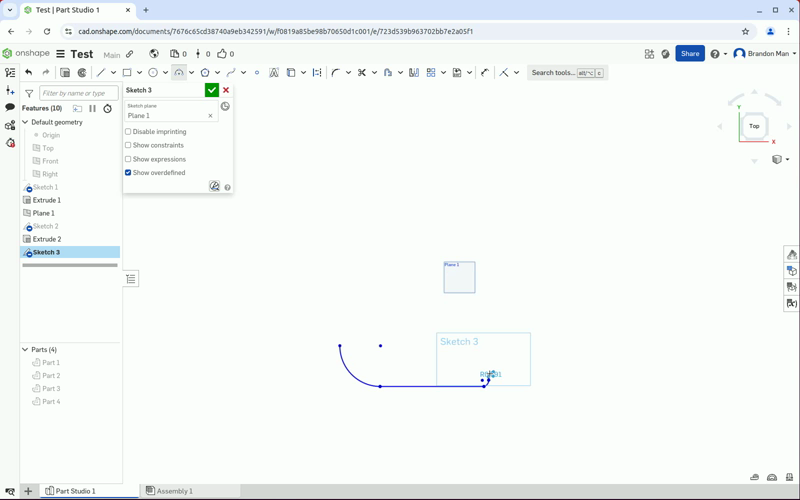
scroll(6)
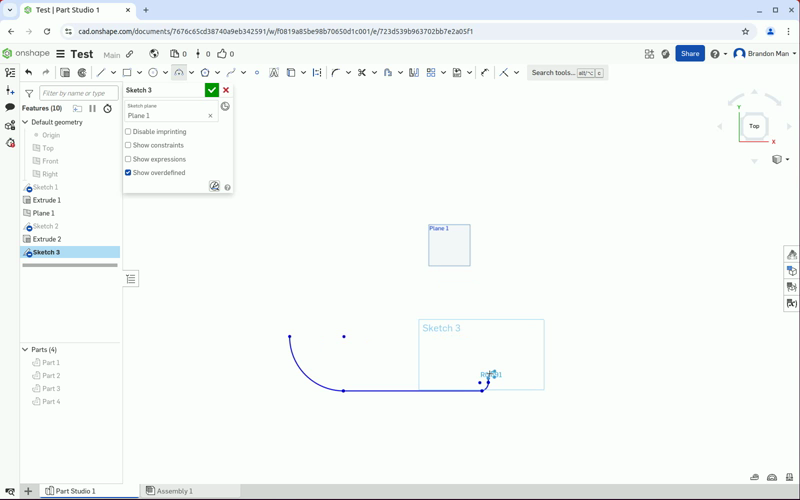
scroll(6)
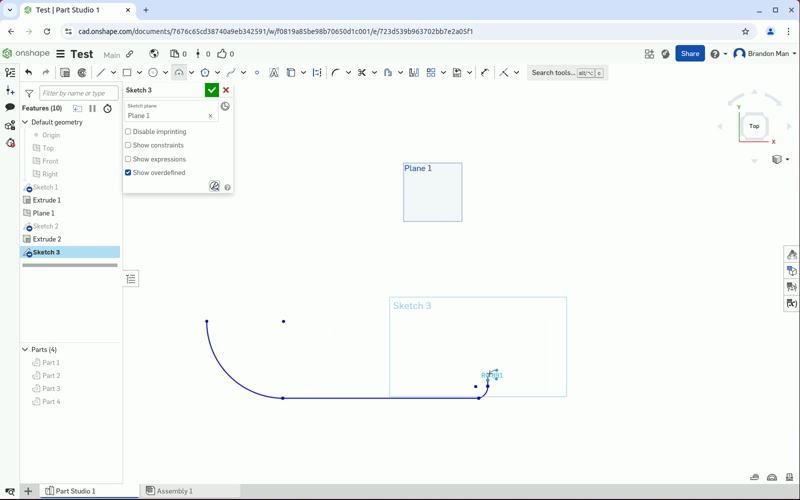
scroll(6)
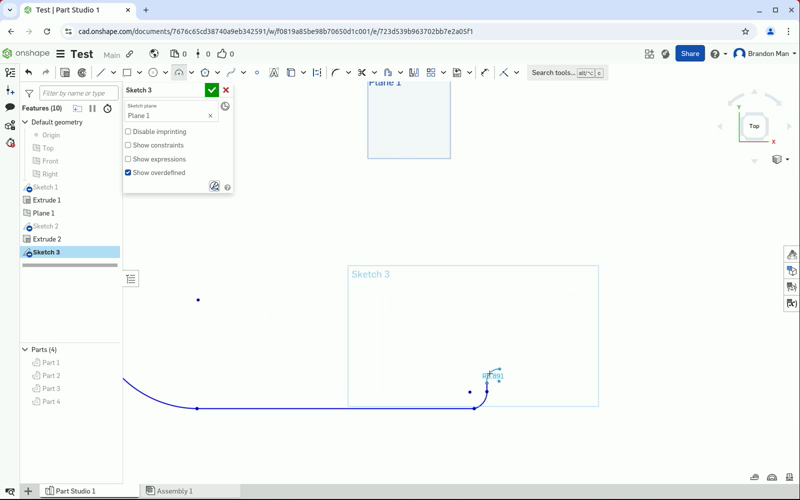
scroll(6)
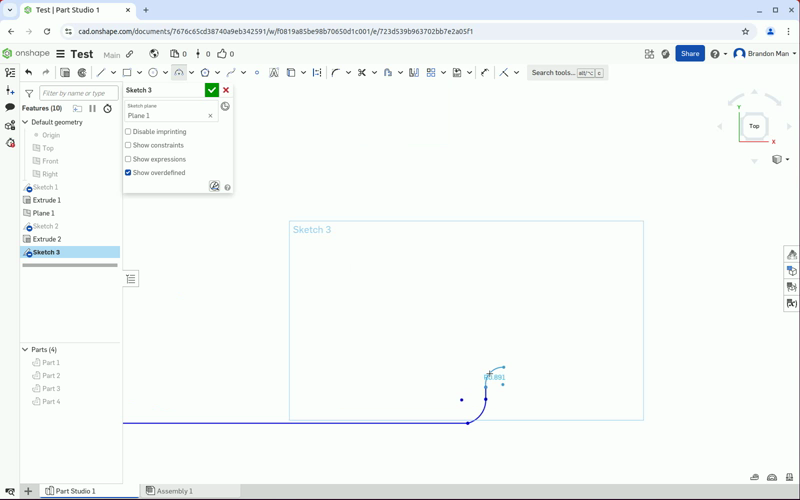
scroll(6)
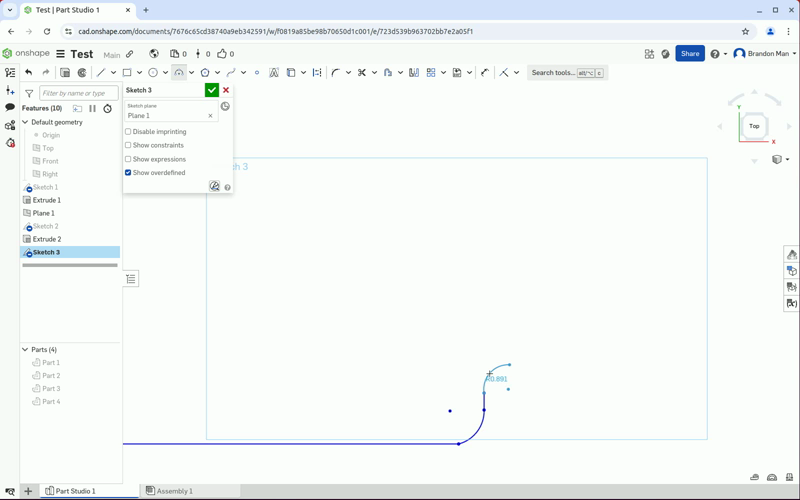
scroll(6)
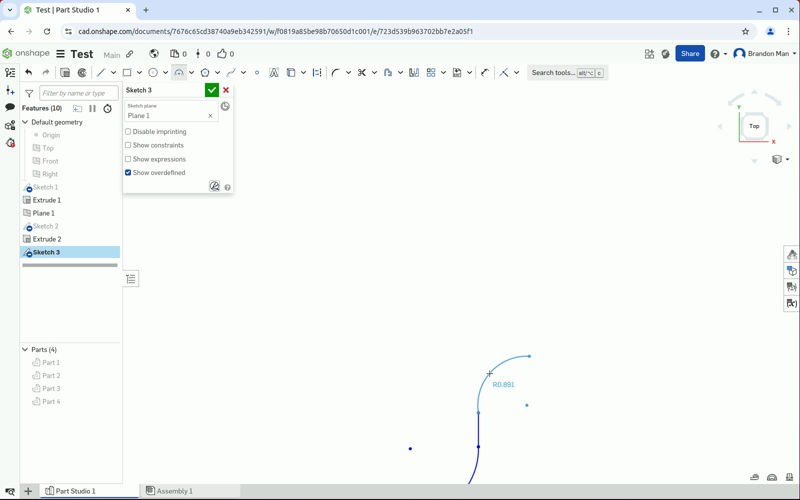
click(489, 373)
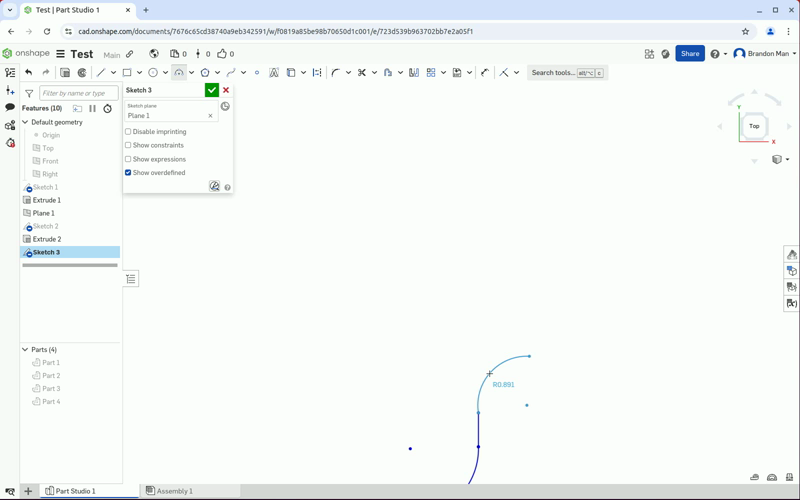
scroll(-6)
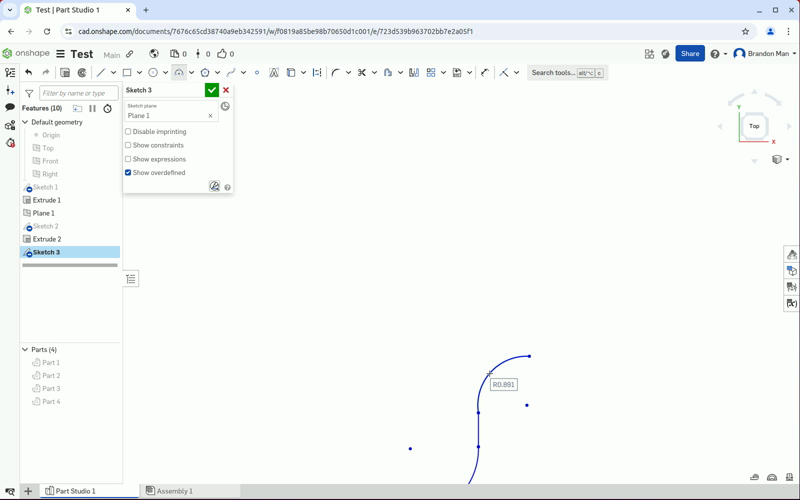
scroll(-6)
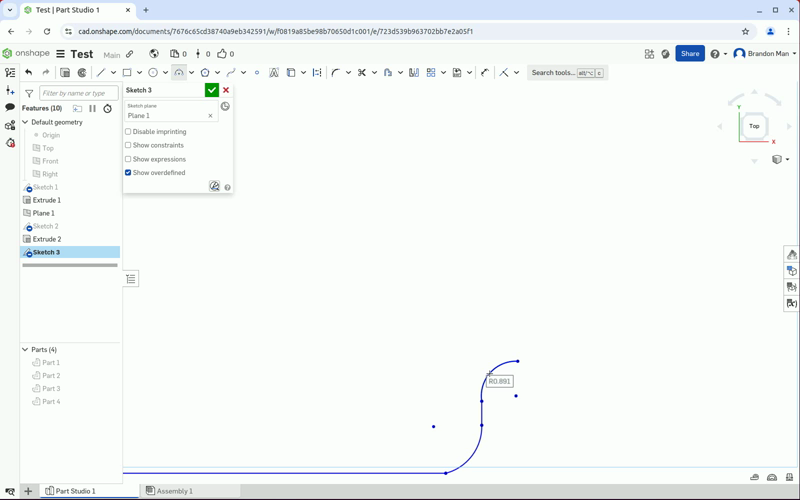
scroll(-6)
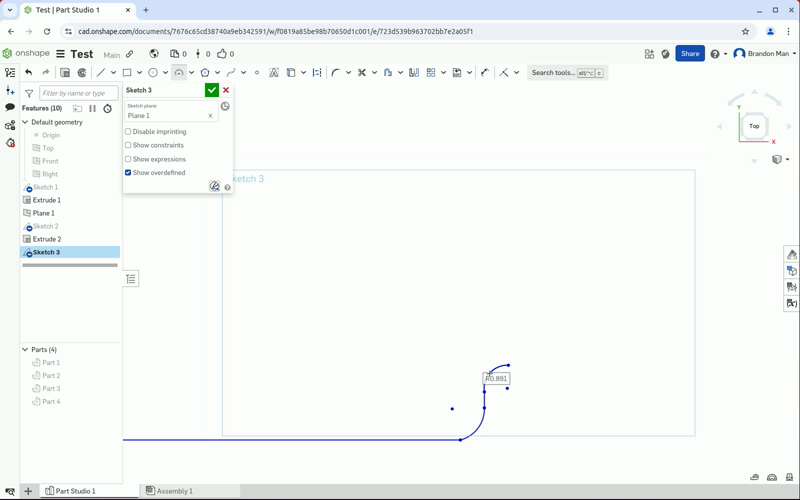
scroll(-6)
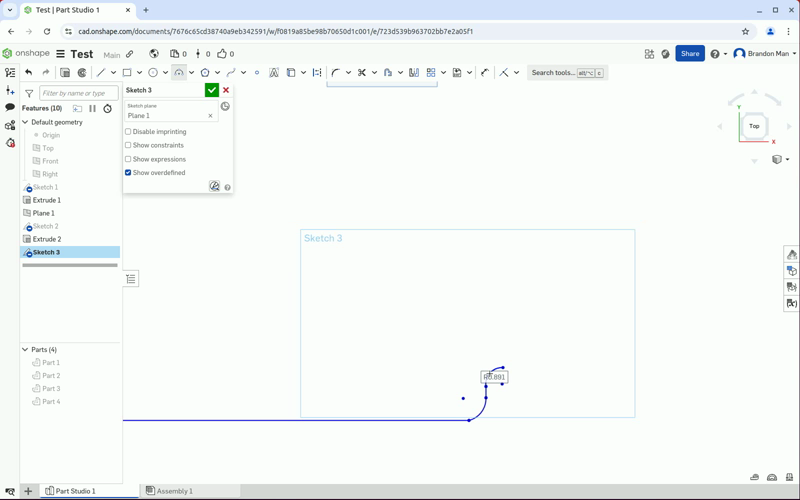
scroll(-6)
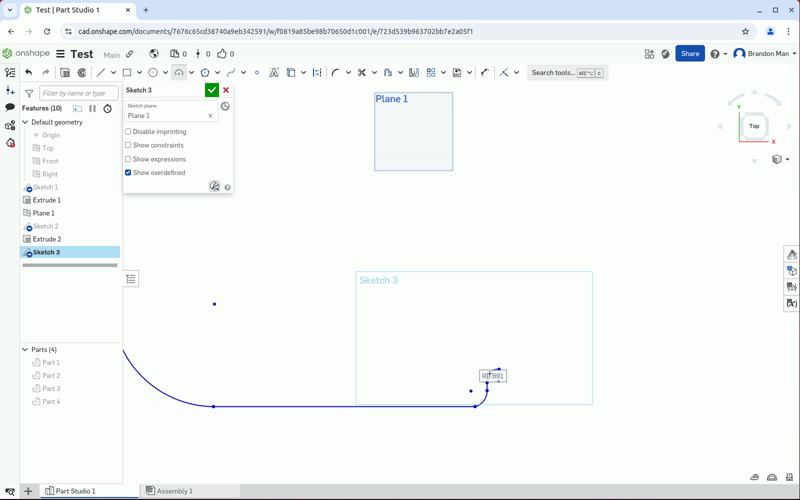
scroll(-6)
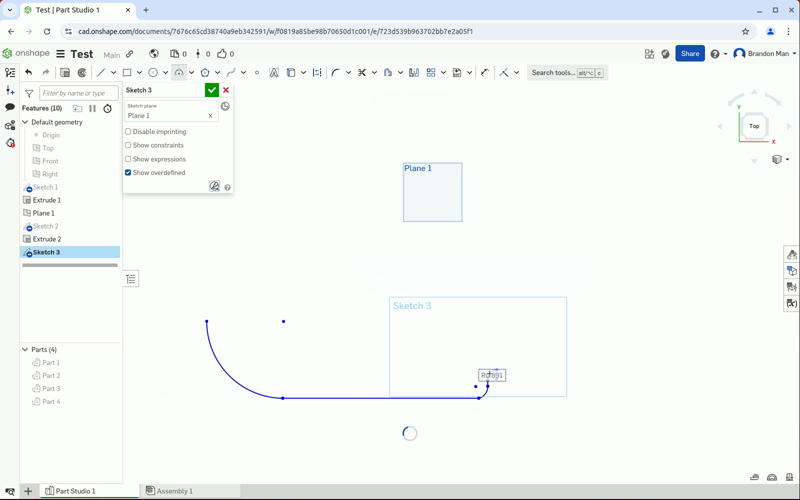
scroll(-6)
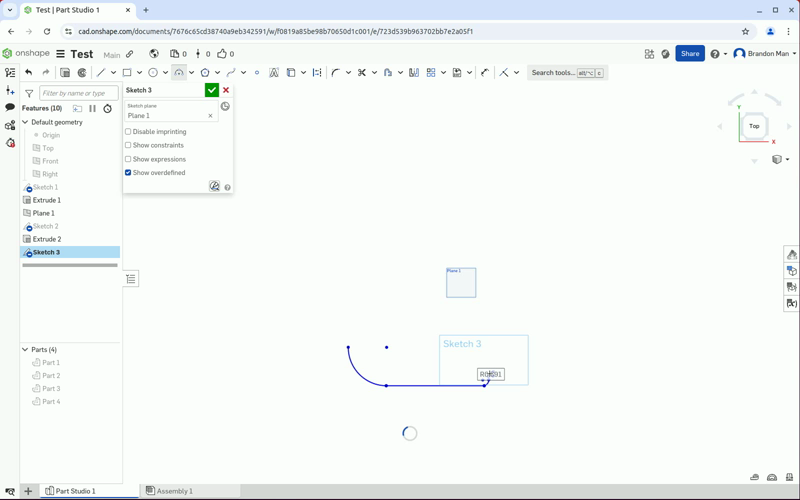
key_up(shift)
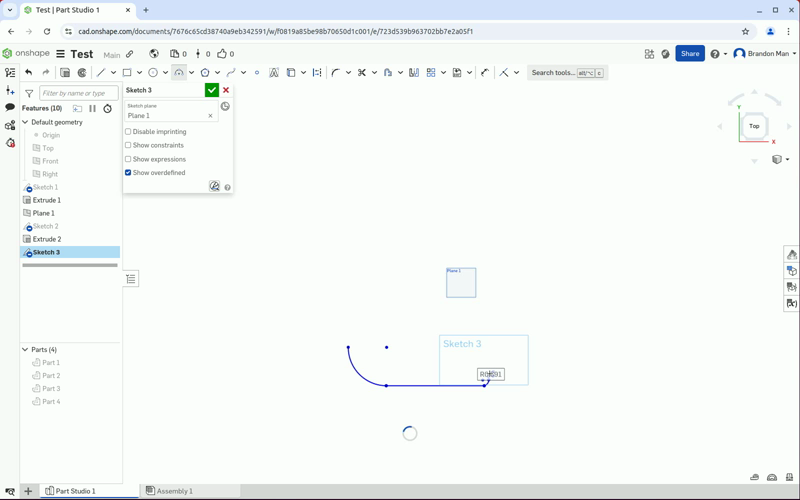
key(esc)
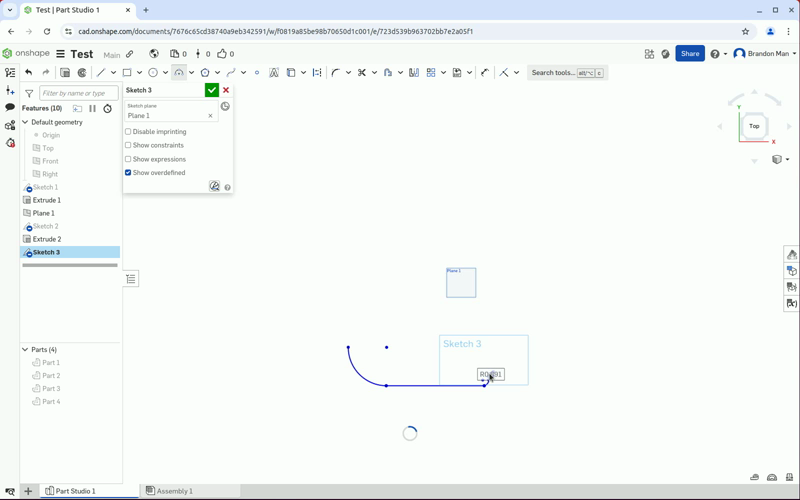
key(l)
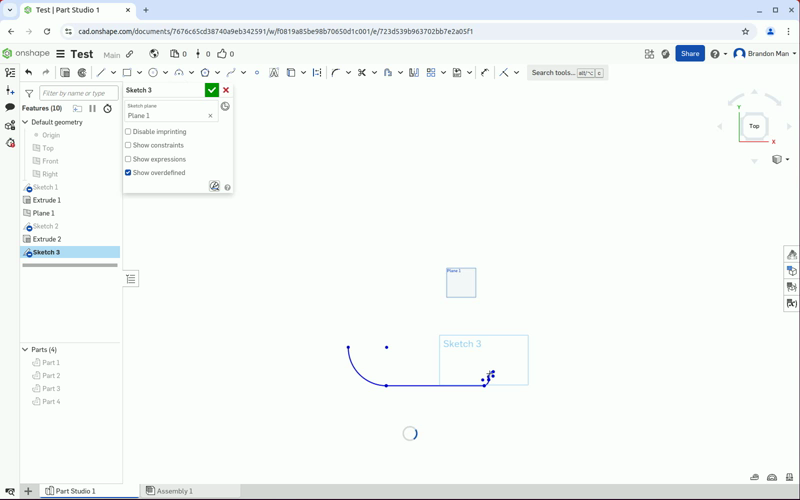
mouse_move(493, 371)
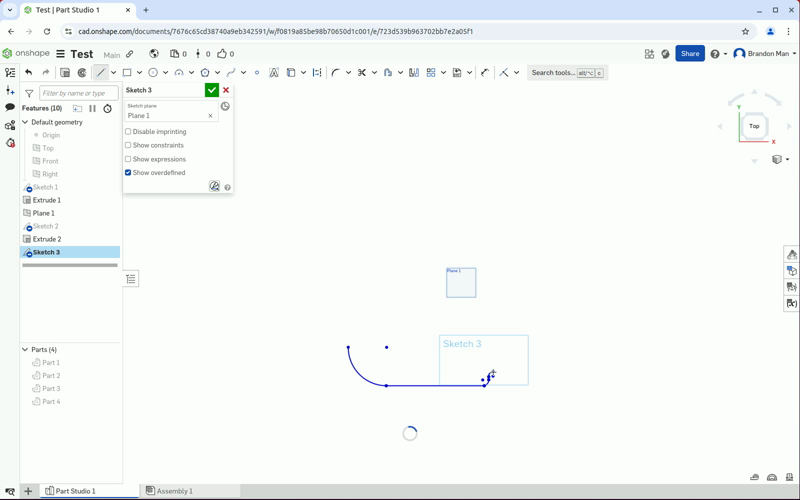
scroll(6)
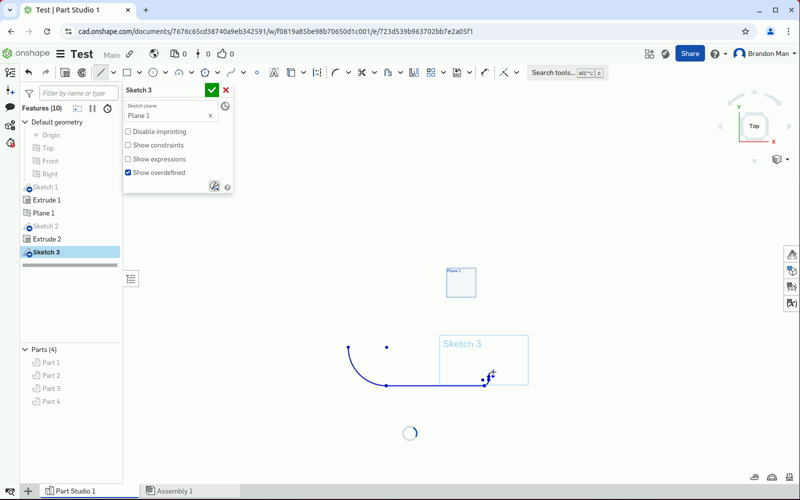
scroll(6)
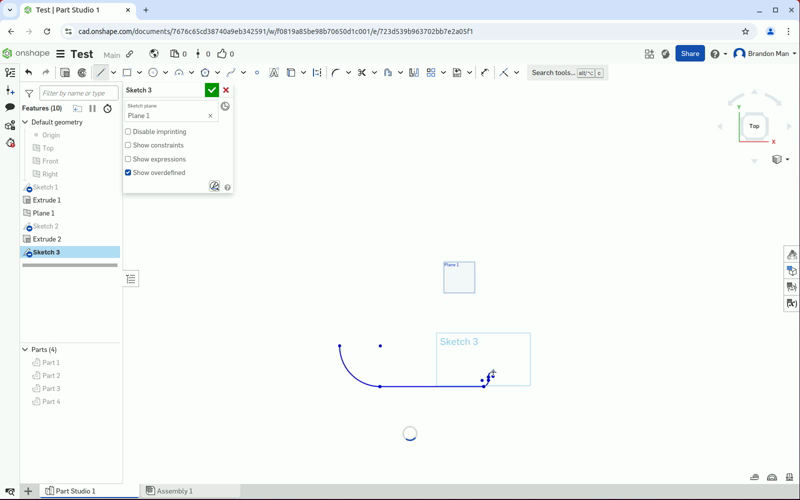
scroll(6)
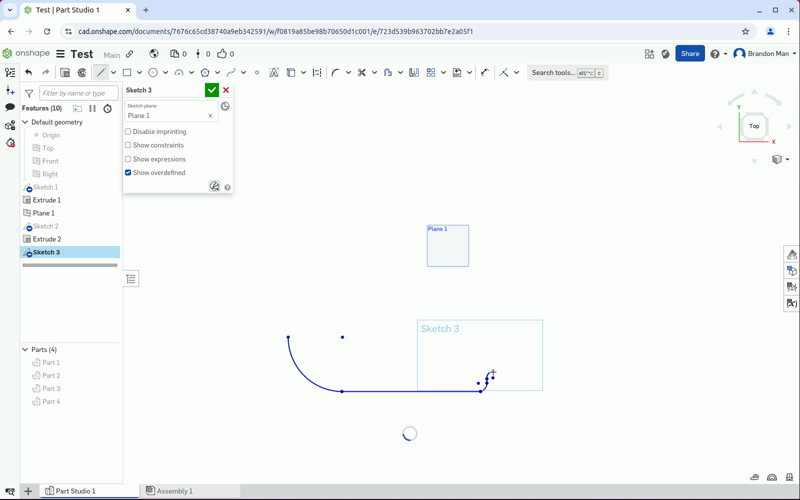
scroll(6)
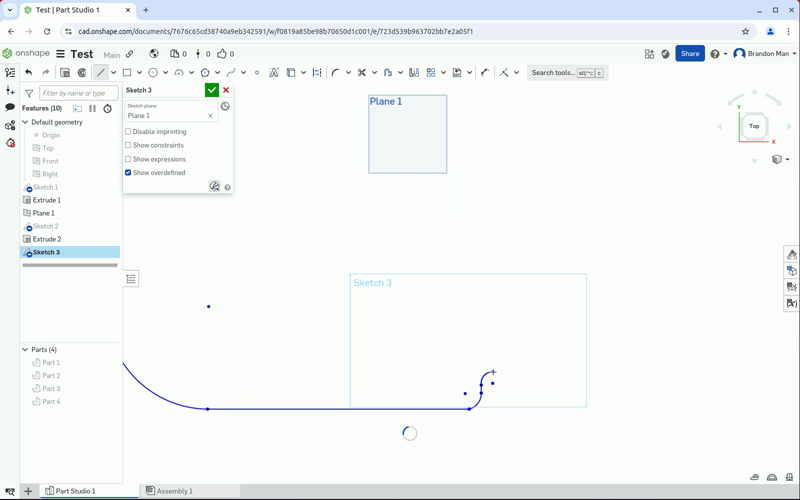
scroll(6)
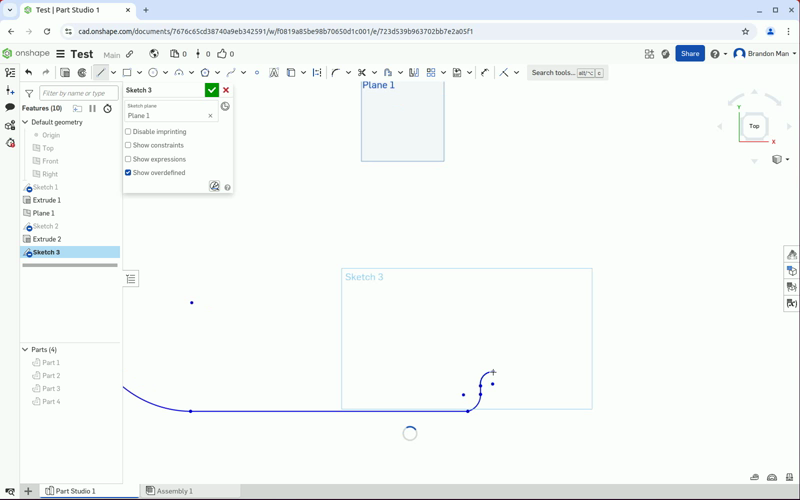
scroll(6)
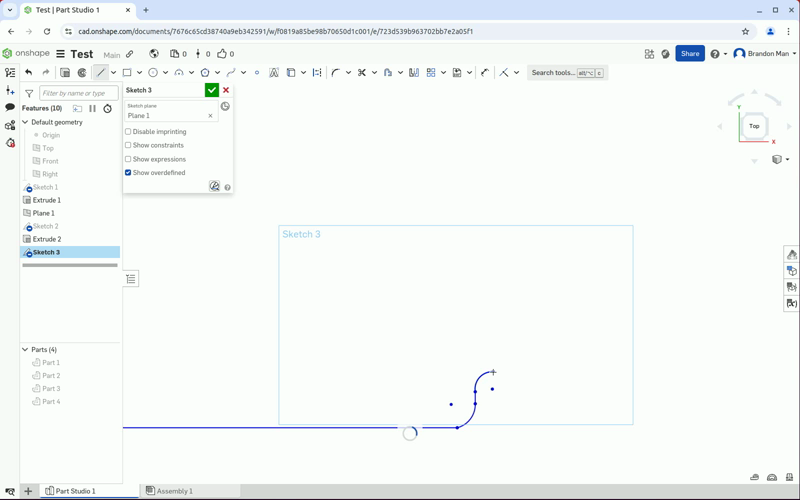
scroll(6)
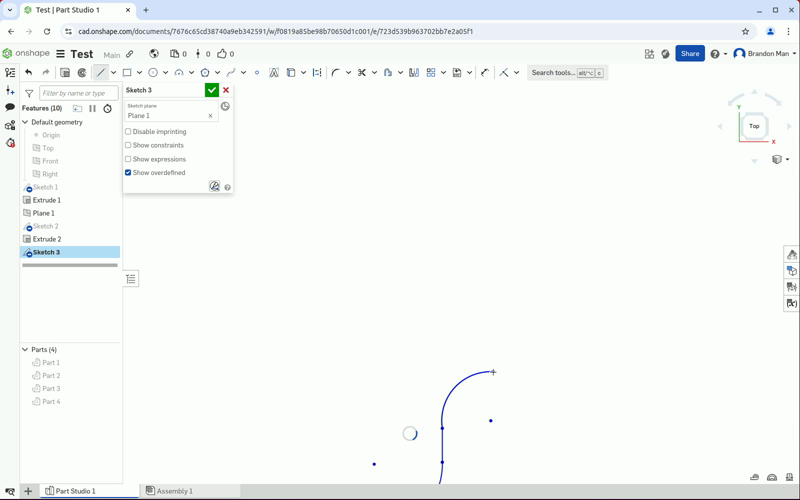
click(493, 371)
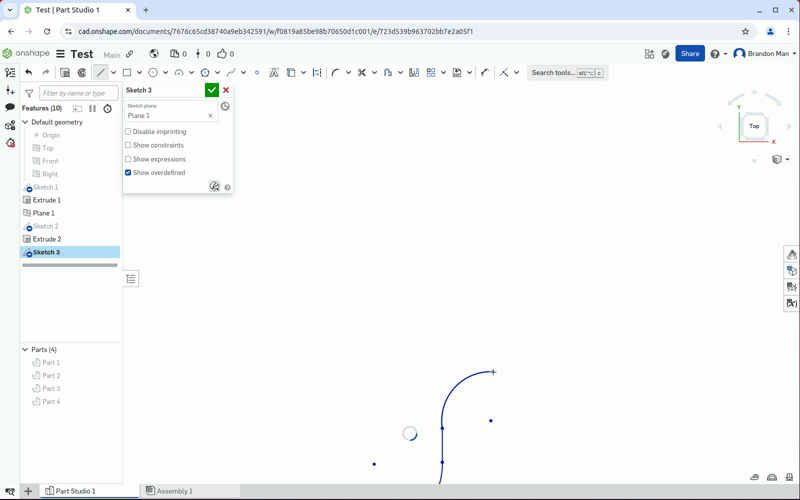
scroll(-6)
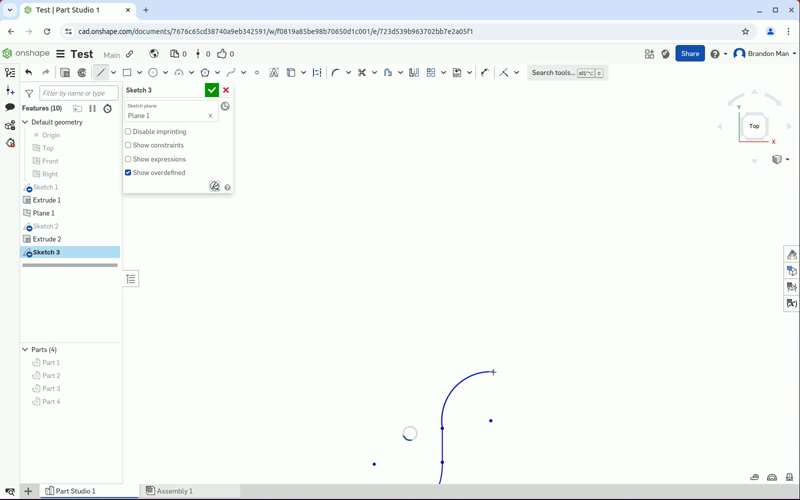
scroll(-6)
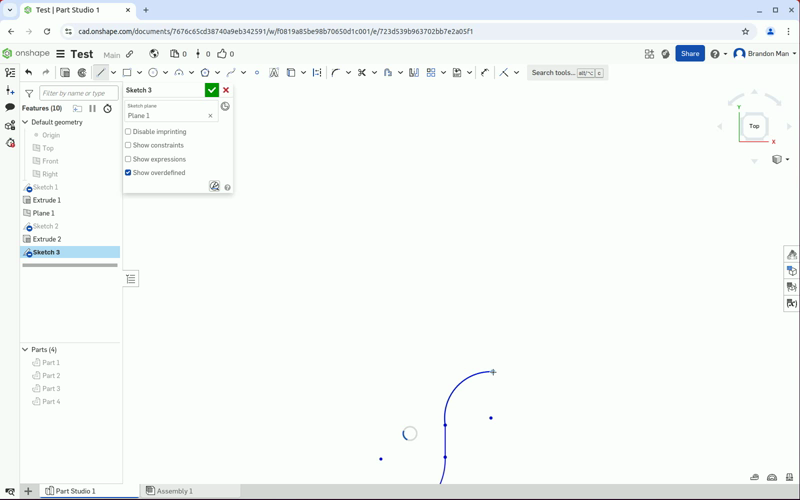
scroll(-6)
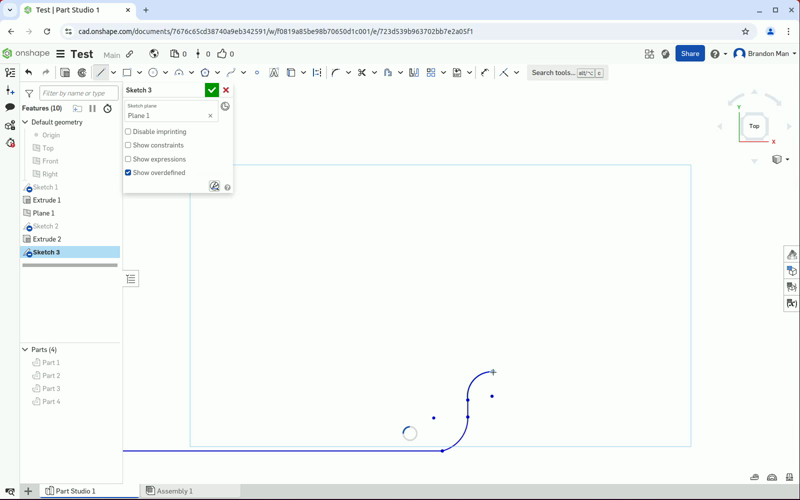
scroll(-6)
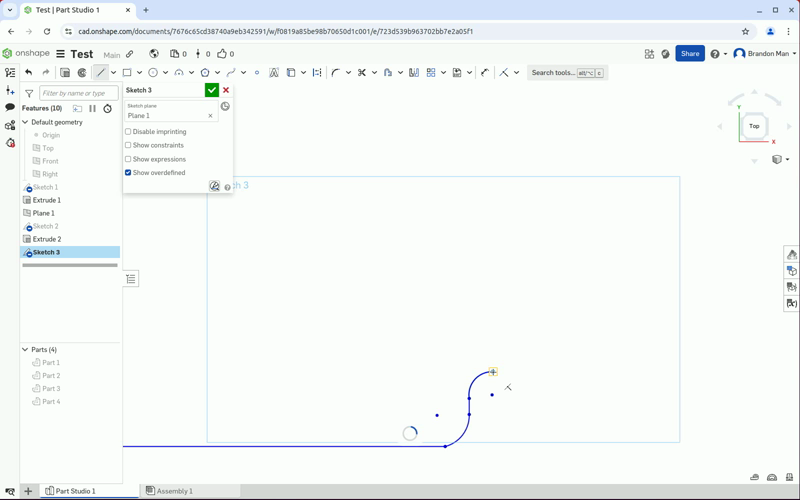
scroll(-6)
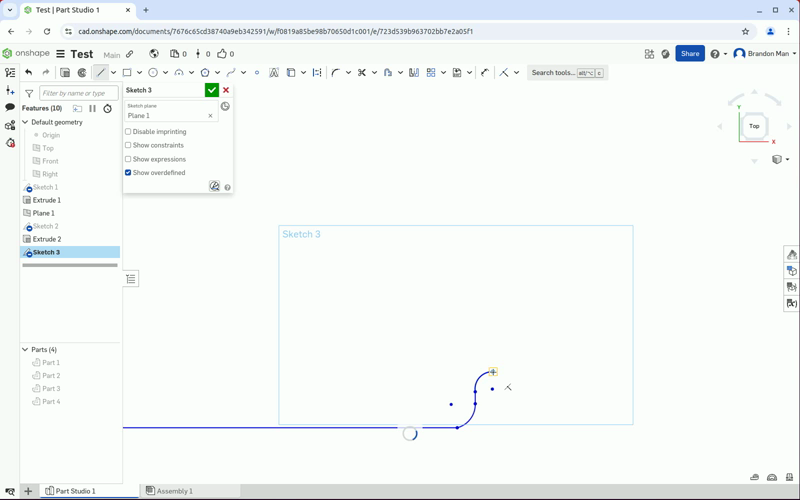
scroll(-6)
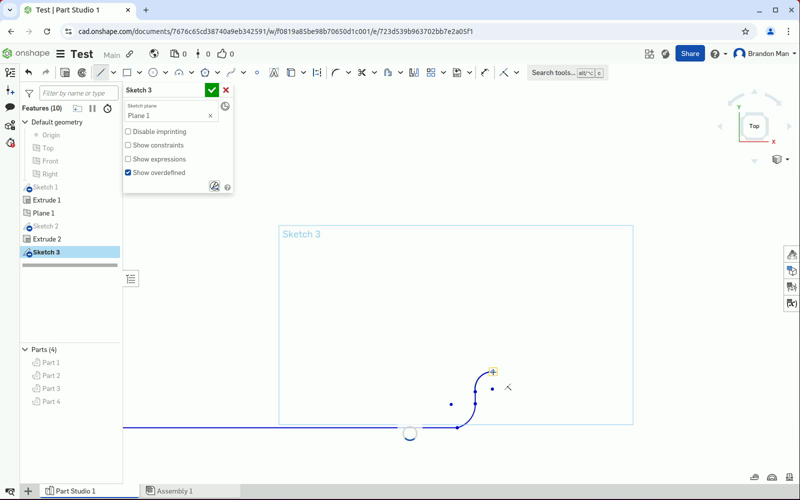
scroll(-6)
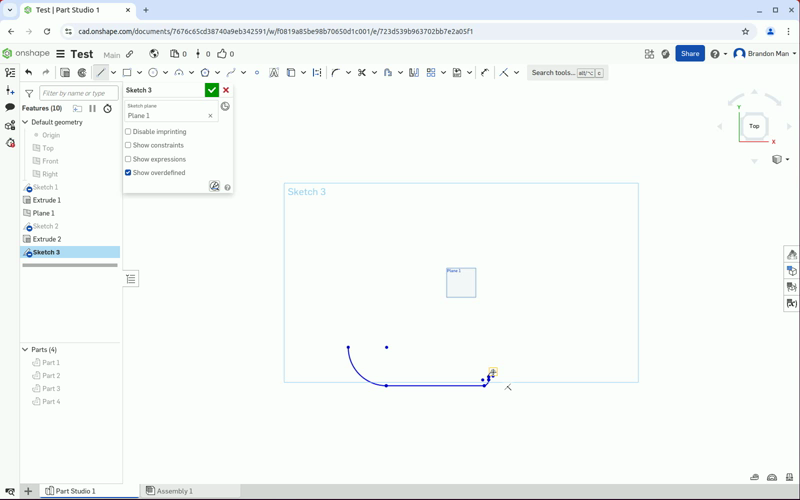
key_down(shift)
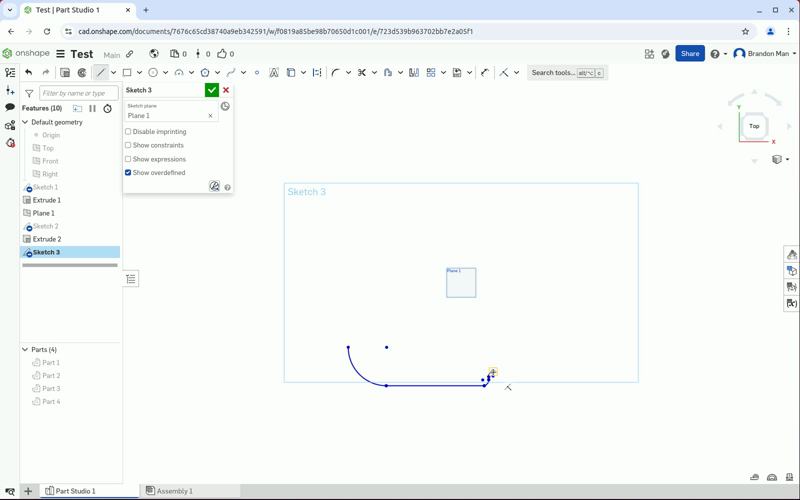
mouse_move(386, 371)
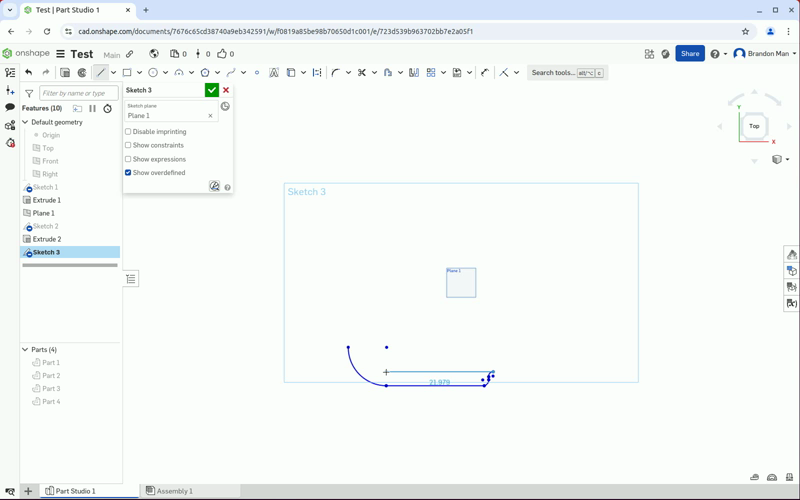
click(386, 371)
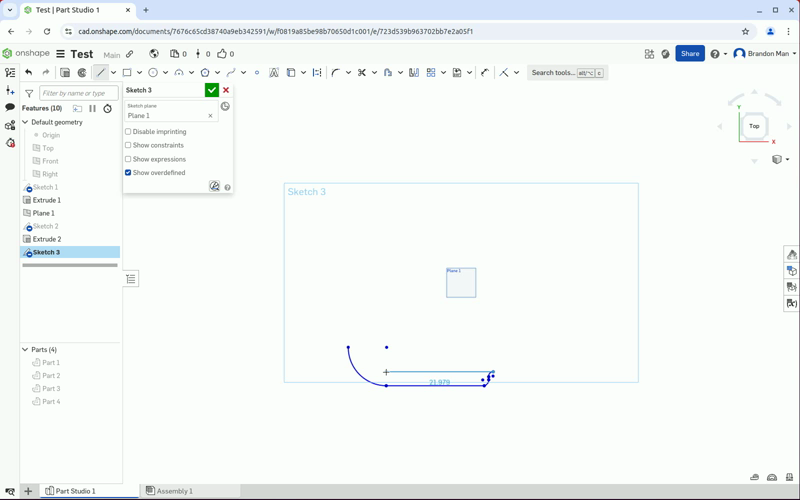
key_up(shift)
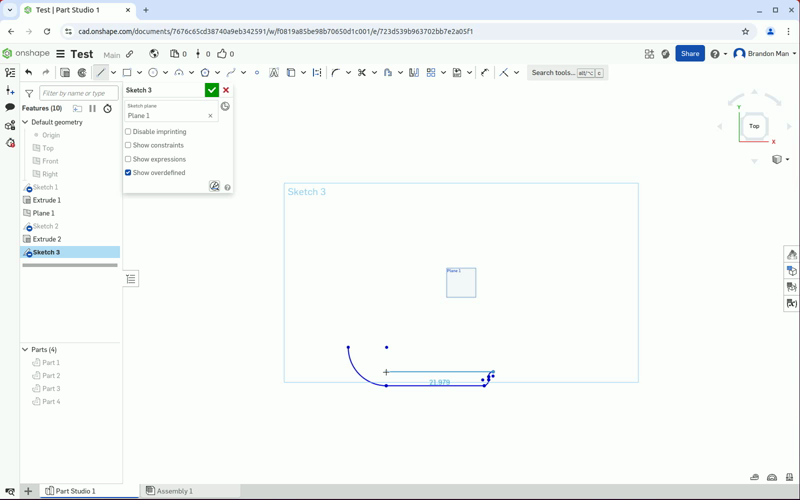
key(esc)
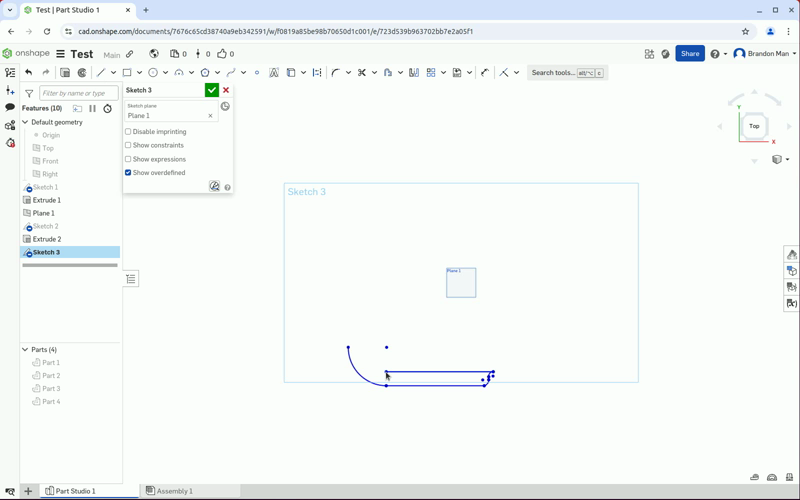
key(a)
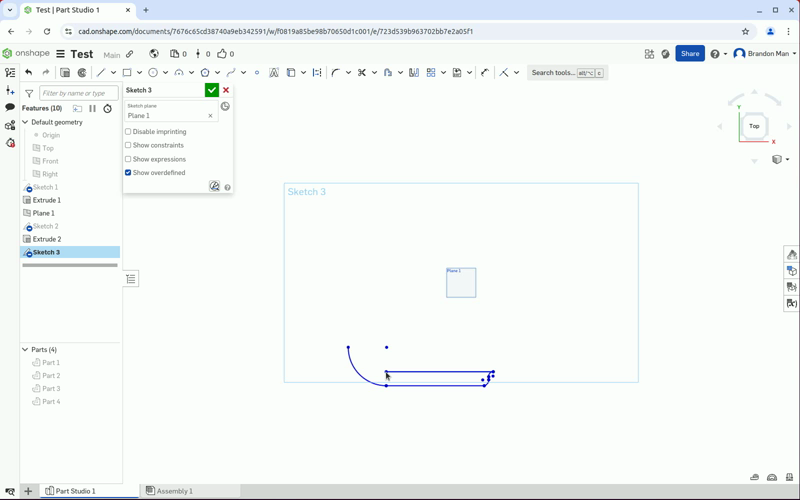
mouse_move(386, 371)
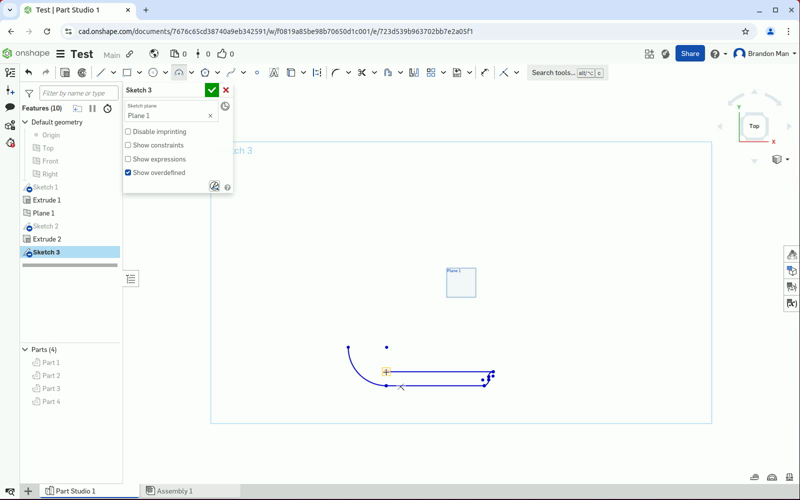
click(386, 371)
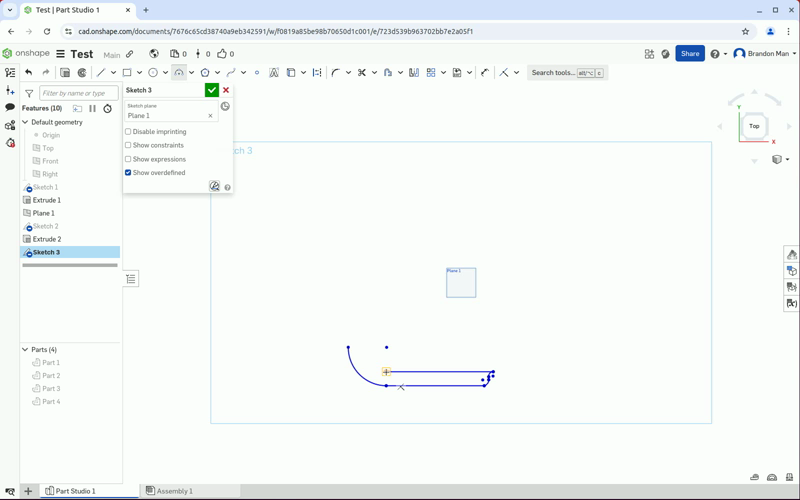
key_down(shift)
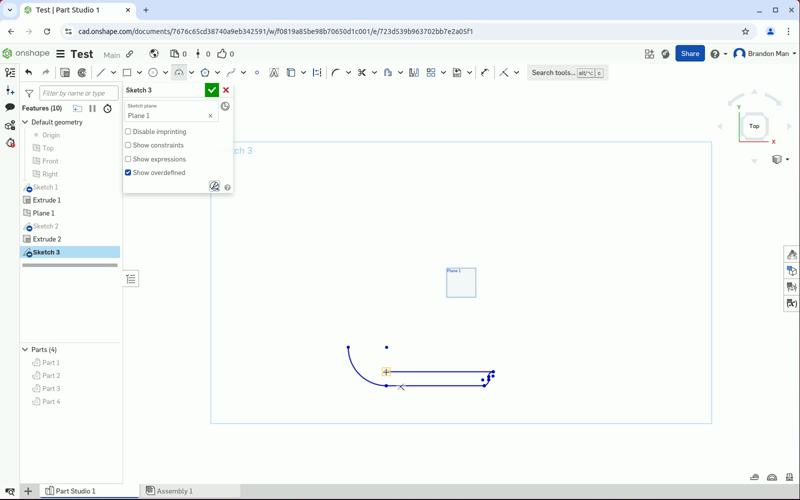
mouse_move(348, 333)
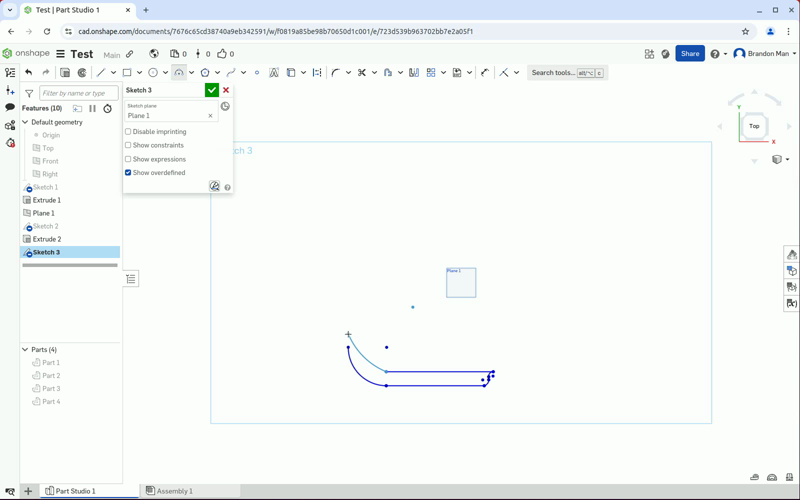
click(348, 333)
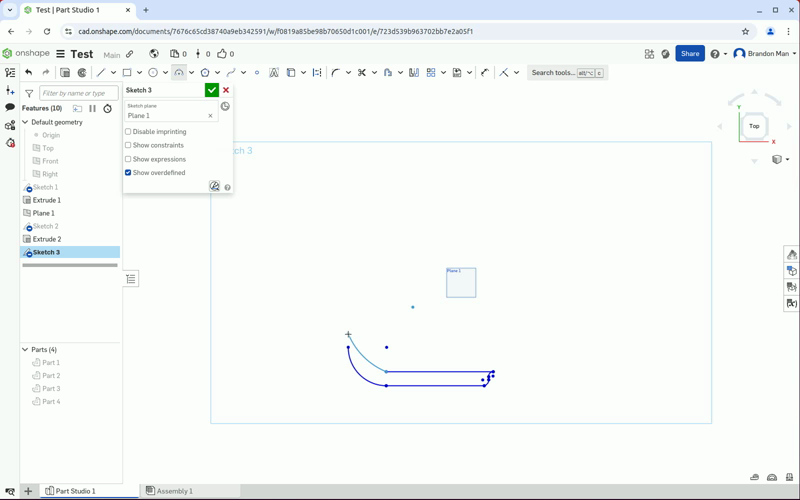
mouse_move(359, 360)
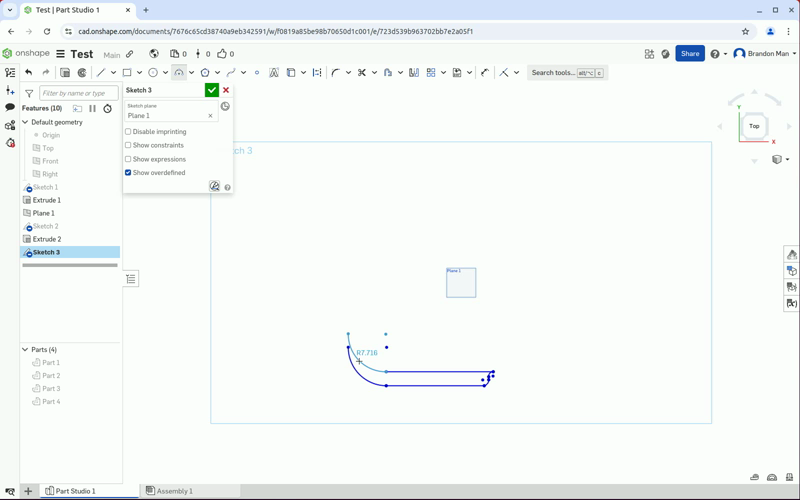
click(359, 360)
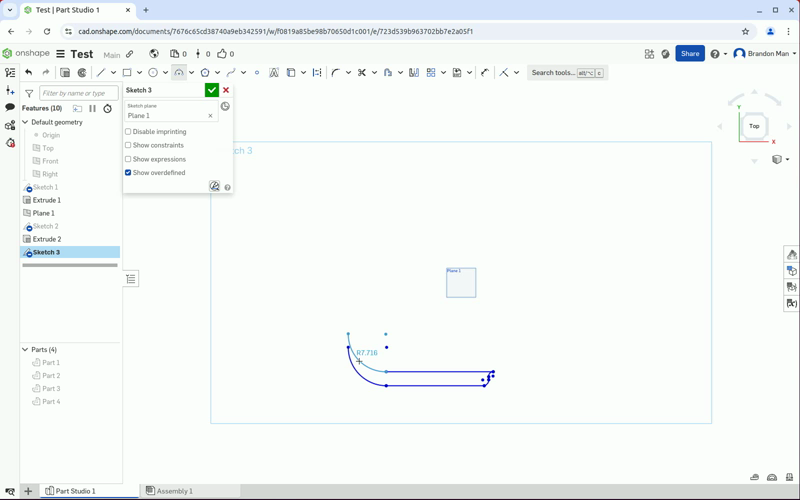
key_up(shift)
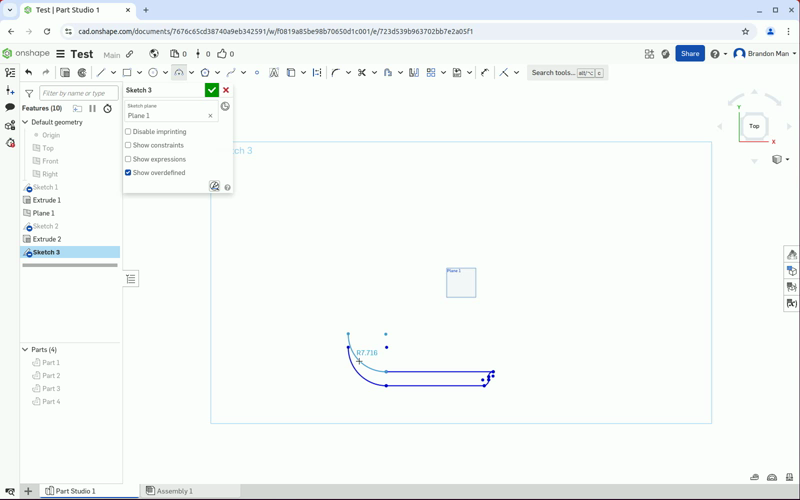
key(esc)
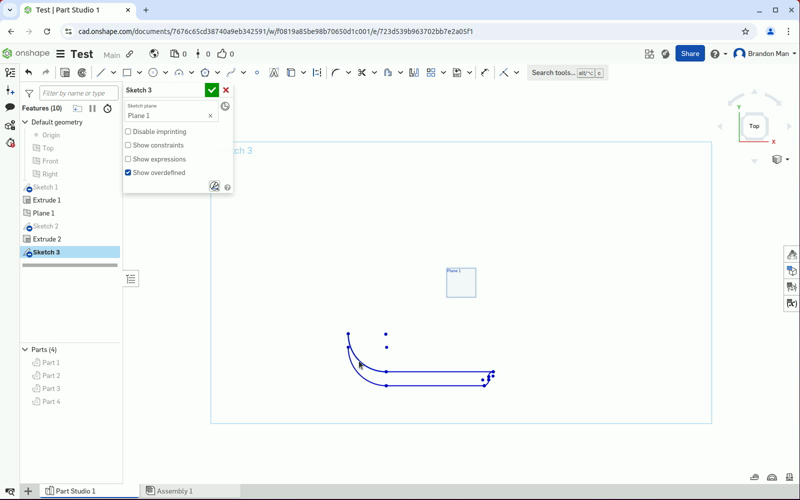
key(l)
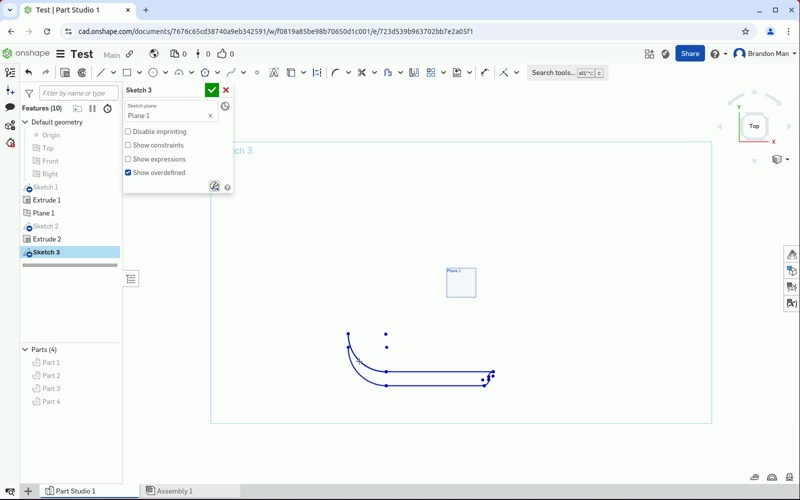
mouse_move(348, 333)
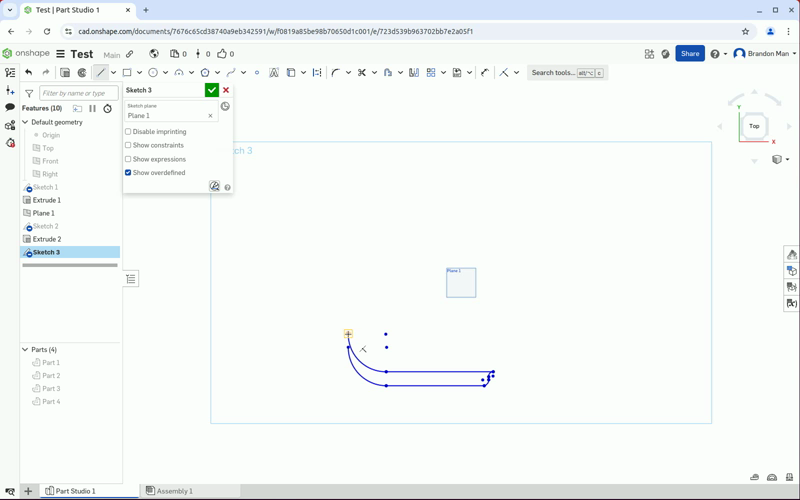
click(348, 333)
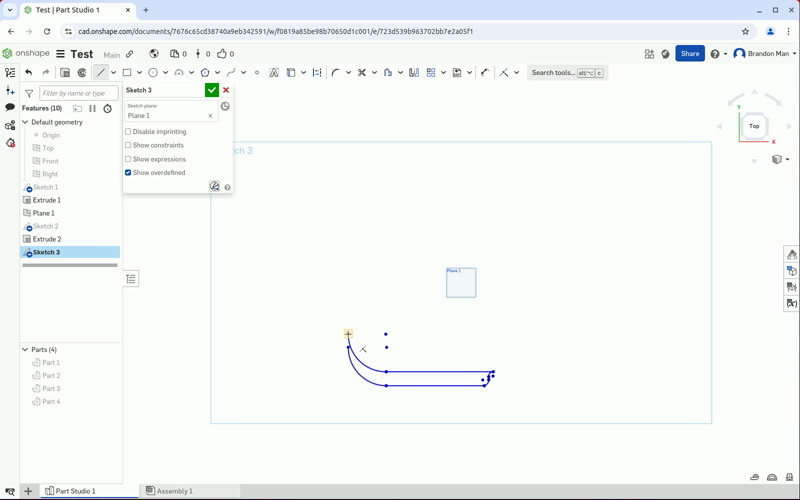
mouse_move(378, 333)
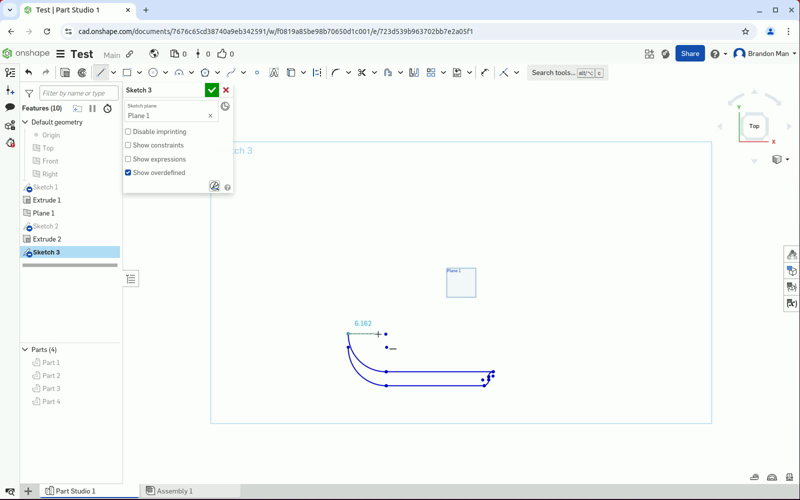
key_down(shift)
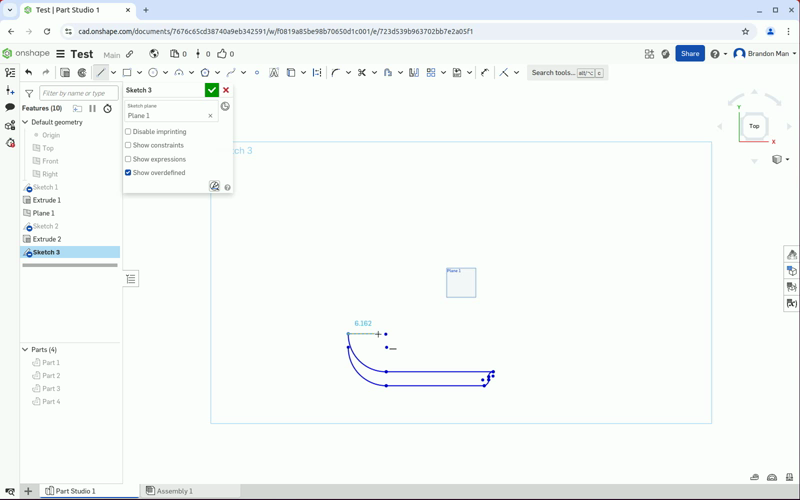
mouse_move(348, 347)
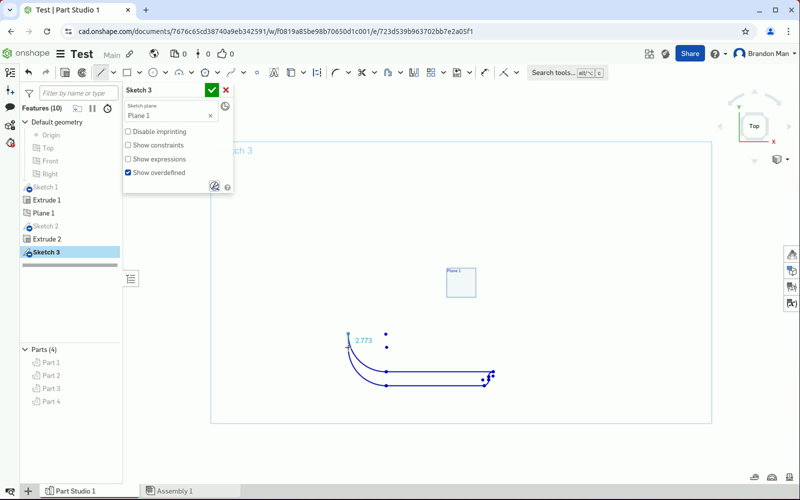
key_up(shift)
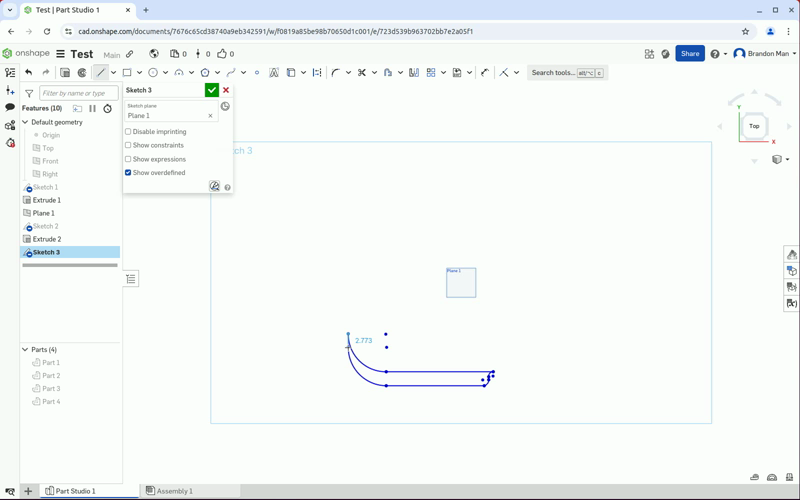
click(348, 347)
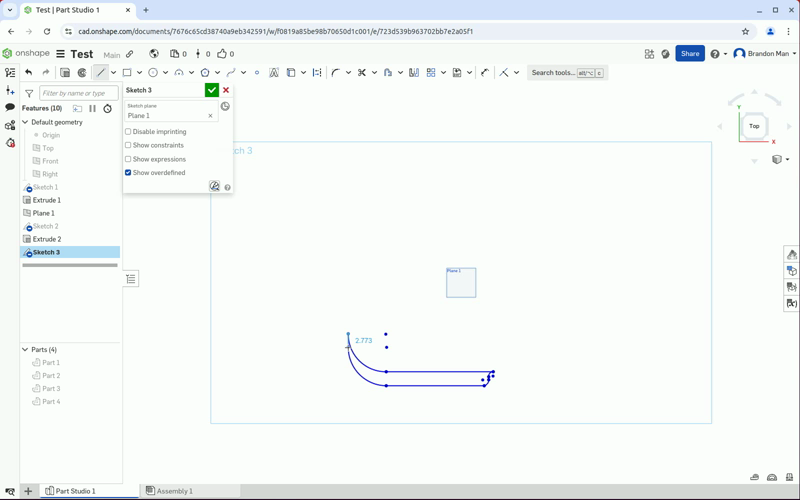
key(esc)
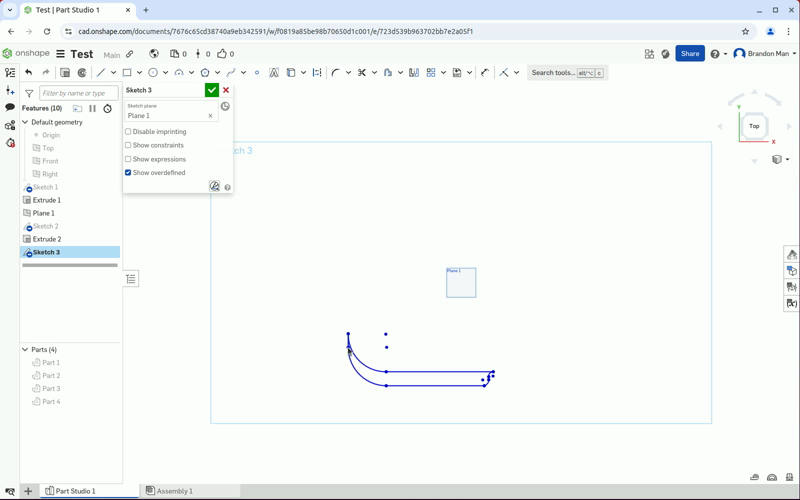
mouse_move(467, 374)
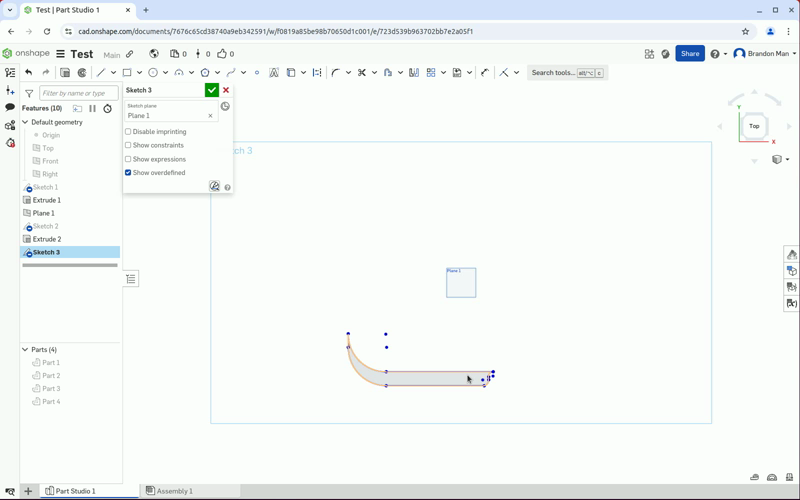
click(467, 374)
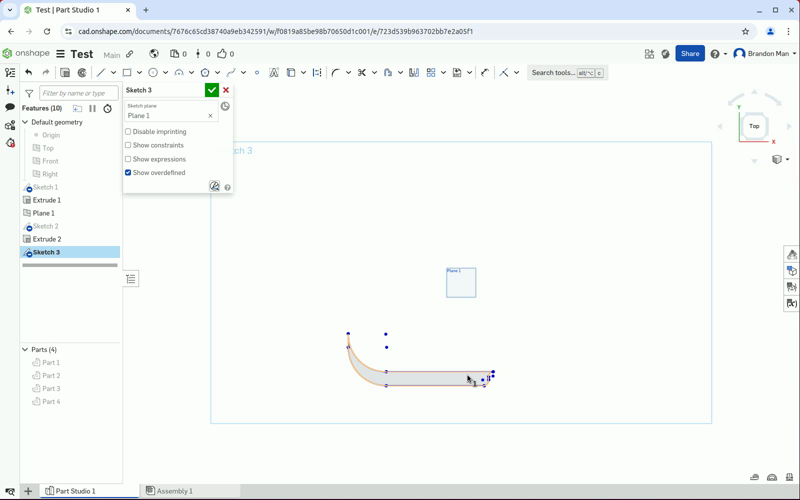
mouse_move(73, 352)
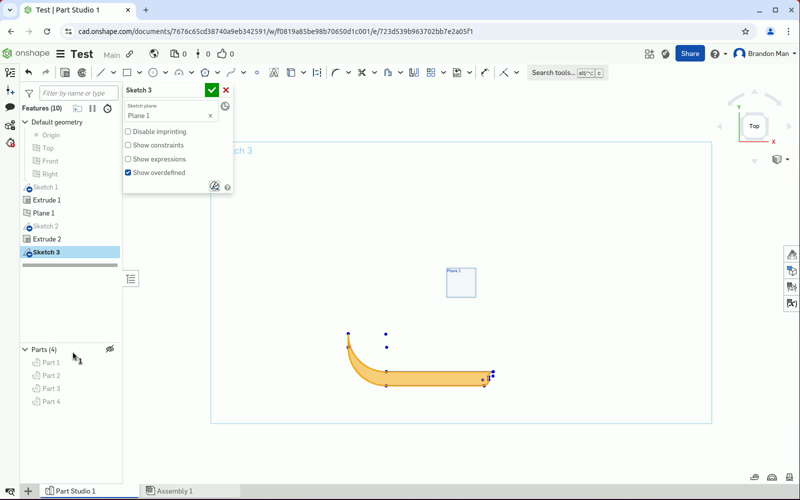
key(shift+y)
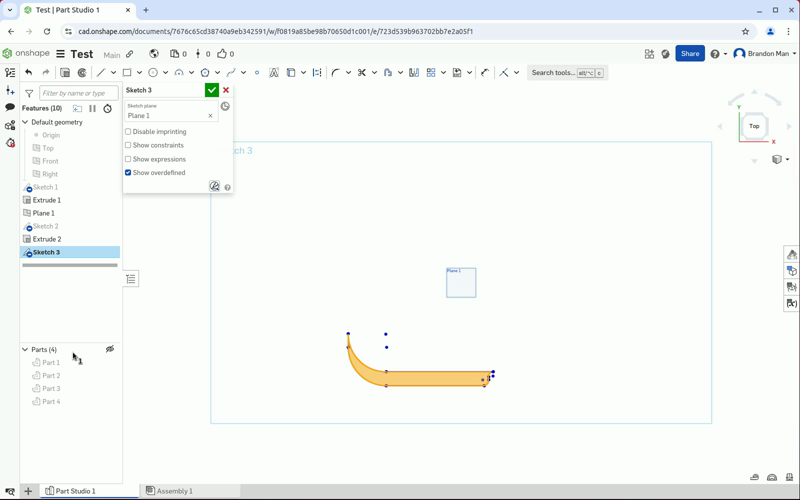
key(shift+e)
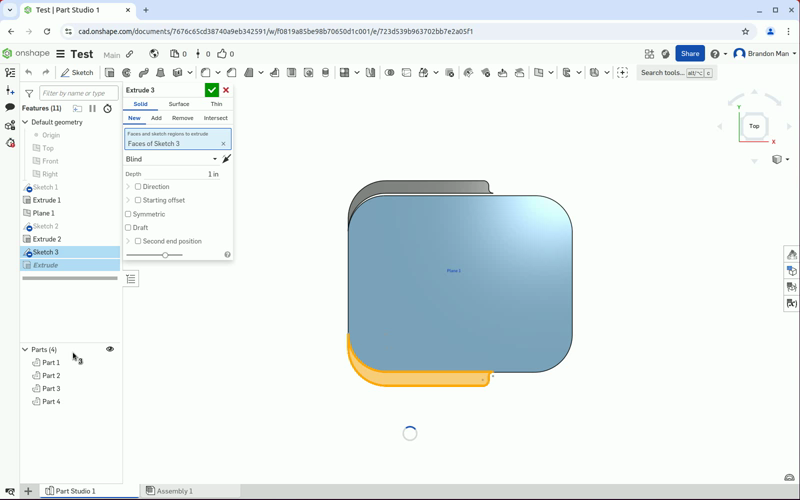
mouse_move(143, 106)
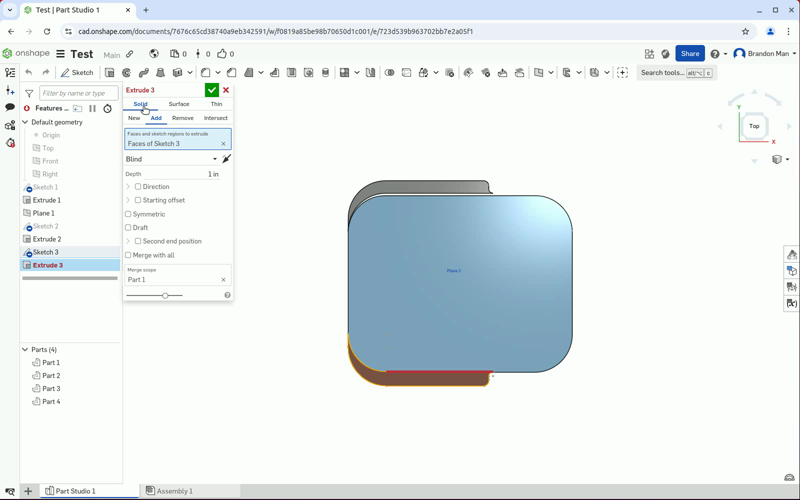
click(143, 106)
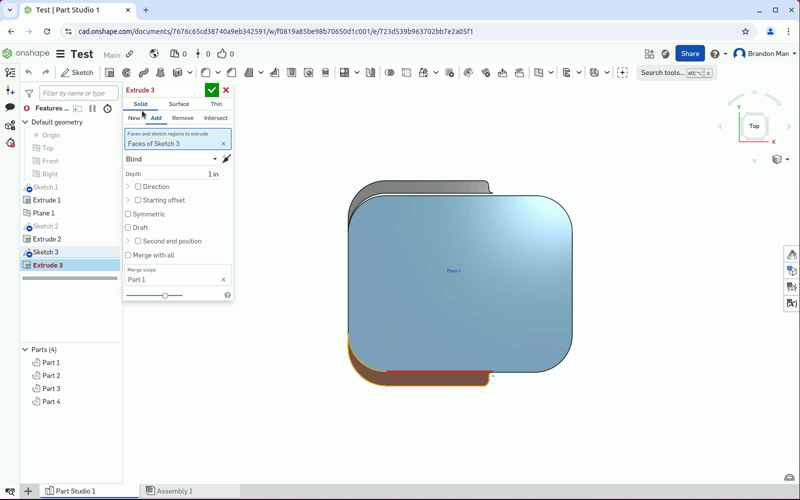
mouse_move(137, 120)
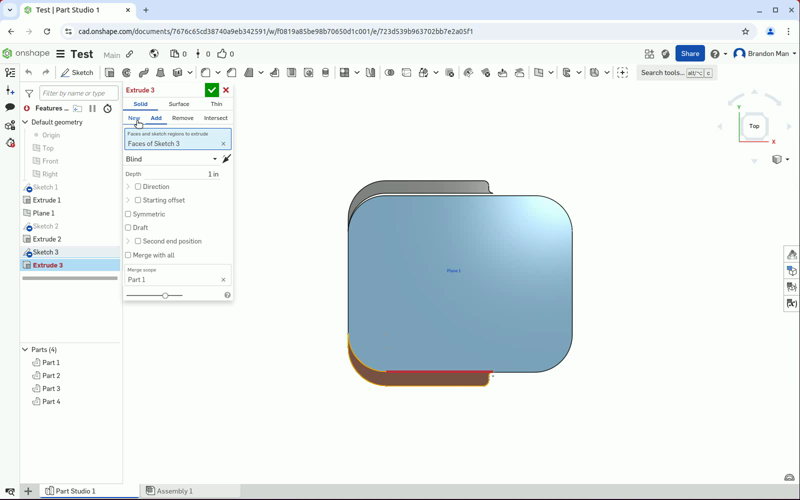
click(137, 120)
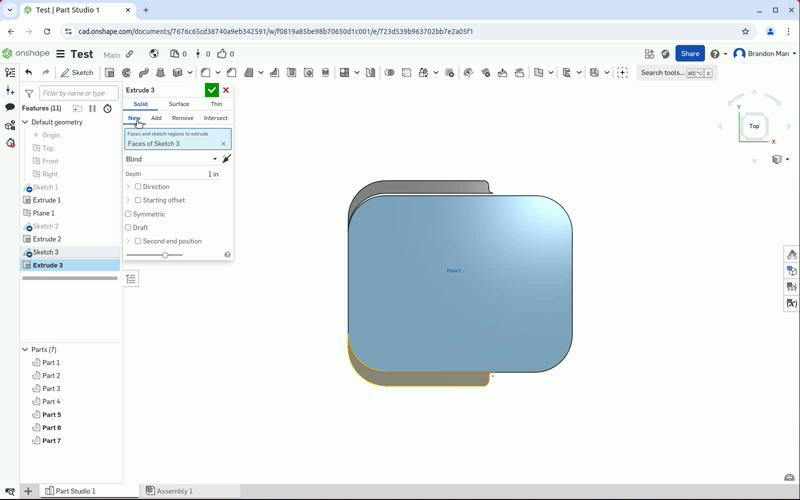
key(tab, 4)
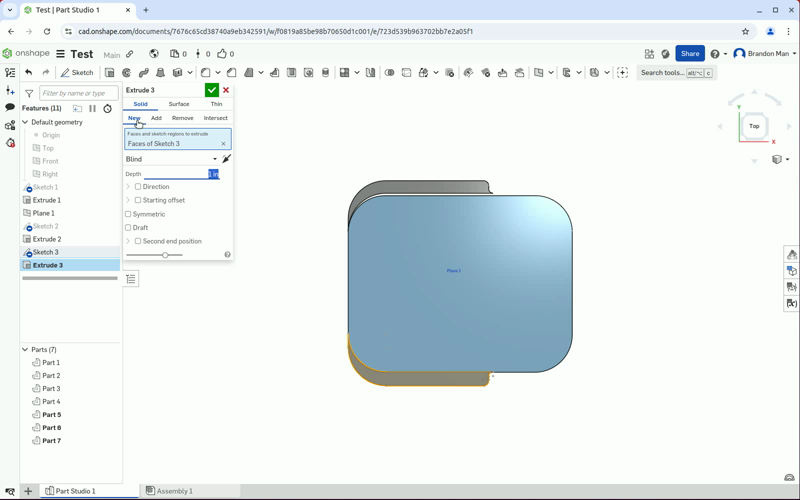
text(-2.166)
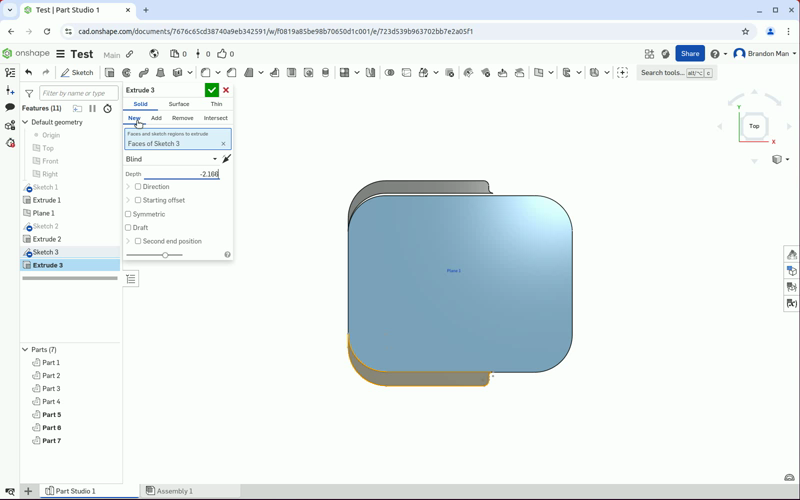
key(enter)
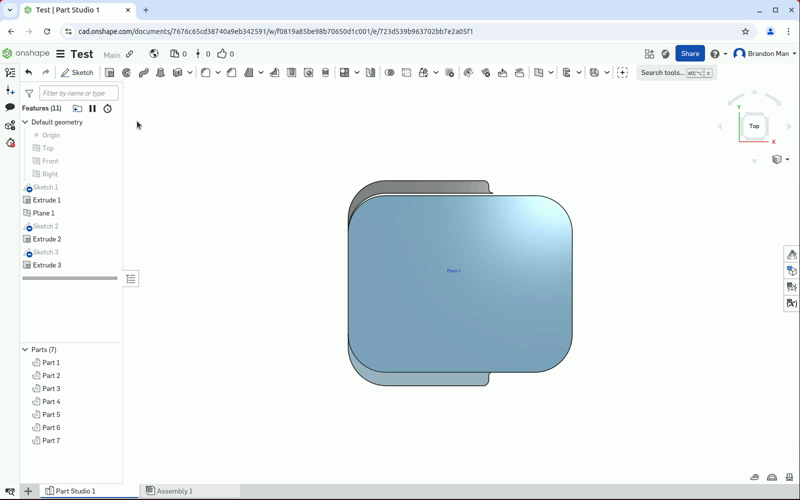
key(shift+h)
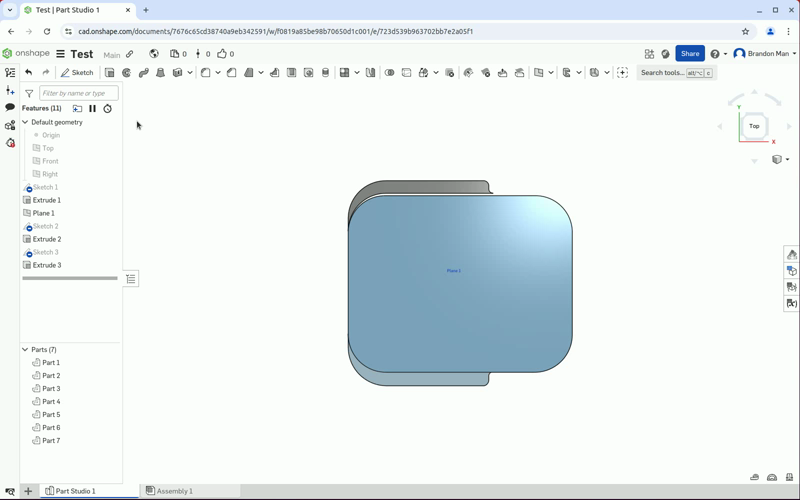
key(shift+h)
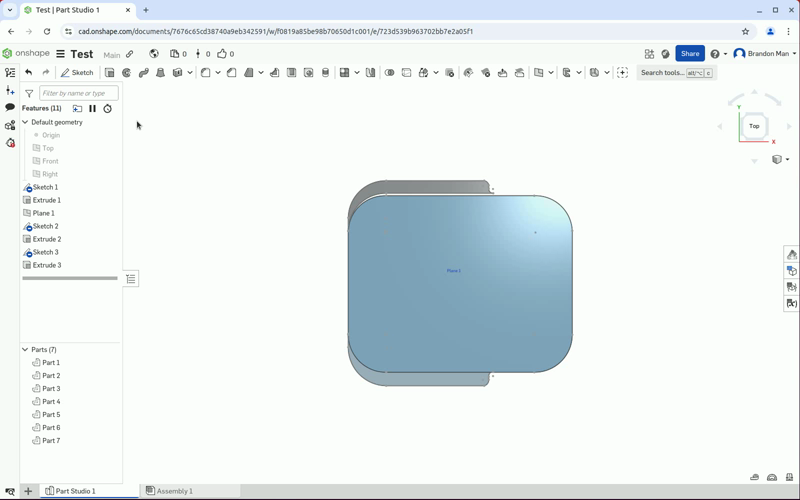
key(shift+7)
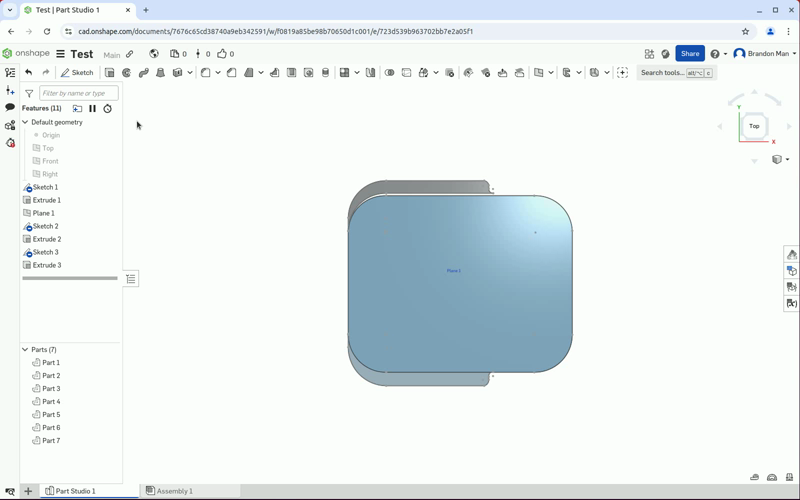
key(up, 3)
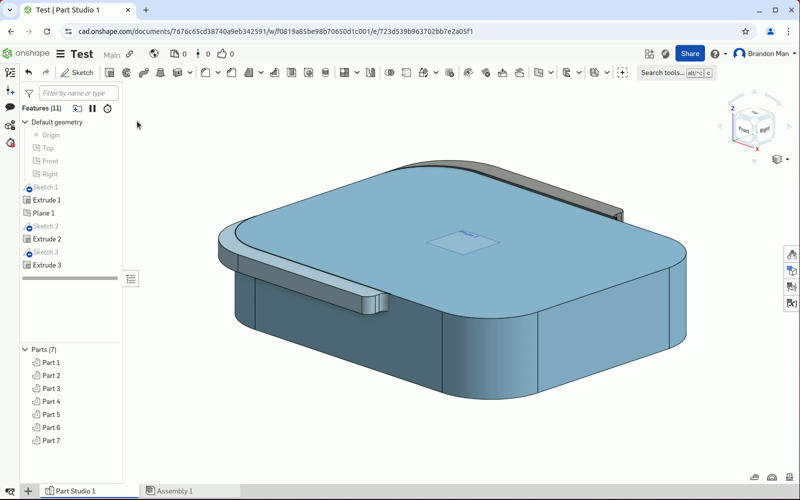
key(left, 3)
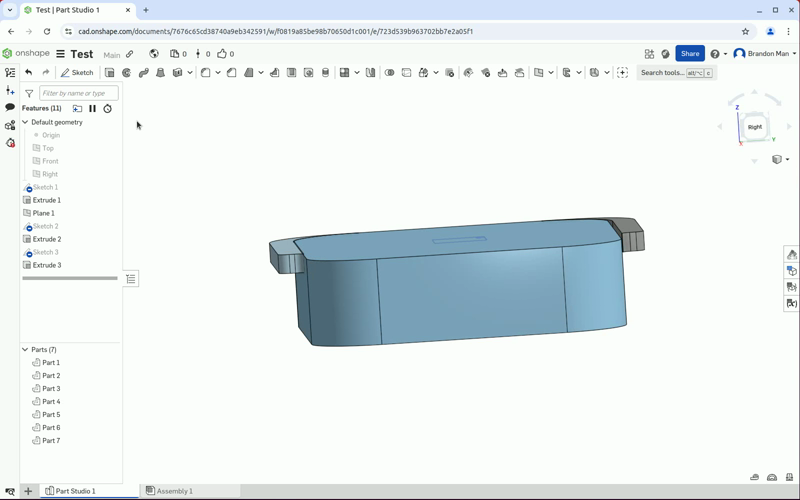
key(right, 3)
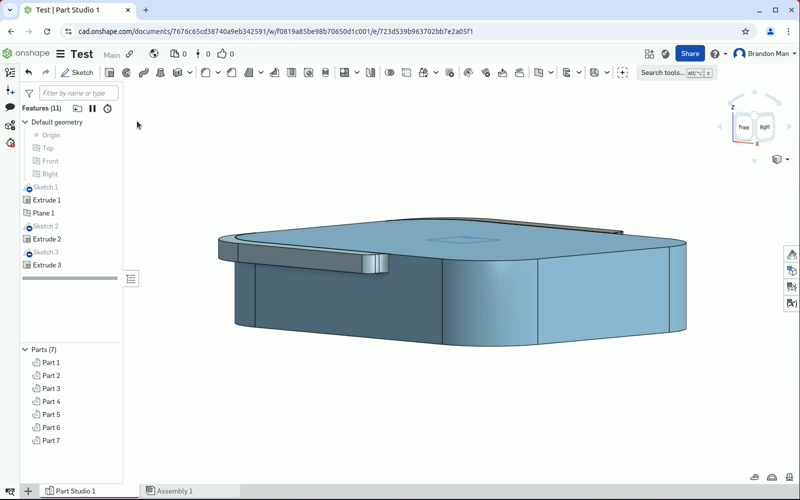
key(down, 3)
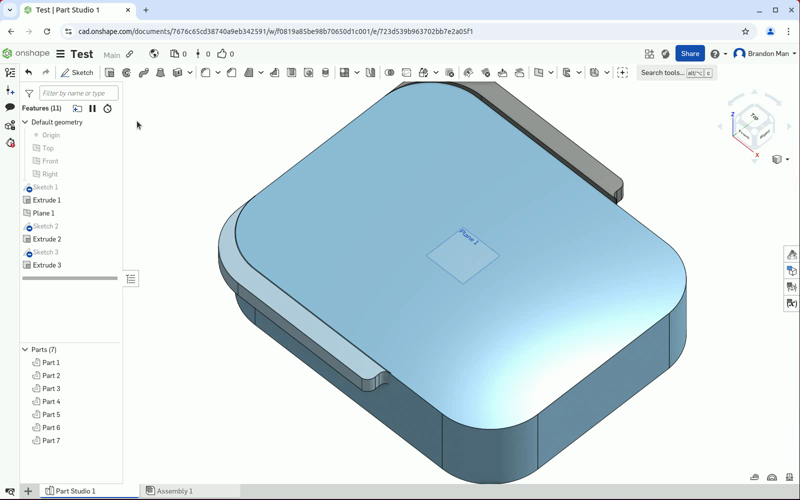
mouse_move(73, 189)
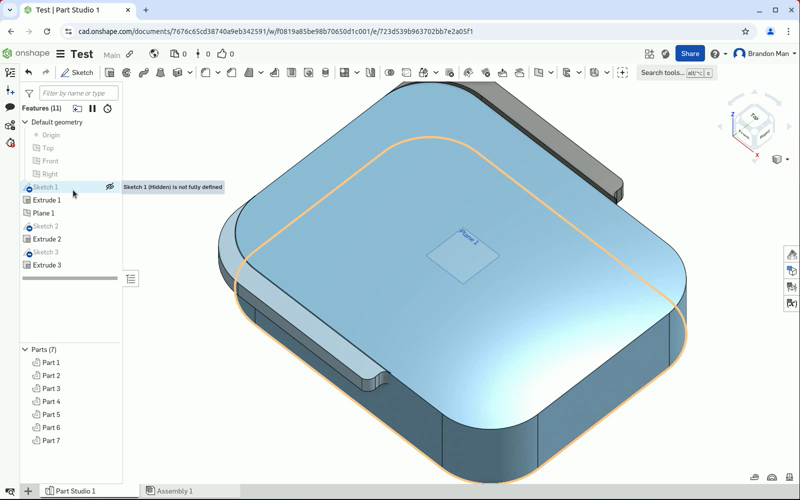
click(73, 189)